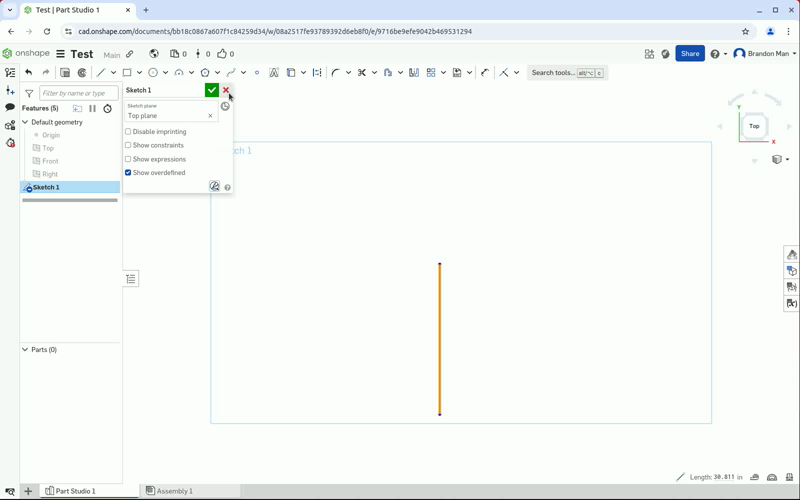
key(shift+h)
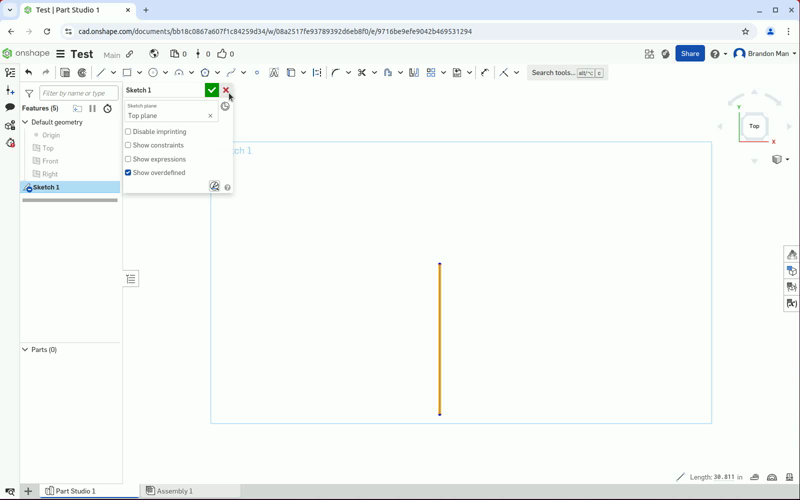
key(shift+s)
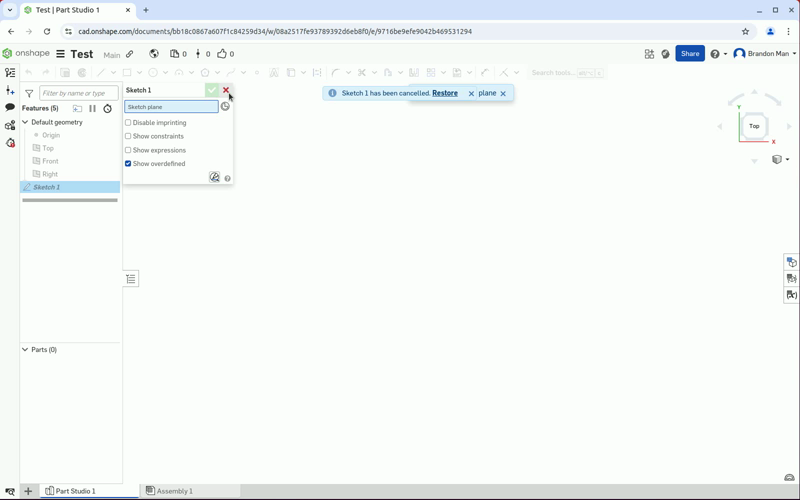
mouse_move(73, 150)
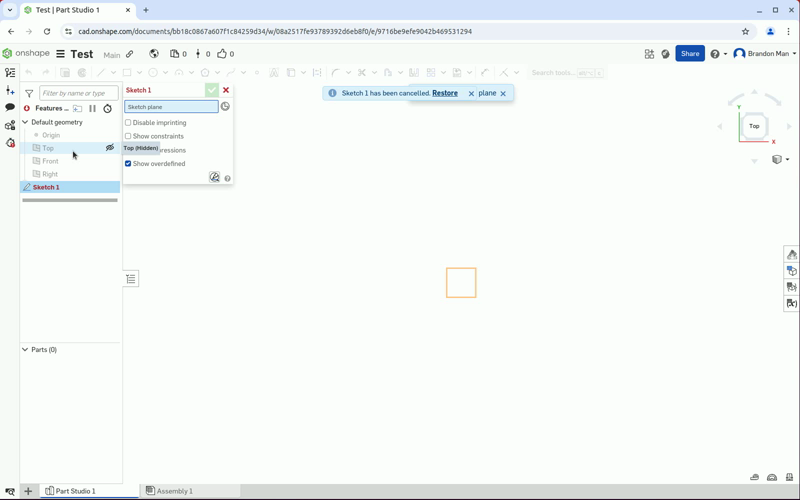
click(73, 150)
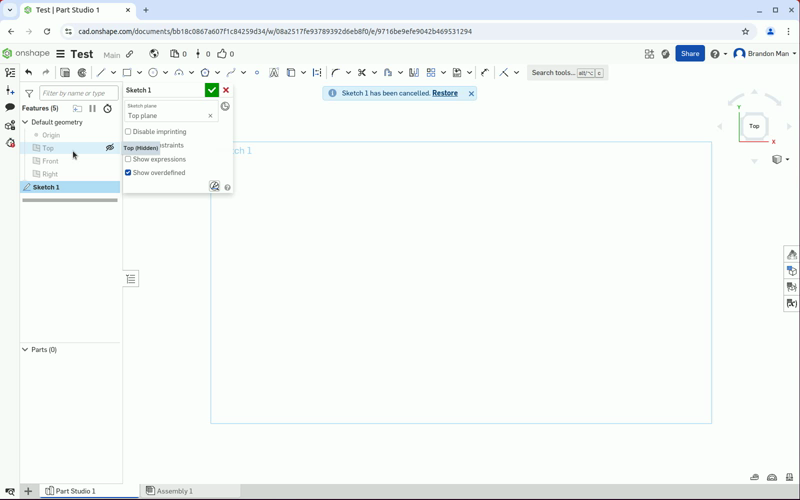
mouse_move(73, 352)
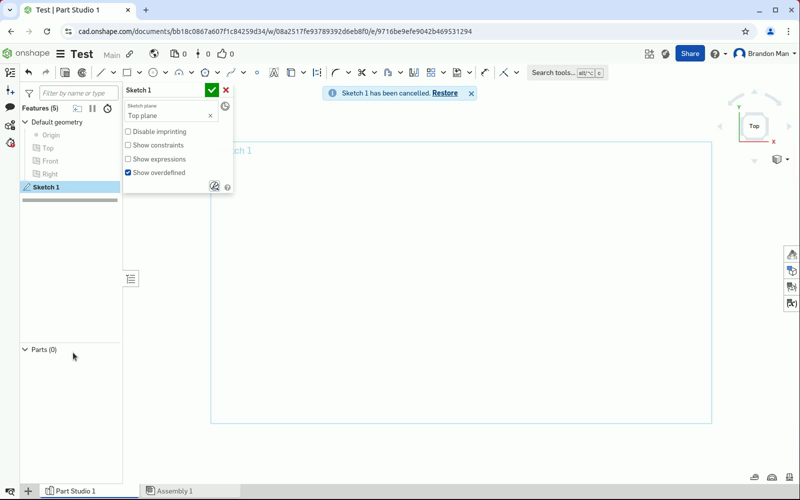
key(y)
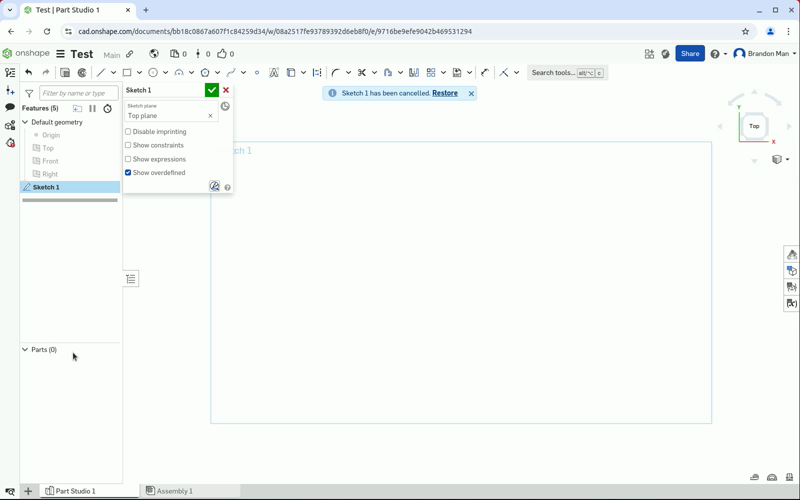
key(c)
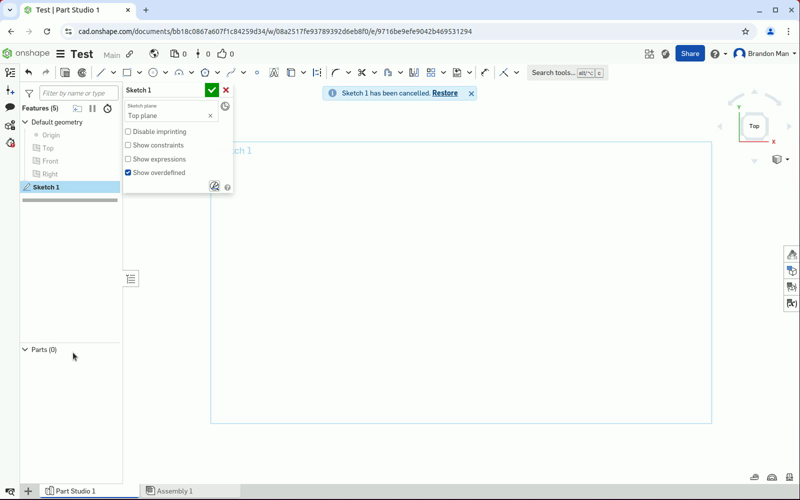
key_down(shift)
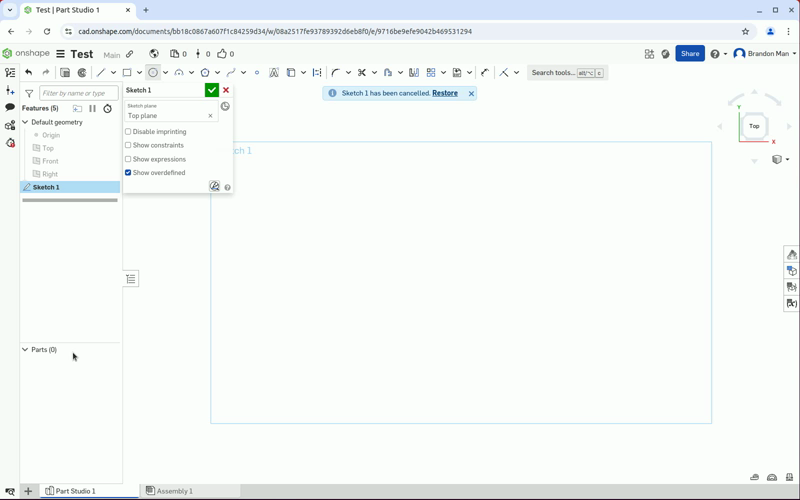
mouse_move(461, 282)
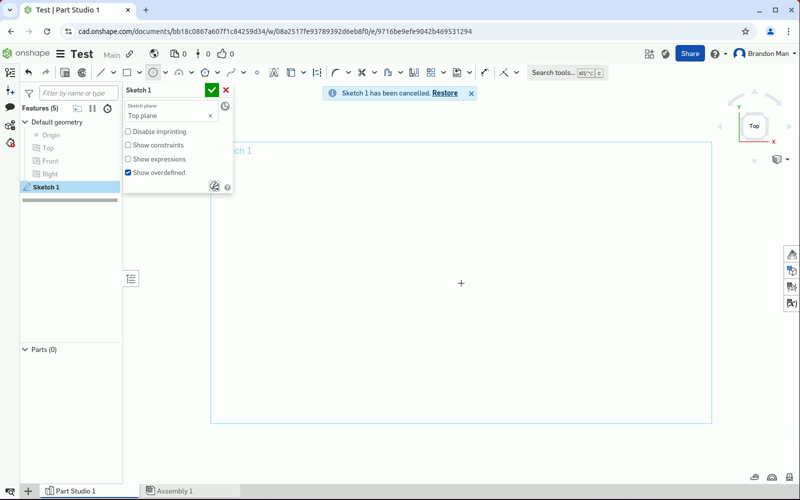
click(461, 282)
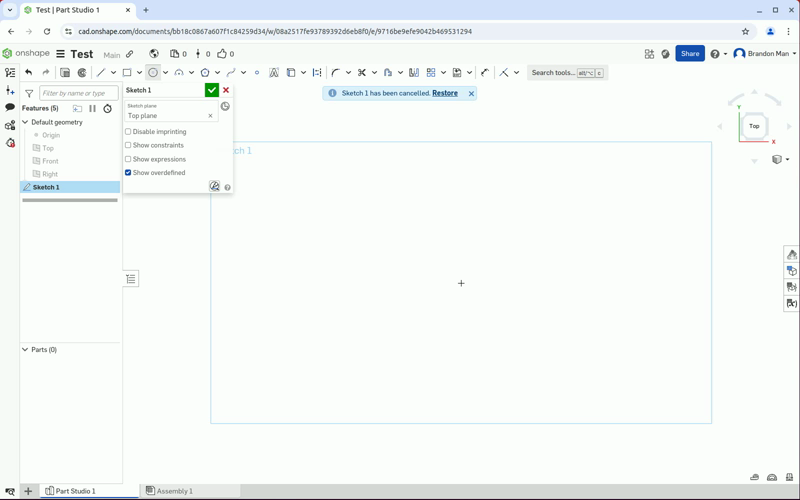
key_up(shift)
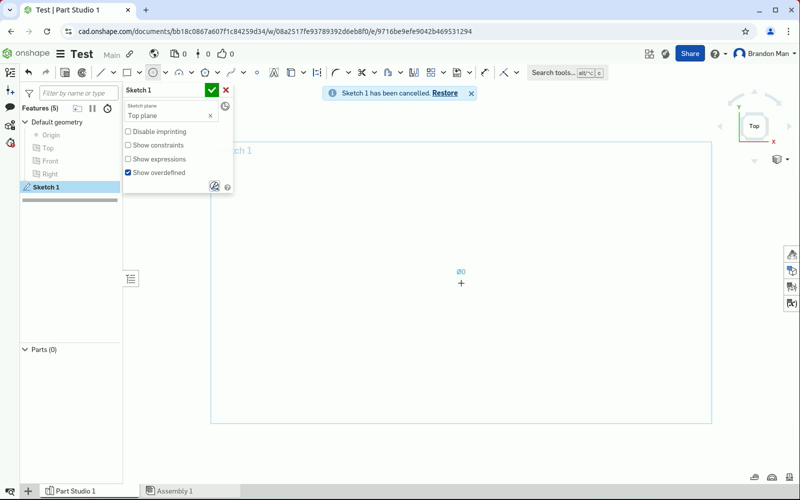
mouse_move(574, 282)
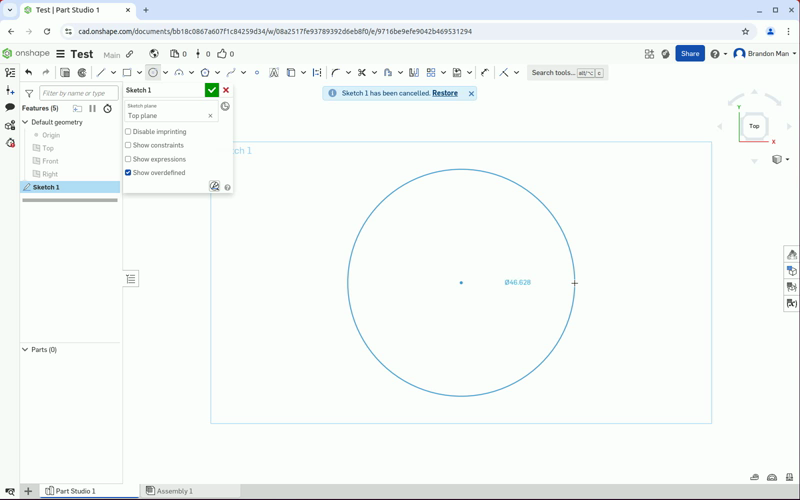
click(574, 282)
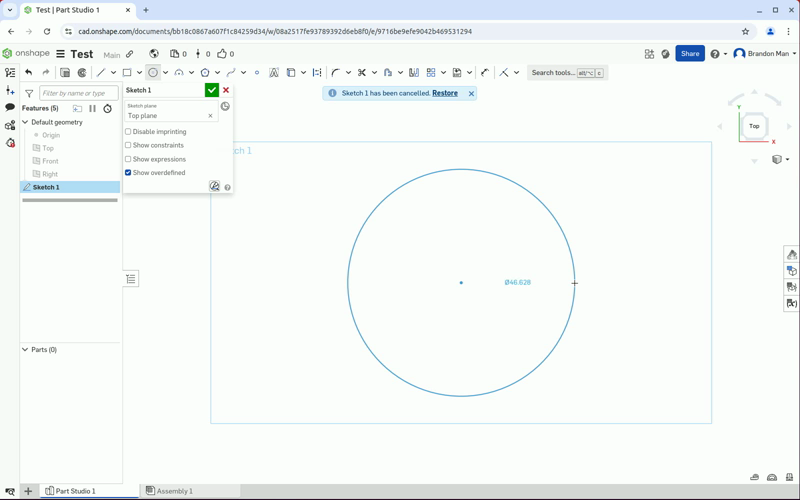
key(esc)
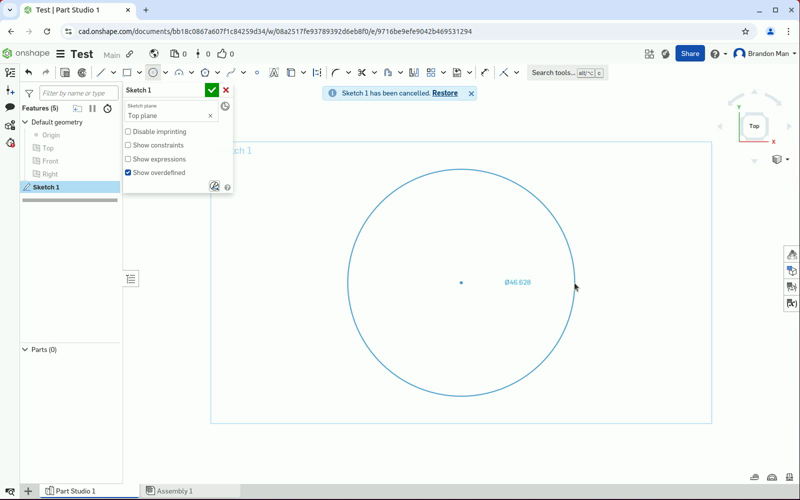
key(c)
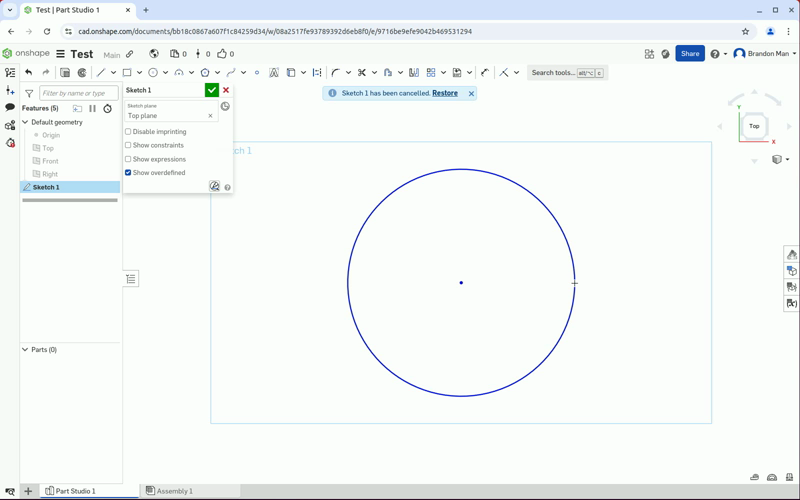
key_down(shift)
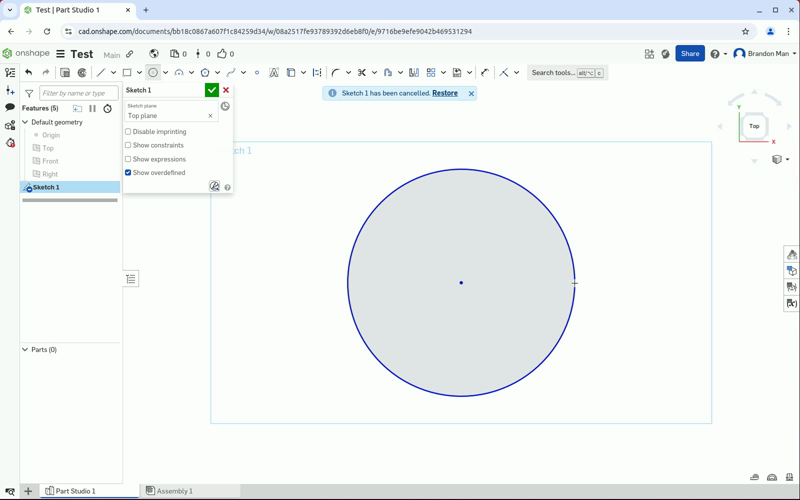
mouse_move(461, 282)
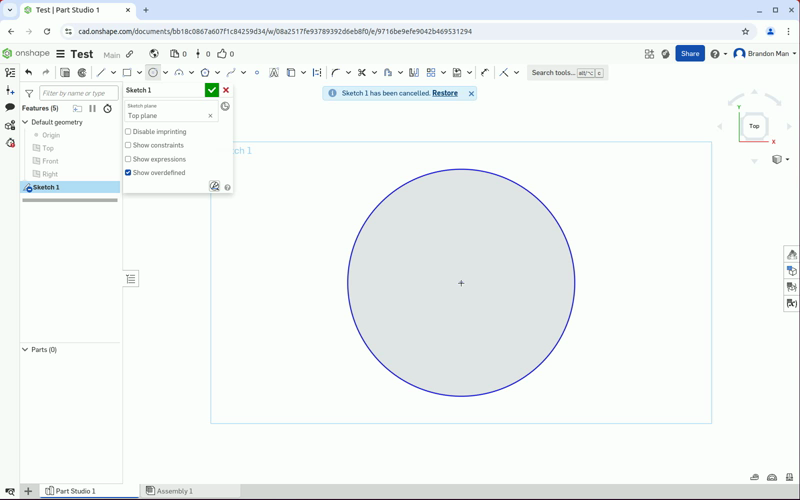
click(461, 282)
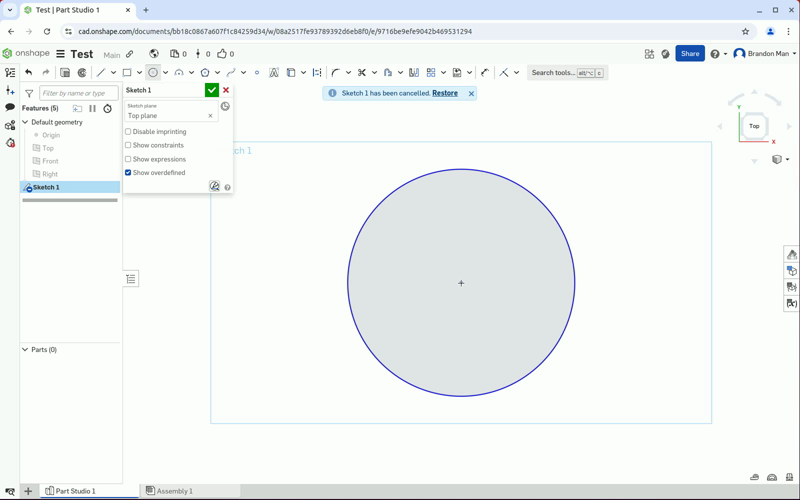
key_up(shift)
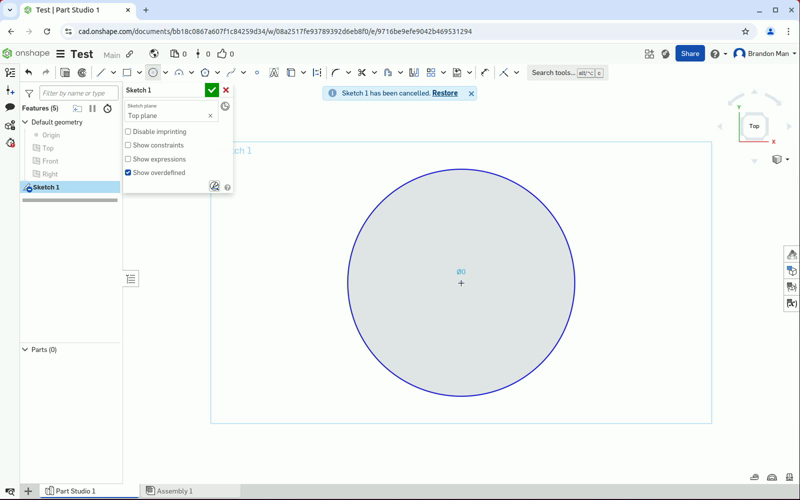
mouse_move(553, 282)
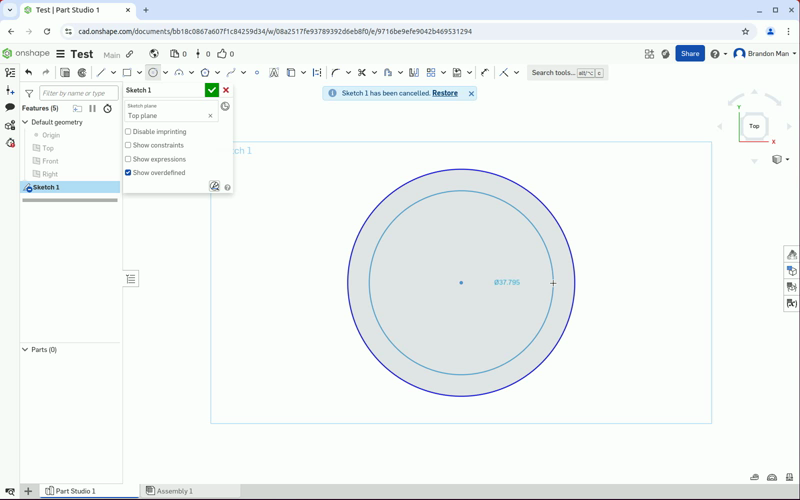
click(553, 282)
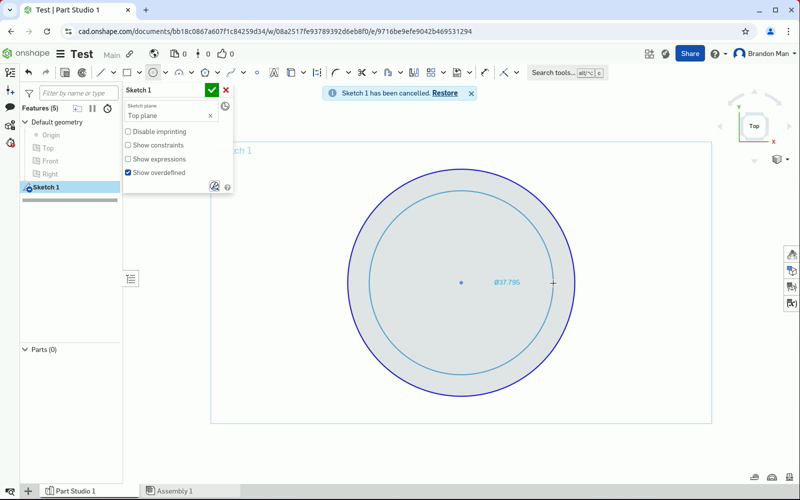
key(esc)
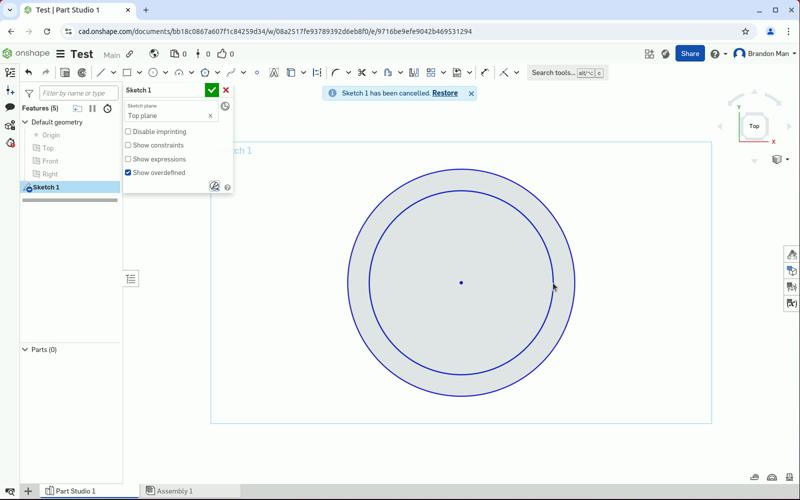
mouse_move(370, 328)
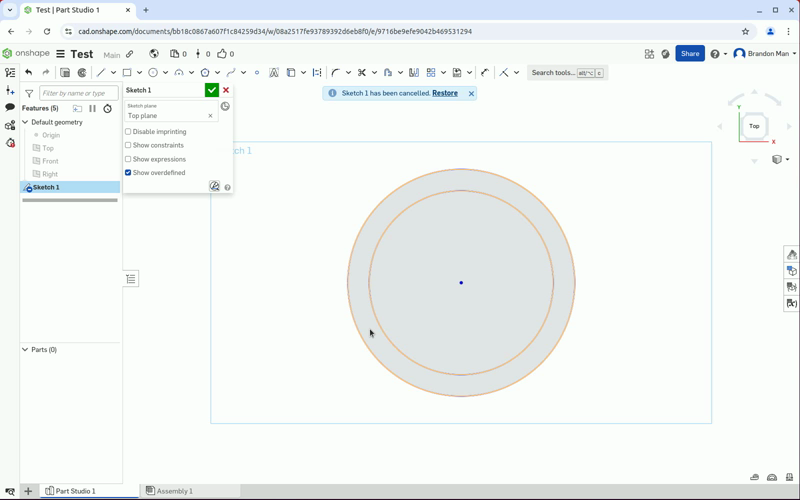
click(370, 328)
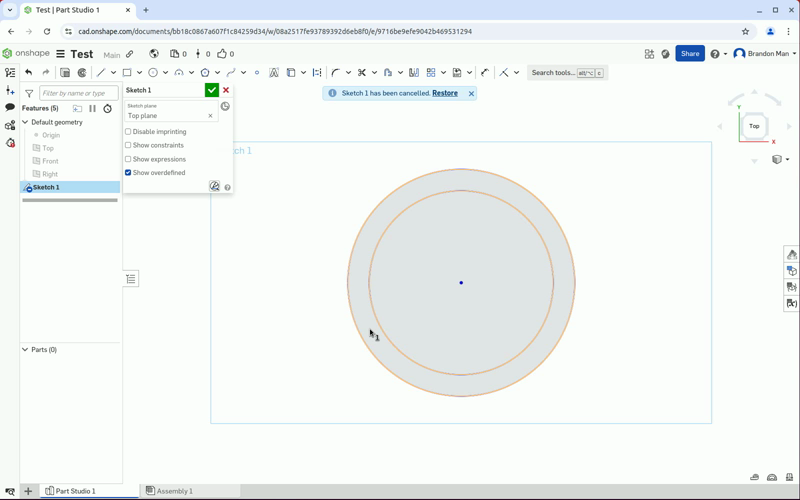
mouse_move(73, 352)
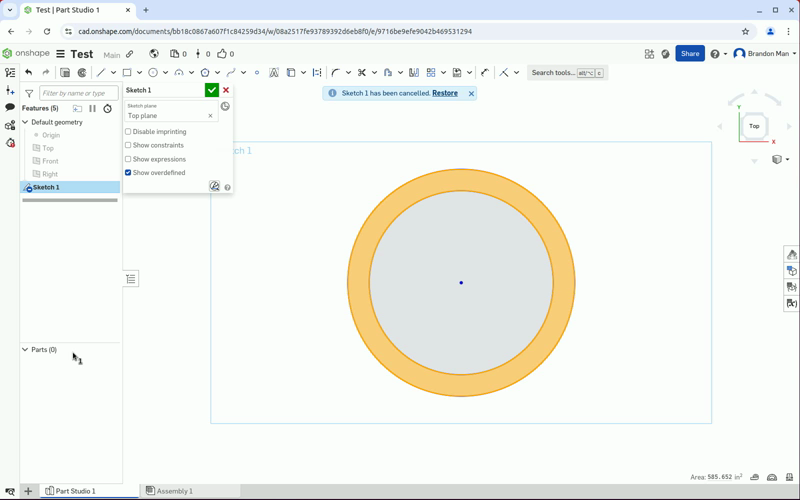
key(shift+y)
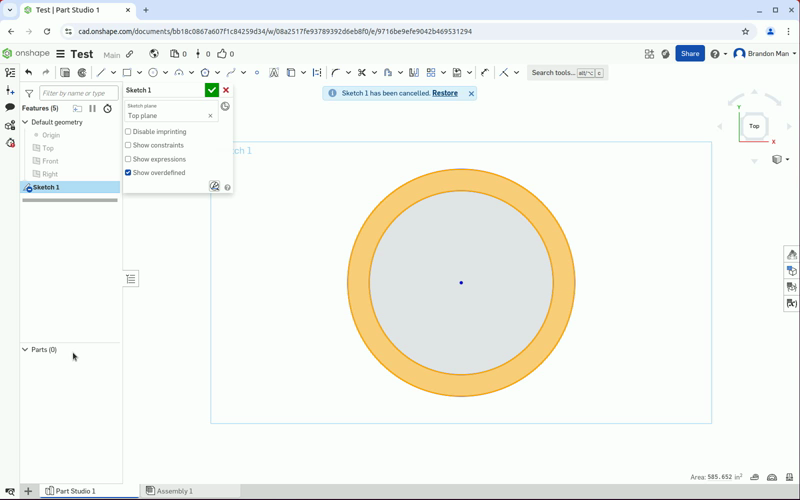
key(shift+e)
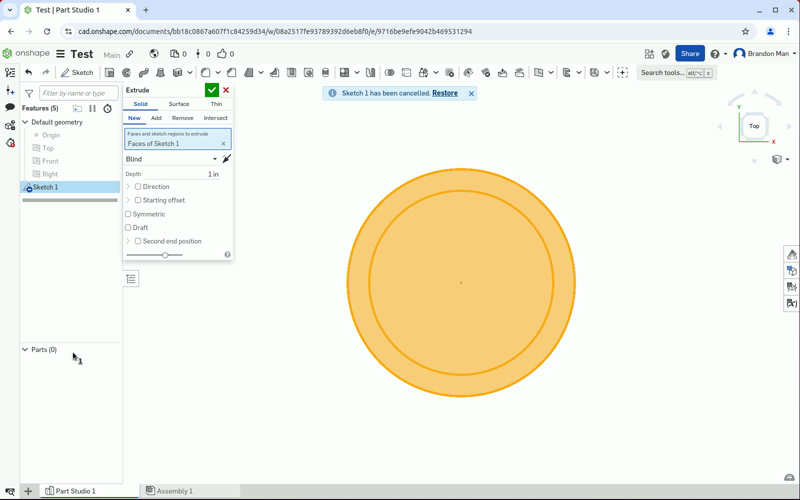
mouse_move(143, 106)
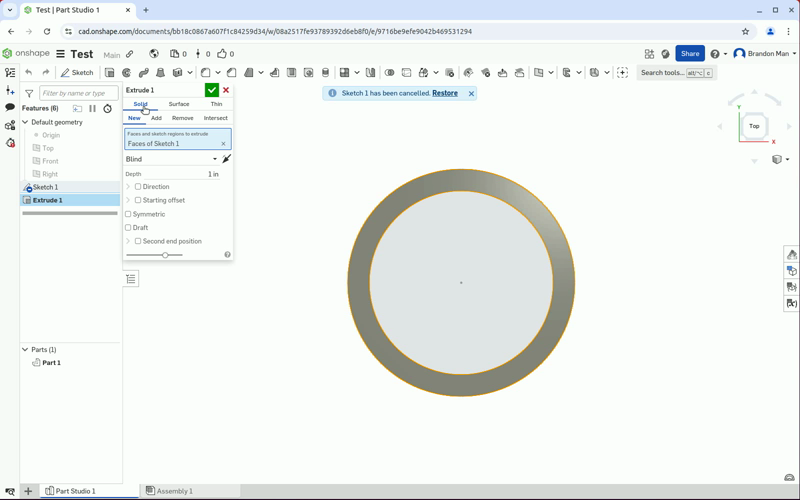
click(143, 106)
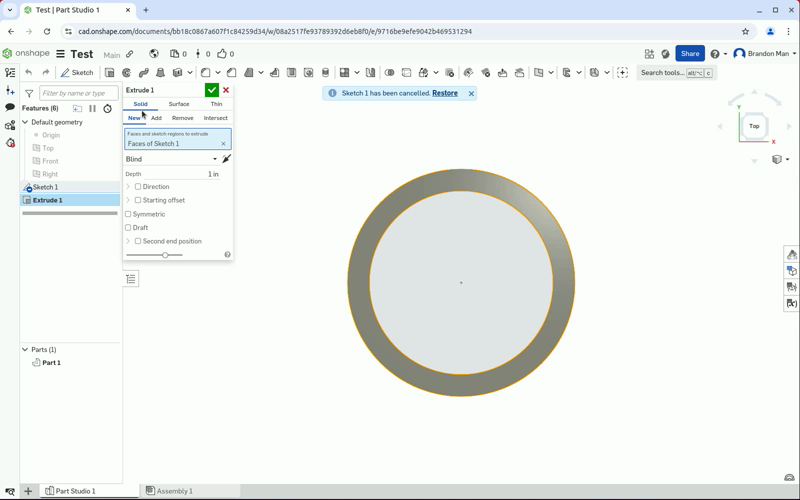
mouse_move(137, 120)
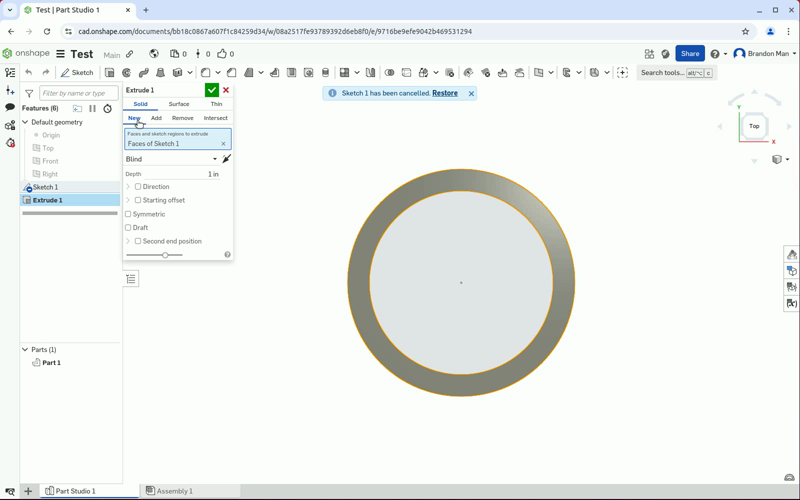
click(137, 120)
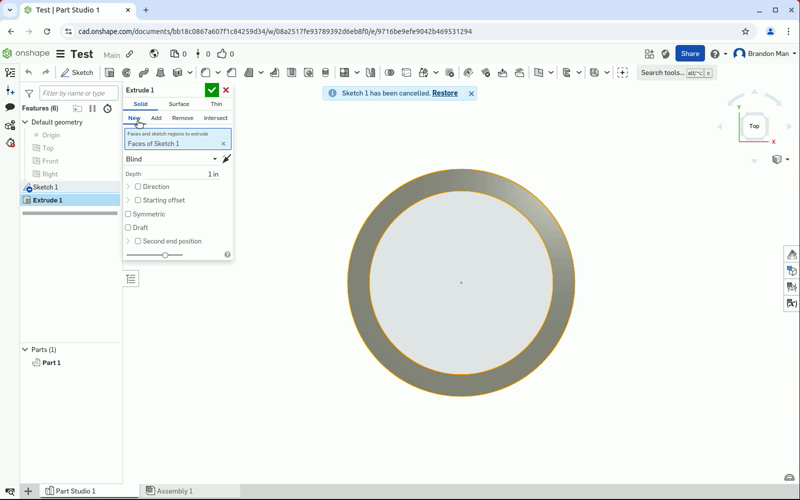
key(tab, 4)
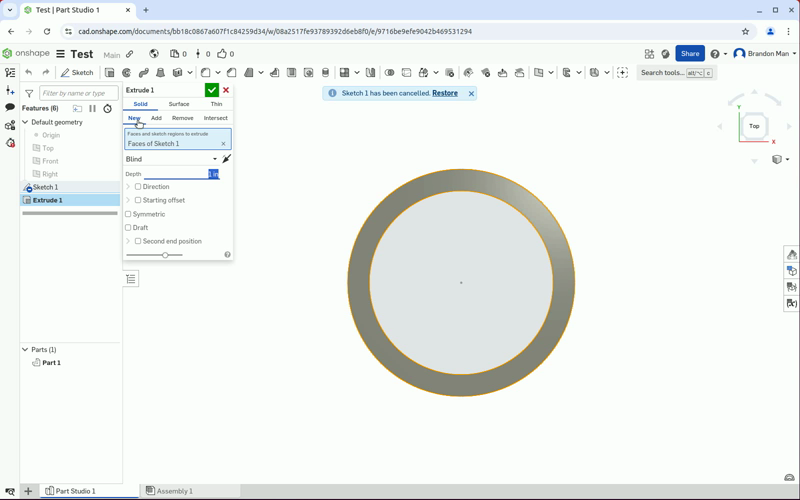
text(39.958)
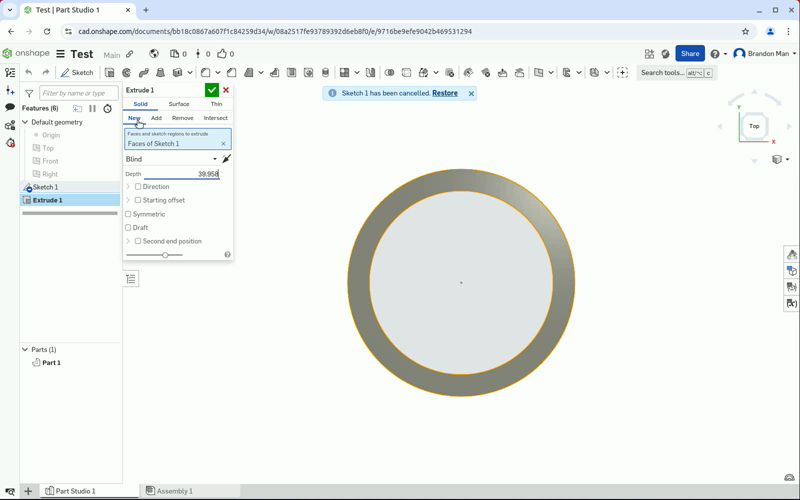
key(tab, 3)
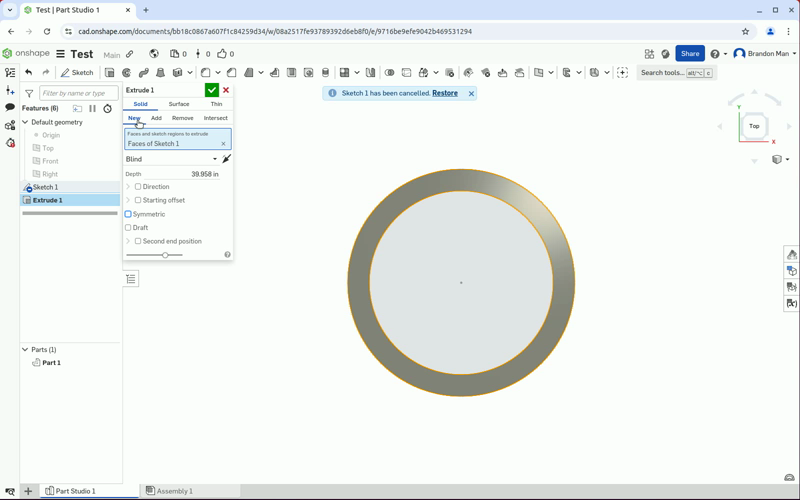
key(space)
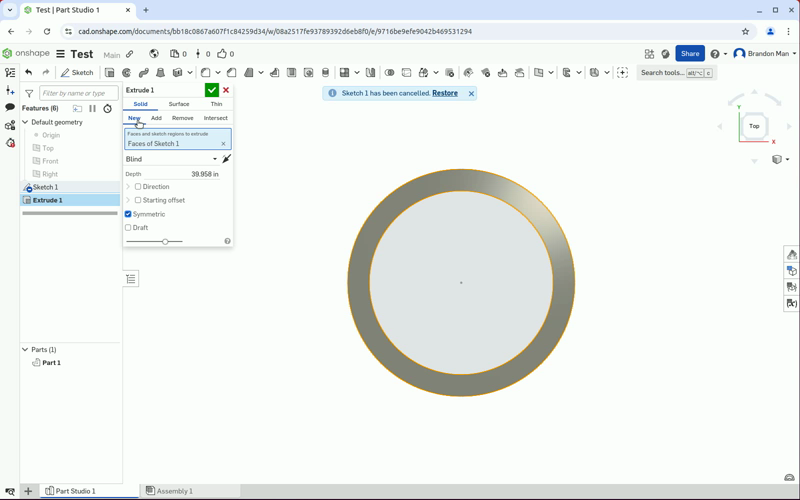
key(enter)
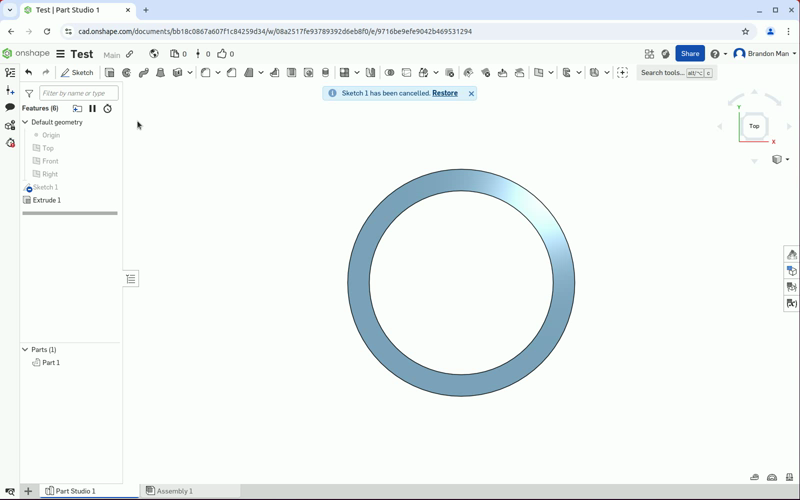
key(shift+h)
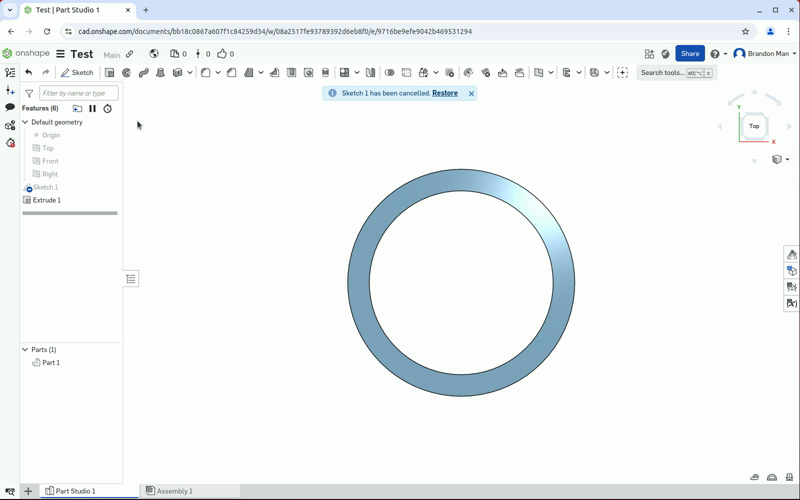
key(shift+h)
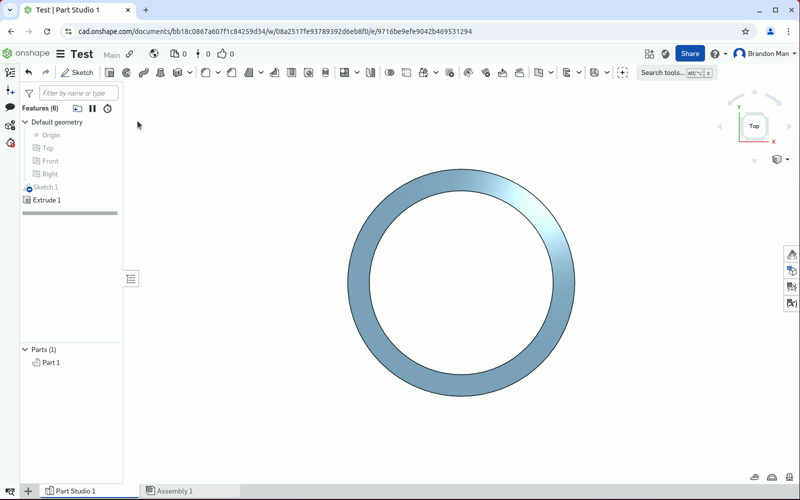
mouse_move(73, 189)
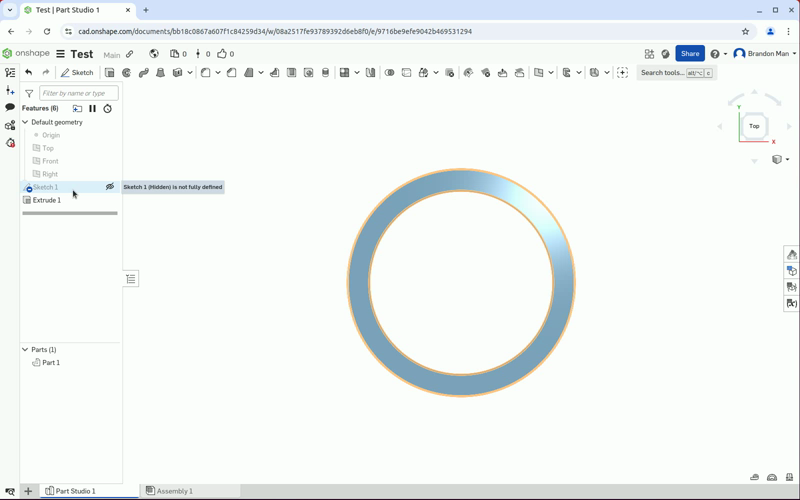
click(73, 189)
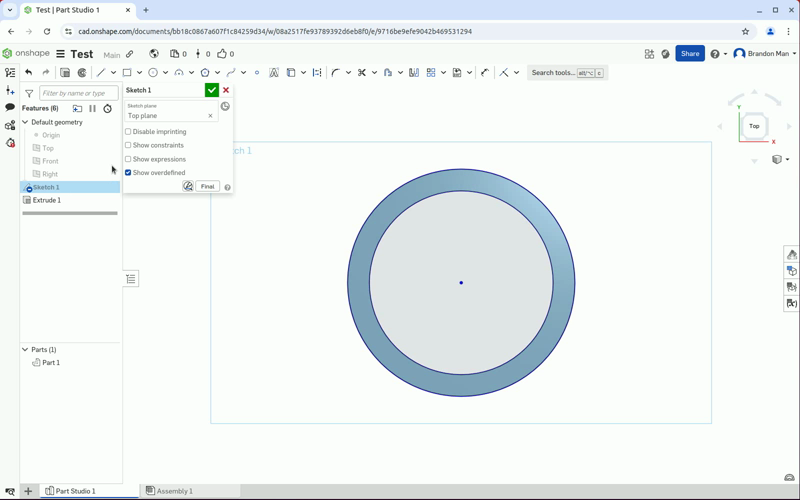
mouse_move(229, 92)
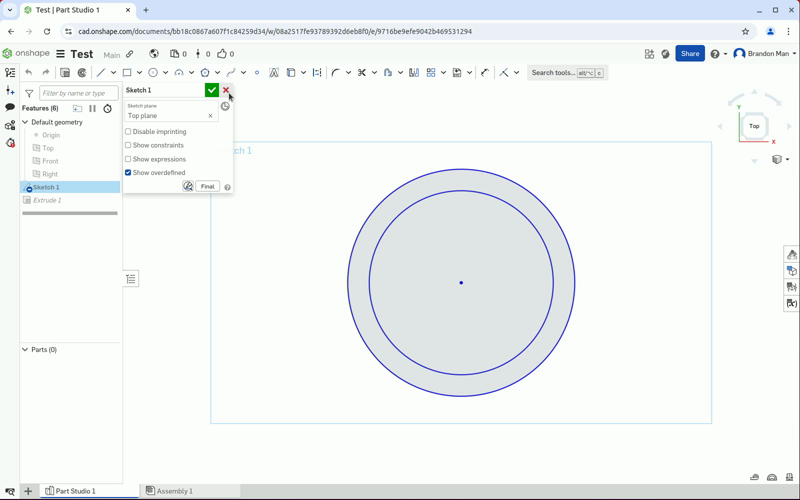
click(229, 92)
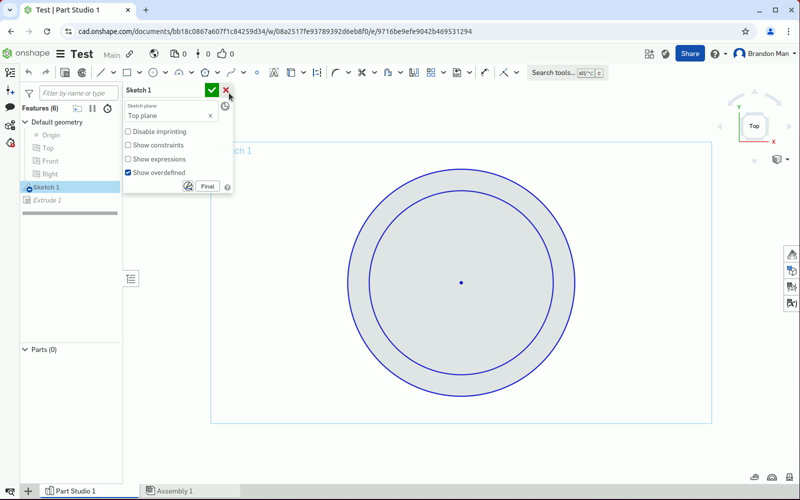
key(shift+s)
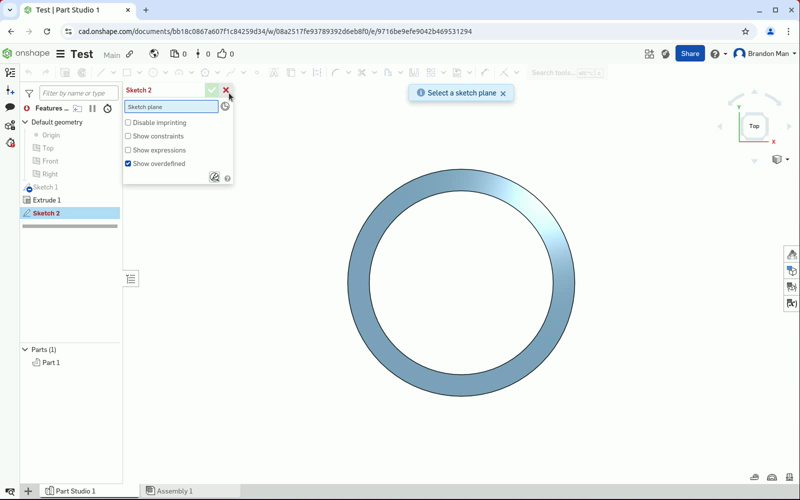
mouse_move(73, 150)
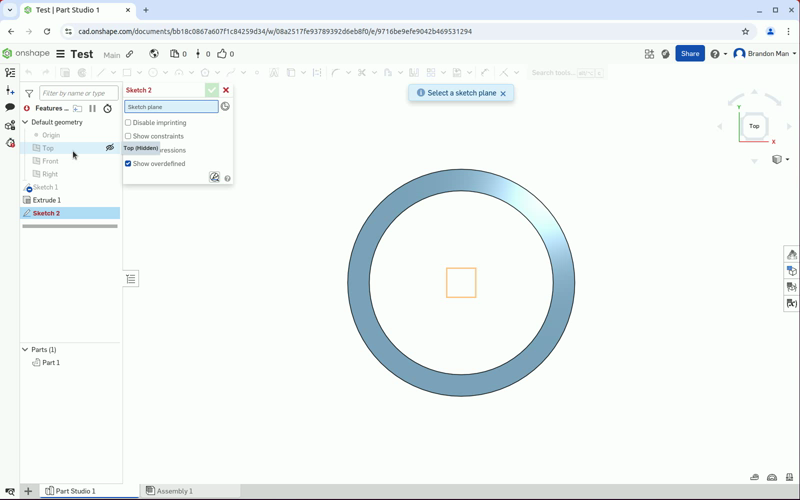
click(73, 150)
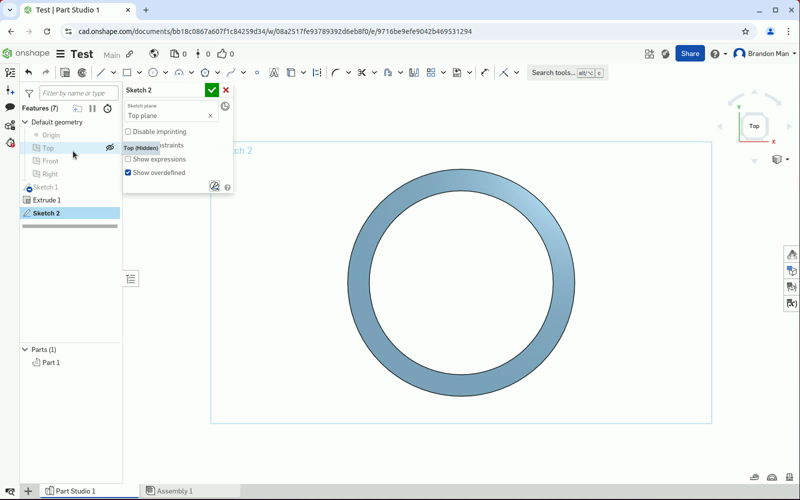
mouse_move(73, 352)
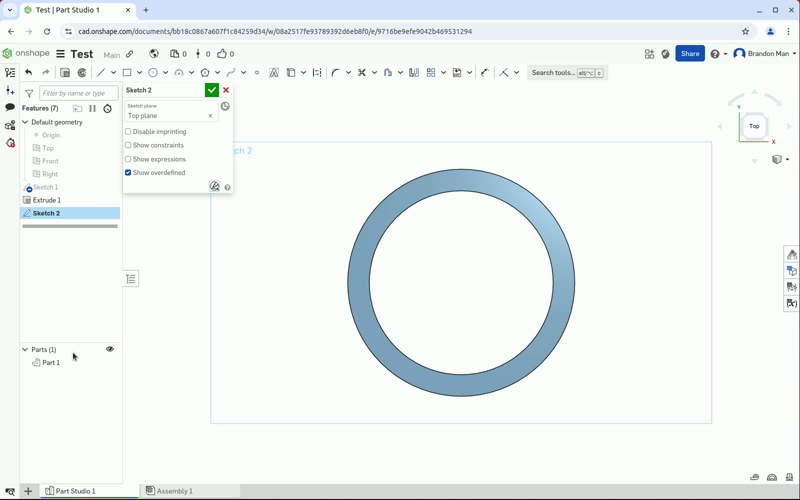
key(y)
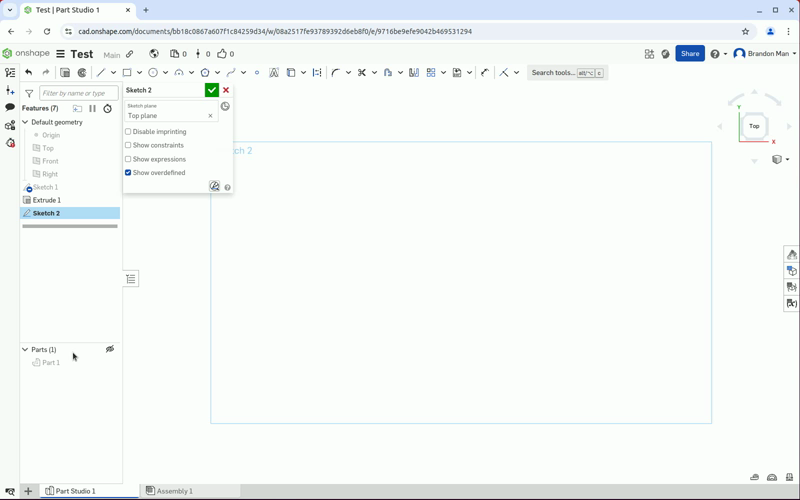
key(l)
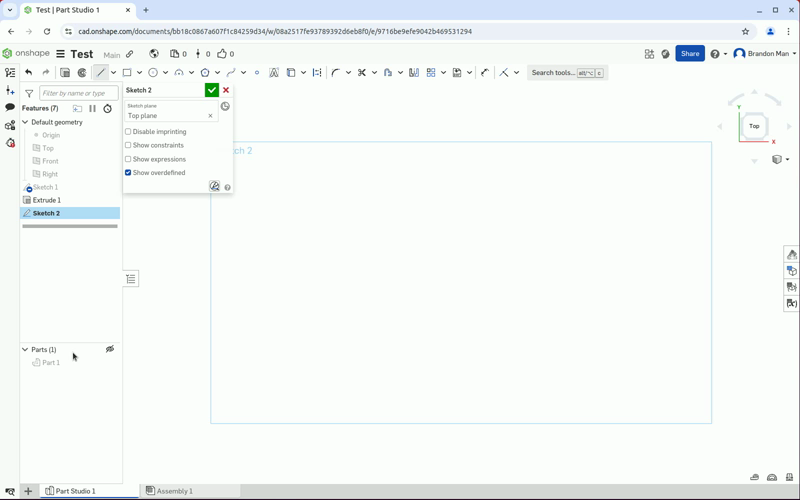
key_down(shift)
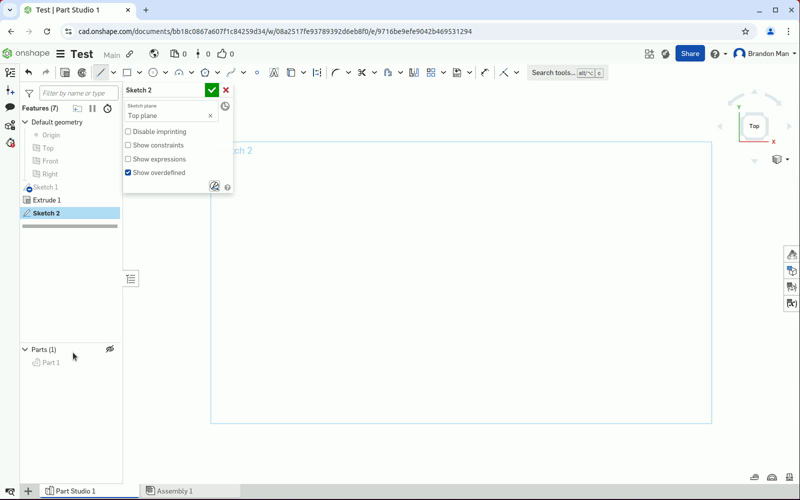
mouse_move(433, 224)
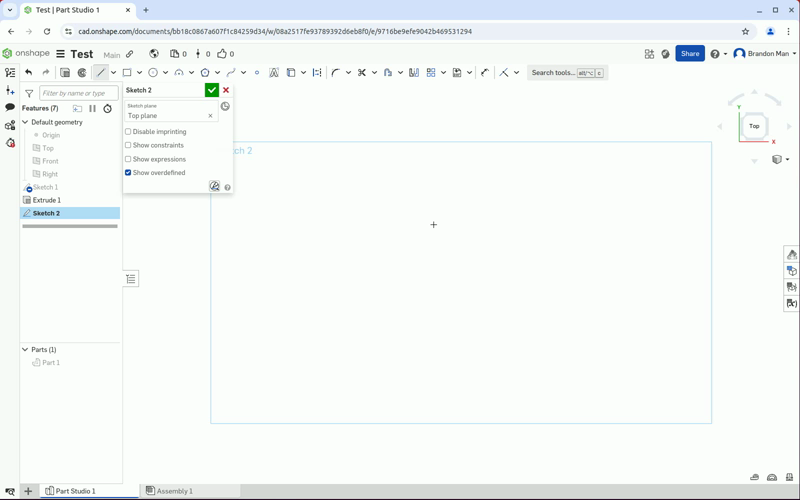
click(433, 224)
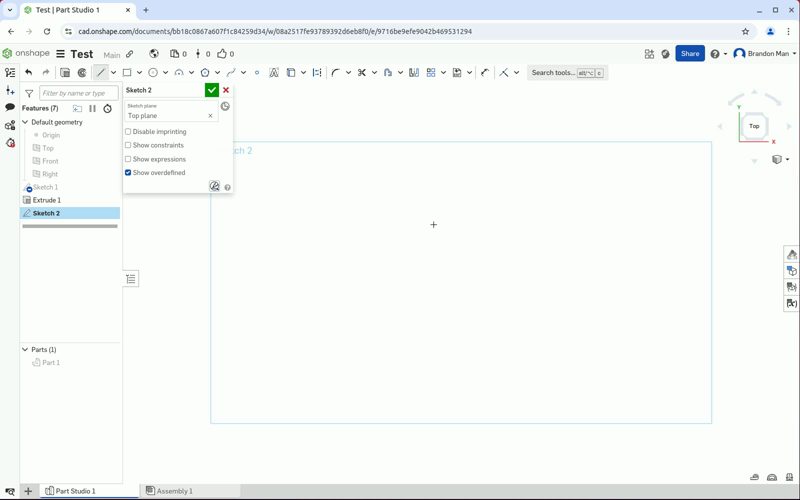
key_up(shift)
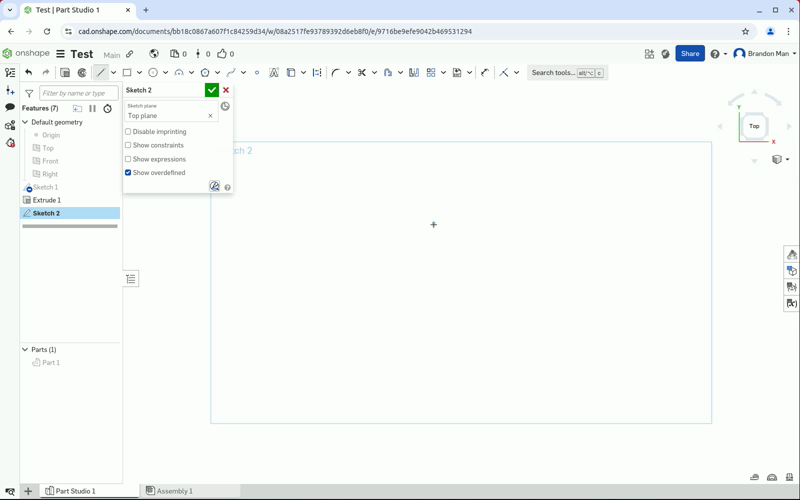
key_down(shift)
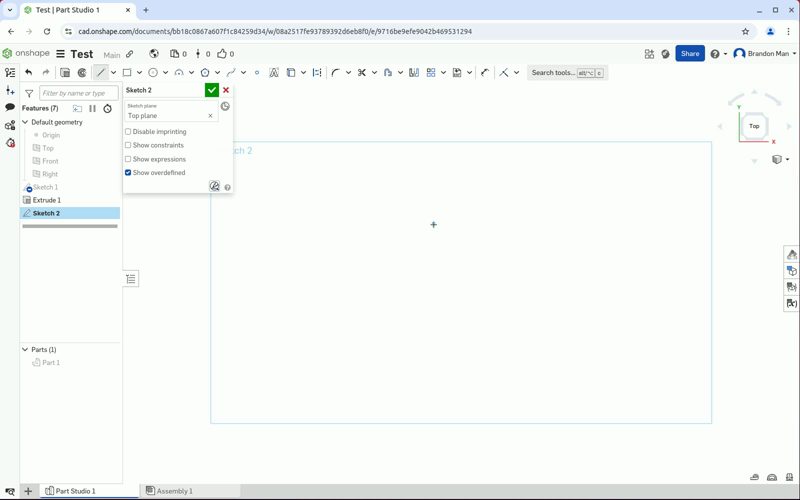
mouse_move(463, 224)
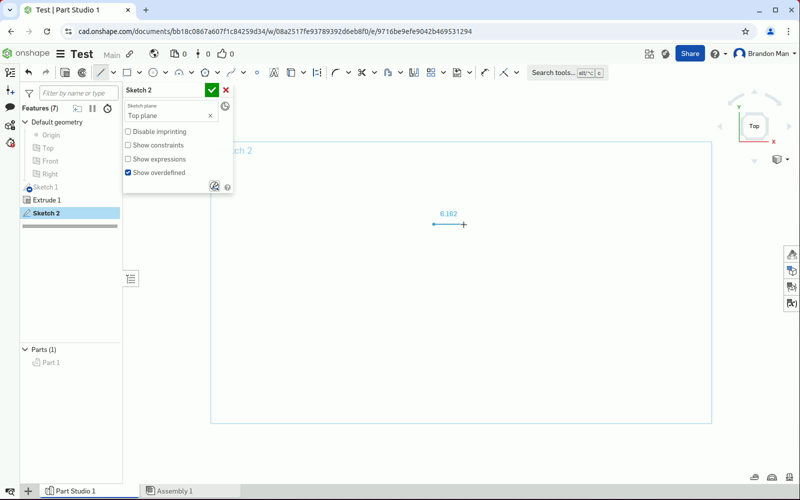
mouse_move(487, 224)
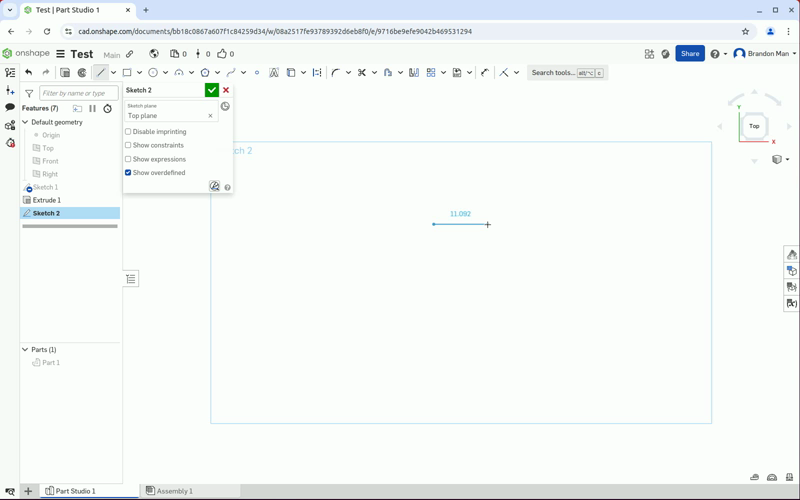
click(487, 224)
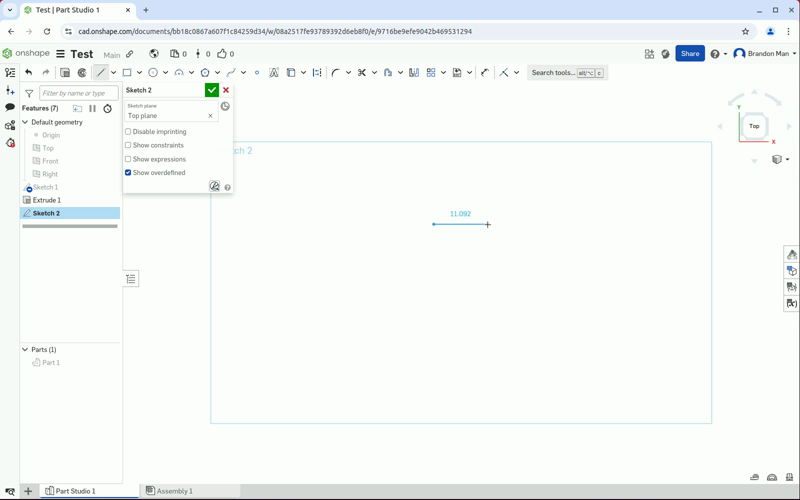
key_up(shift)
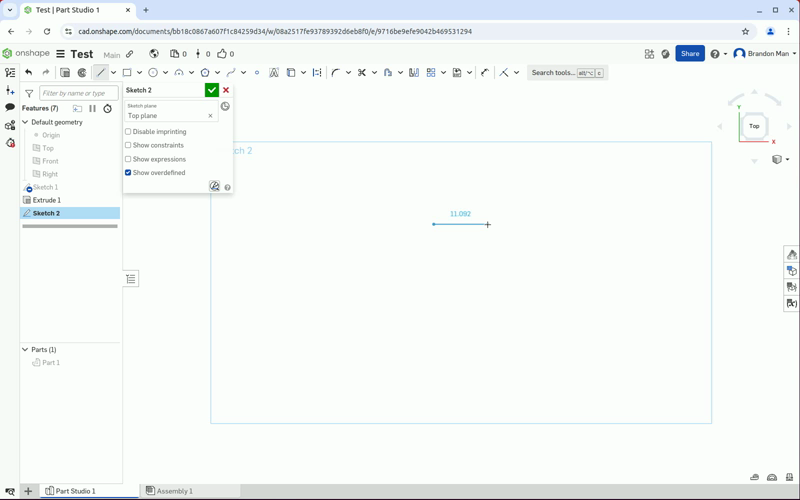
key_down(shift)
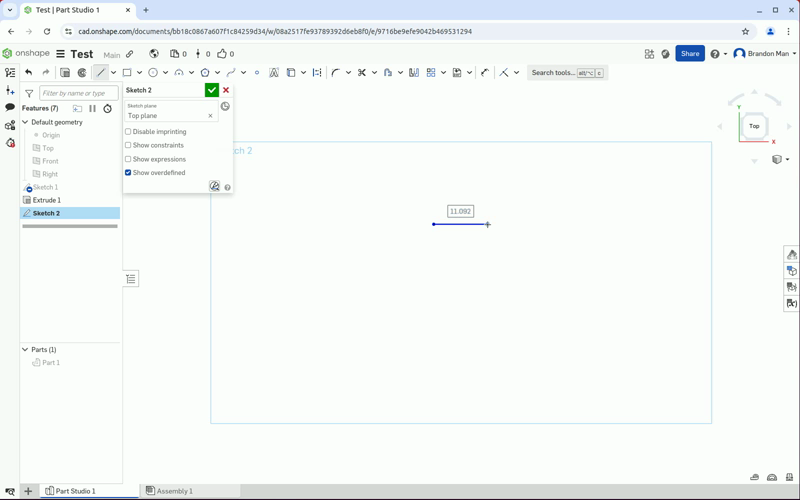
mouse_move(487, 161)
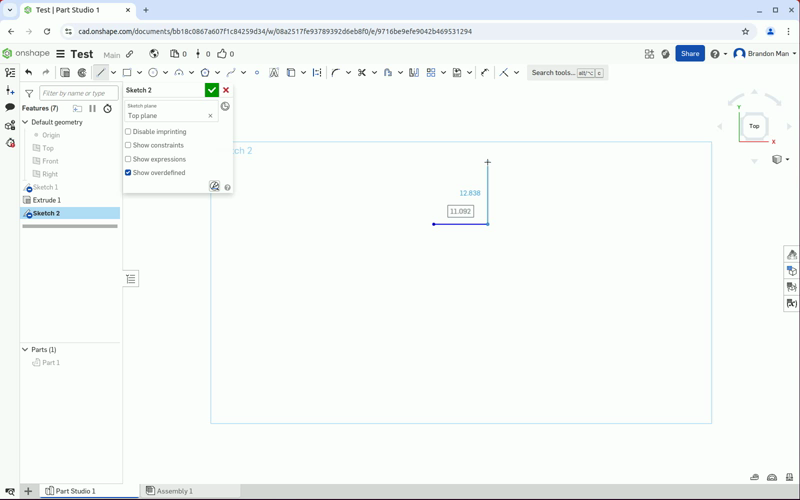
click(487, 161)
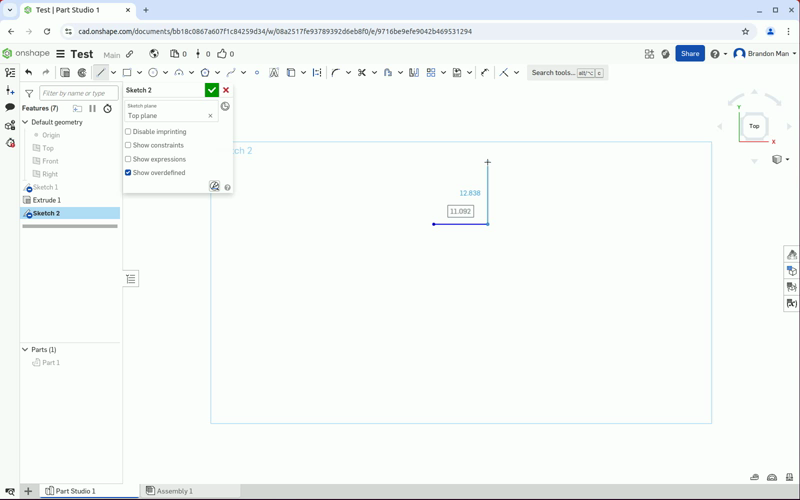
key_up(shift)
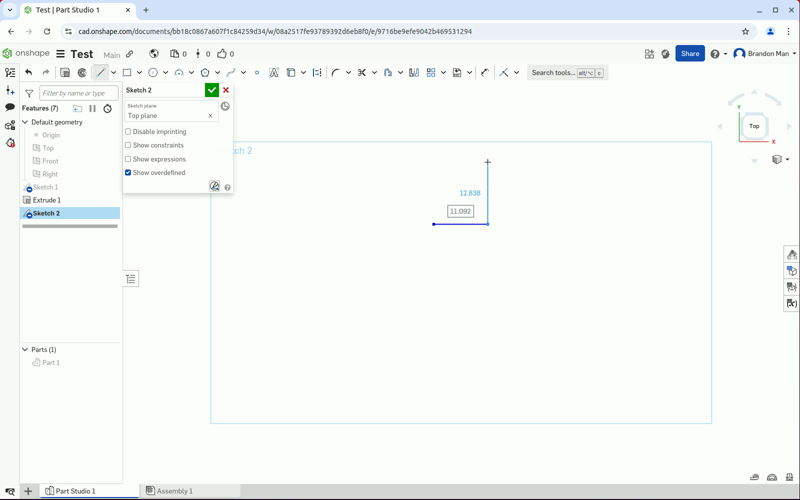
key_down(shift)
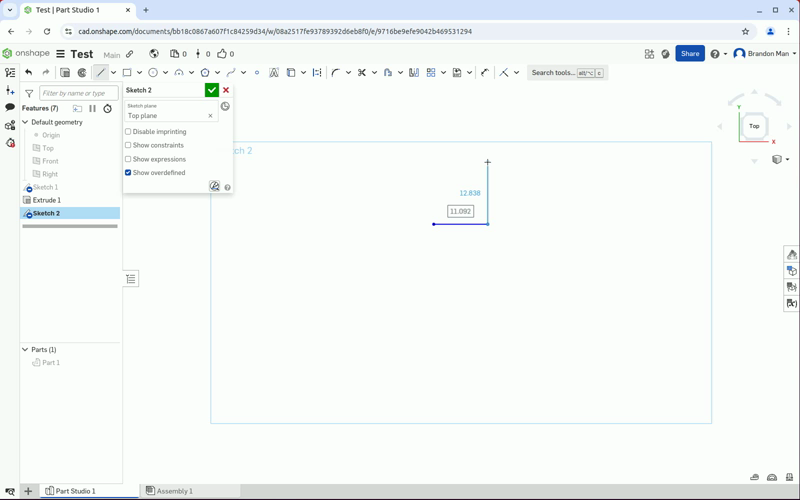
mouse_move(517, 161)
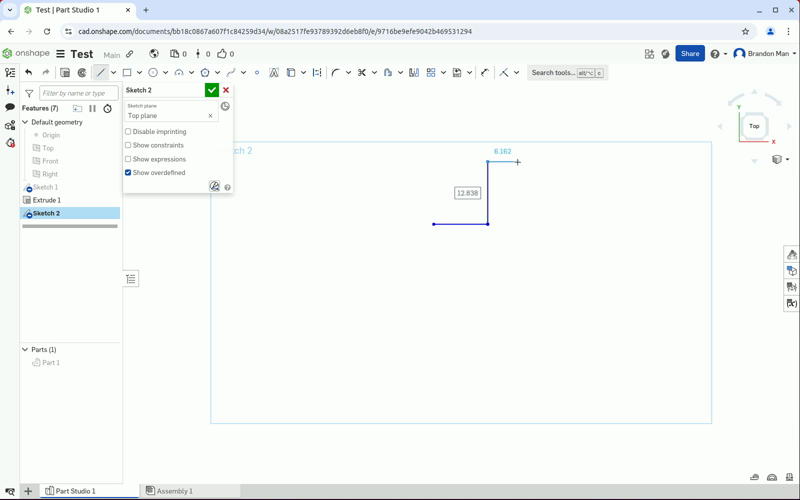
mouse_move(433, 161)
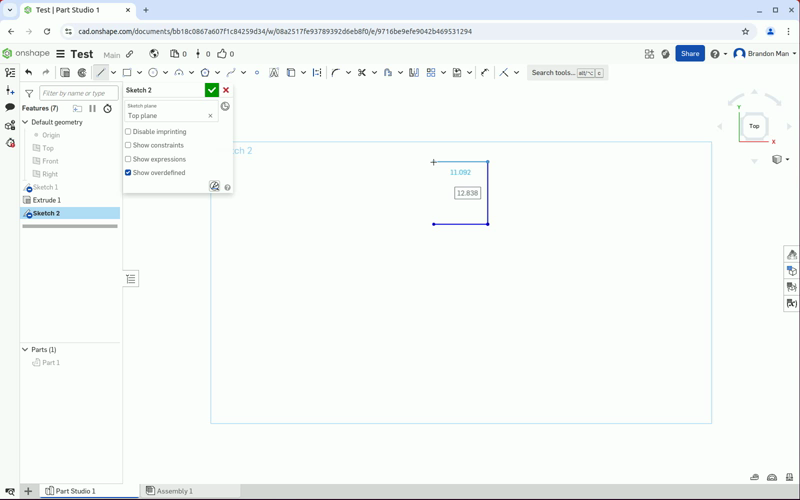
click(433, 161)
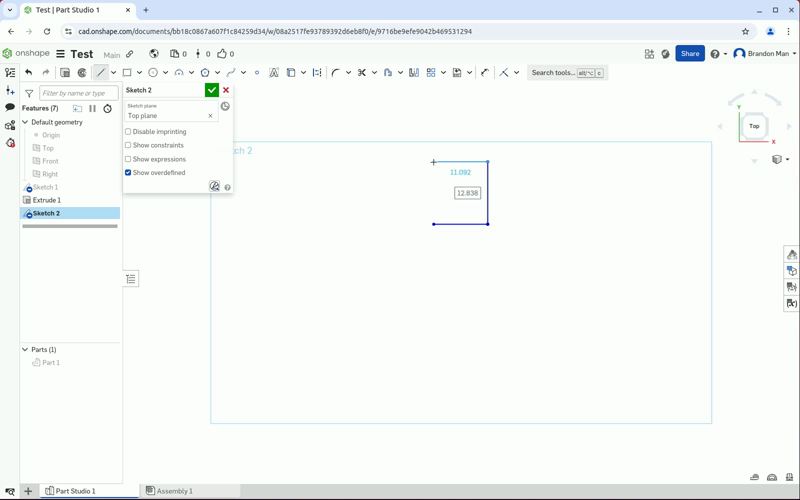
key_up(shift)
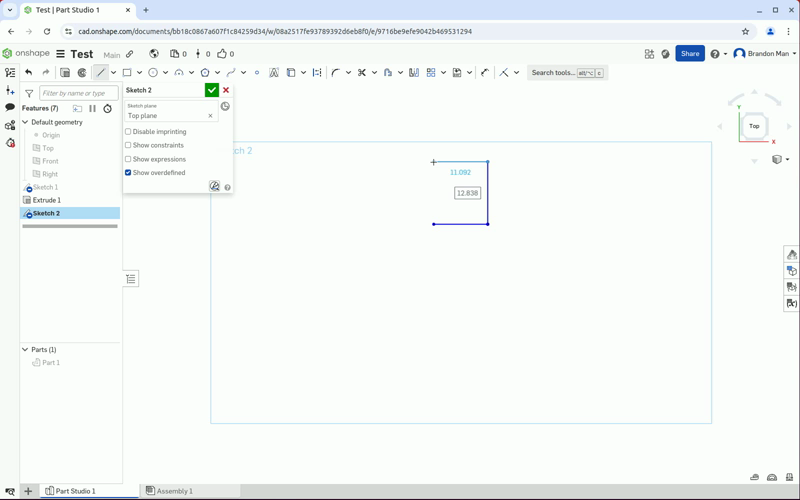
key_down(shift)
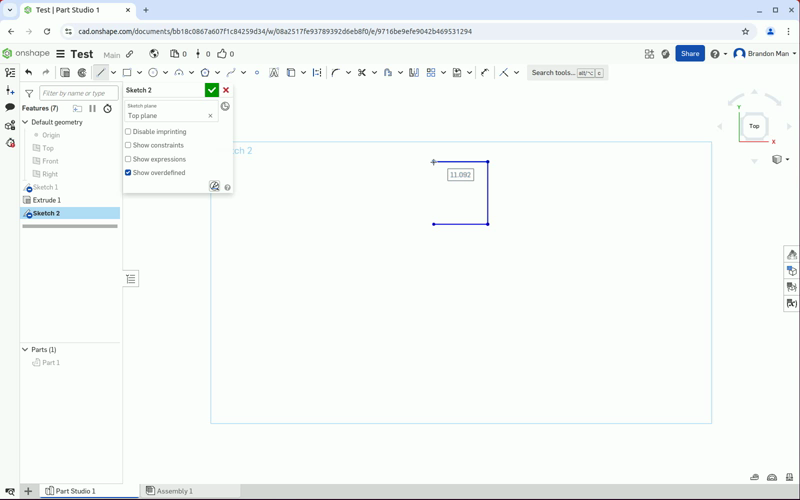
mouse_move(433, 224)
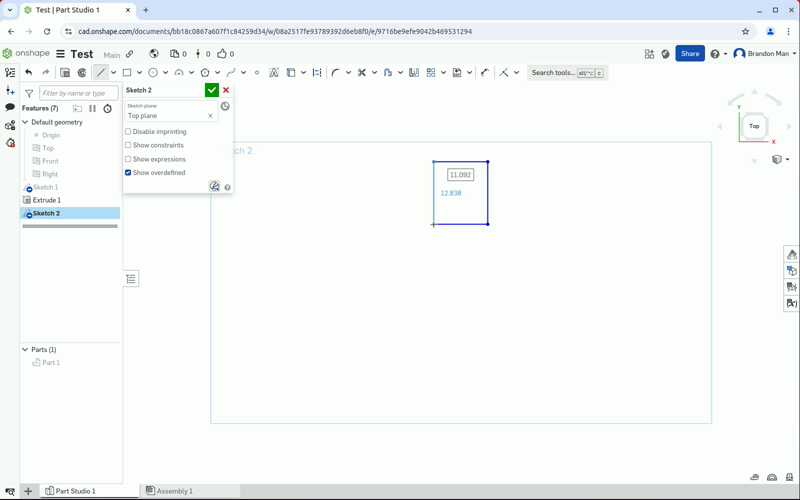
key_up(shift)
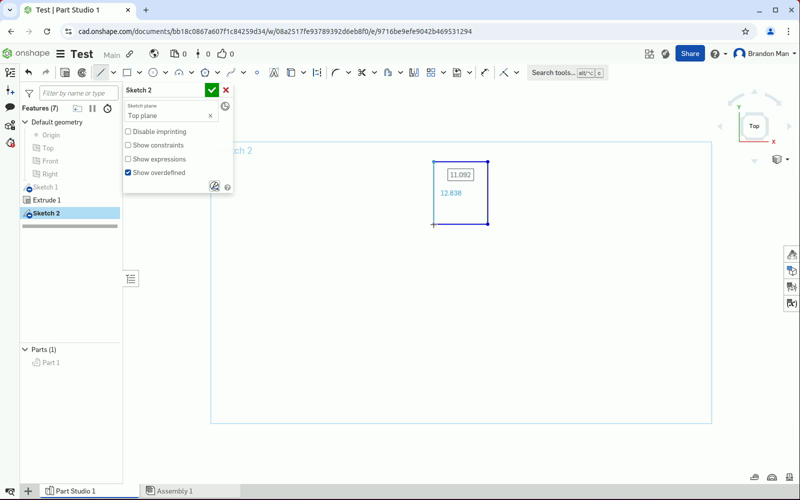
click(433, 224)
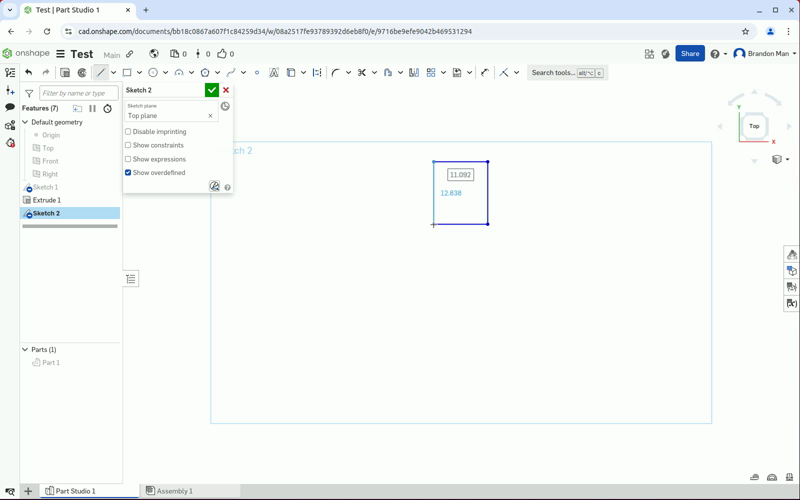
key(esc)
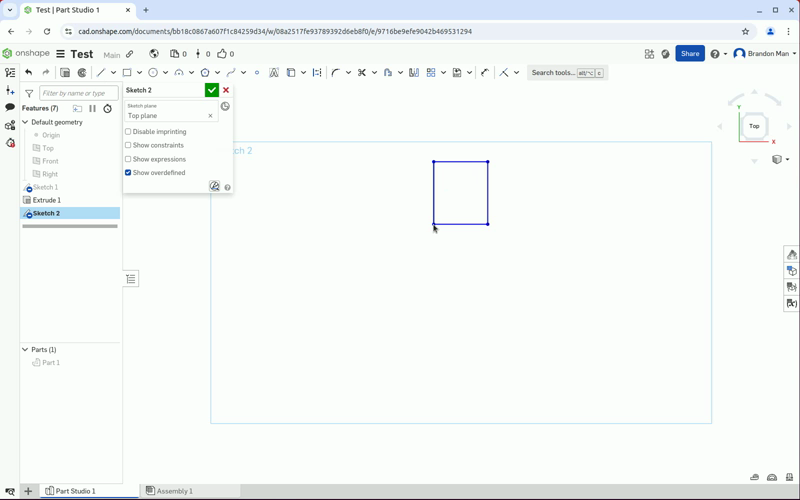
mouse_move(440, 221)
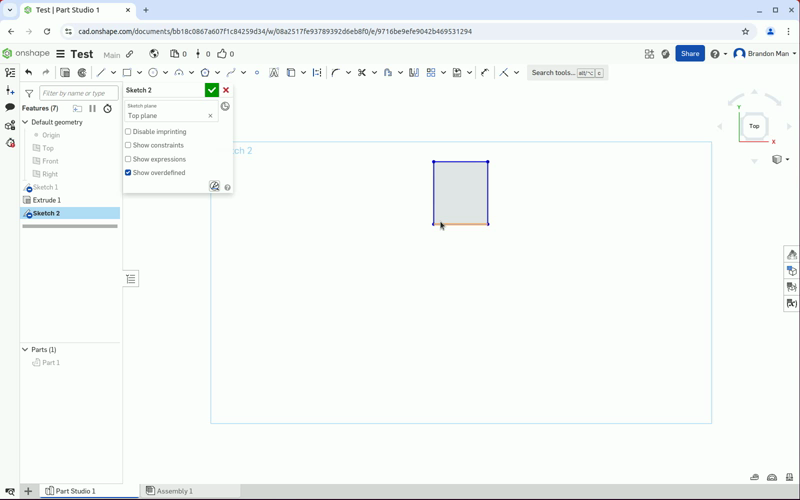
click(440, 221)
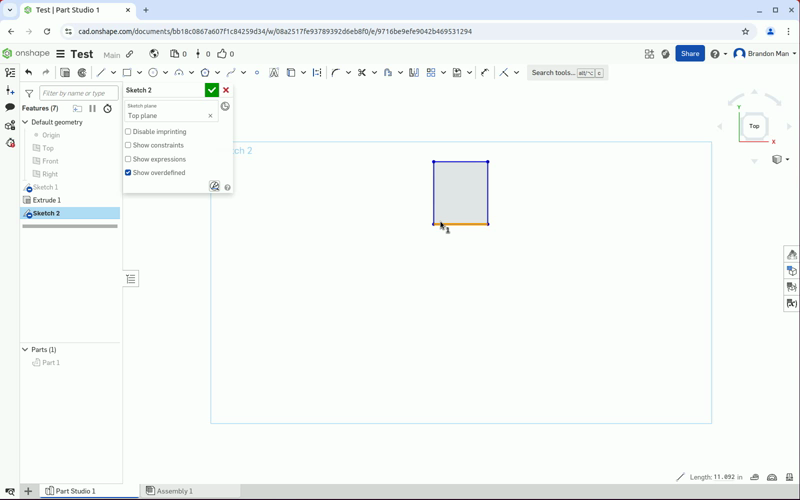
mouse_move(73, 352)
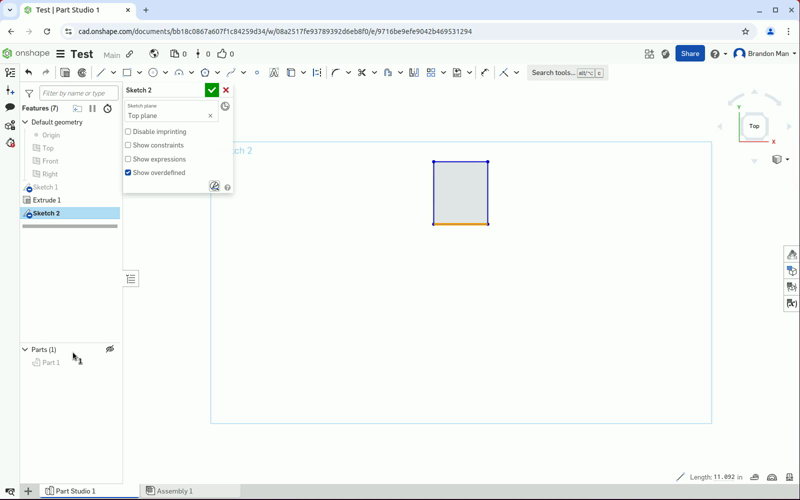
key(shift+y)
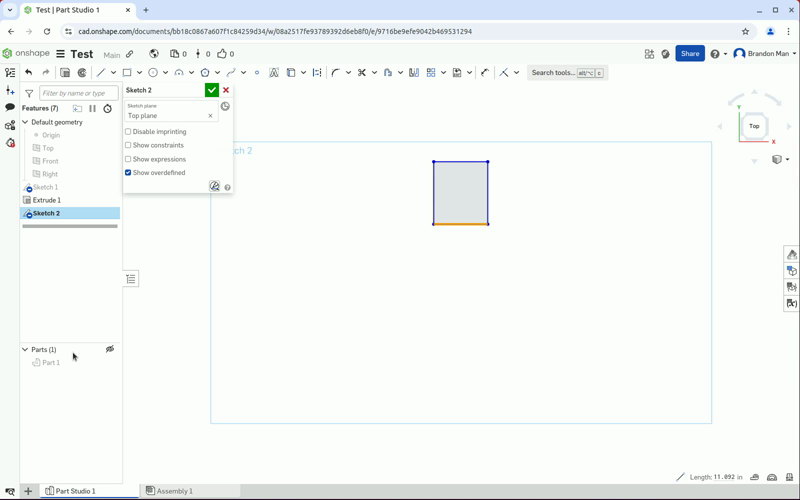
key(shift+e)
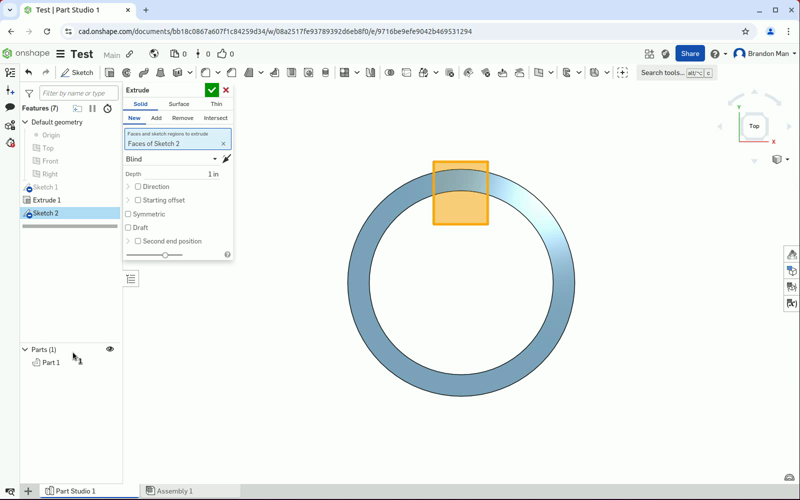
mouse_move(143, 106)
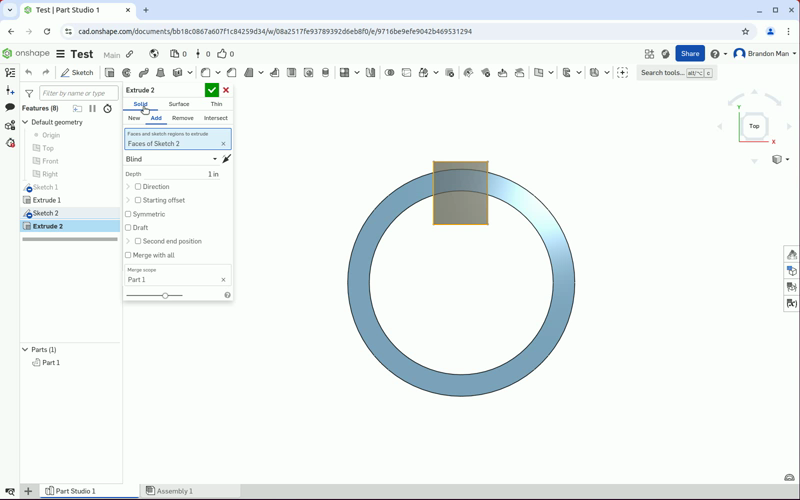
click(143, 106)
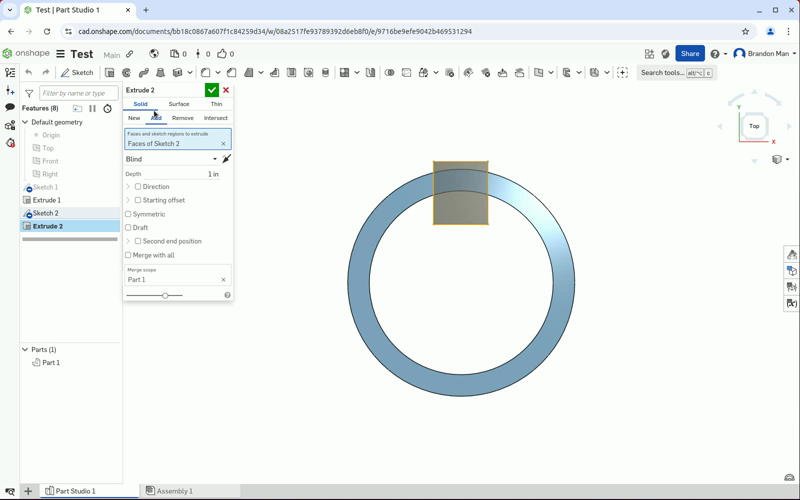
mouse_move(186, 120)
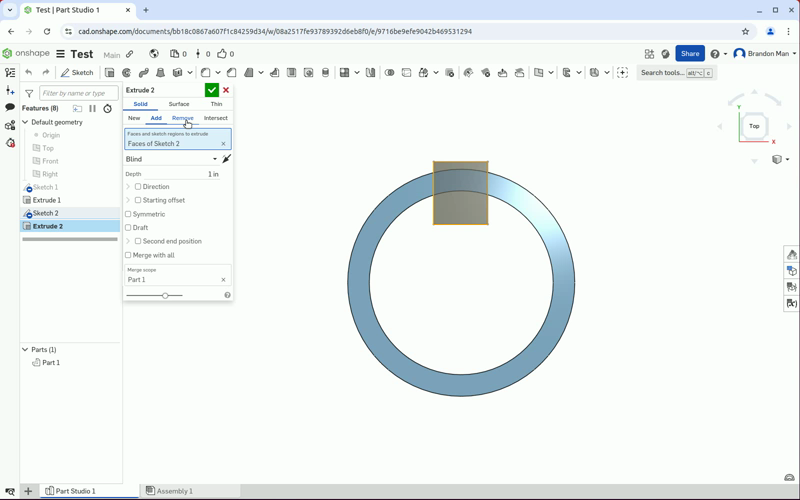
click(186, 120)
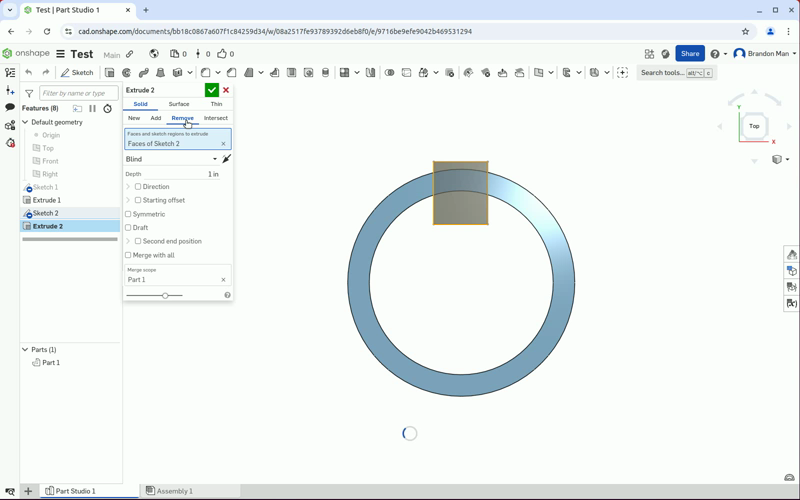
key(tab, 4)
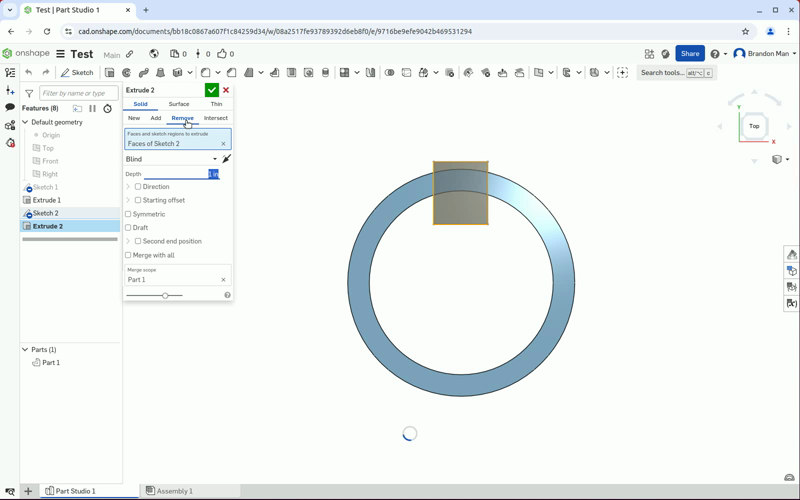
text(30.33)
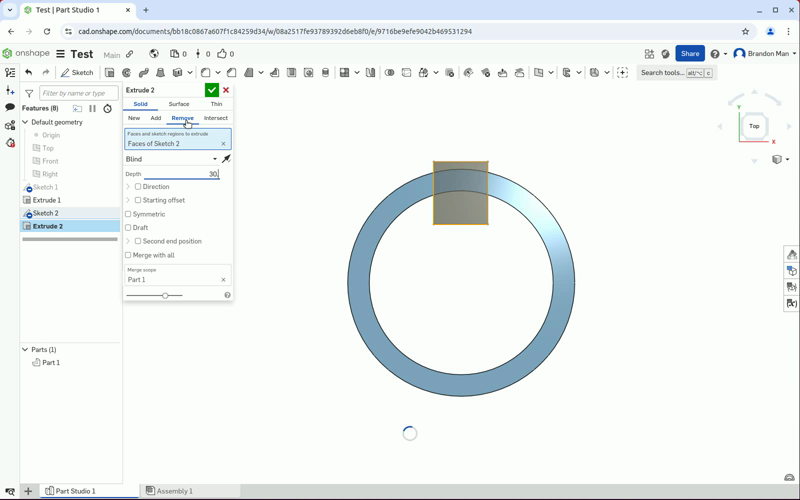
key(tab, 3)
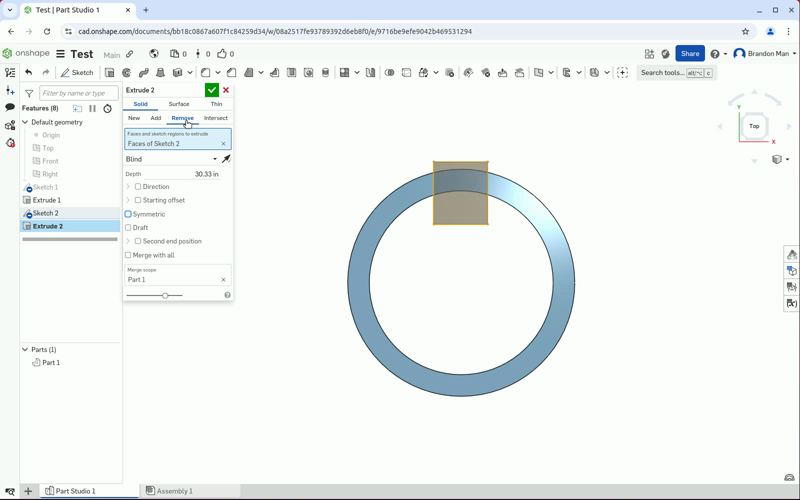
key(space)
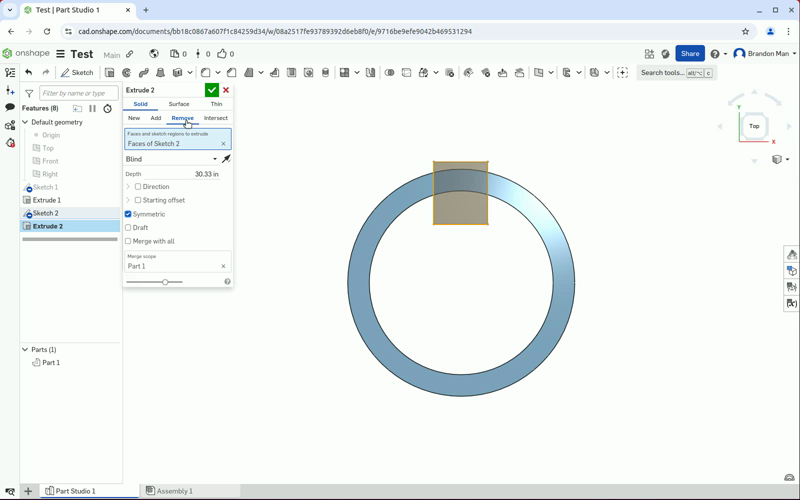
key(tab, 2)
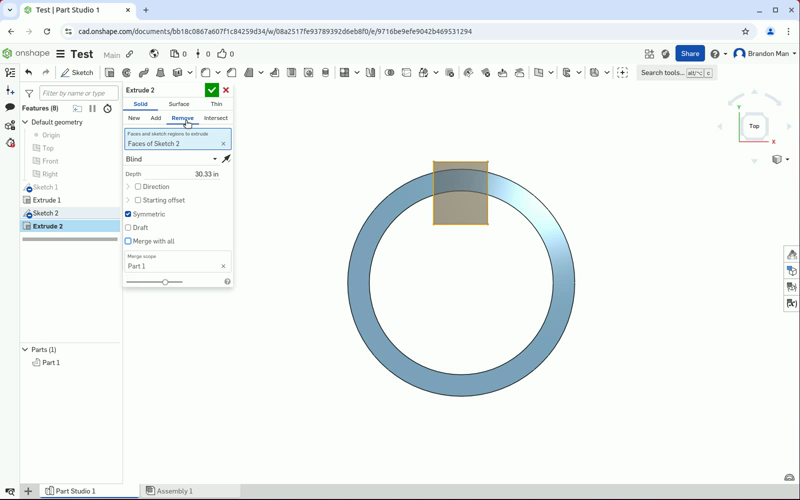
key(space)
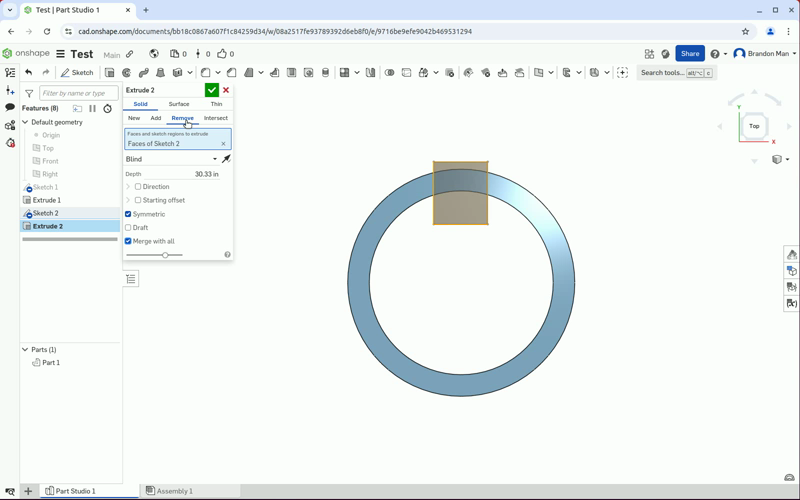
key(enter)
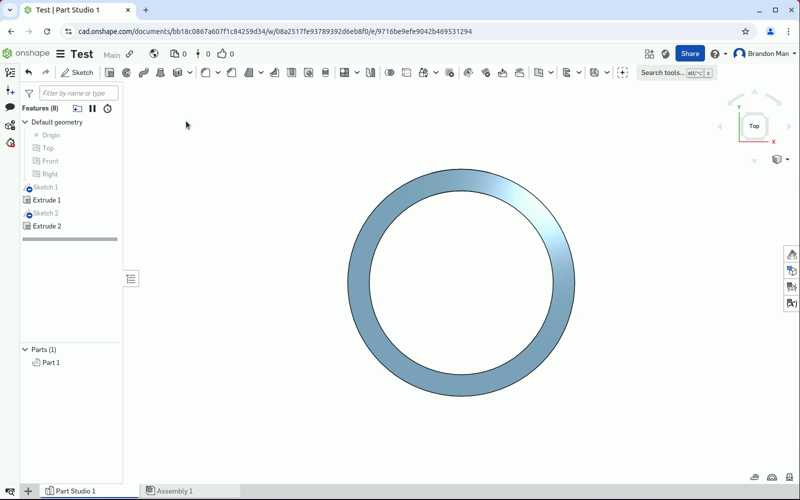
key(shift+h)
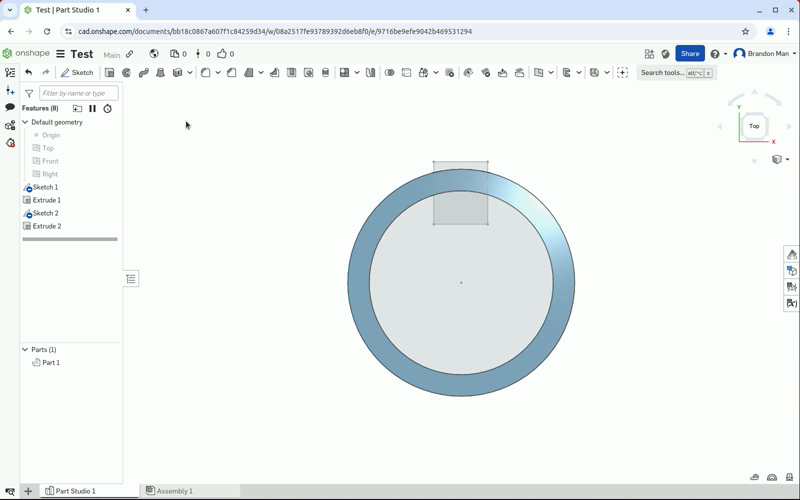
key(shift+h)
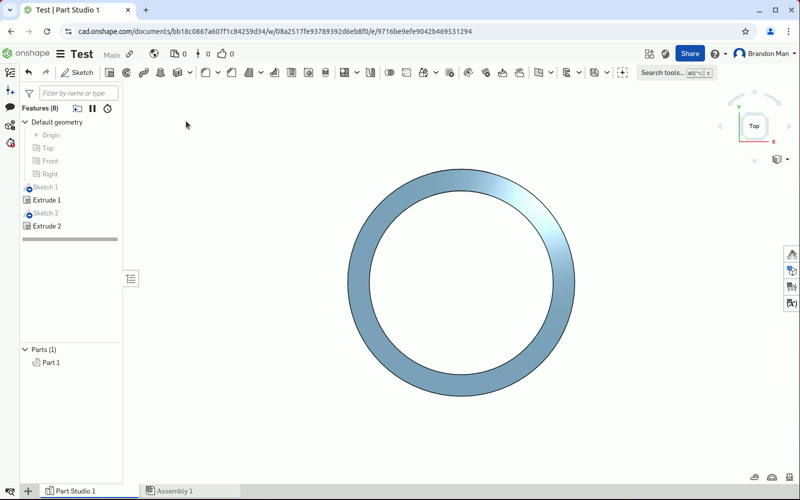
mouse_move(73, 189)
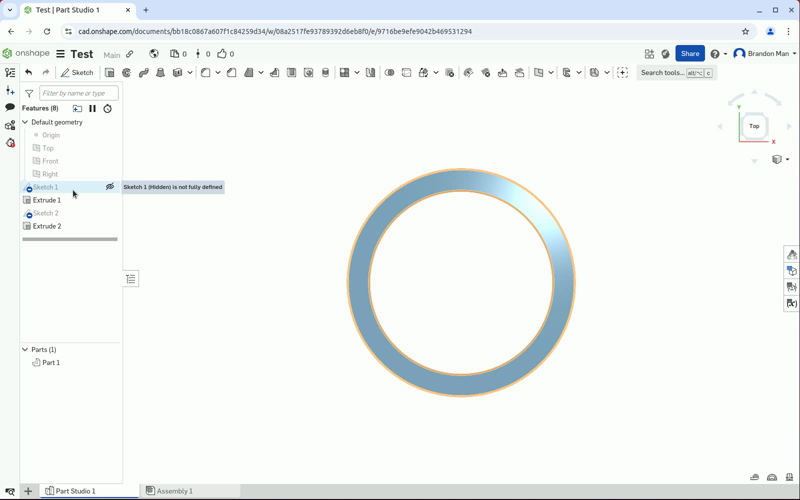
click(73, 189)
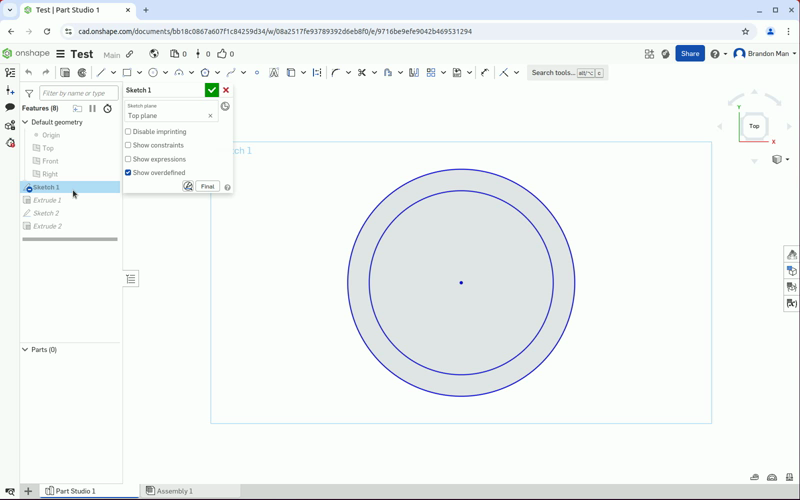
mouse_move(229, 92)
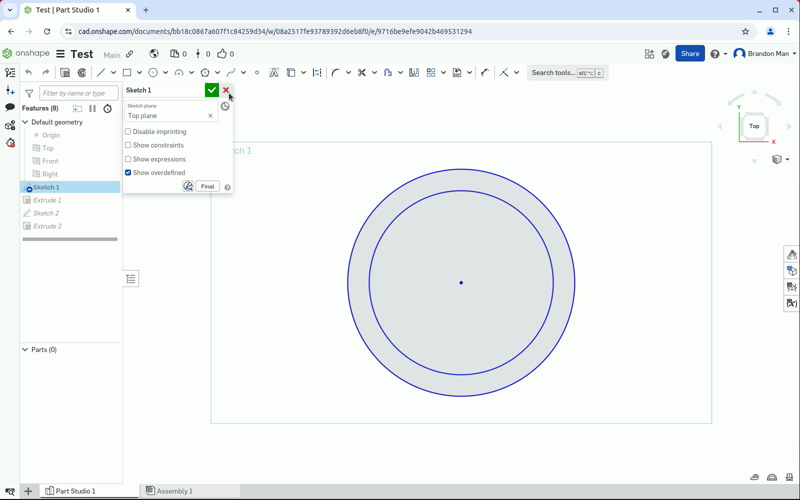
click(229, 92)
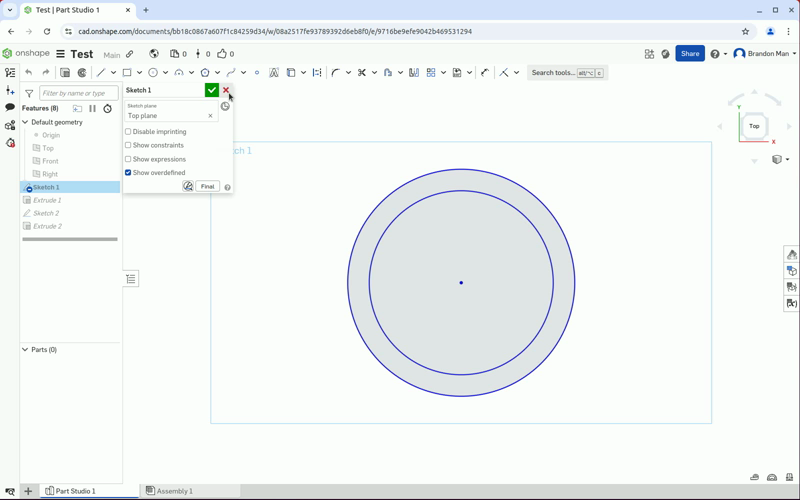
key(shift+s)
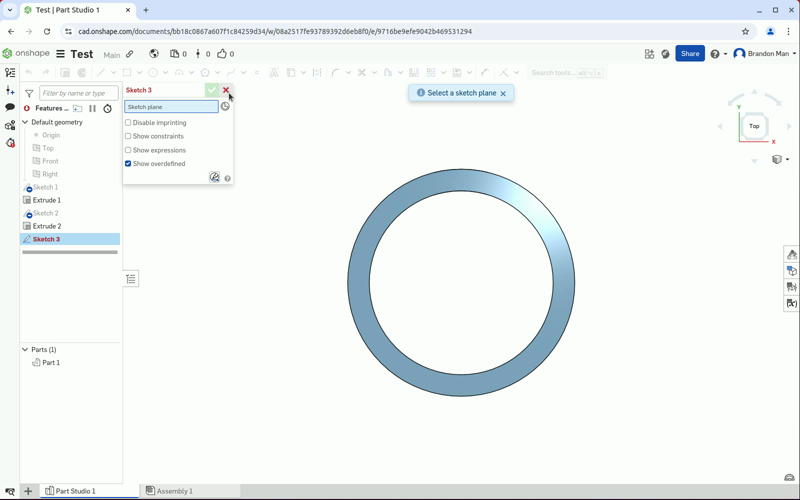
mouse_move(73, 150)
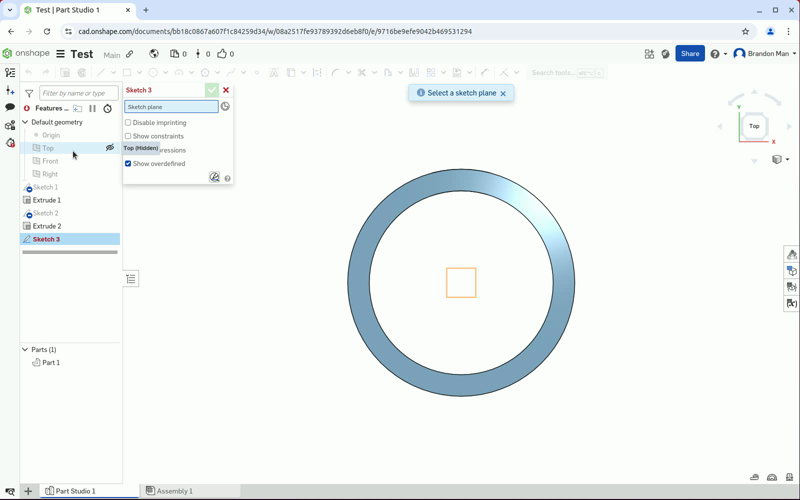
click(73, 150)
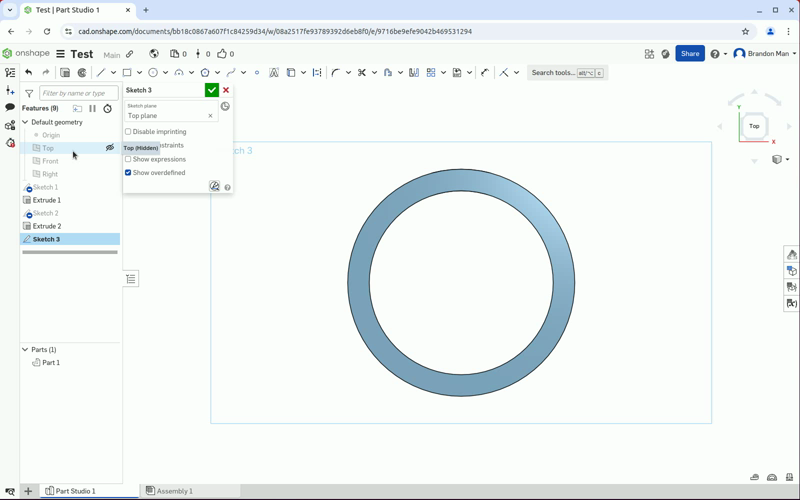
mouse_move(73, 352)
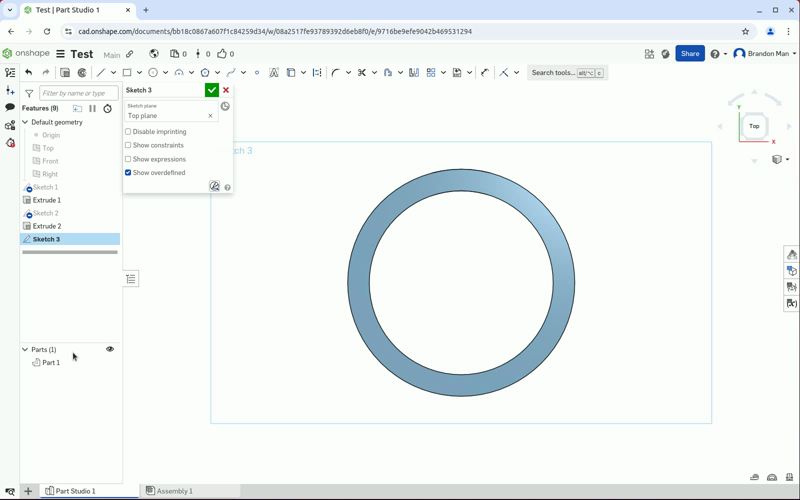
key(y)
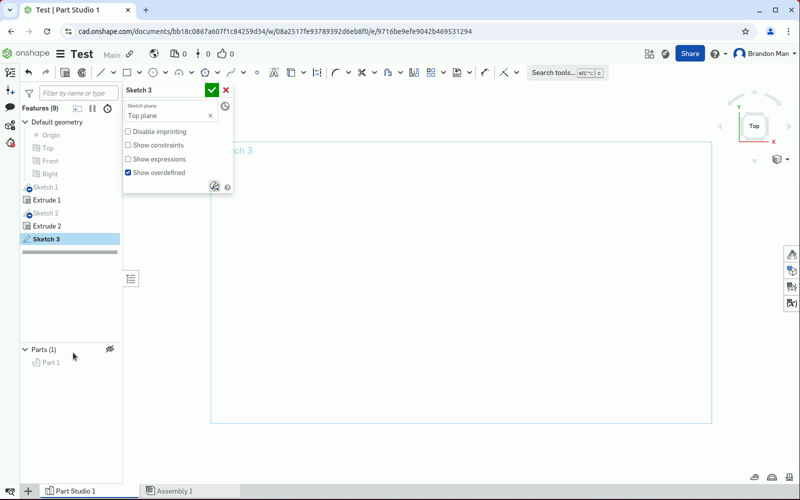
key(l)
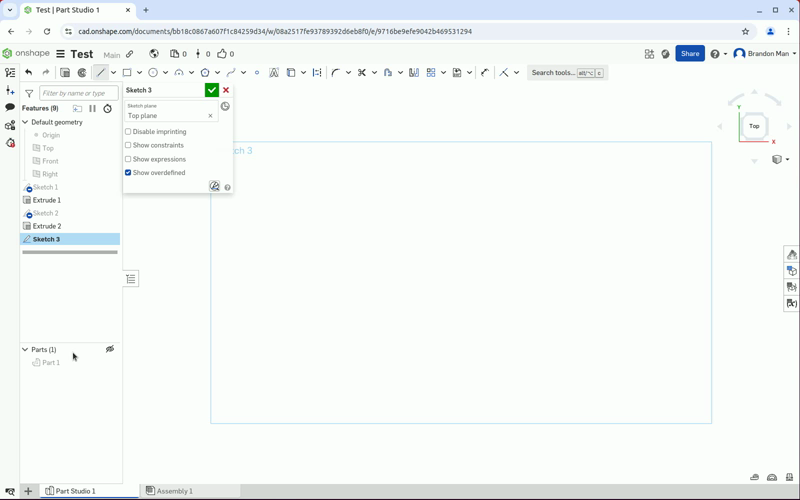
key_down(shift)
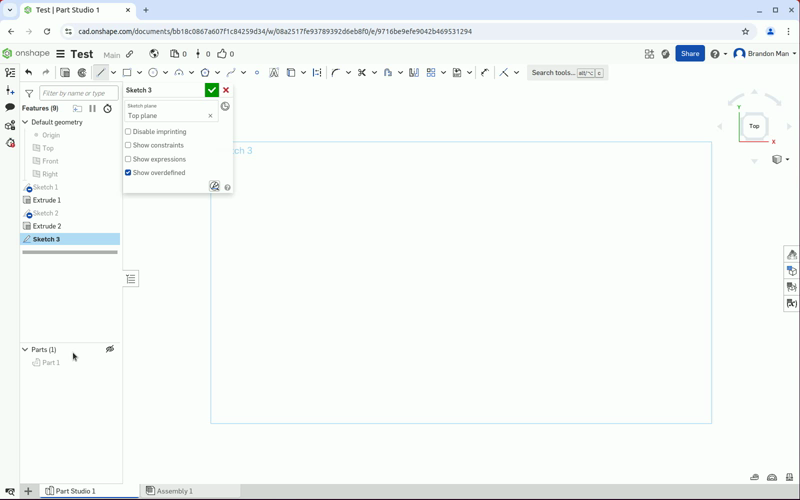
mouse_move(343, 245)
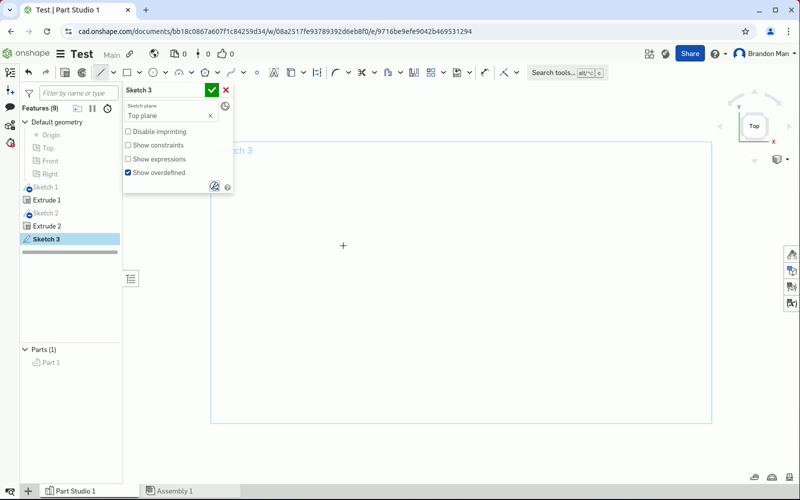
click(343, 245)
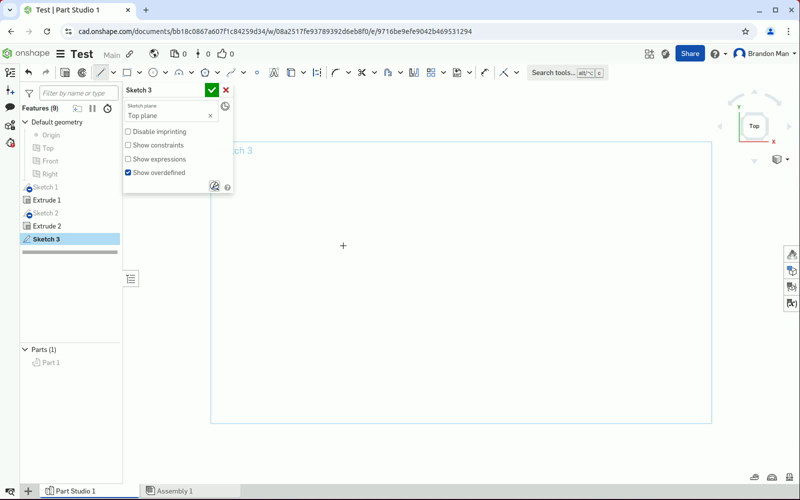
key_up(shift)
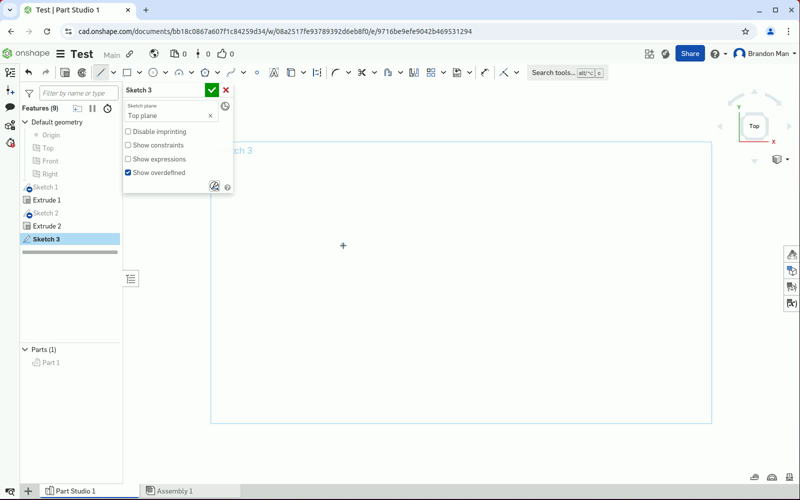
key_down(shift)
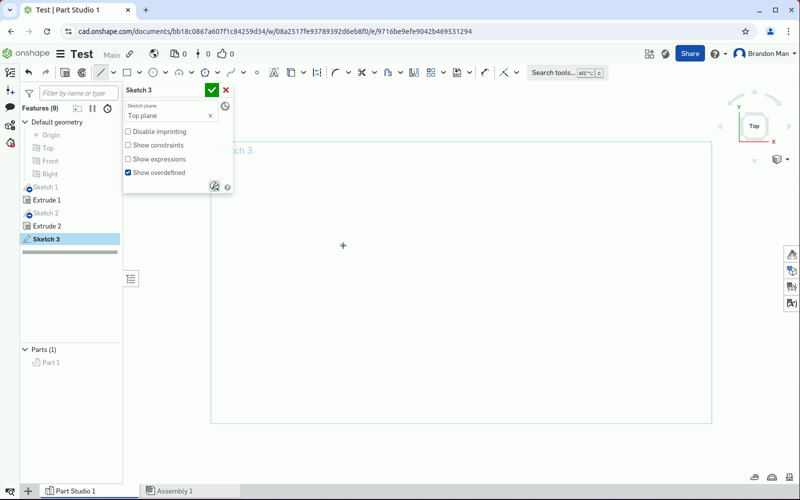
mouse_move(397, 276)
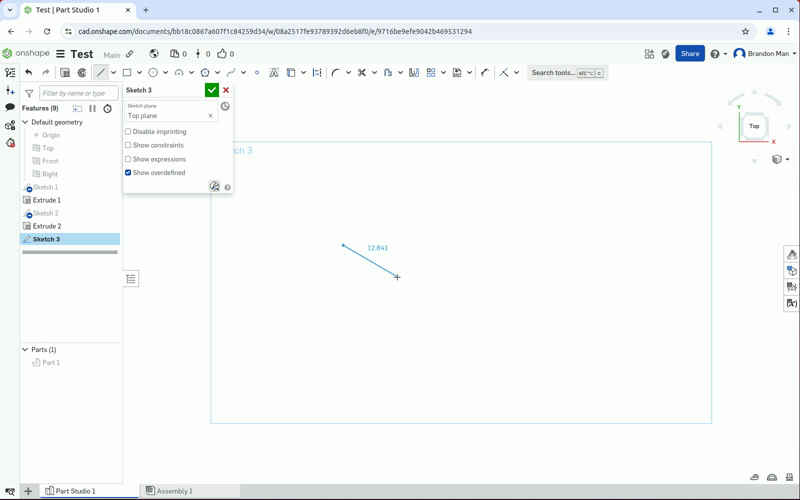
click(397, 276)
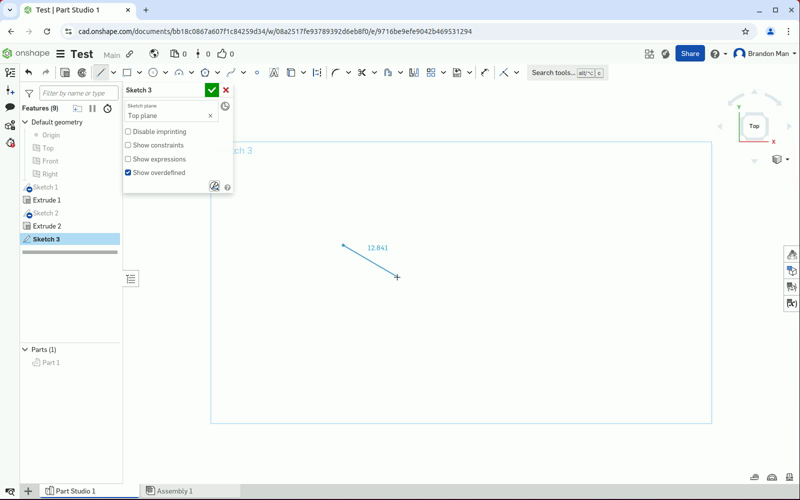
key_up(shift)
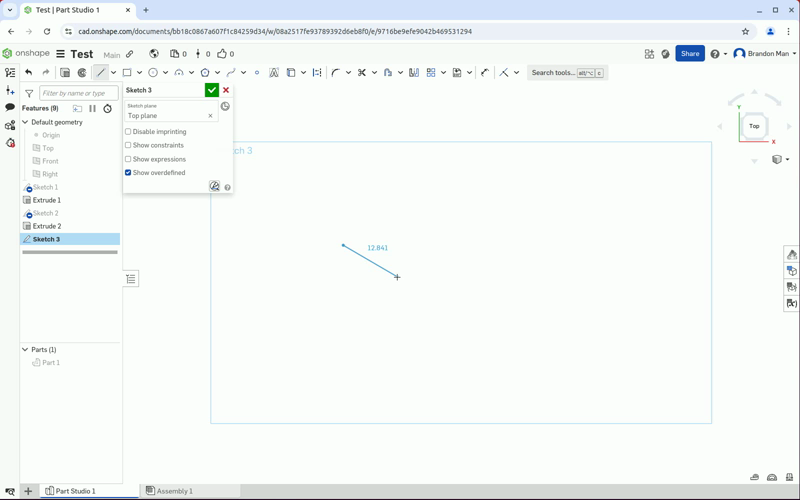
key_down(shift)
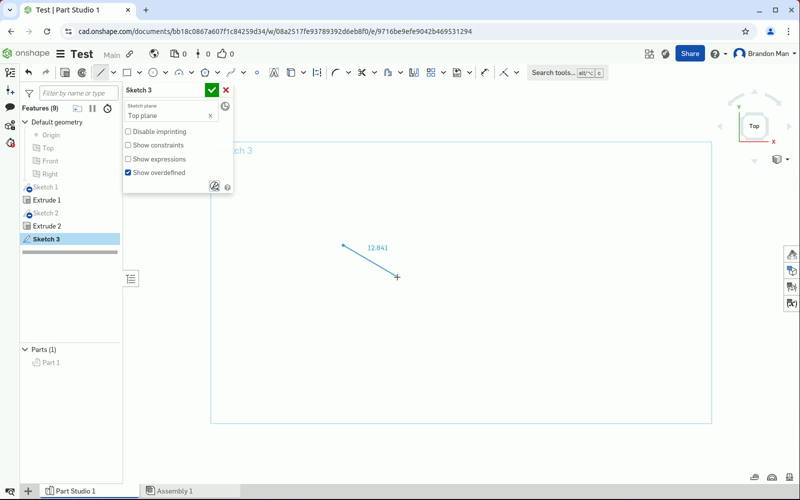
mouse_move(427, 276)
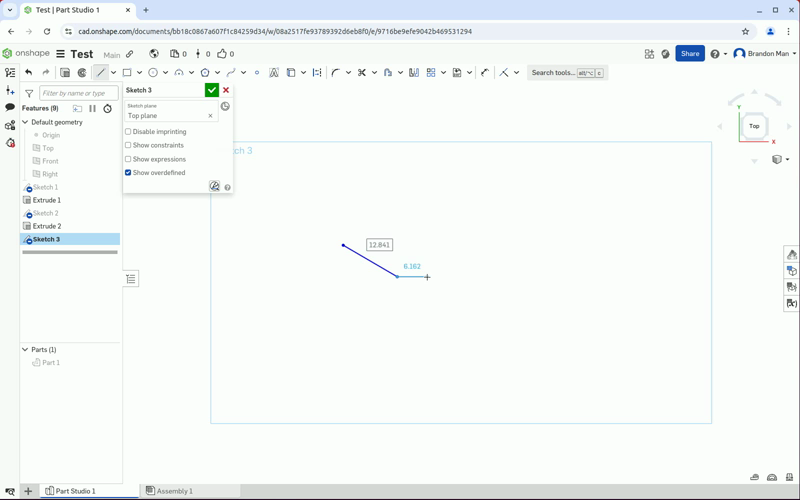
mouse_move(424, 230)
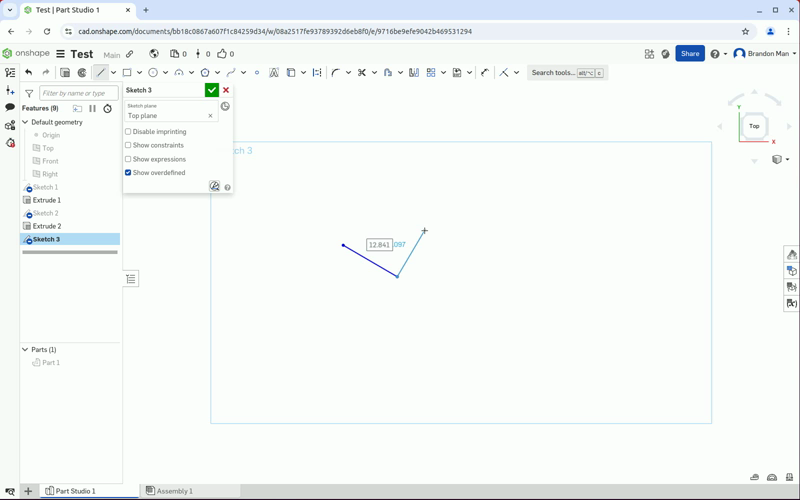
click(424, 230)
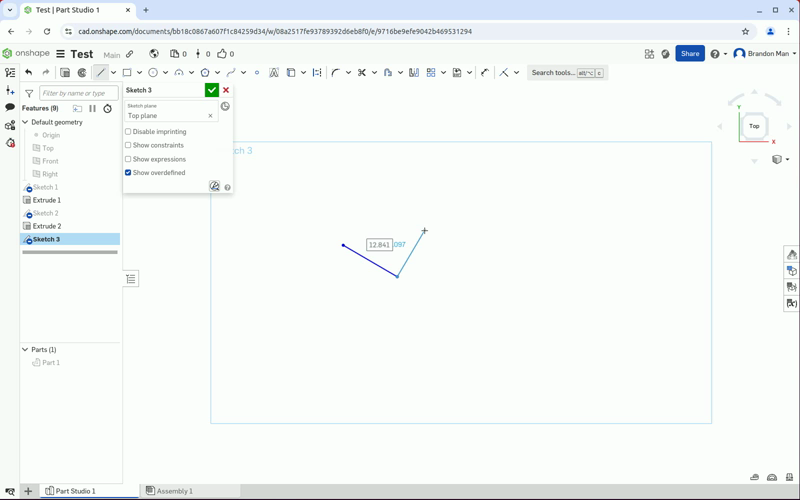
key_up(shift)
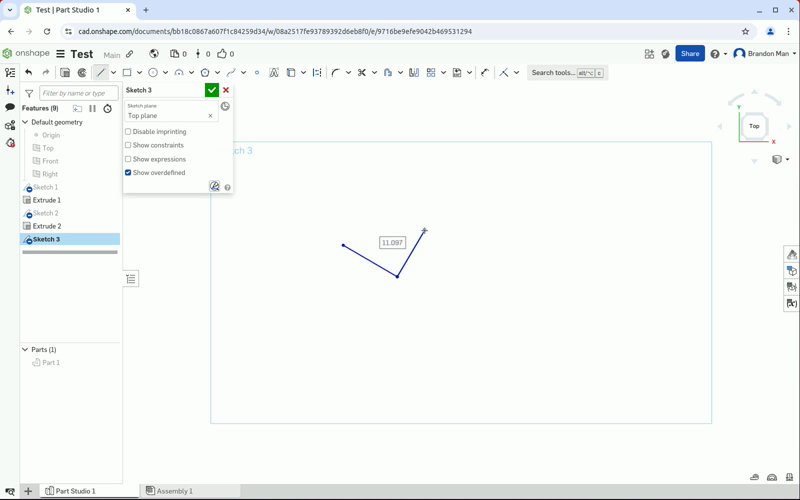
key_down(shift)
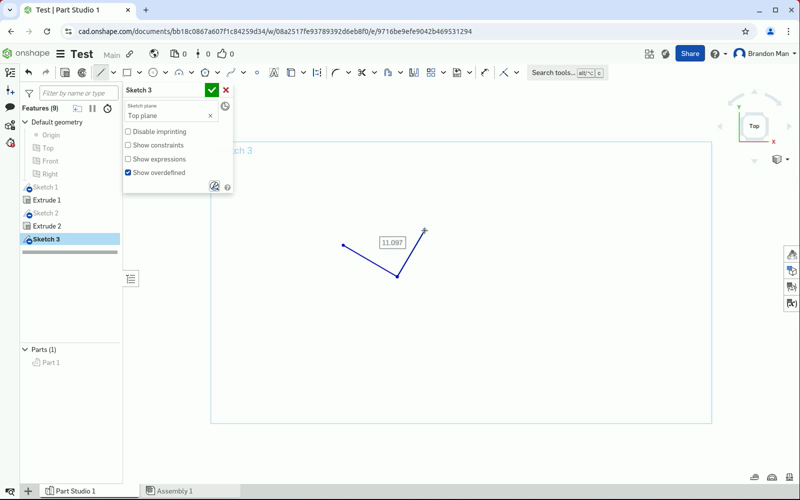
mouse_move(371, 198)
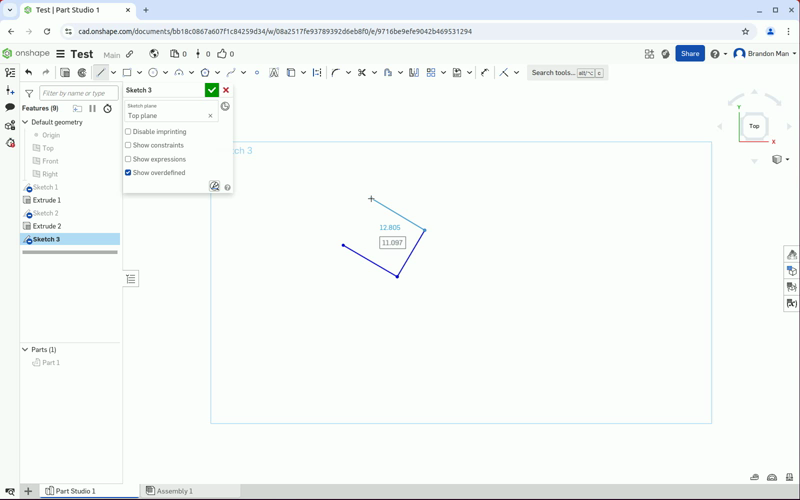
click(371, 198)
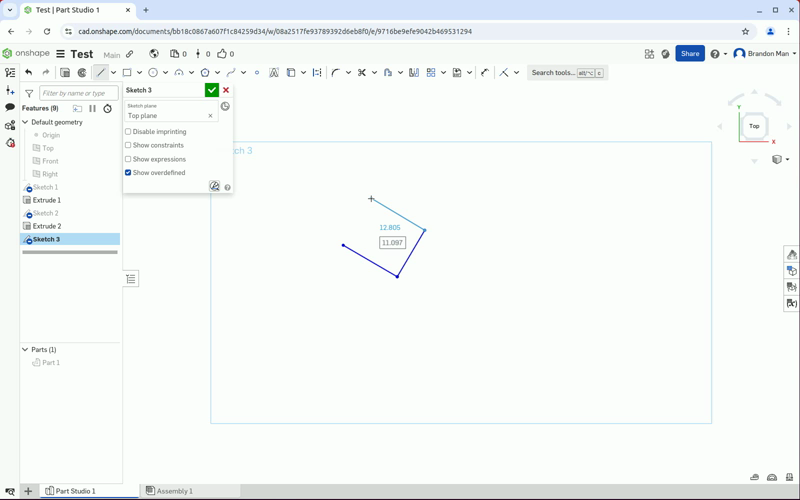
key_up(shift)
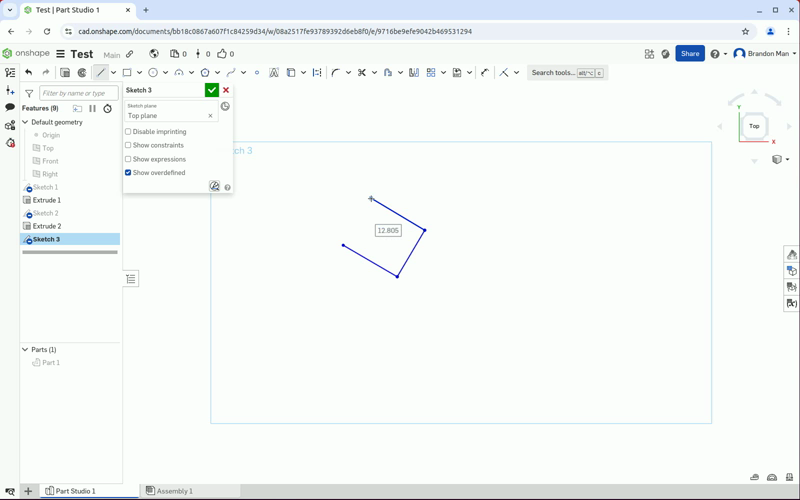
mouse_move(401, 198)
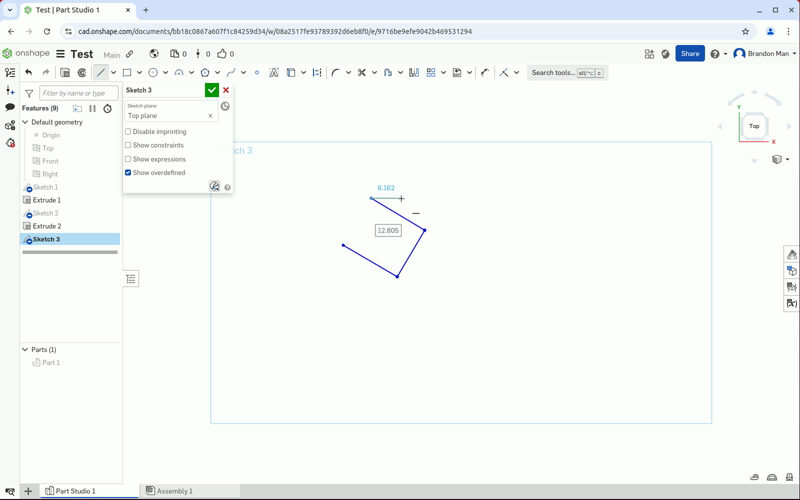
key_down(shift)
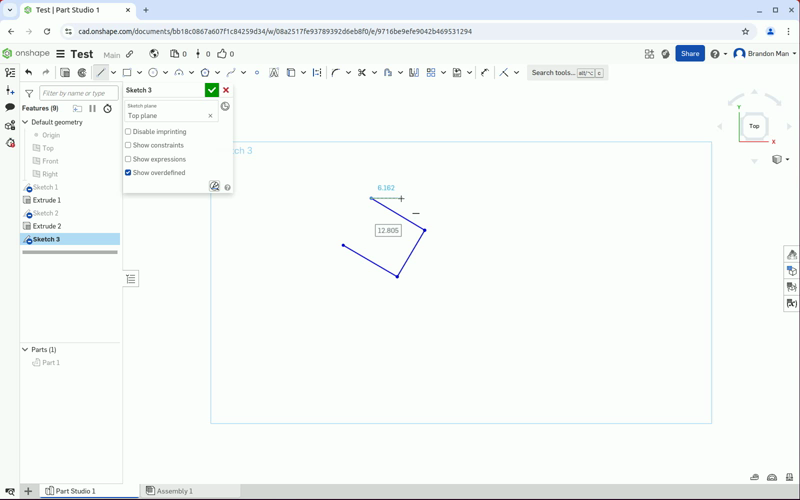
mouse_move(343, 245)
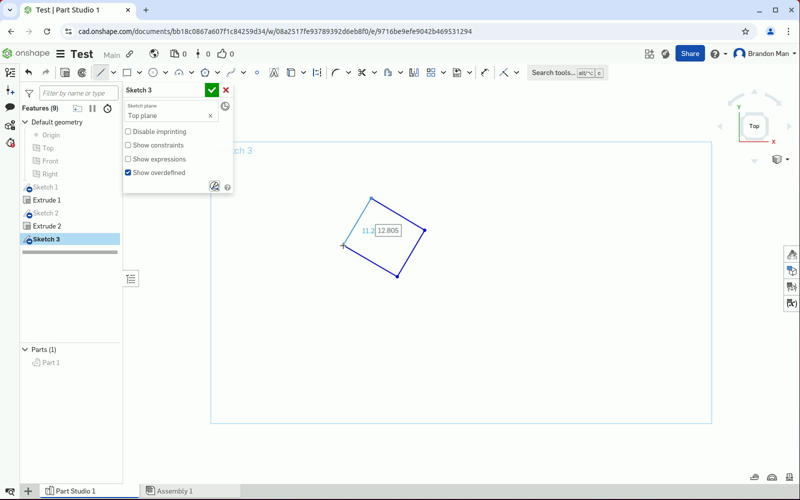
key_up(shift)
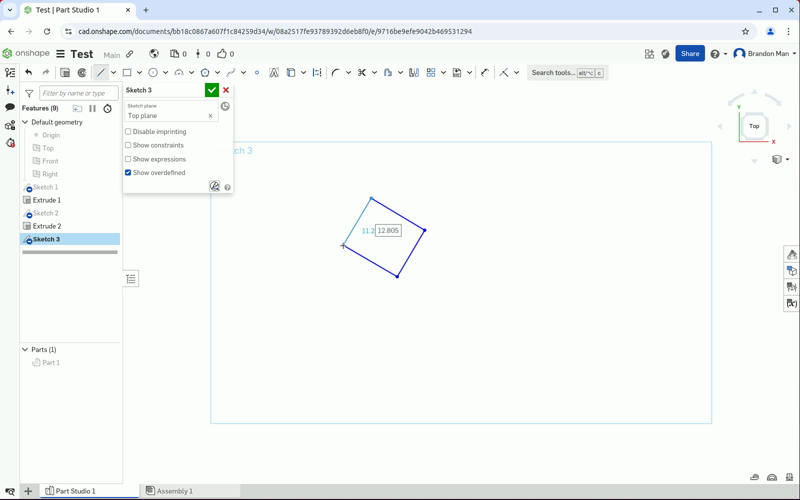
click(343, 245)
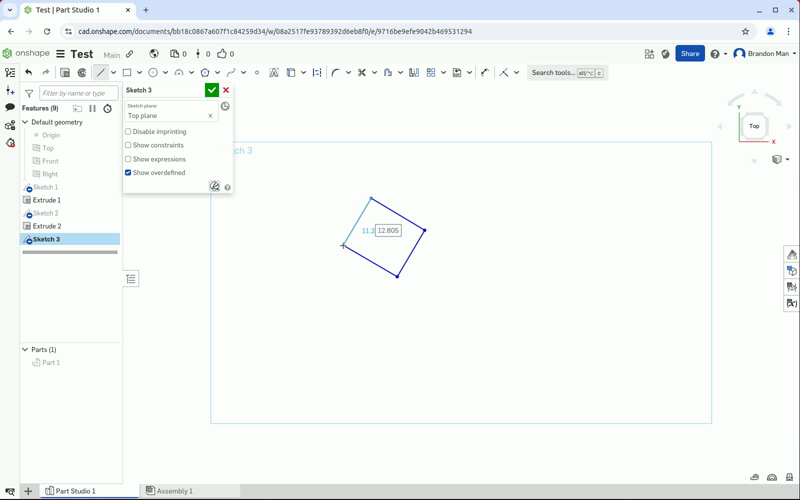
key(esc)
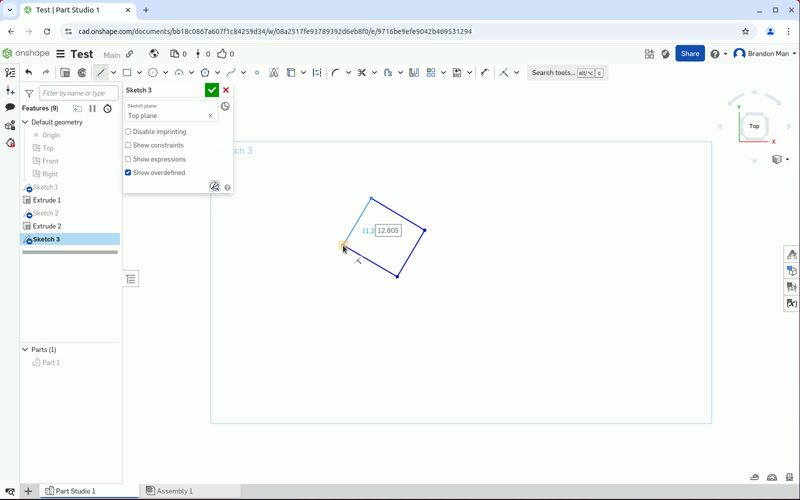
mouse_move(372, 235)
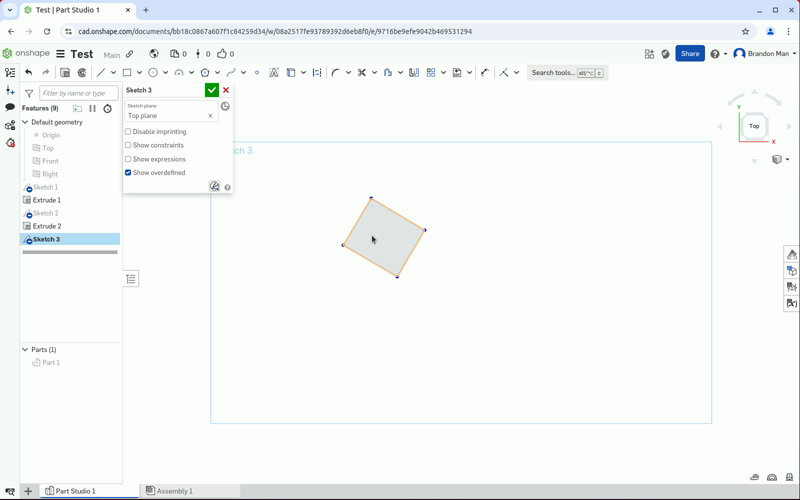
click(372, 235)
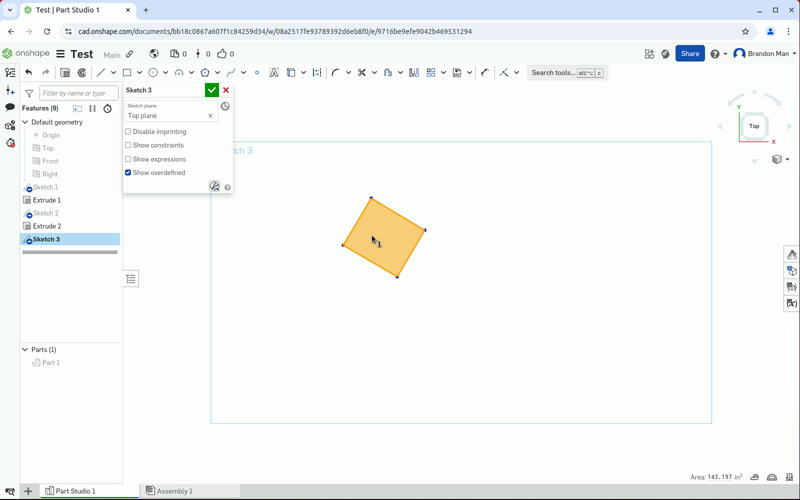
mouse_move(73, 352)
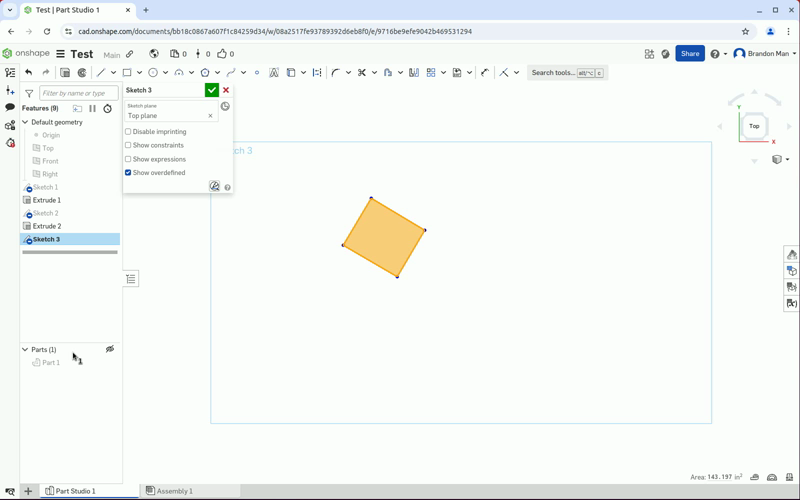
key(shift+y)
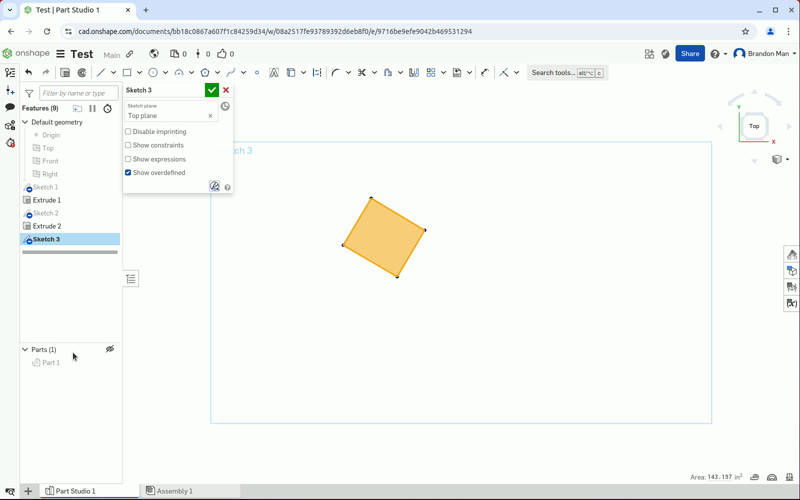
key(shift+e)
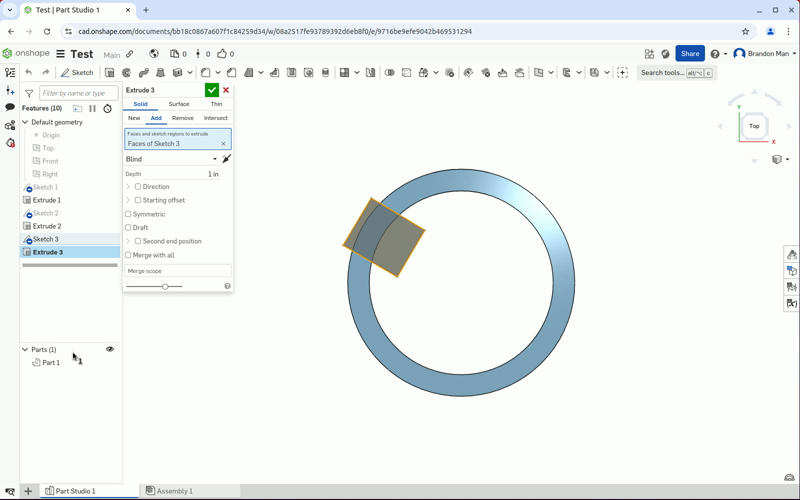
mouse_move(143, 106)
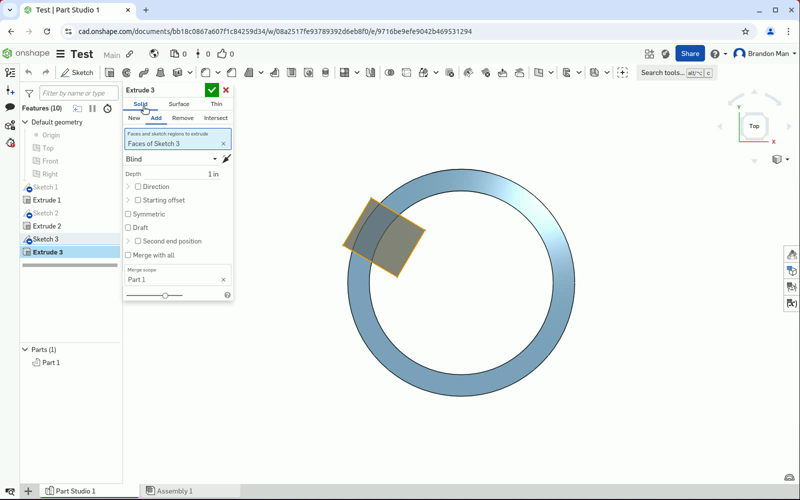
click(143, 106)
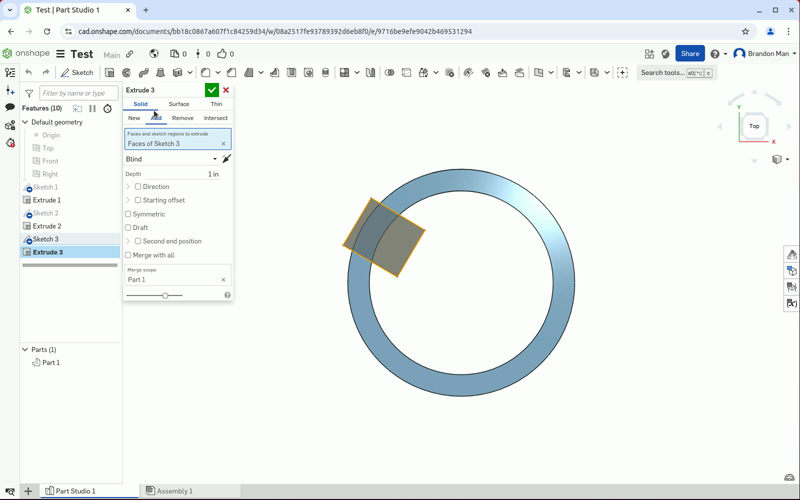
mouse_move(186, 120)
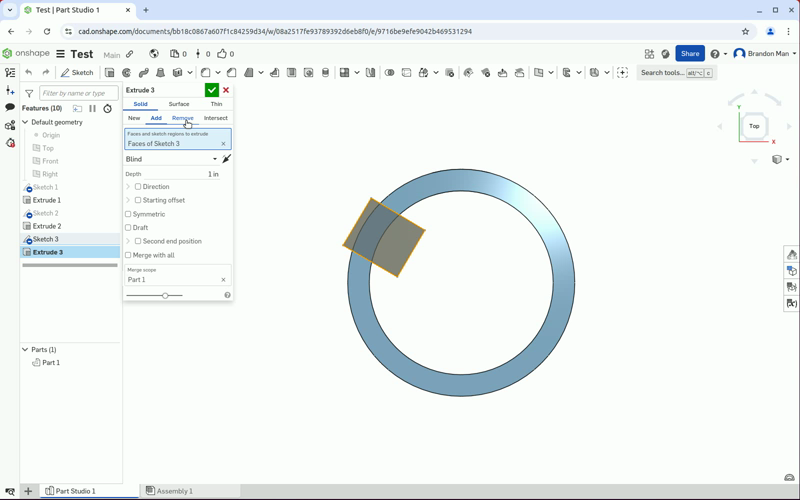
click(186, 120)
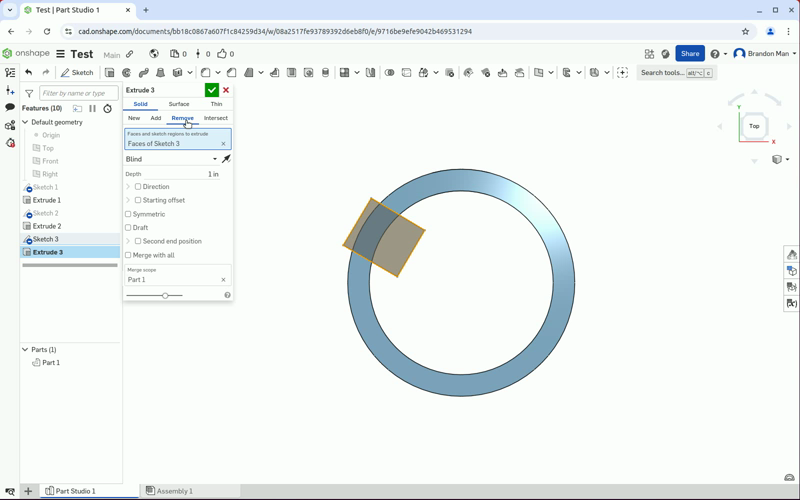
key(tab, 4)
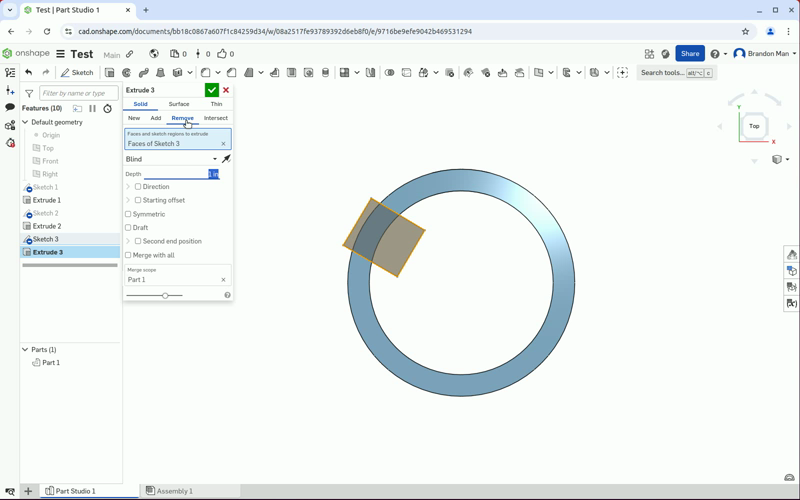
text(30.33)
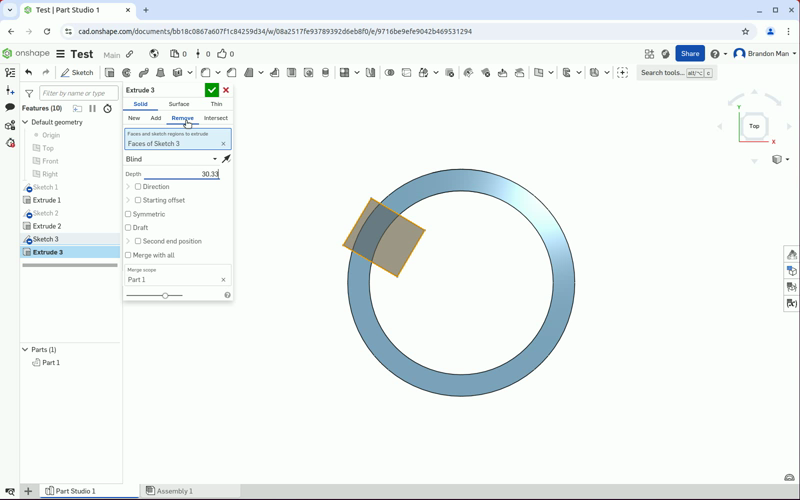
key(tab, 3)
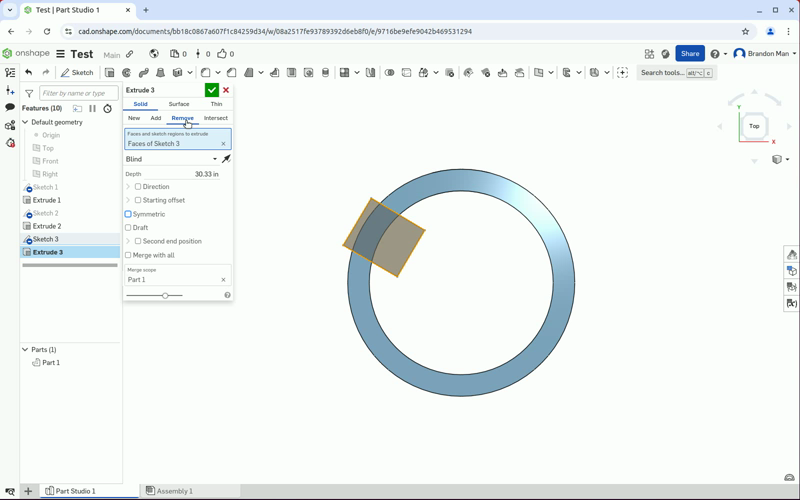
key(space)
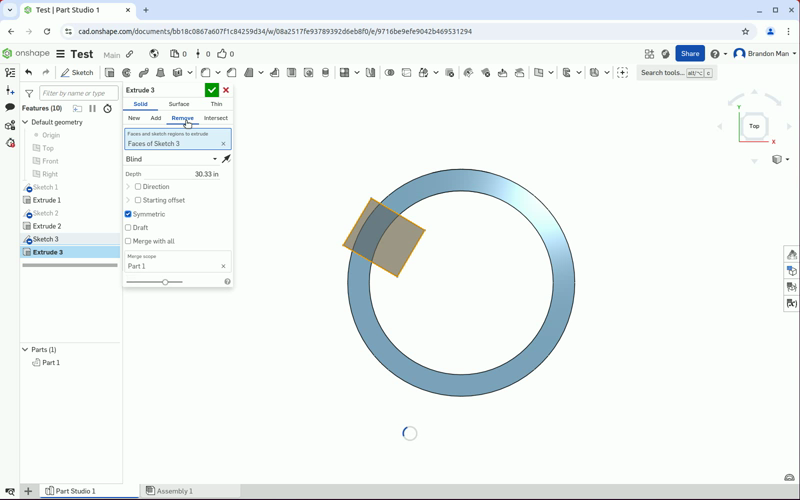
key(tab, 2)
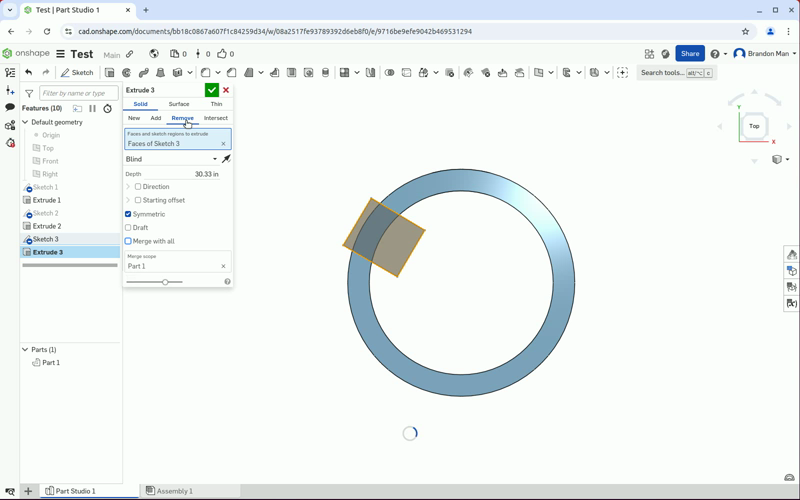
key(space)
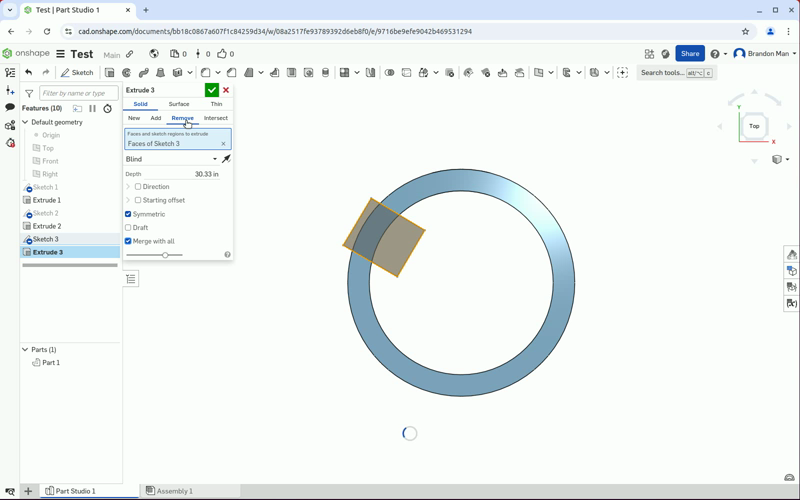
key(enter)
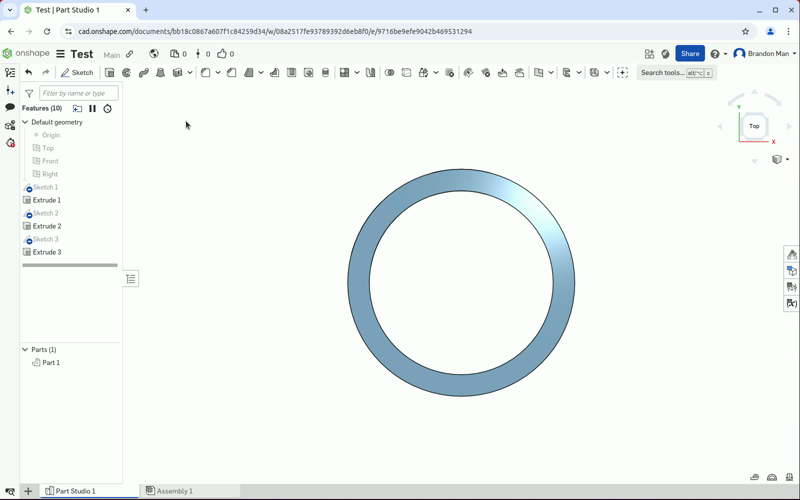
key(shift+h)
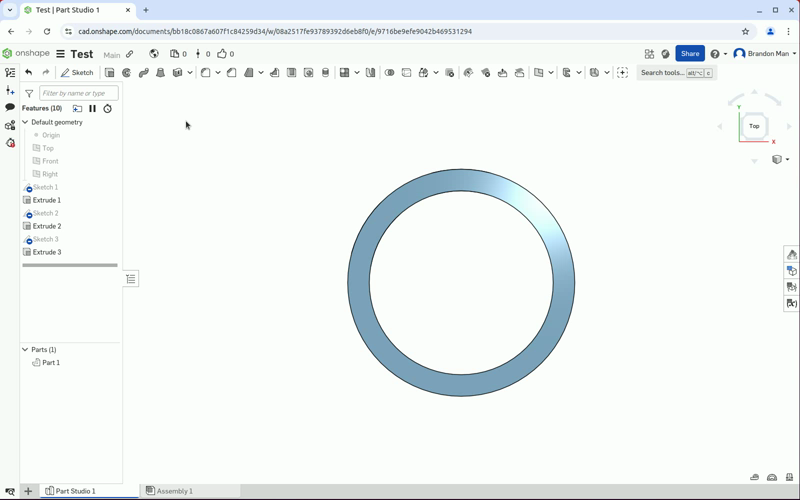
key(shift+h)
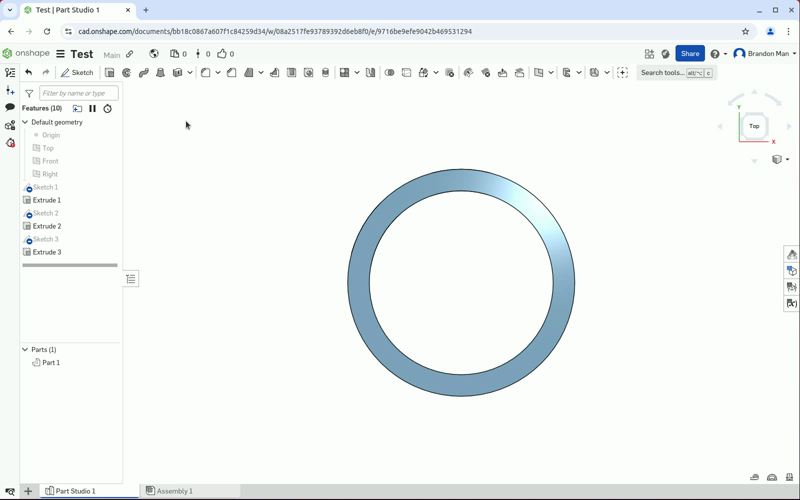
mouse_move(73, 189)
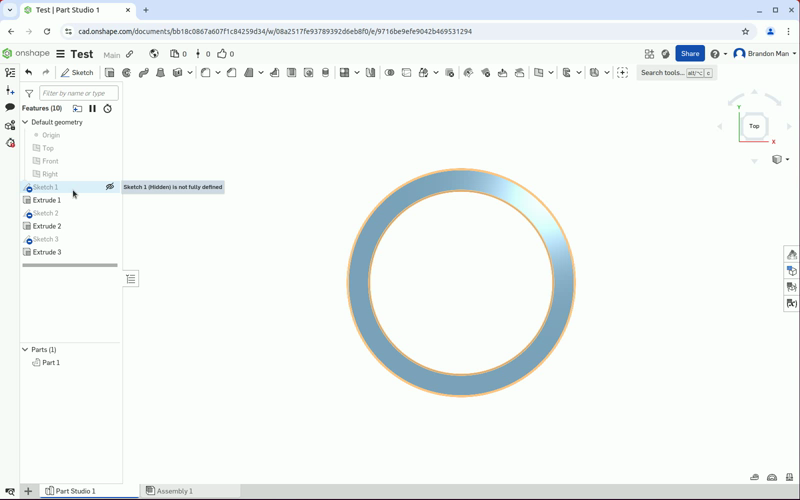
click(73, 189)
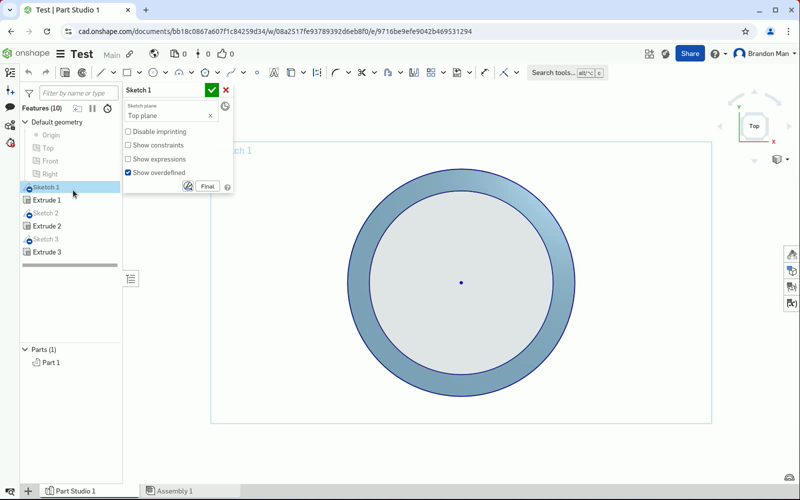
mouse_move(229, 92)
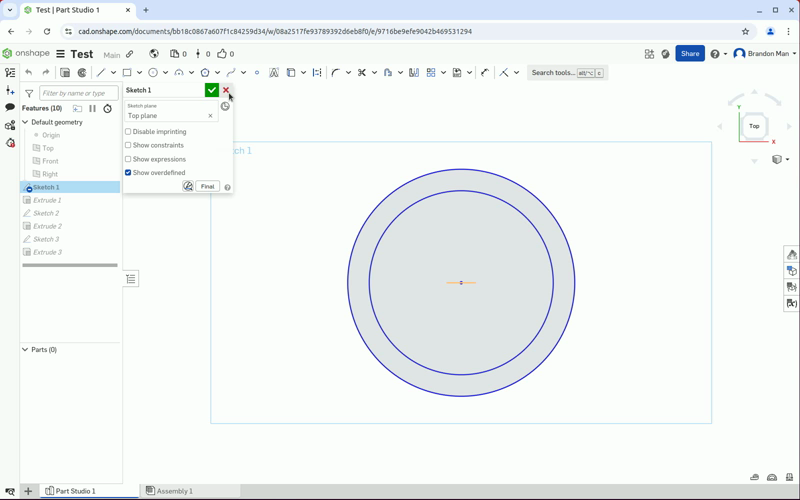
click(229, 92)
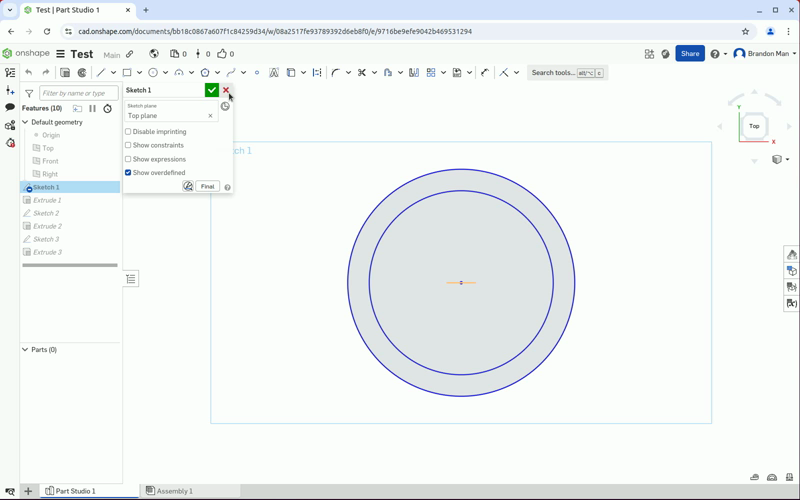
key(shift+s)
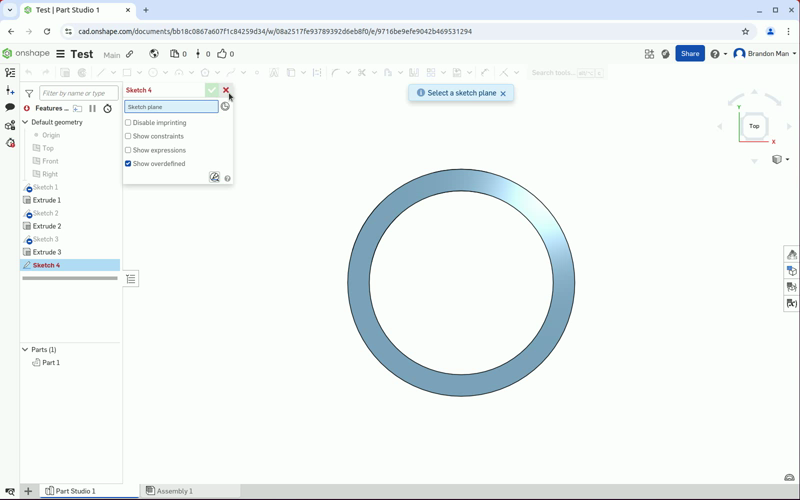
mouse_move(73, 150)
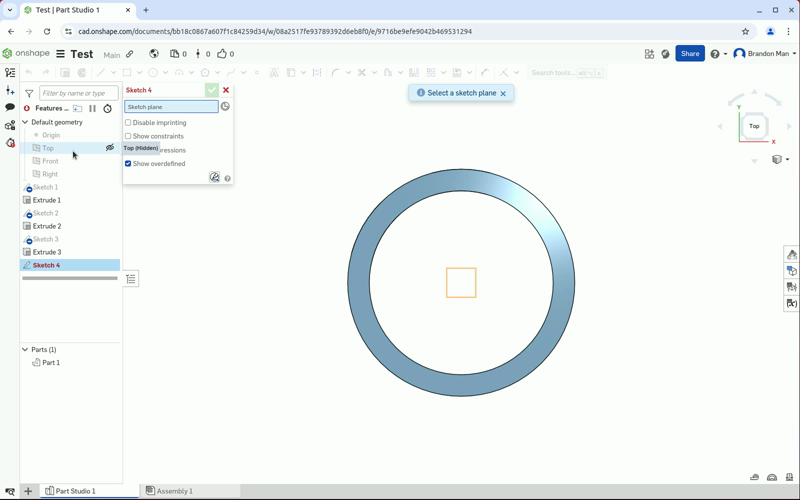
click(73, 150)
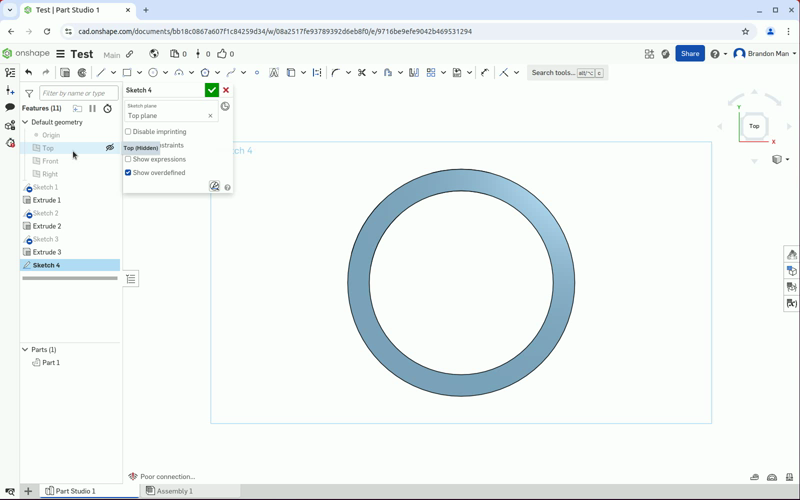
mouse_move(73, 352)
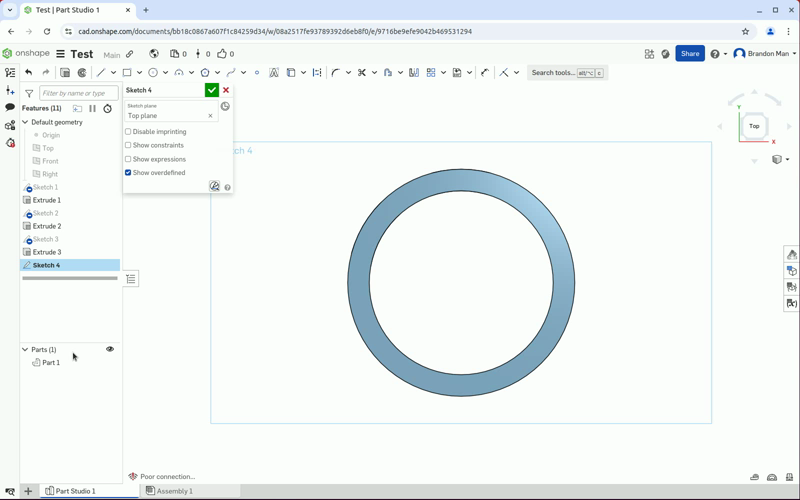
key(y)
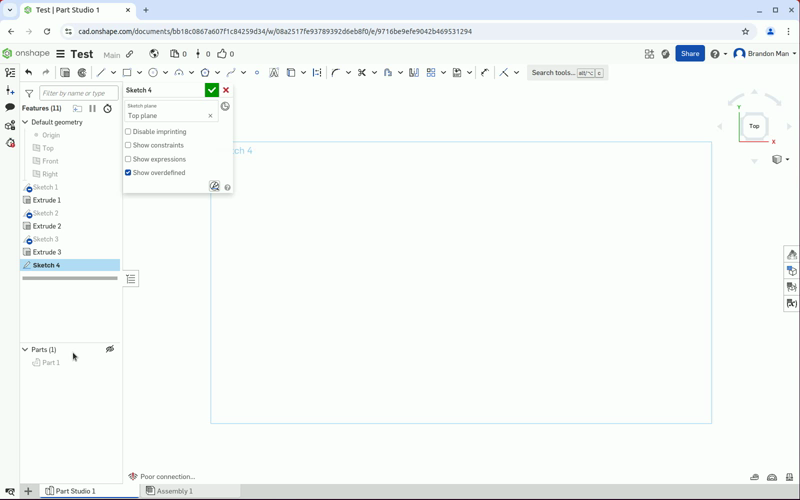
key(l)
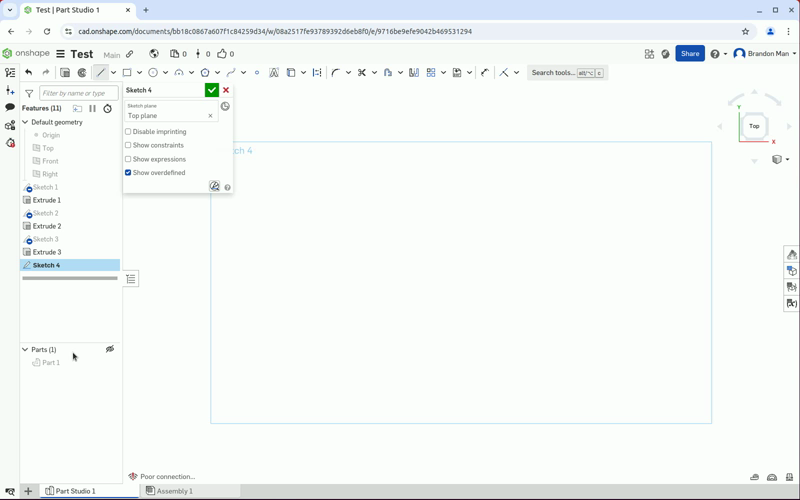
key_down(shift)
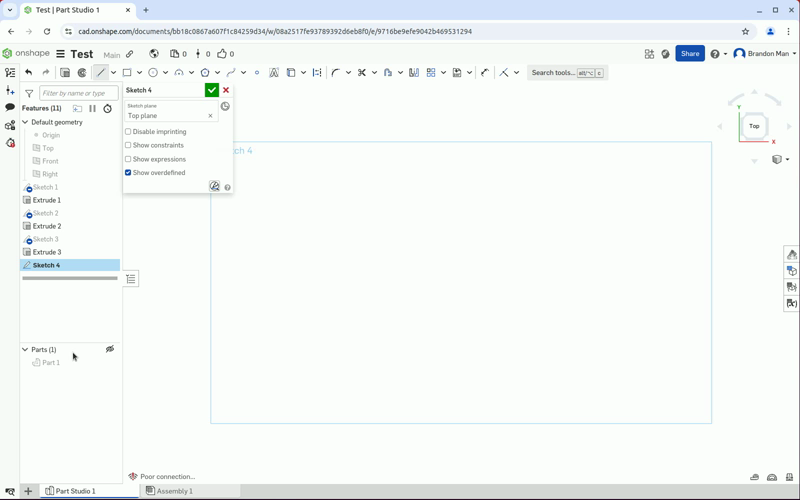
mouse_move(343, 320)
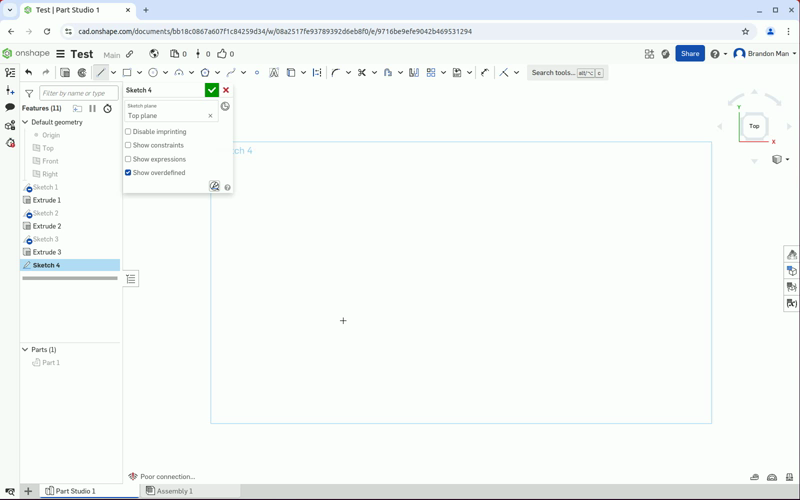
click(343, 320)
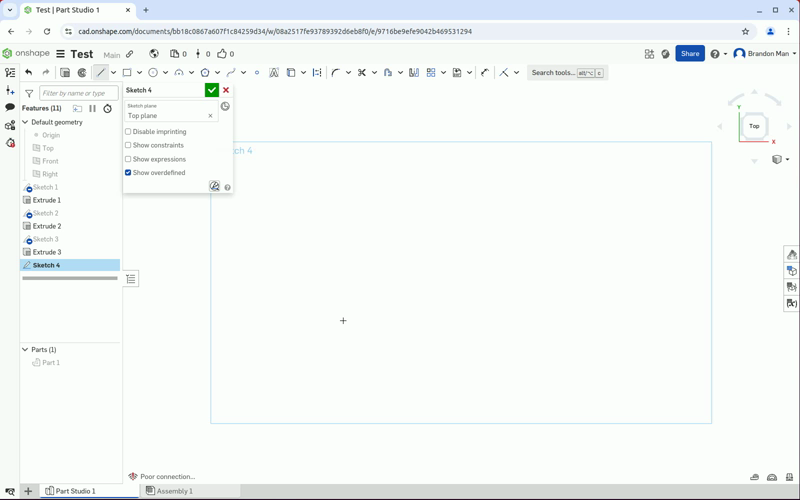
key_up(shift)
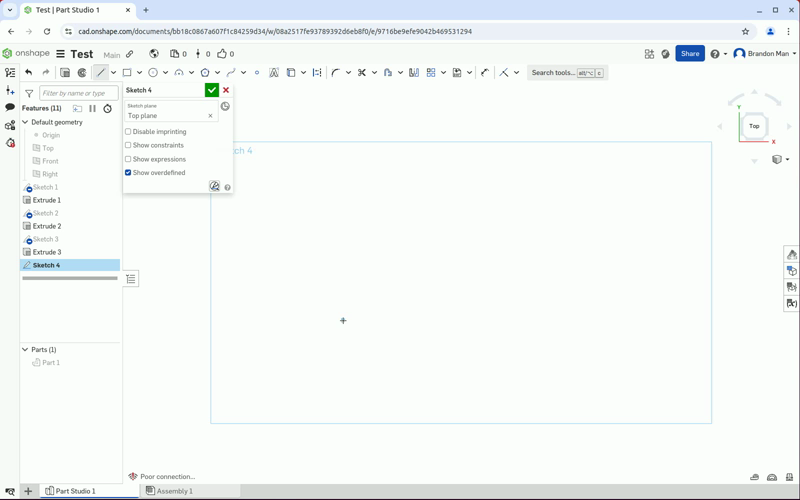
key_down(shift)
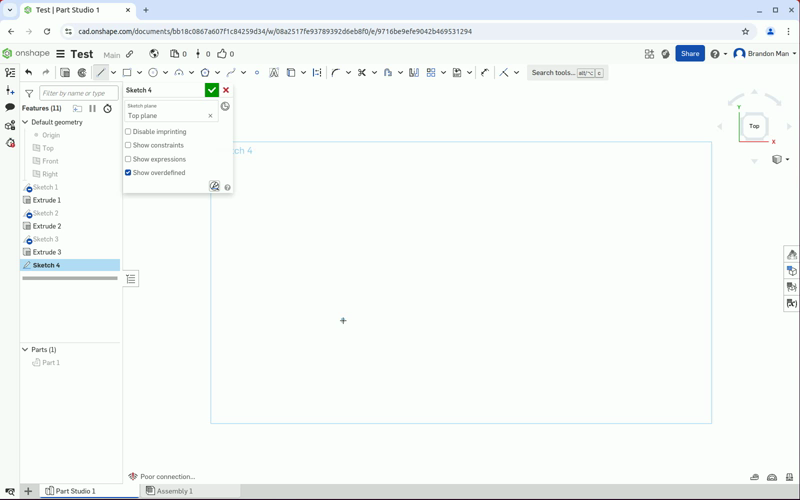
mouse_move(373, 320)
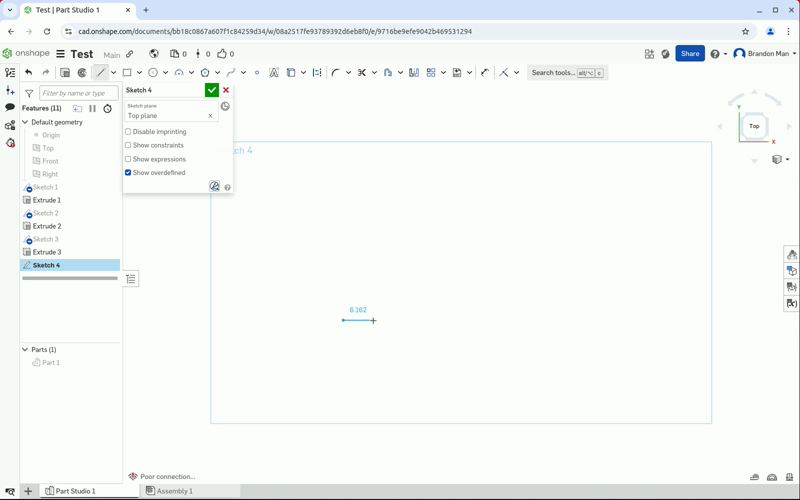
mouse_move(371, 367)
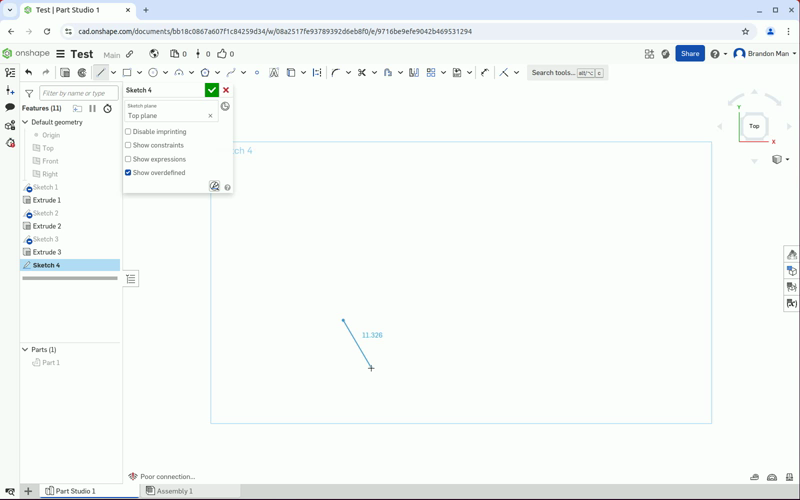
click(371, 367)
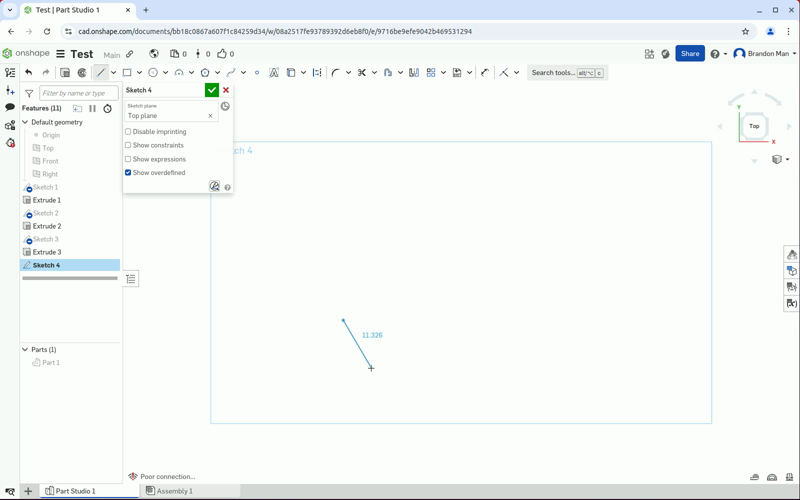
key_up(shift)
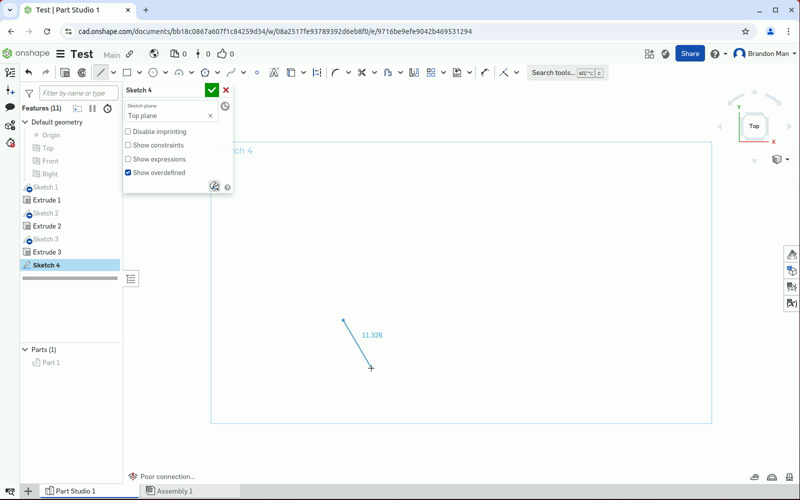
key_down(shift)
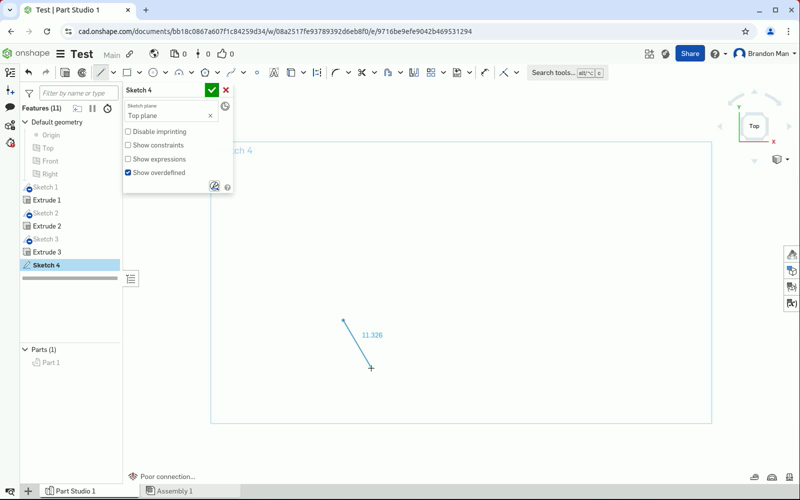
mouse_move(424, 335)
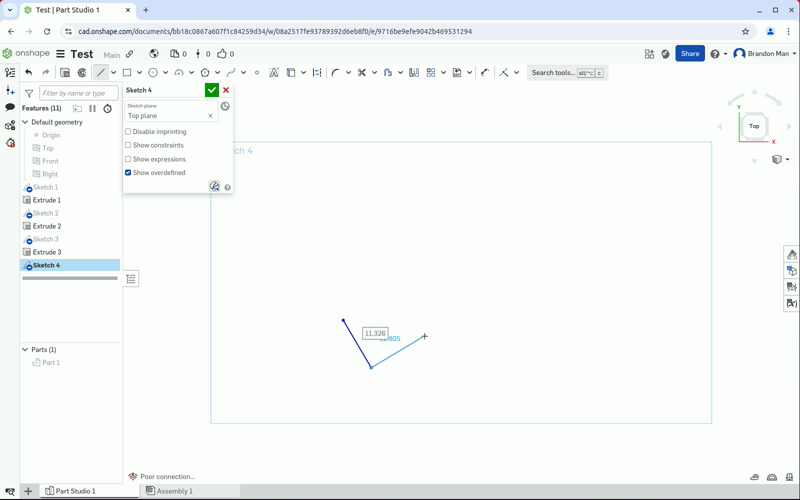
click(424, 335)
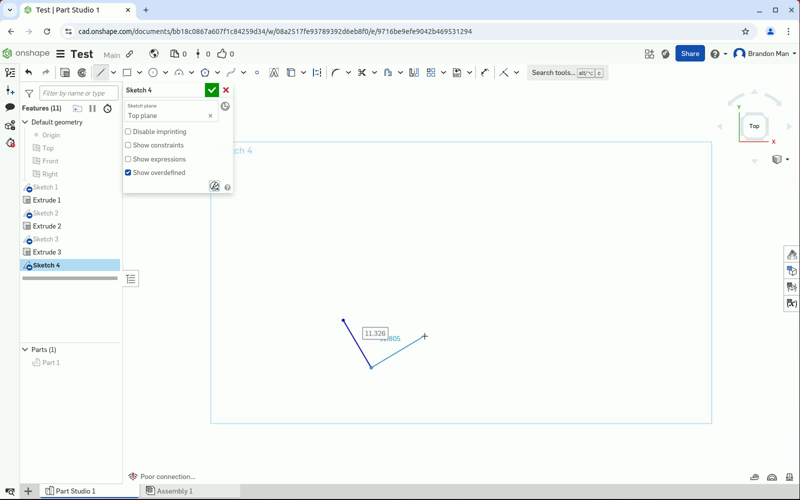
key_up(shift)
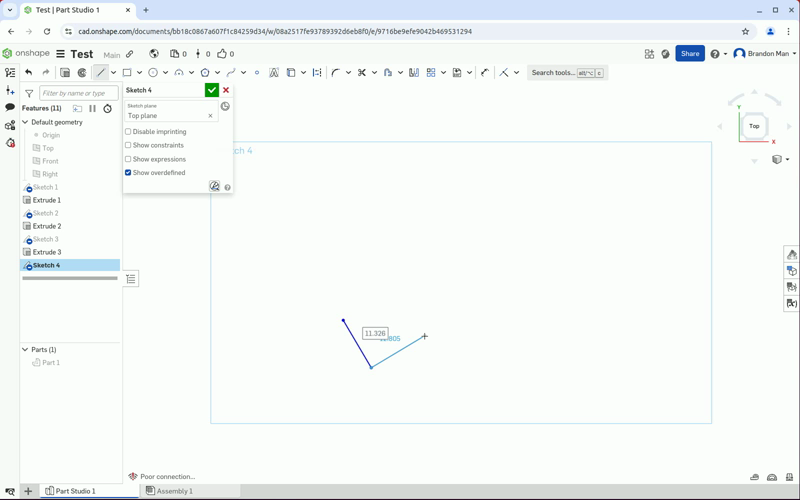
key_down(shift)
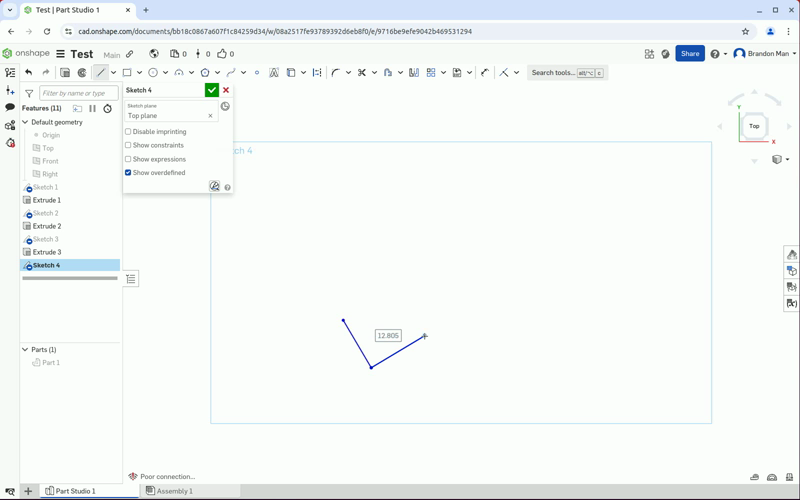
mouse_move(454, 335)
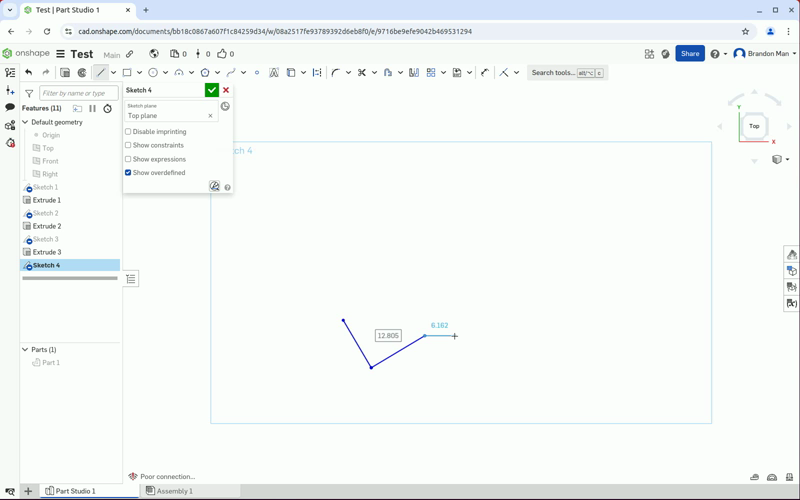
mouse_move(397, 288)
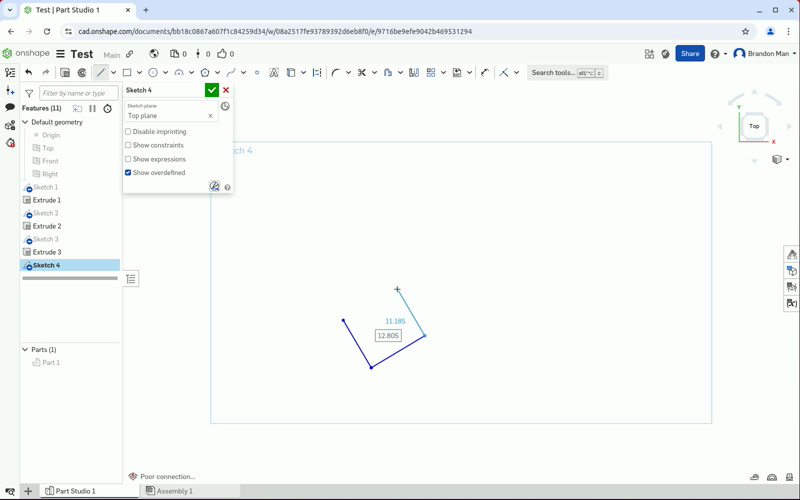
click(397, 288)
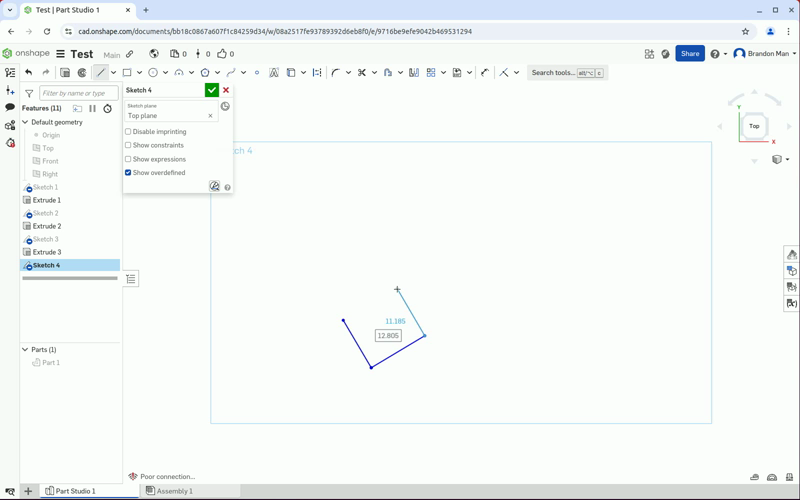
key_up(shift)
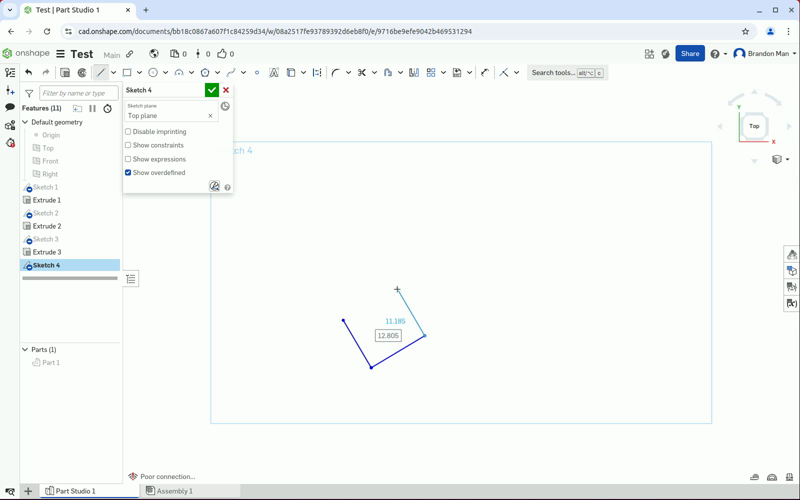
key_down(shift)
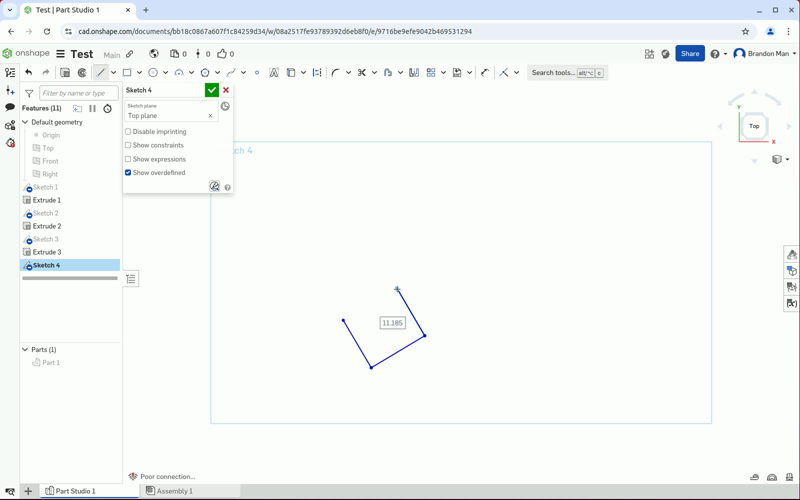
mouse_move(343, 320)
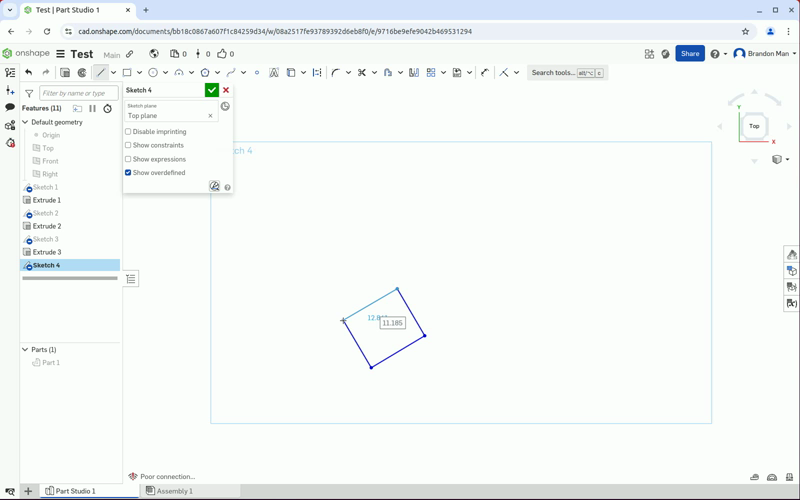
key_up(shift)
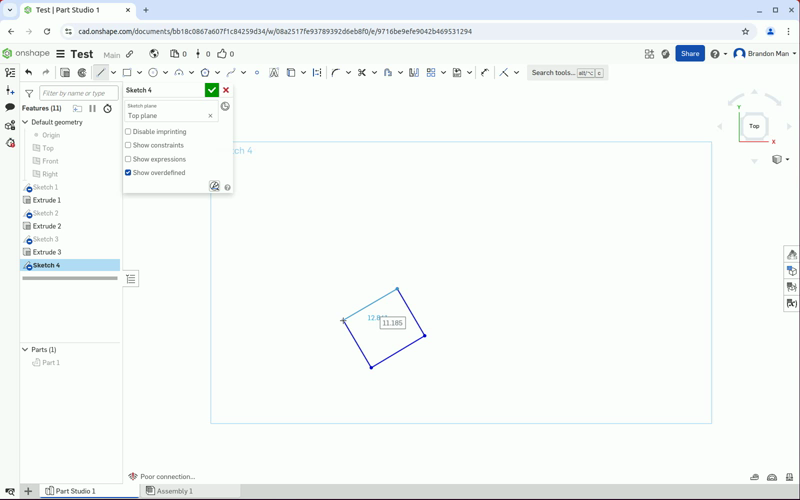
click(343, 320)
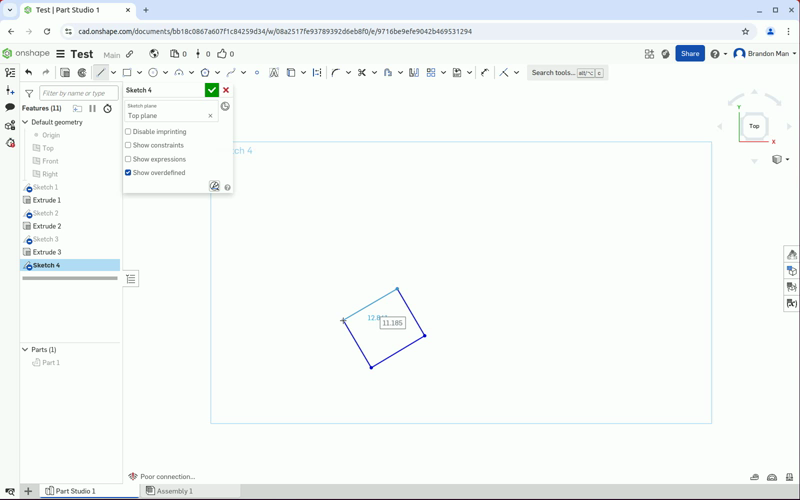
key(esc)
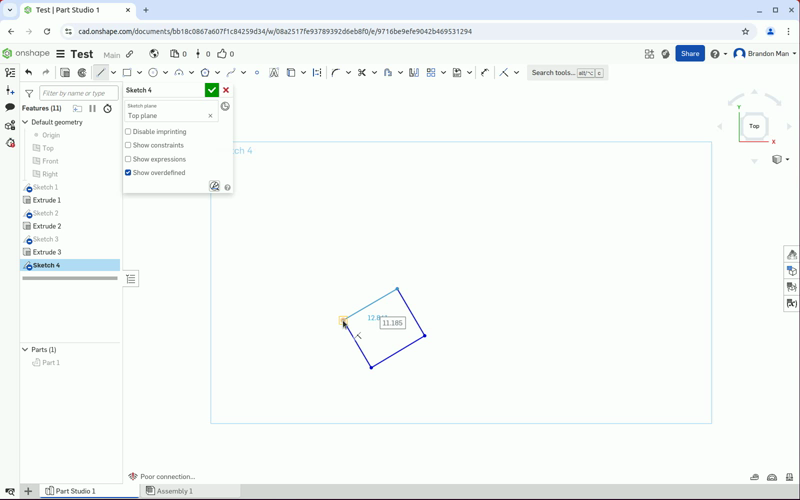
mouse_move(401, 329)
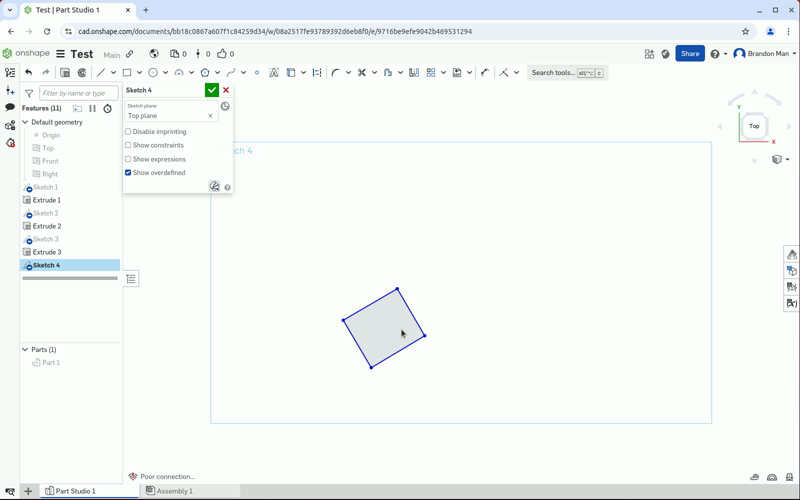
click(401, 329)
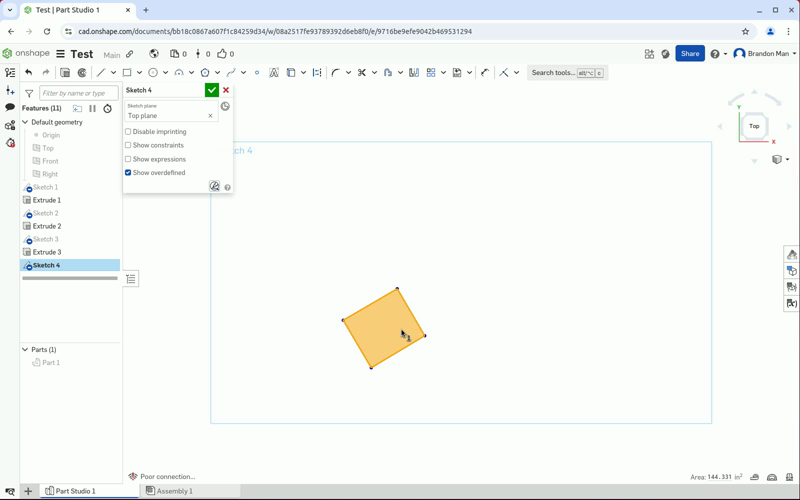
mouse_move(73, 352)
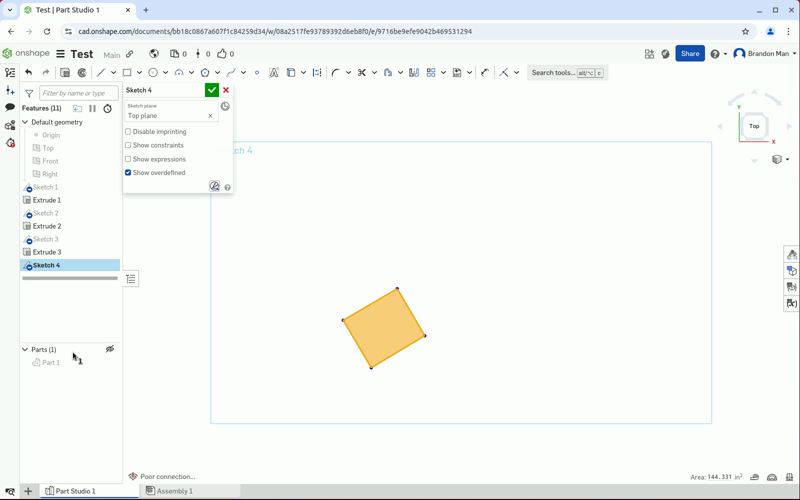
key(shift+y)
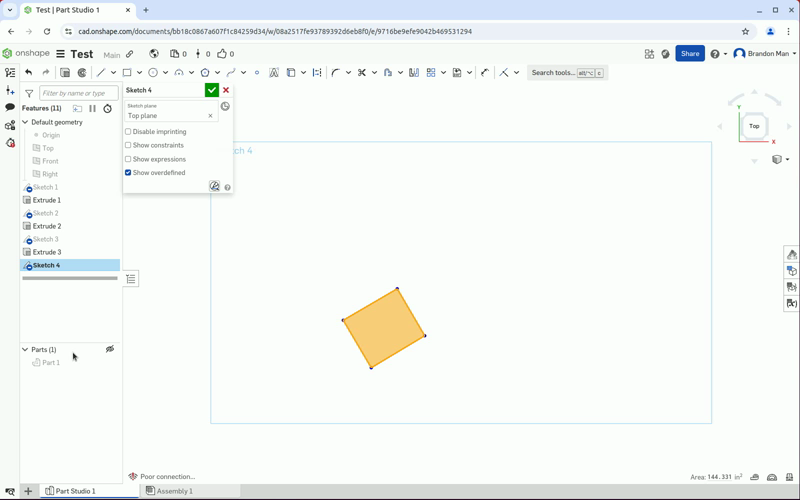
key(shift+e)
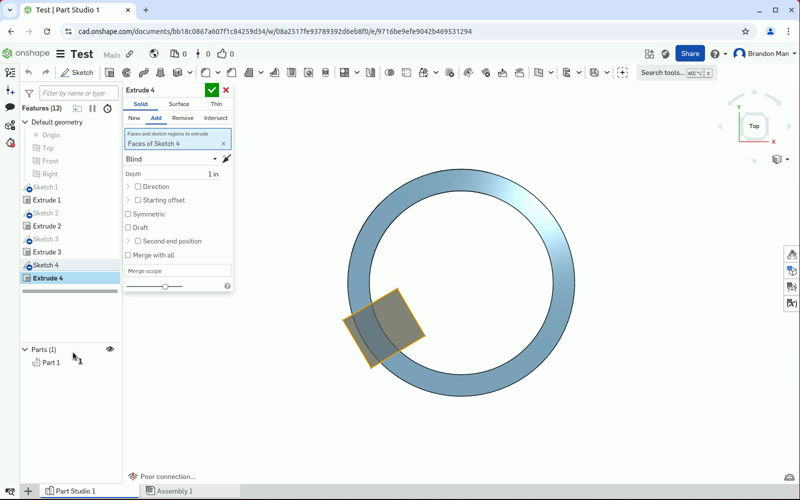
mouse_move(143, 106)
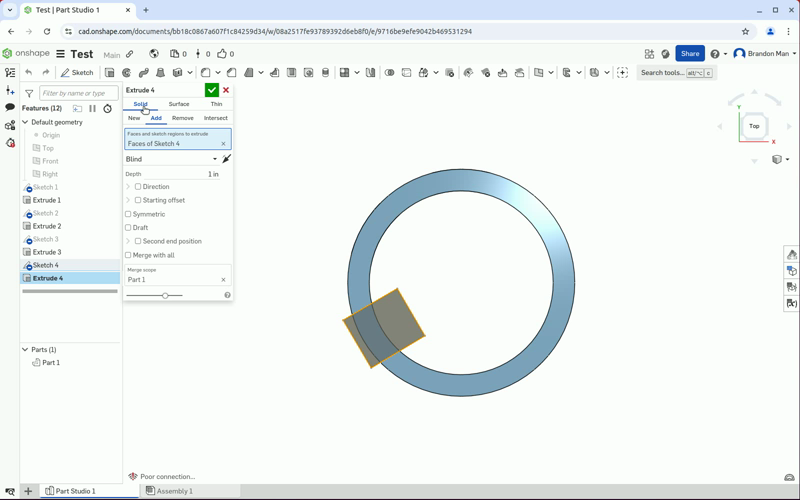
click(143, 106)
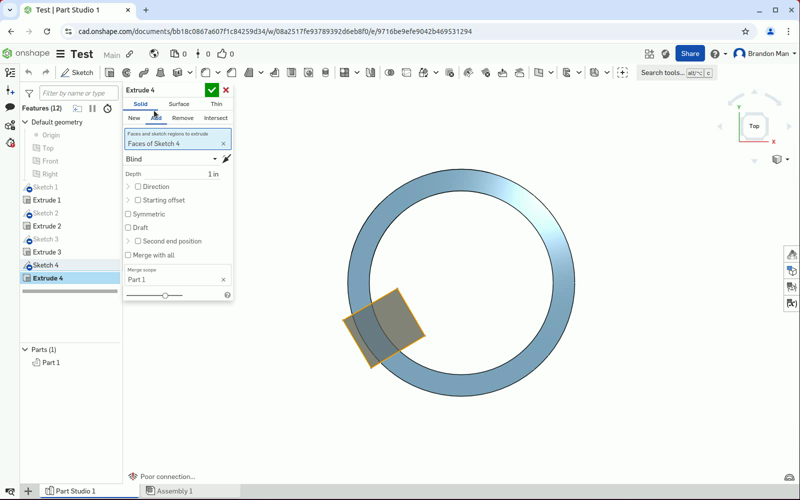
mouse_move(186, 120)
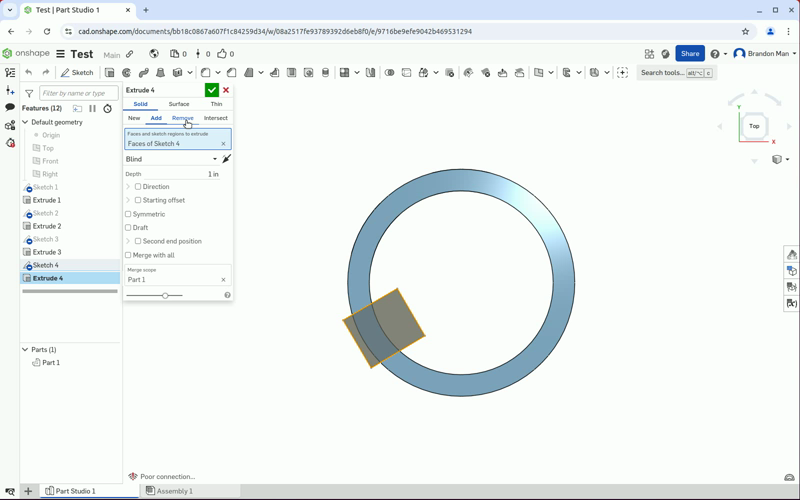
click(186, 120)
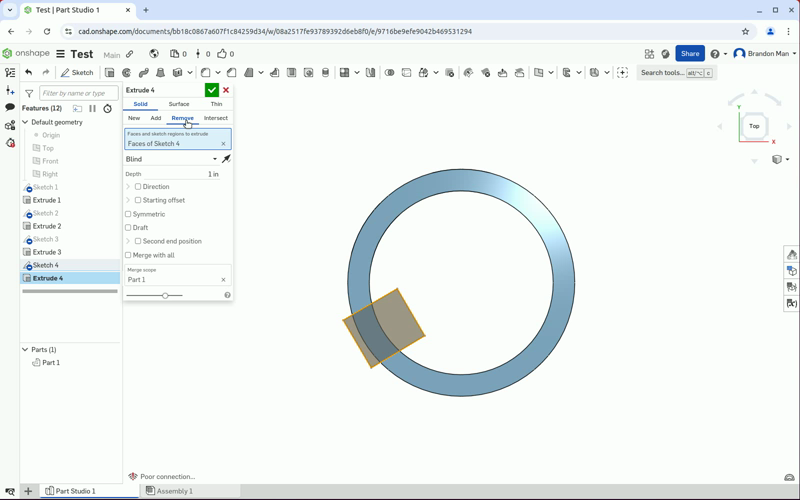
key(tab, 4)
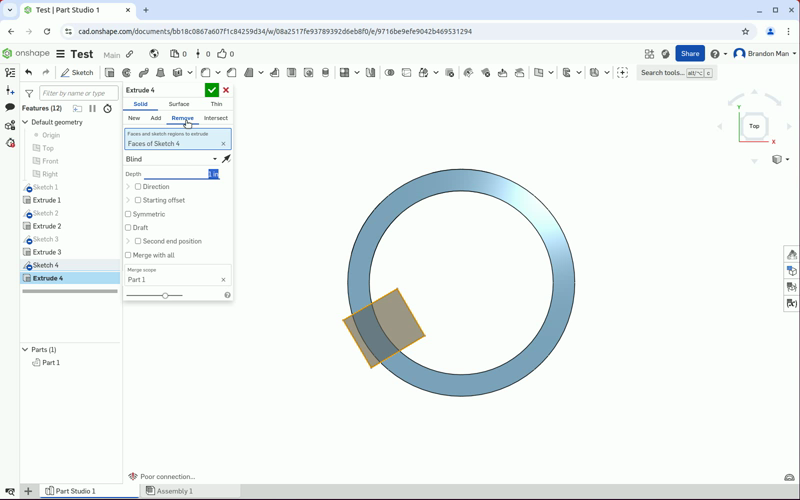
text(30.33)
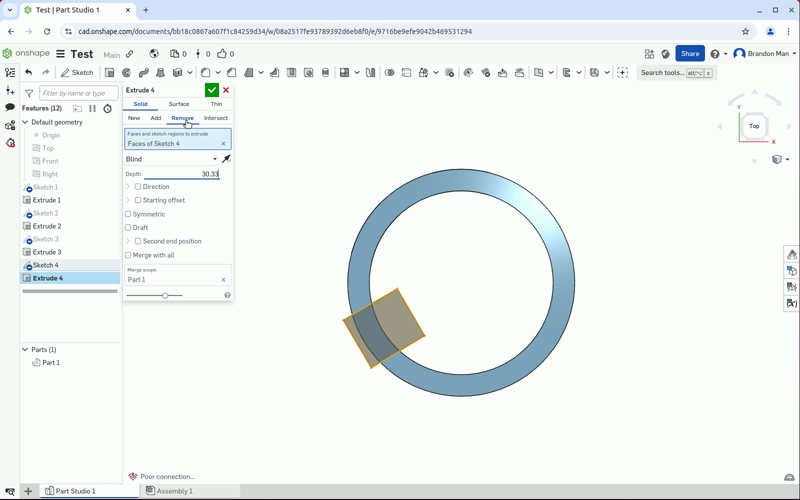
key(tab, 3)
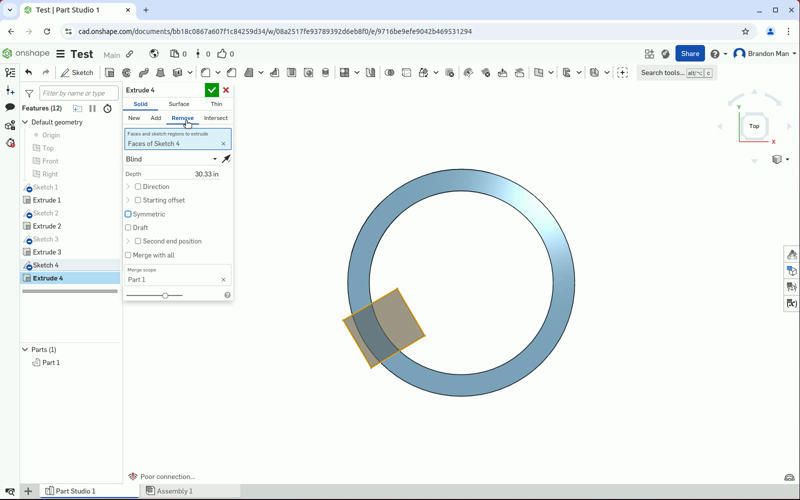
key(space)
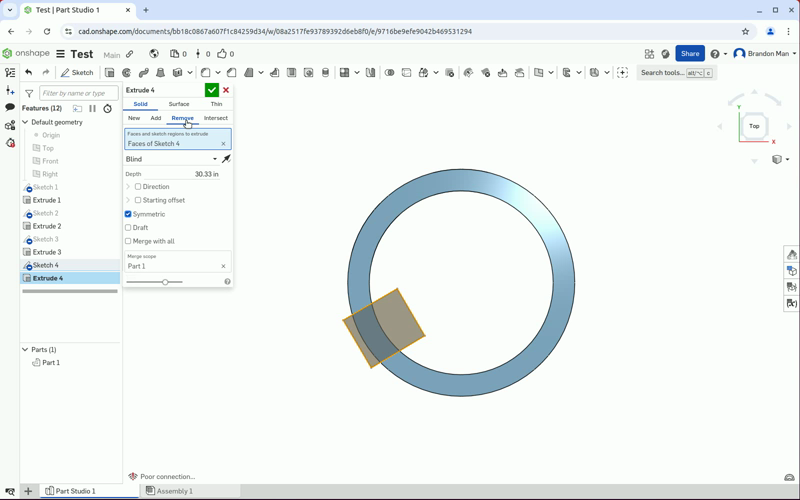
key(tab, 2)
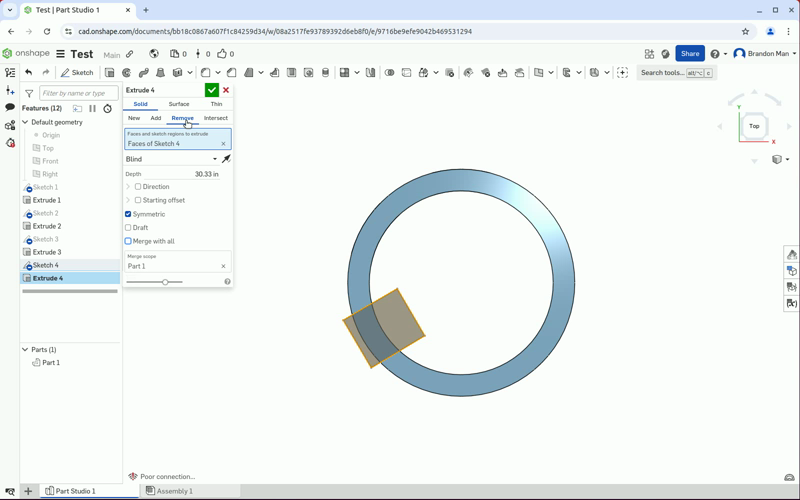
key(space)
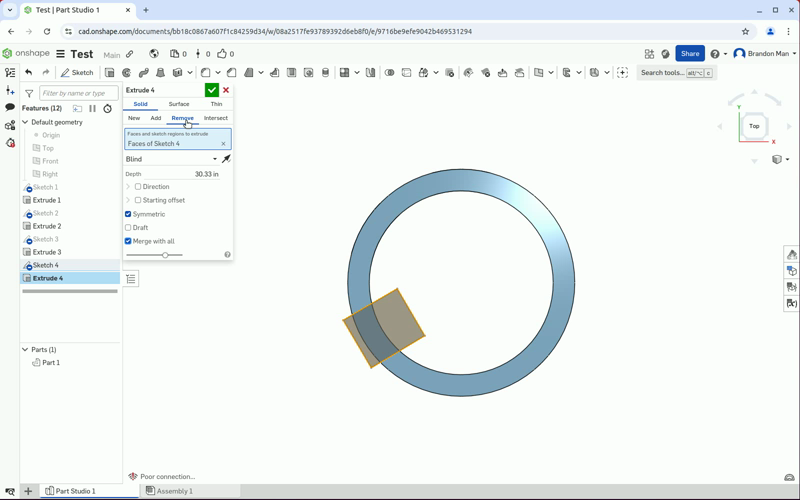
key(enter)
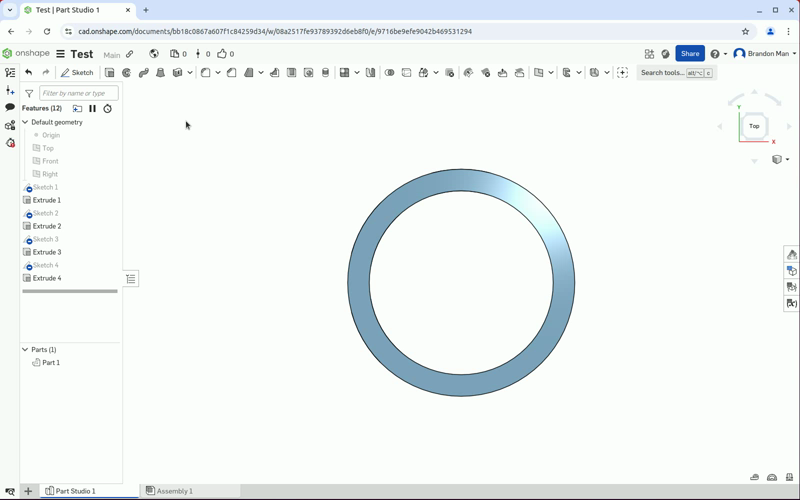
key(shift+h)
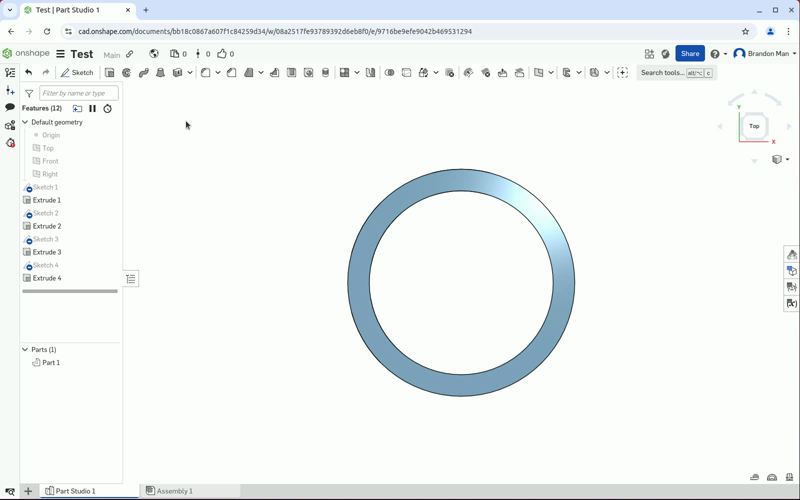
key(shift+h)
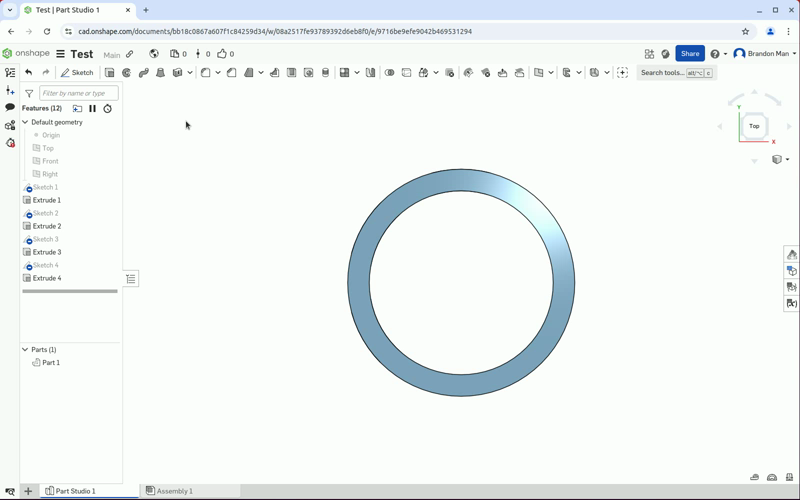
mouse_move(73, 189)
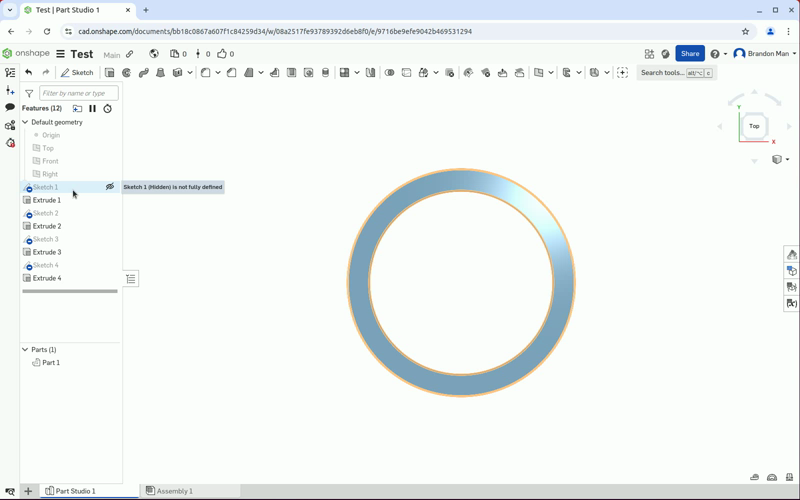
click(73, 189)
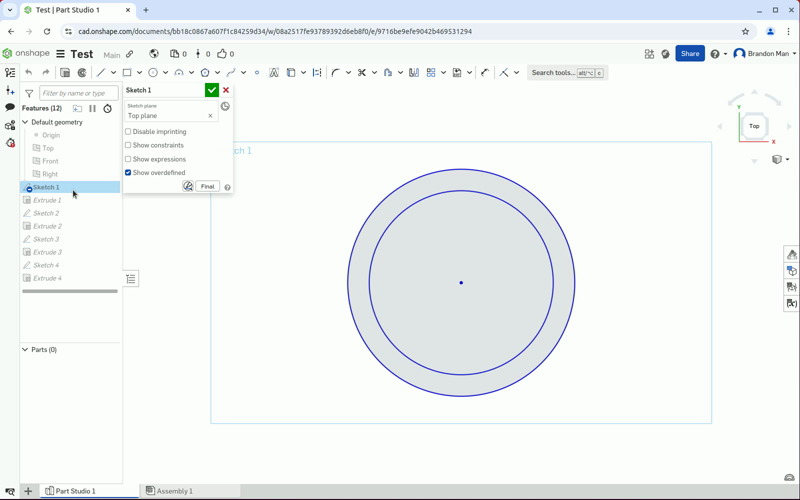
mouse_move(229, 92)
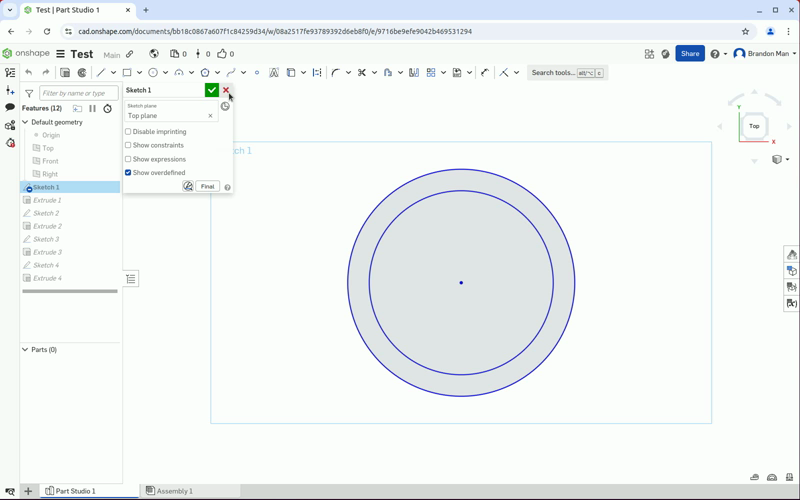
click(229, 92)
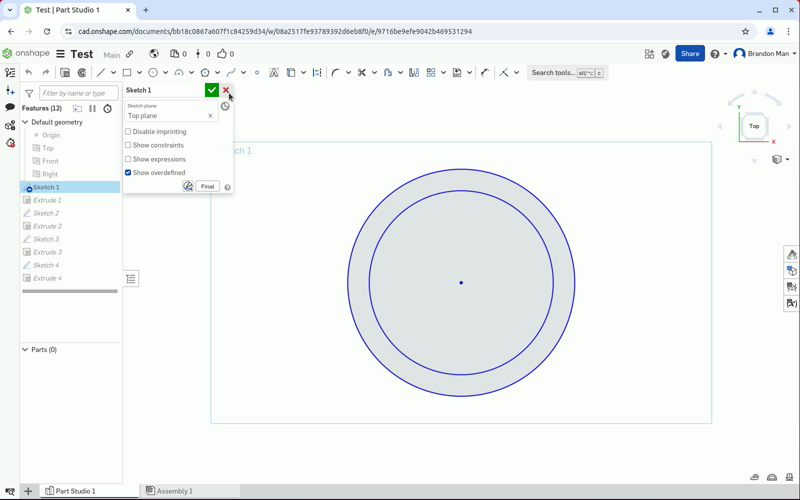
key(shift+s)
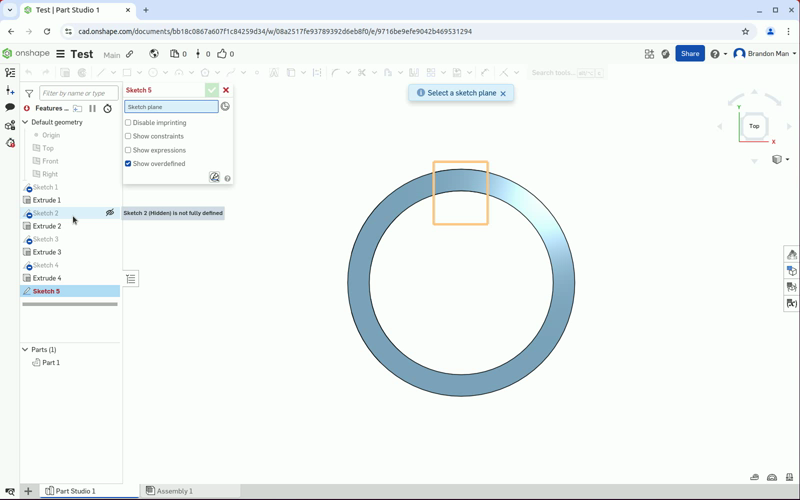
scroll(3)
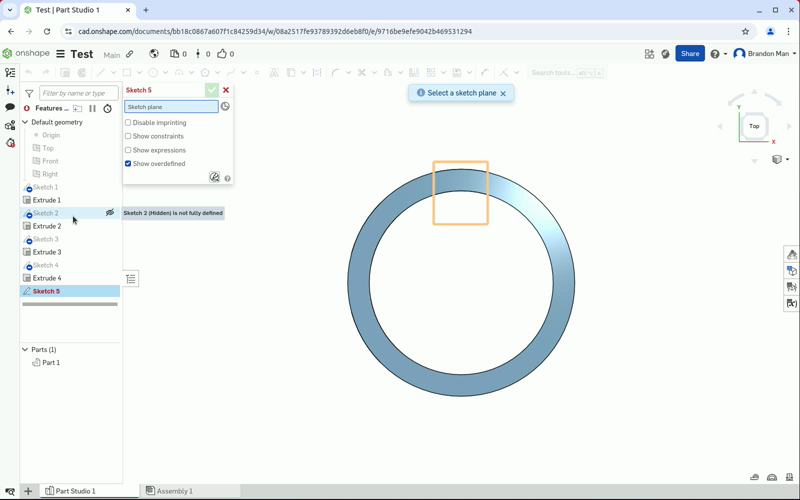
mouse_move(73, 150)
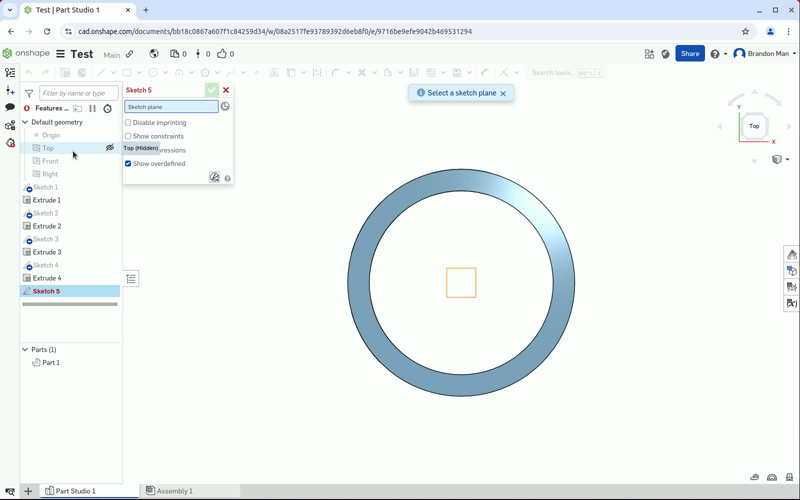
click(73, 150)
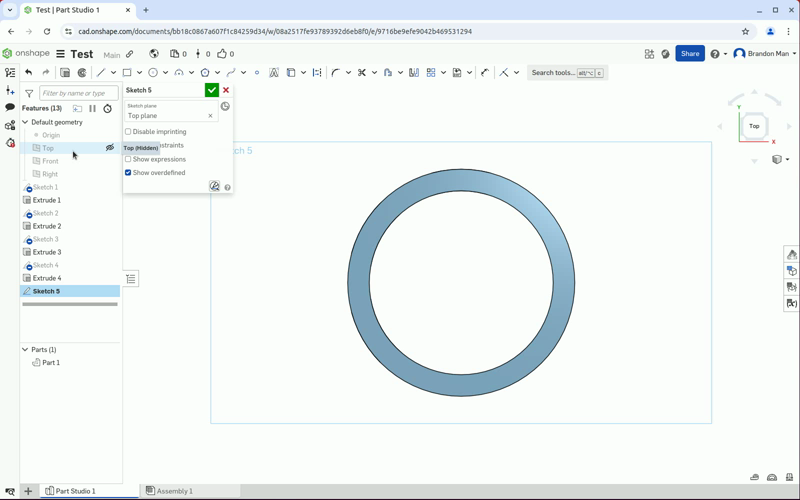
mouse_move(73, 352)
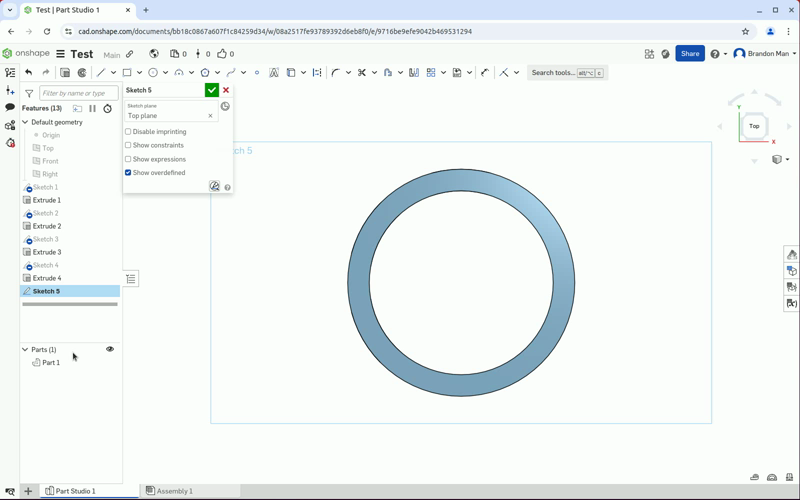
key(y)
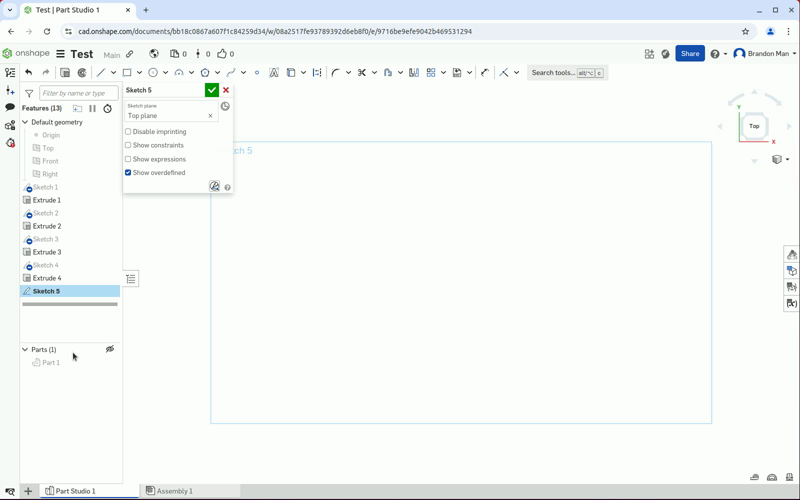
key(l)
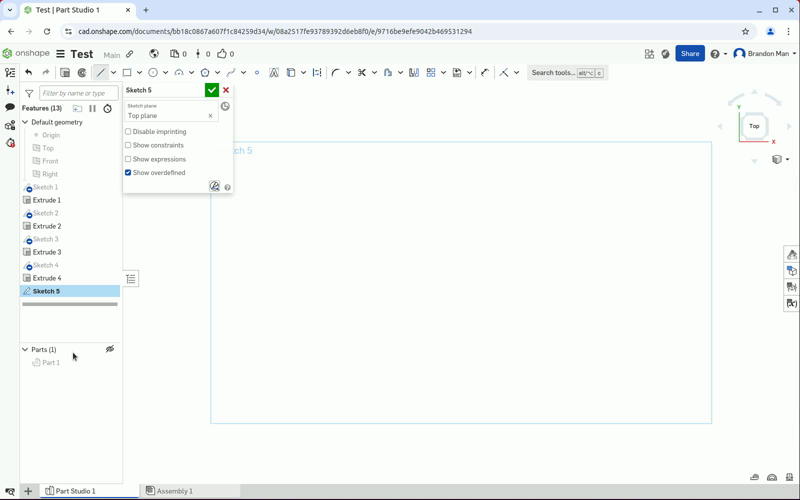
key_down(shift)
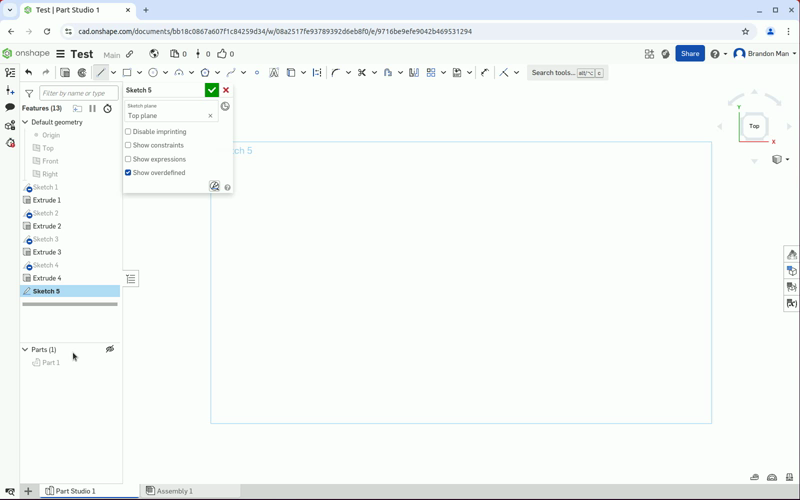
mouse_move(433, 403)
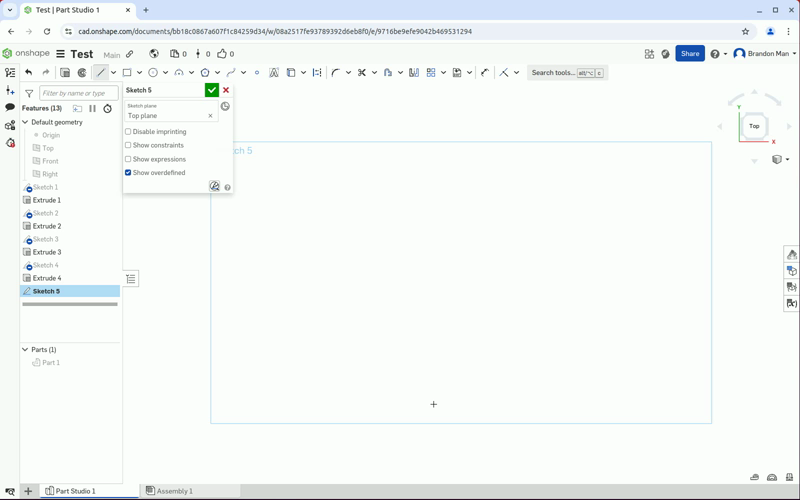
click(433, 403)
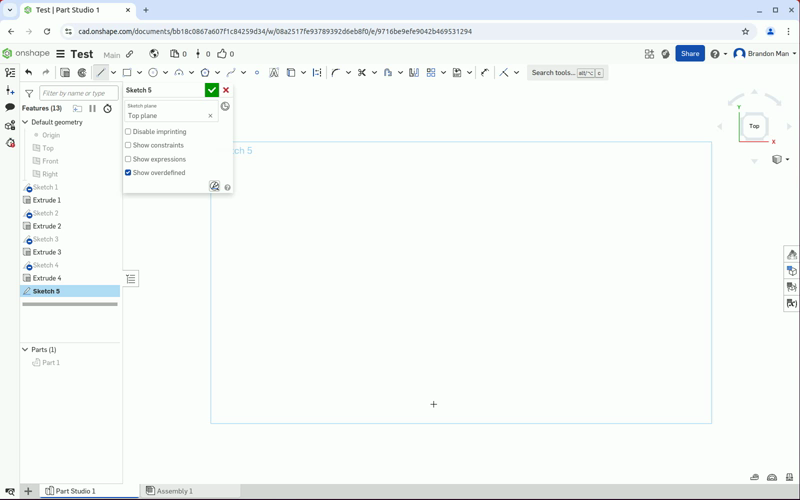
key_up(shift)
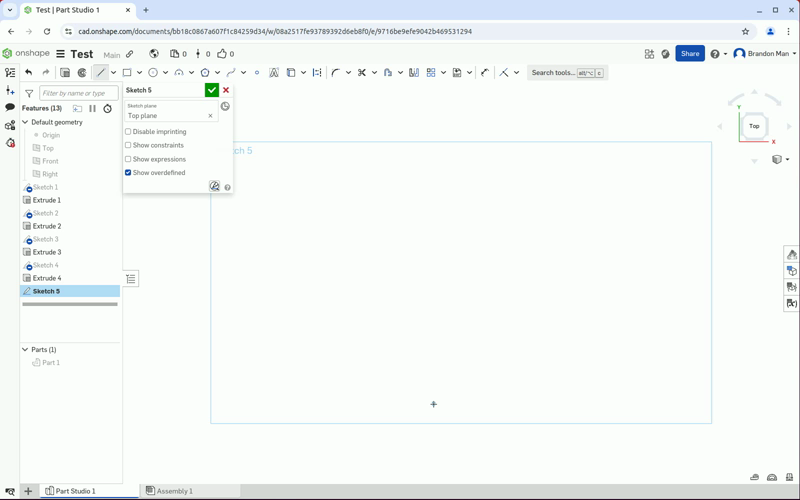
key_down(shift)
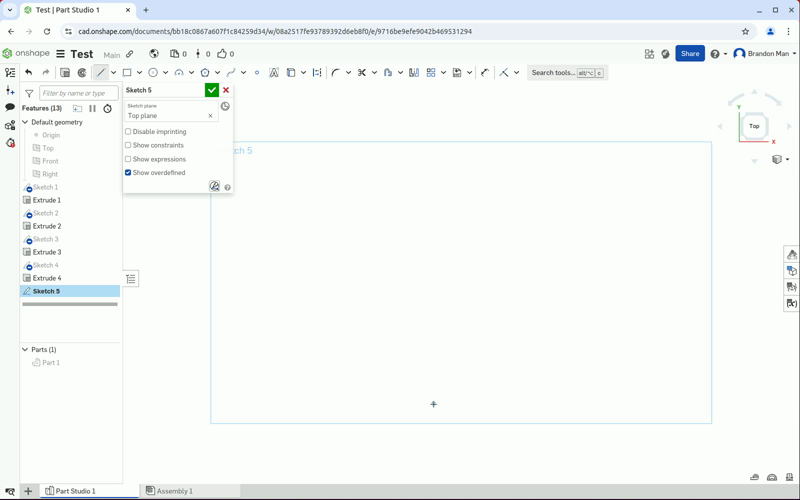
mouse_move(463, 403)
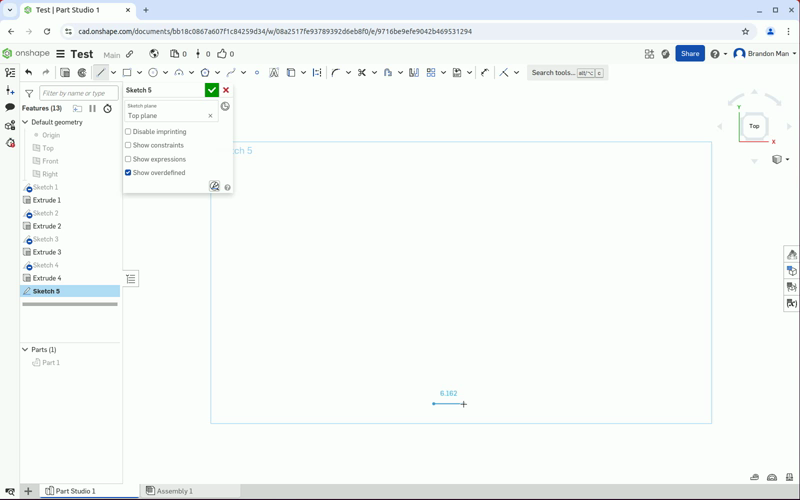
mouse_move(487, 403)
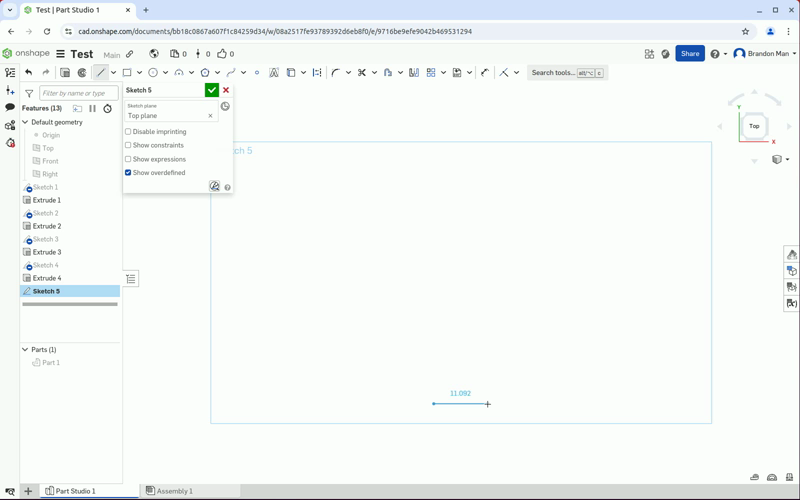
click(487, 403)
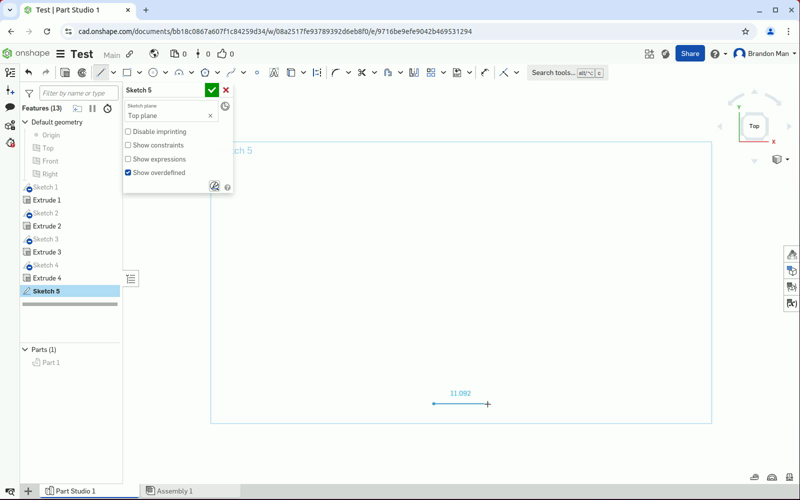
key_up(shift)
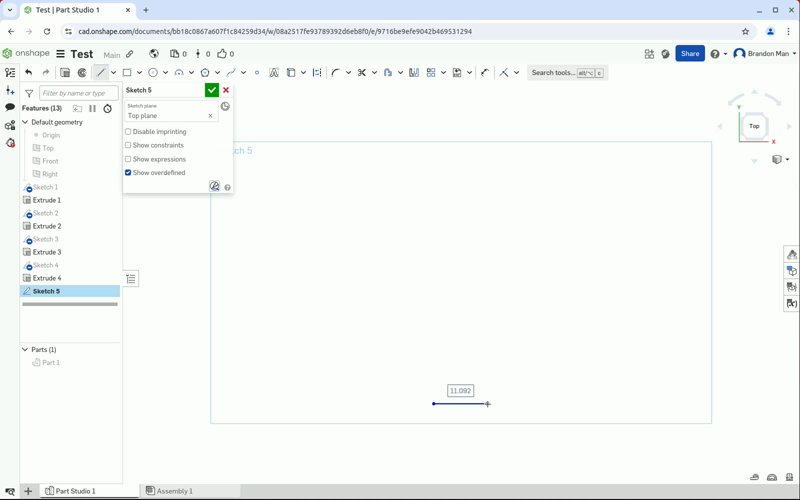
key_down(shift)
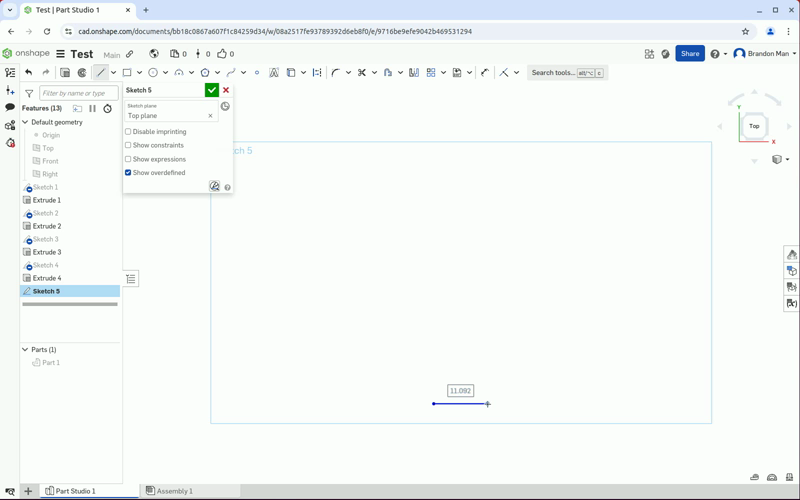
mouse_move(487, 341)
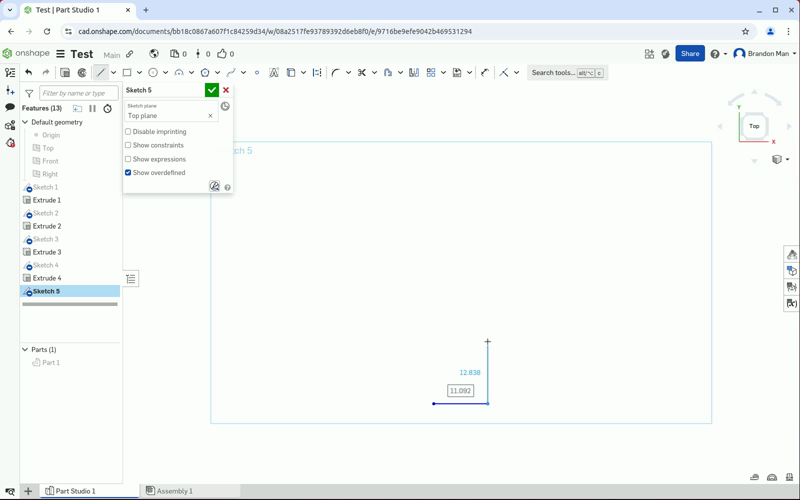
click(487, 341)
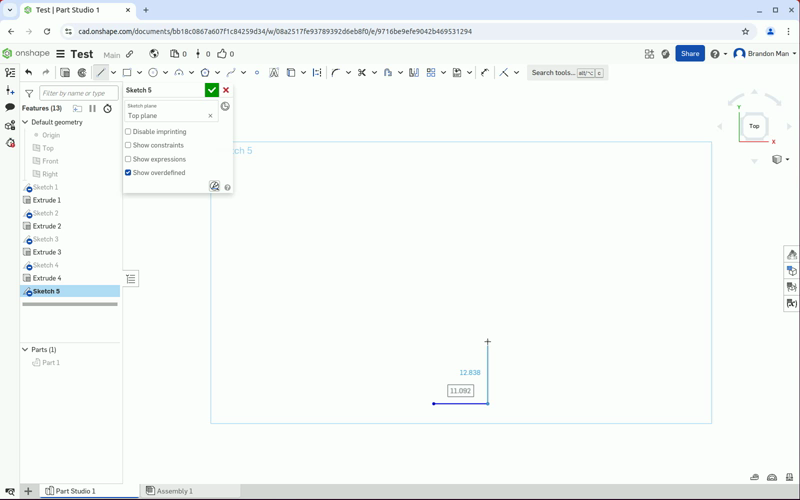
key_up(shift)
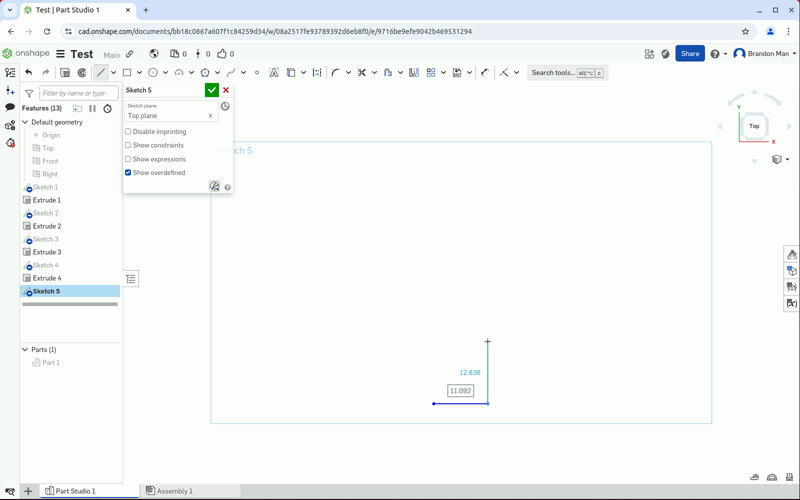
key_down(shift)
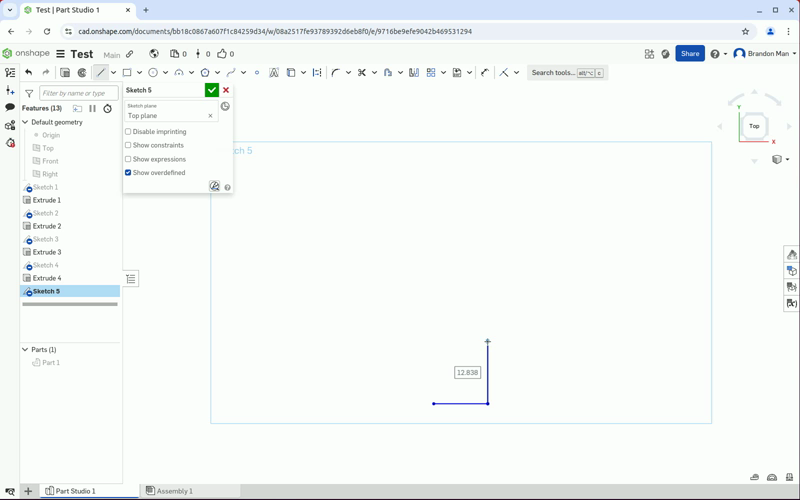
mouse_move(517, 341)
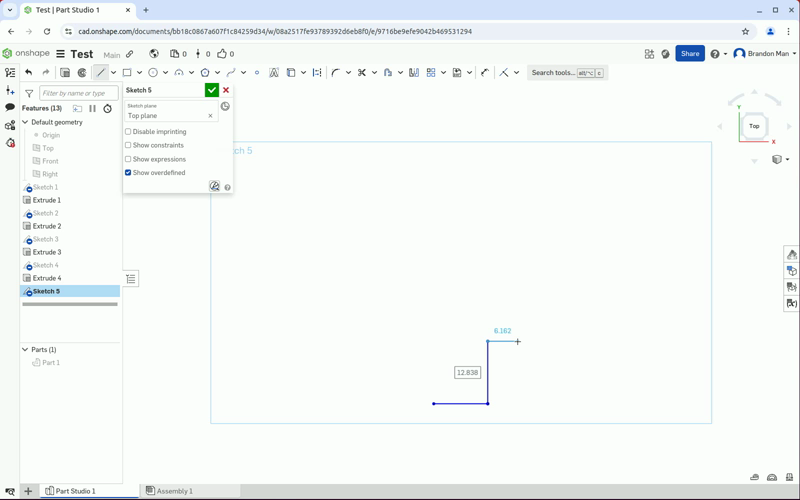
mouse_move(433, 341)
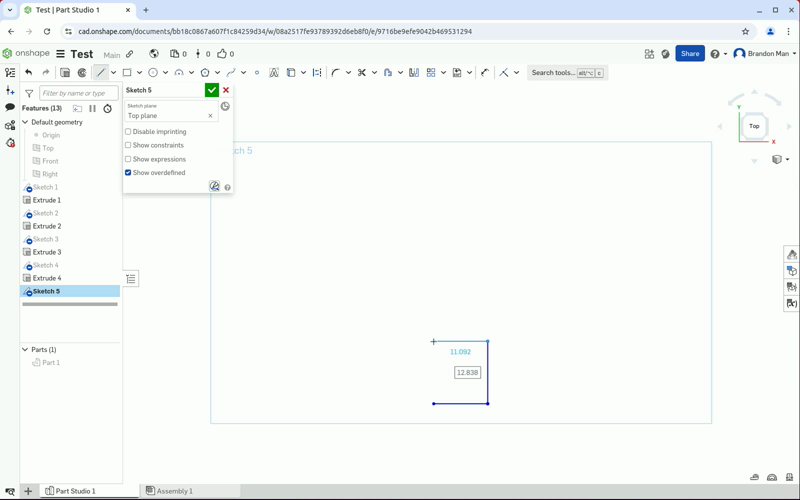
click(433, 341)
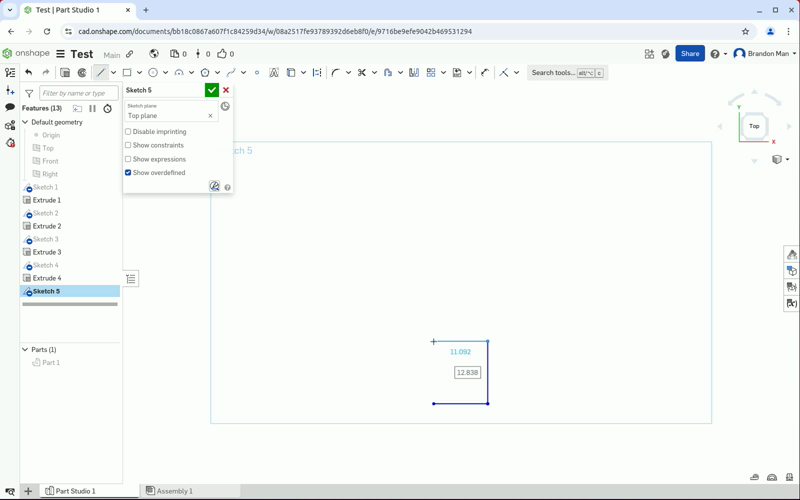
key_up(shift)
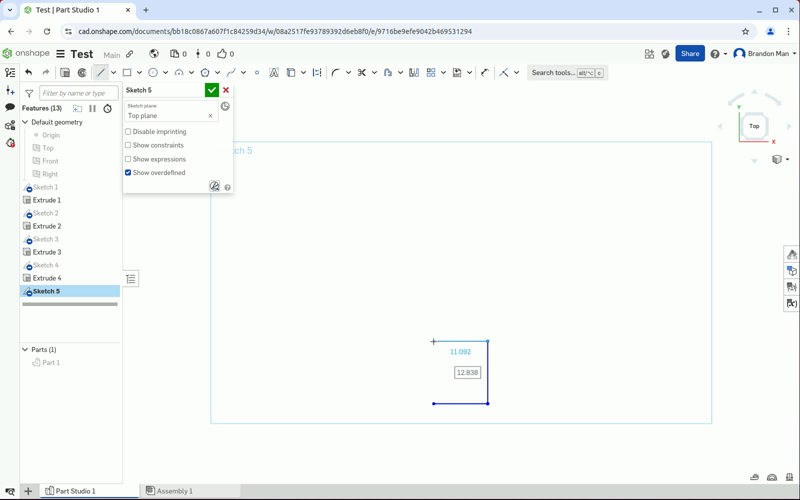
key_down(shift)
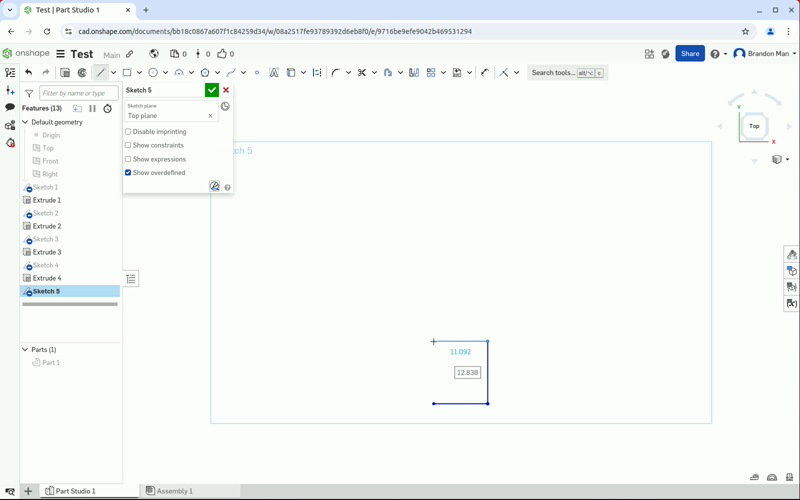
mouse_move(433, 403)
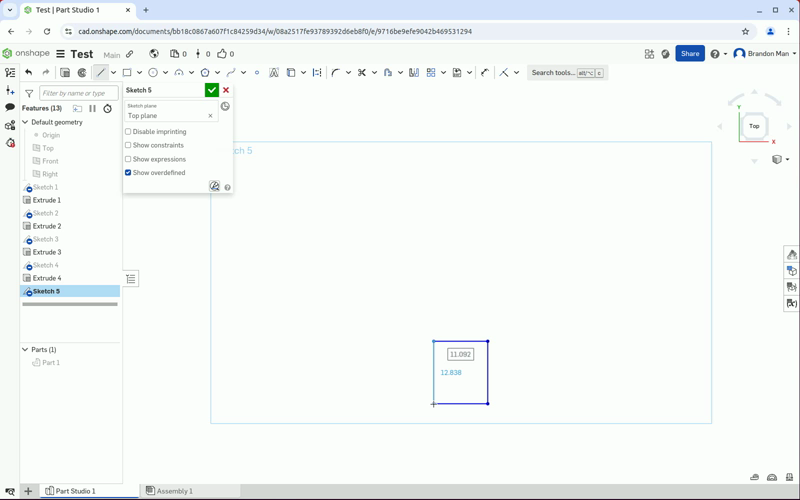
key_up(shift)
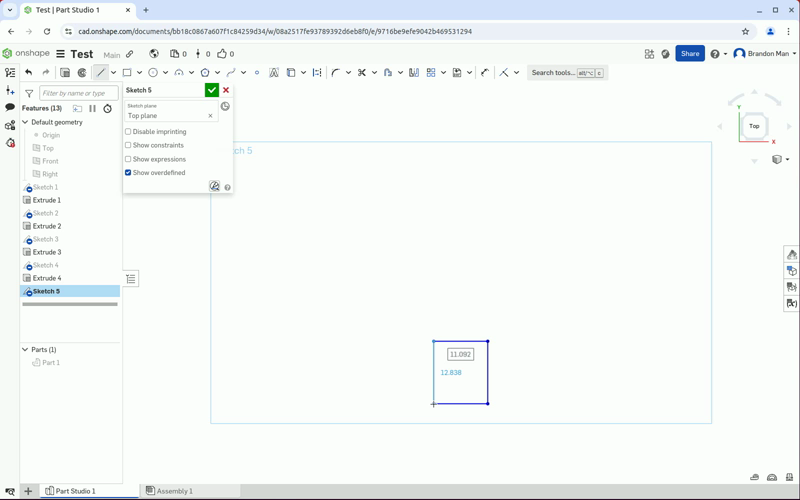
click(433, 403)
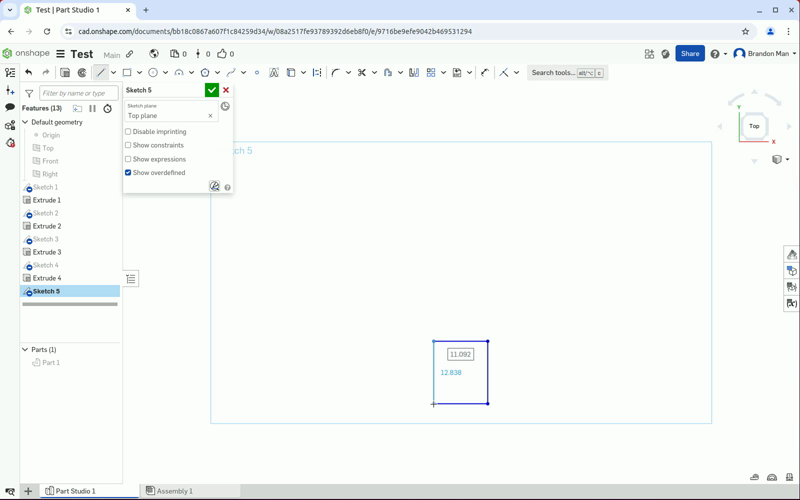
key(esc)
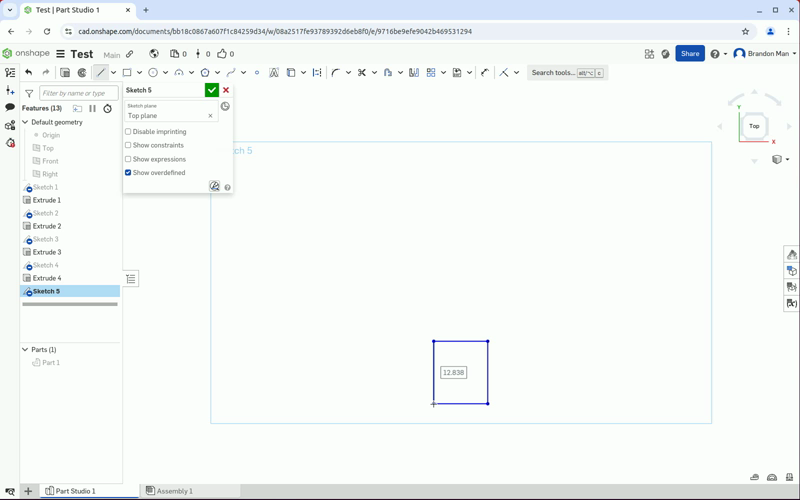
mouse_move(471, 346)
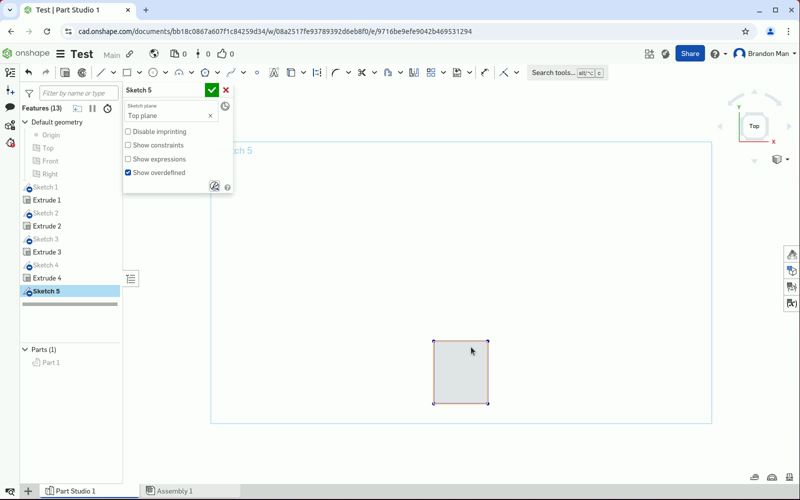
click(471, 346)
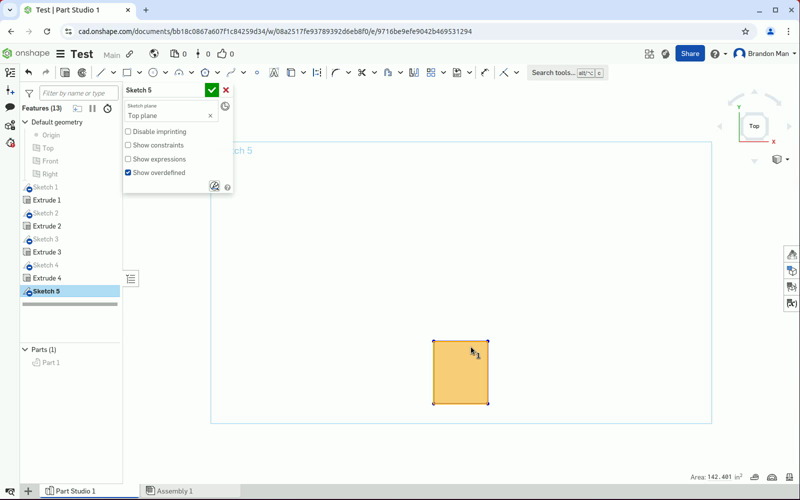
mouse_move(73, 352)
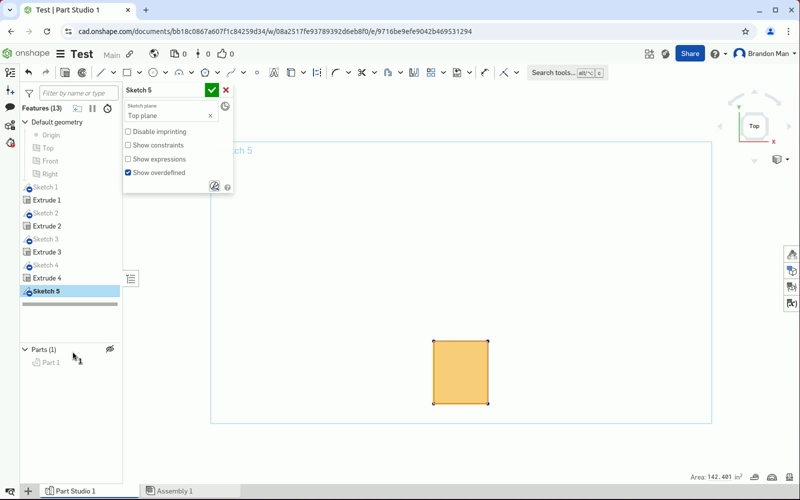
key(shift+y)
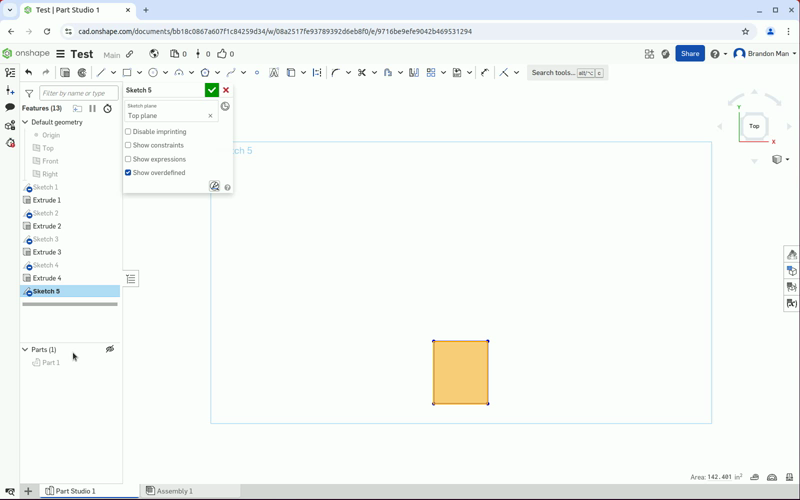
key(shift+e)
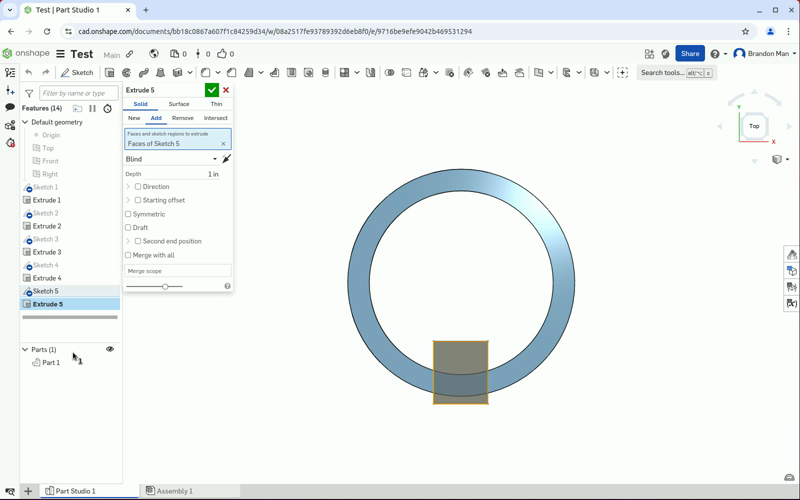
mouse_move(143, 106)
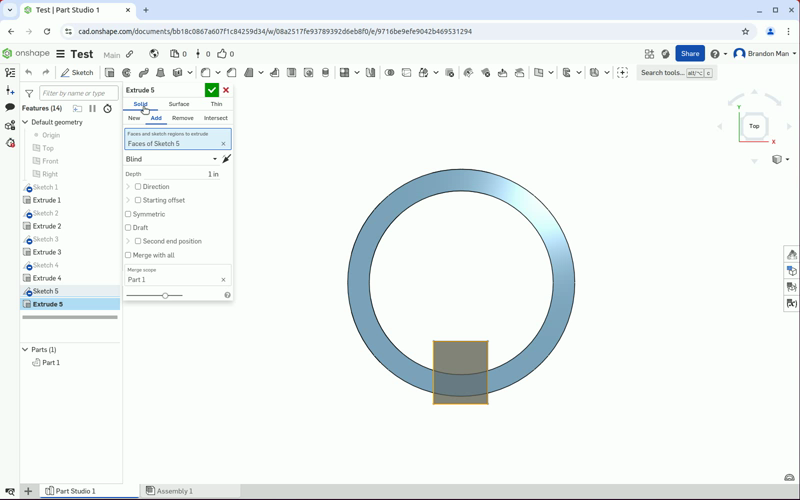
click(143, 106)
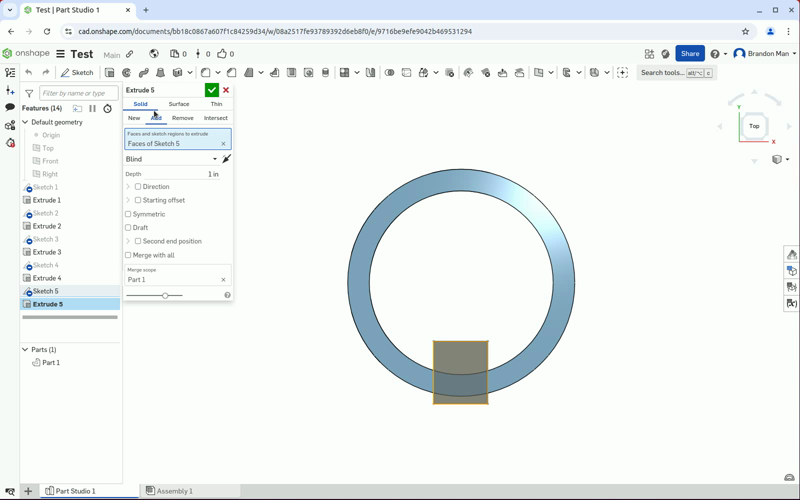
mouse_move(186, 120)
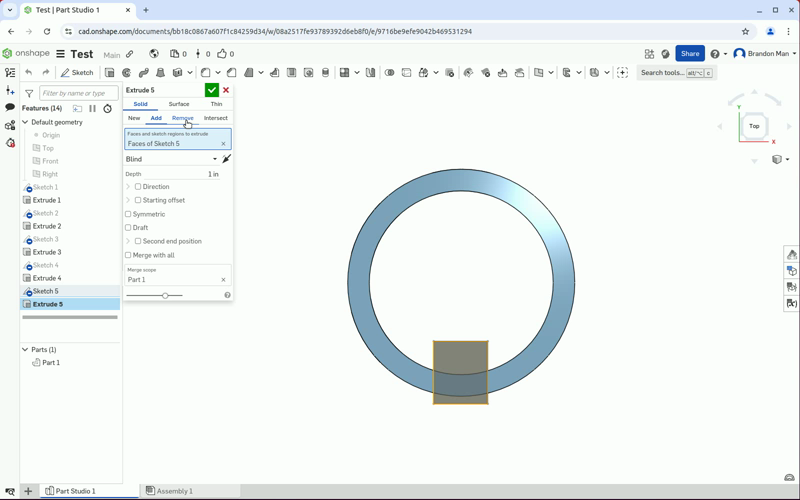
click(186, 120)
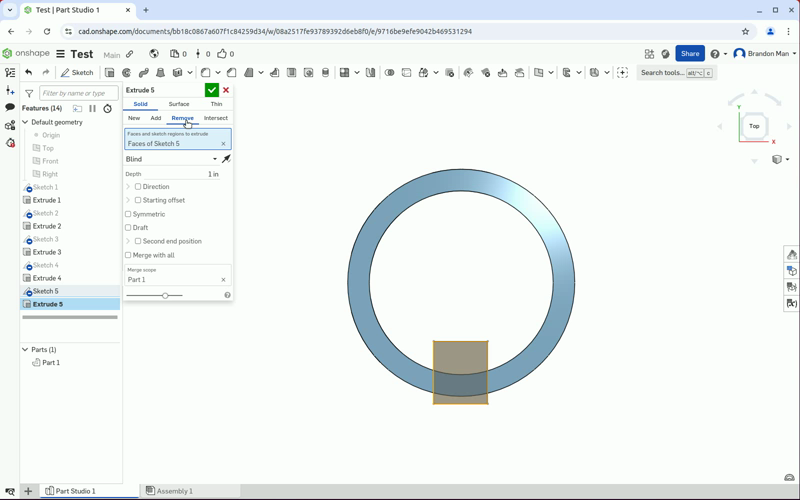
key(tab, 4)
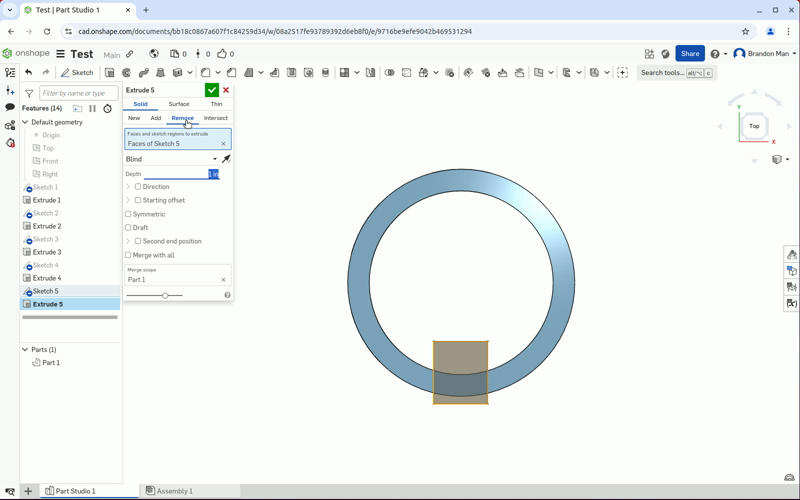
text(30.33)
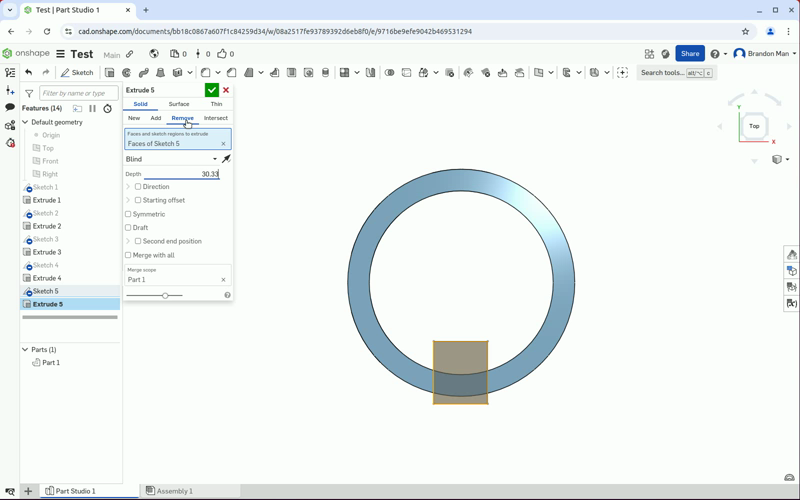
key(tab, 3)
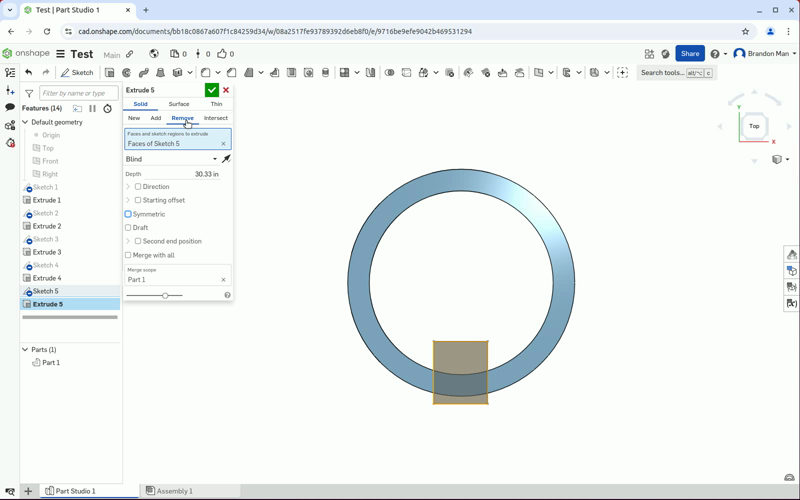
key(space)
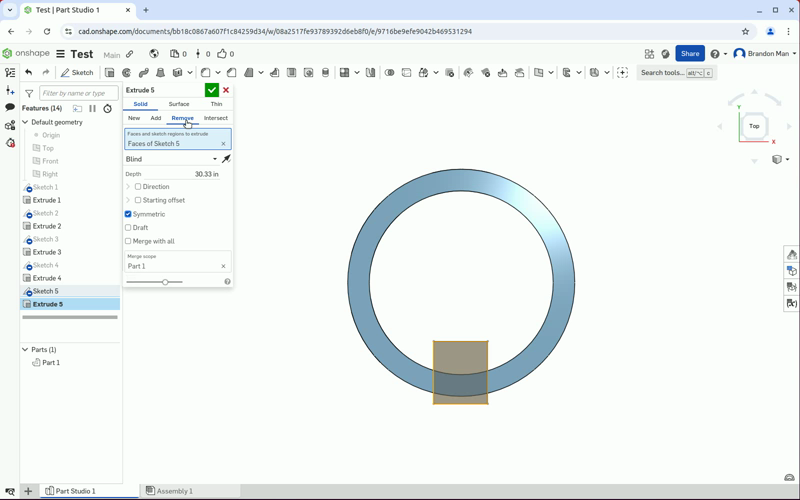
key(tab, 2)
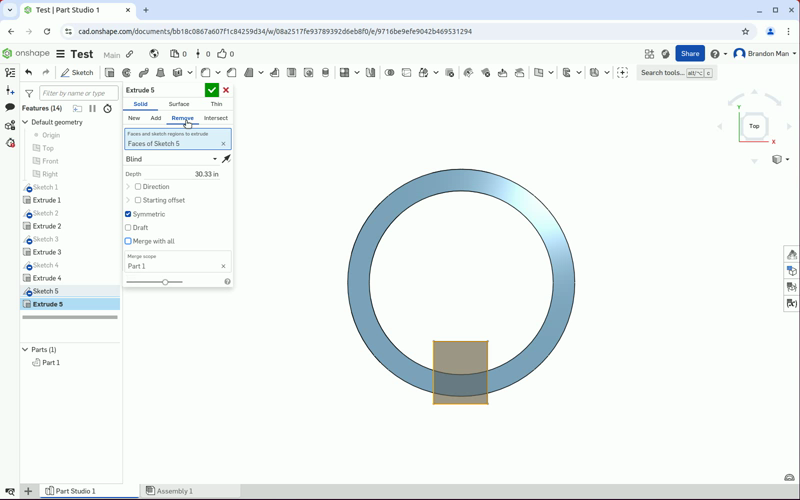
key(space)
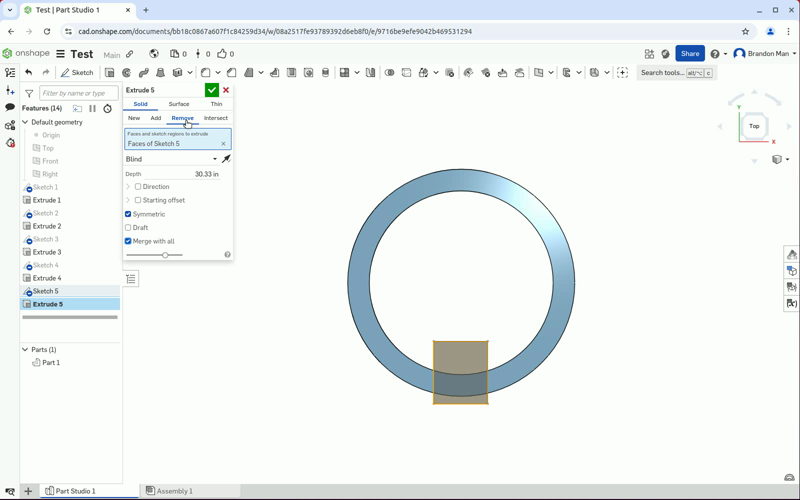
key(enter)
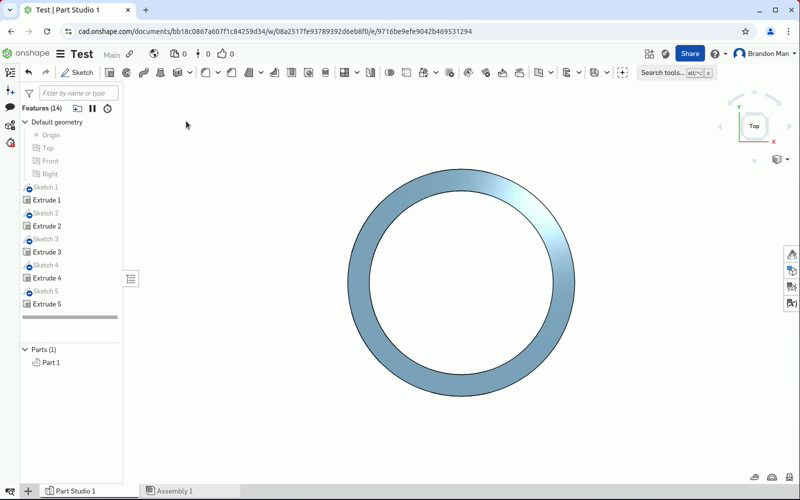
key(shift+h)
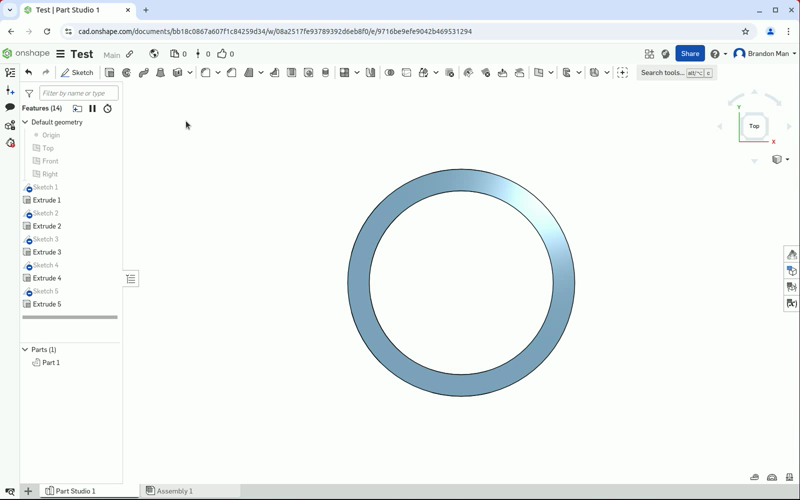
key(shift+h)
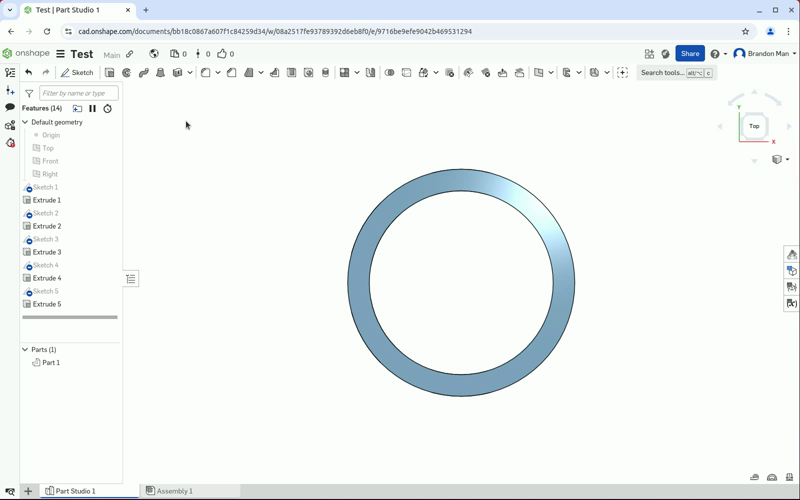
mouse_move(73, 189)
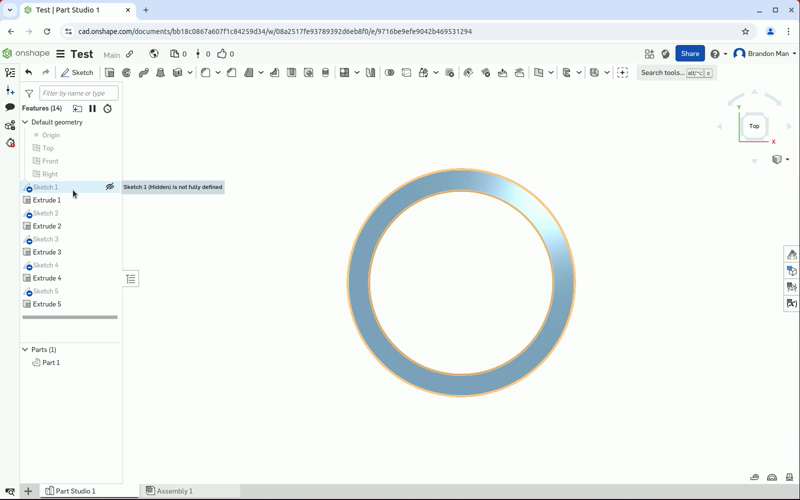
click(73, 189)
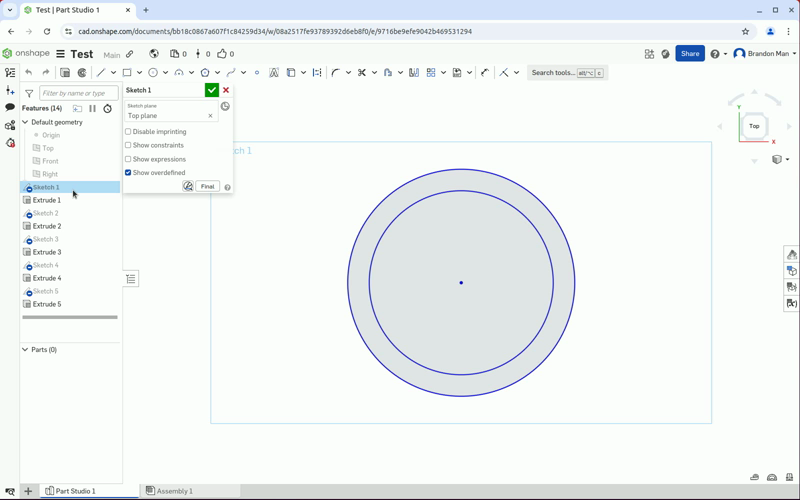
mouse_move(229, 92)
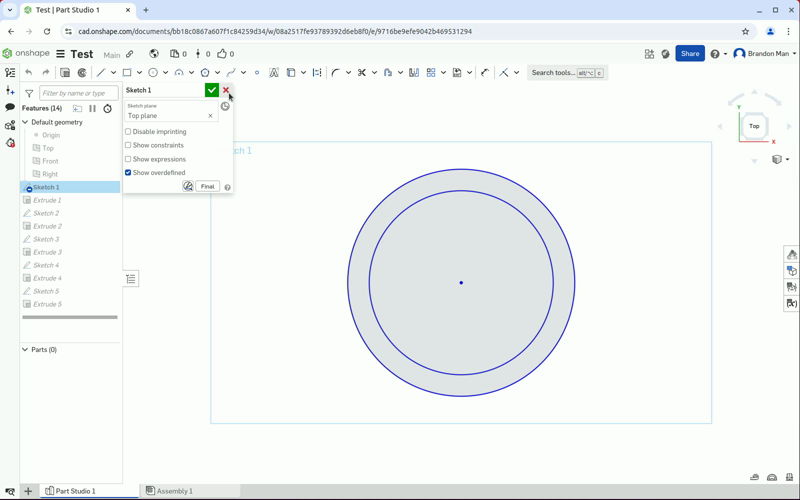
click(229, 92)
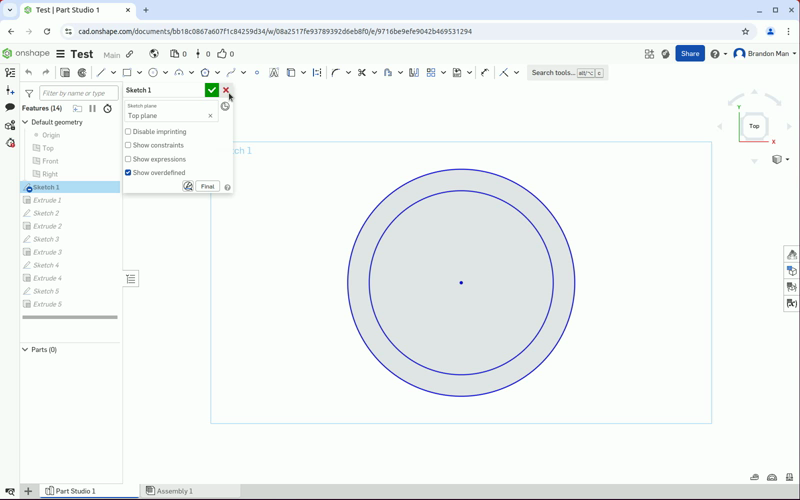
key(shift+s)
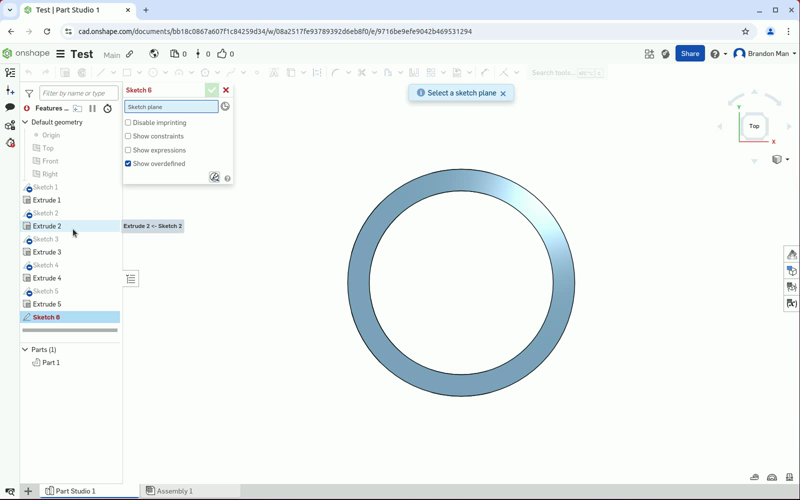
scroll(3)
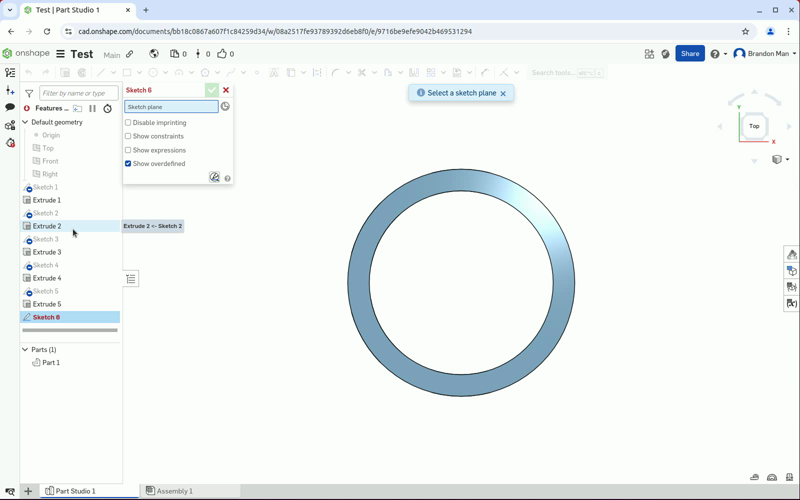
mouse_move(73, 150)
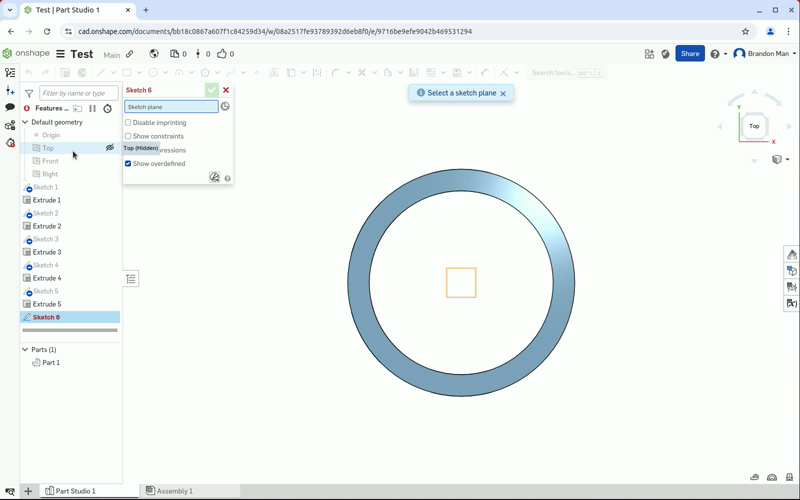
click(73, 150)
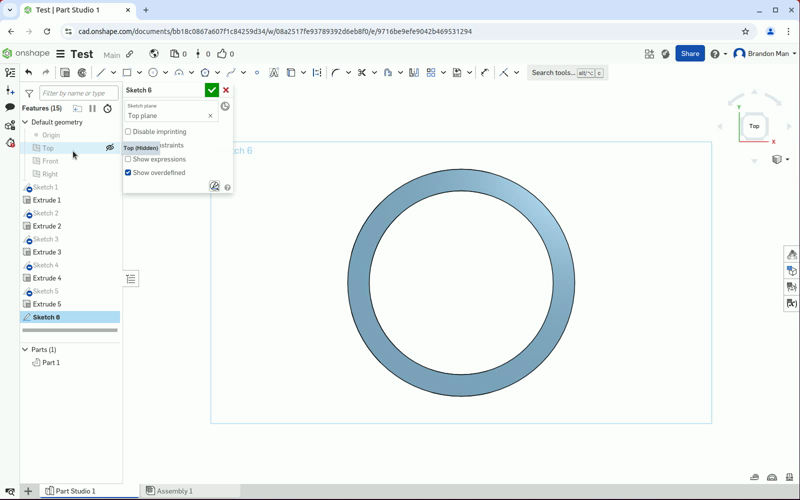
mouse_move(73, 352)
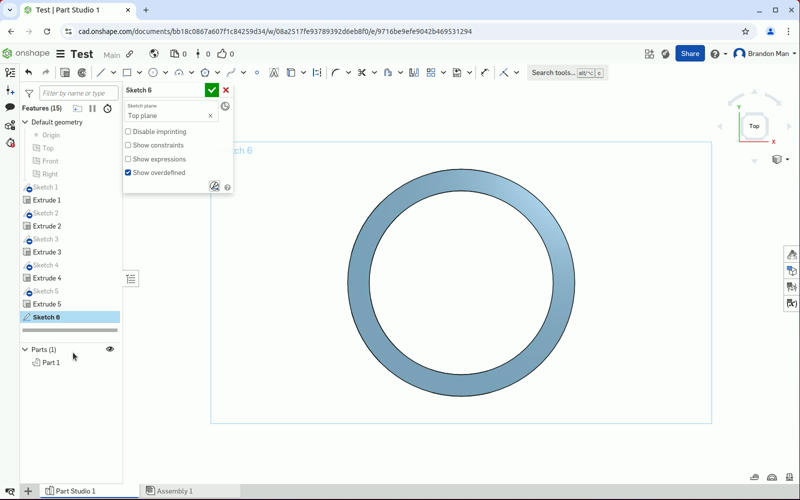
key(y)
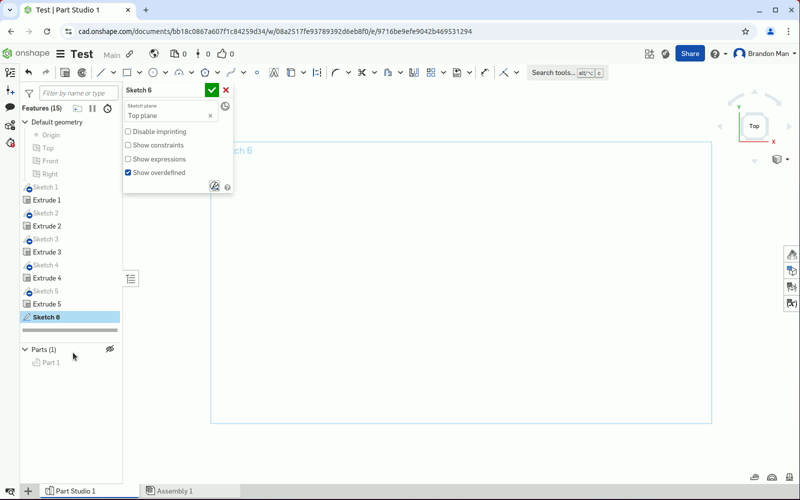
key(l)
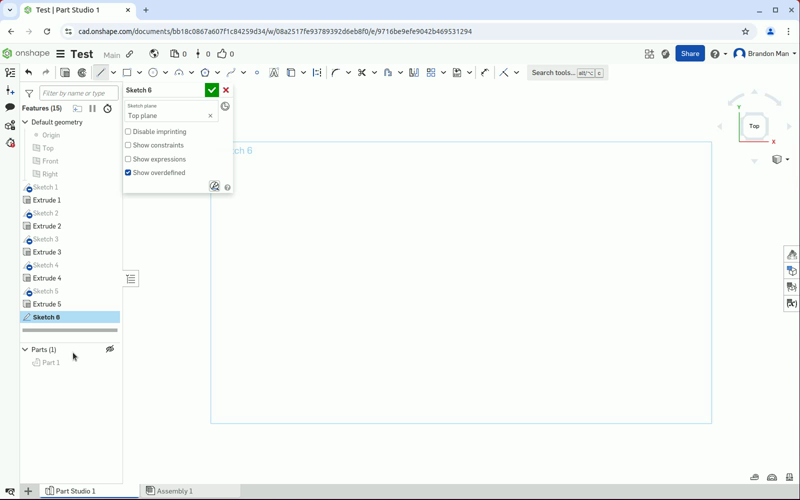
key_down(shift)
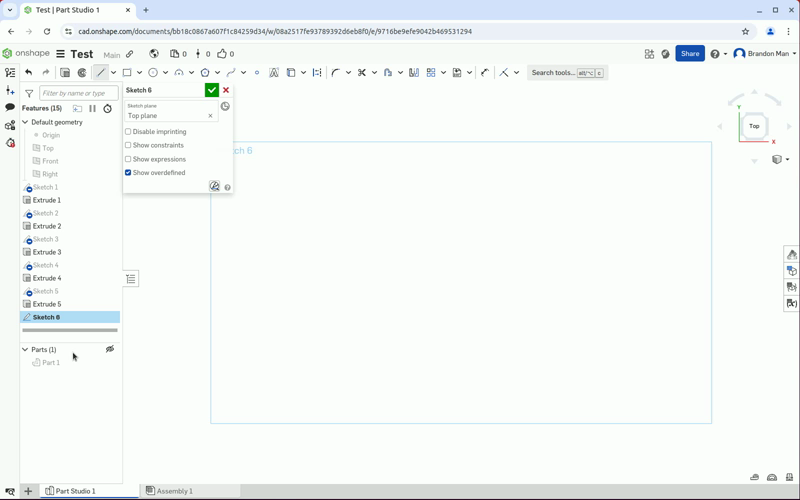
mouse_move(498, 335)
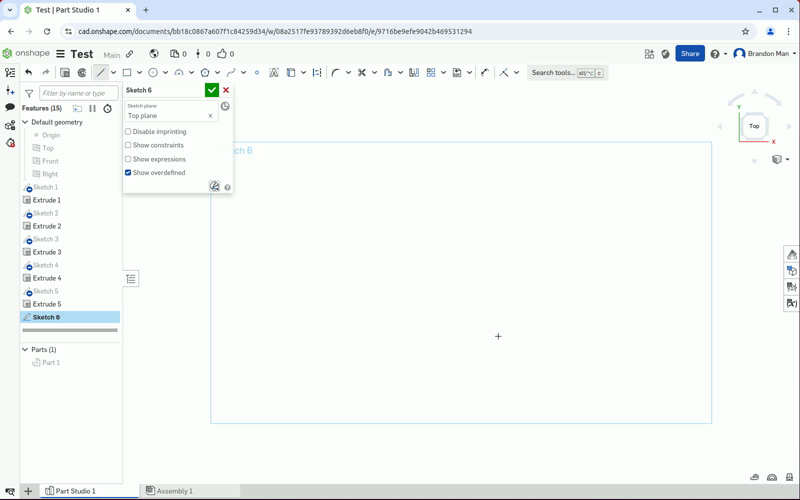
click(498, 335)
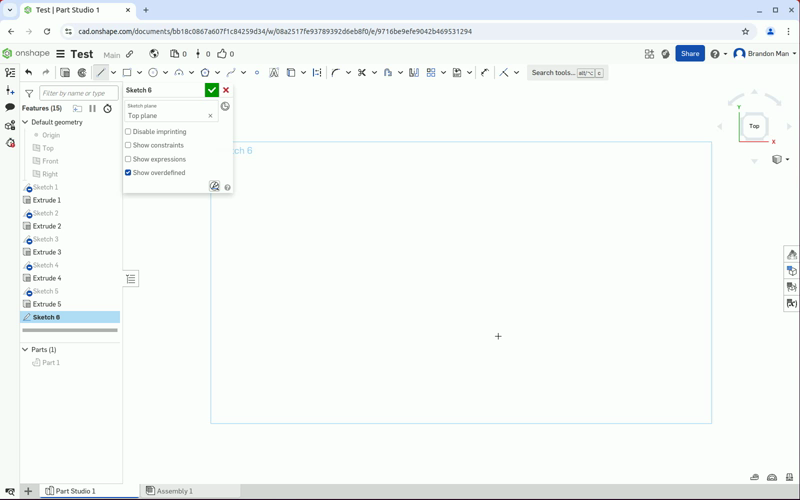
key_up(shift)
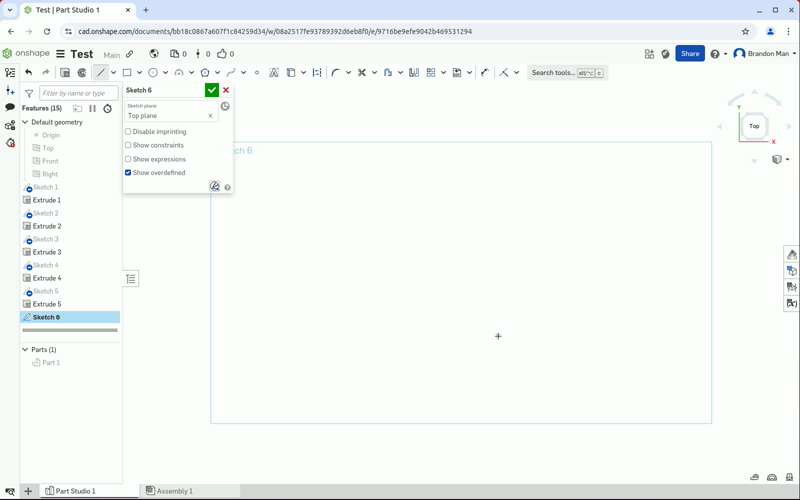
key_down(shift)
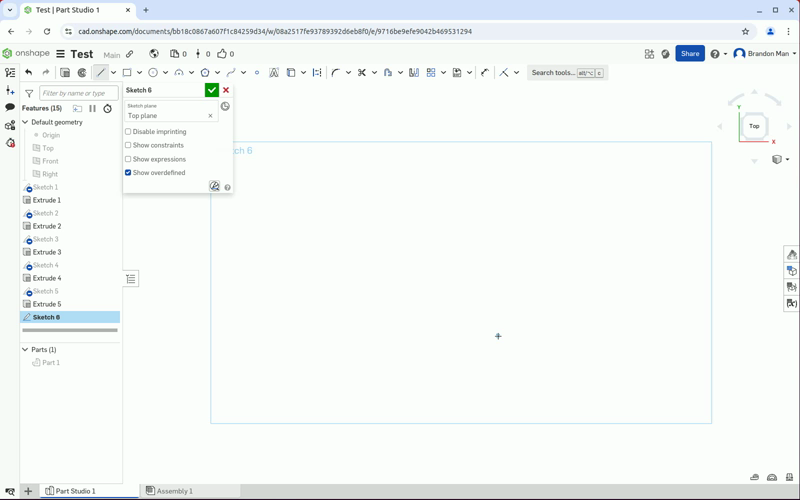
mouse_move(552, 367)
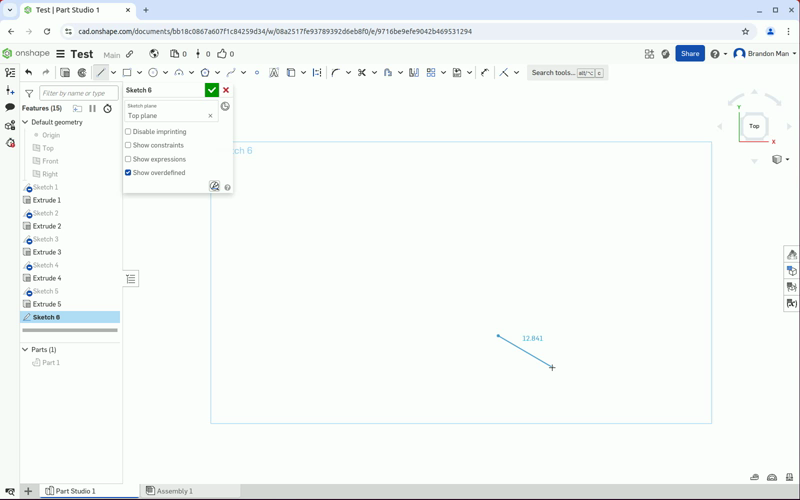
click(552, 367)
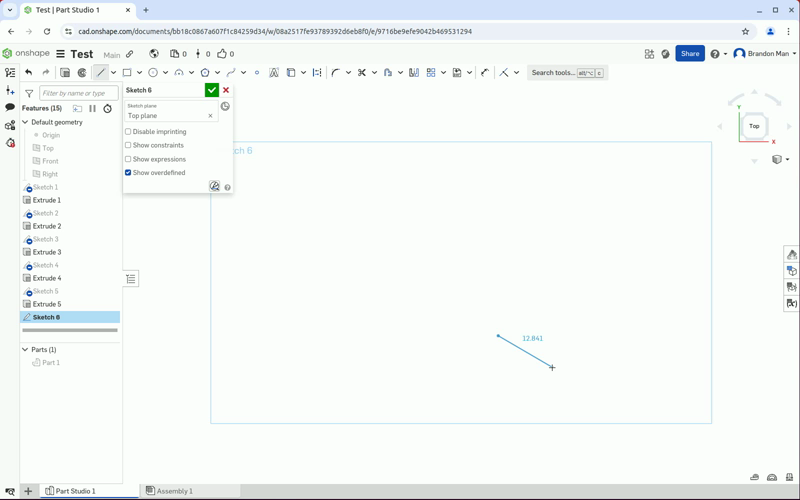
key_up(shift)
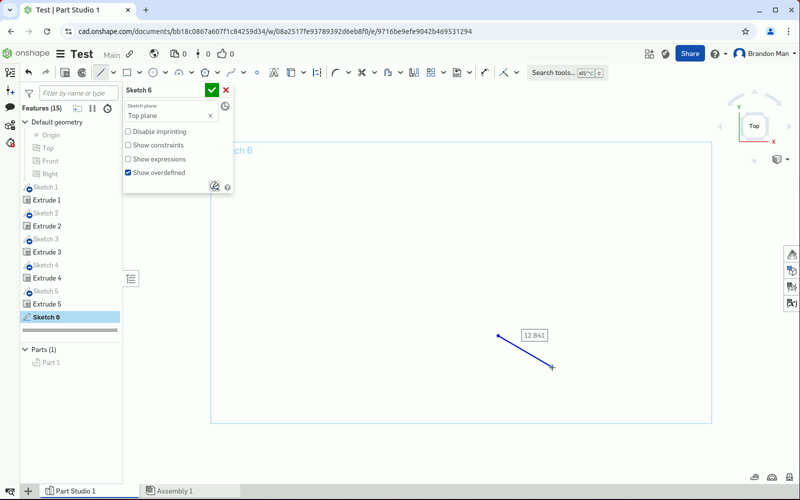
key_down(shift)
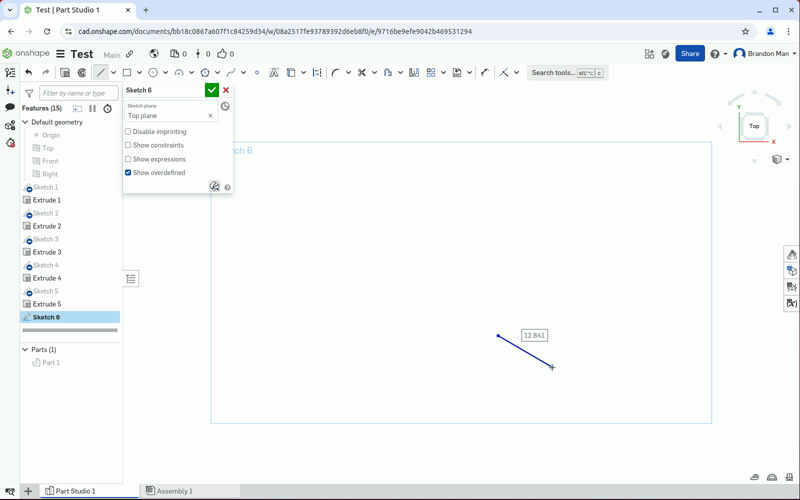
mouse_move(582, 367)
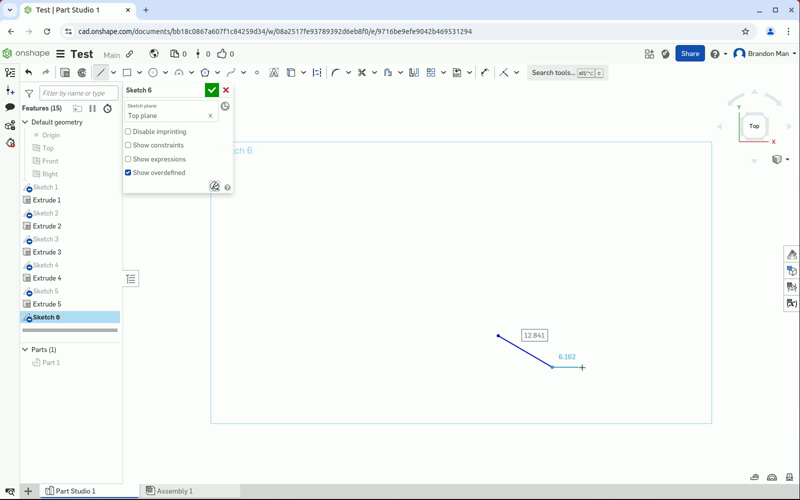
mouse_move(579, 320)
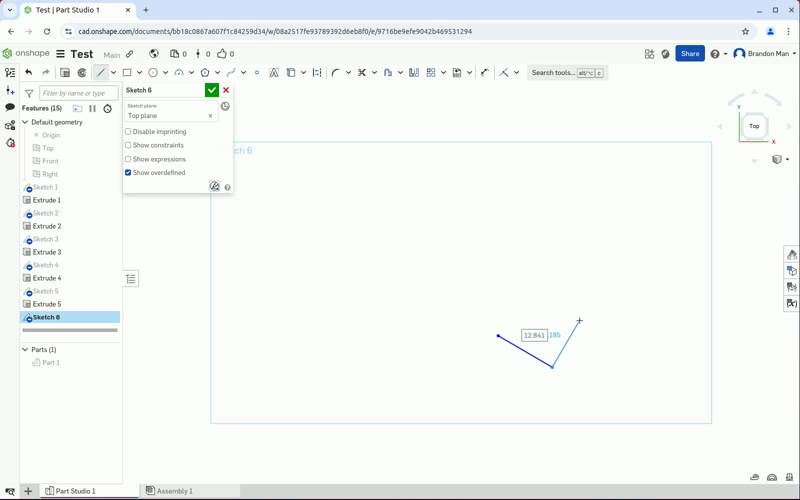
click(579, 320)
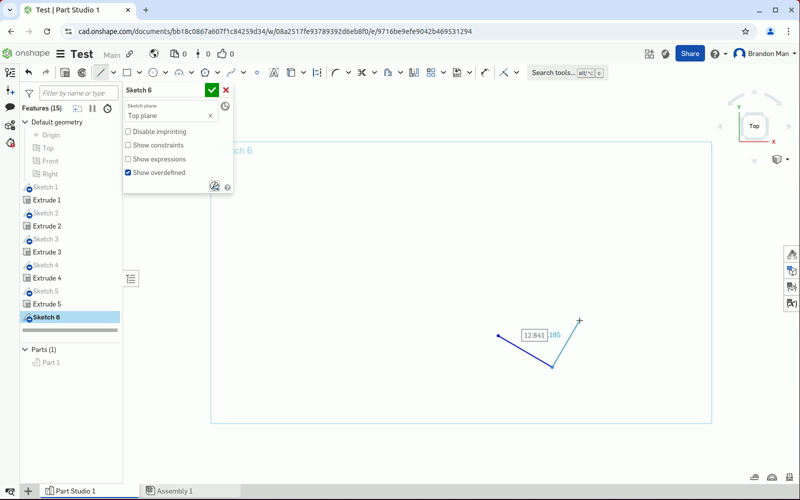
key_up(shift)
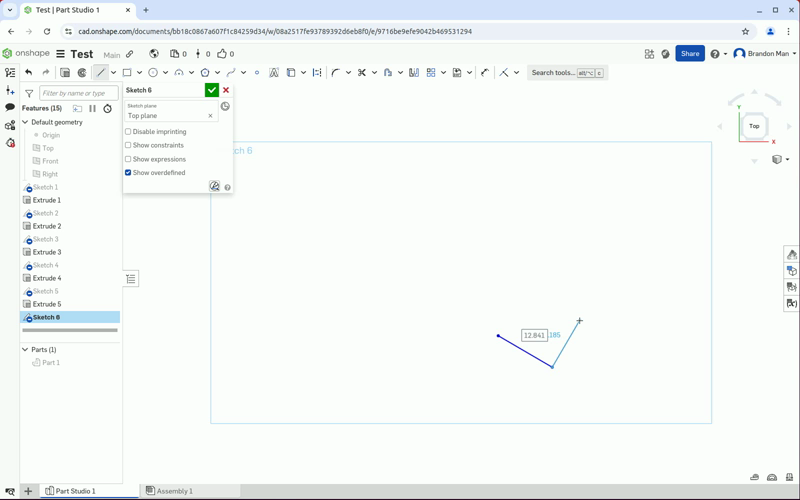
key_down(shift)
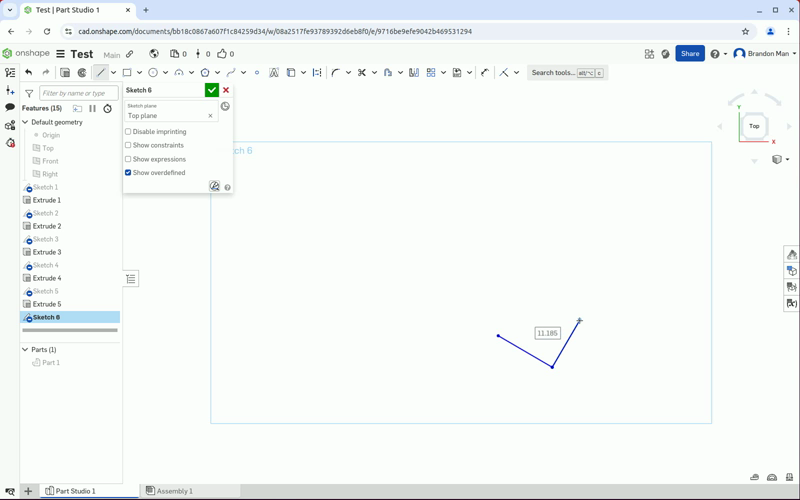
mouse_move(525, 288)
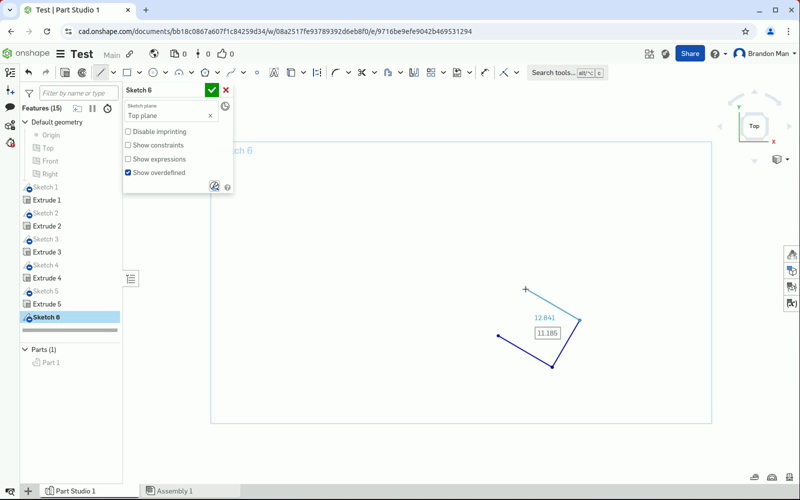
click(525, 288)
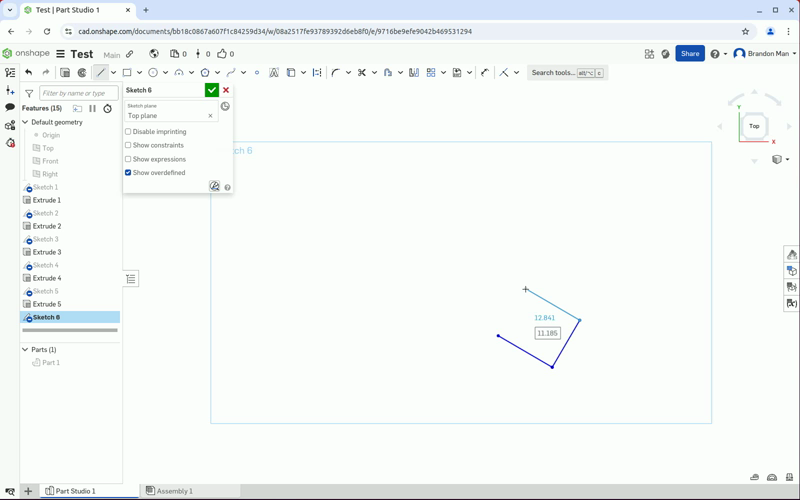
key_up(shift)
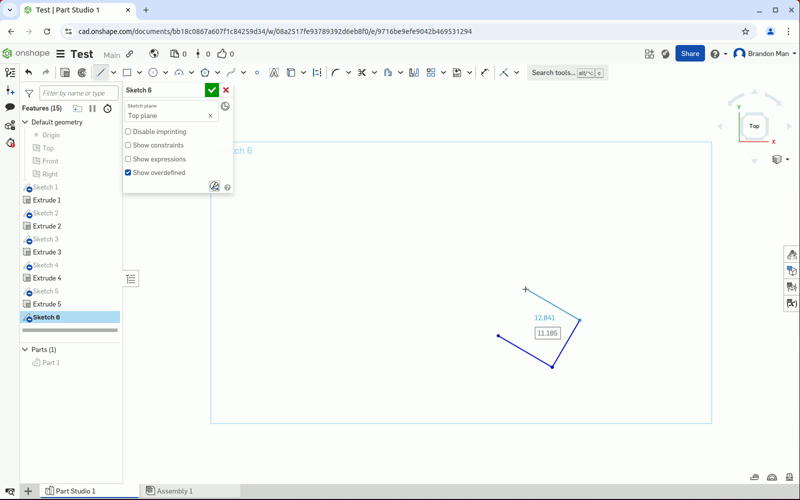
mouse_move(555, 288)
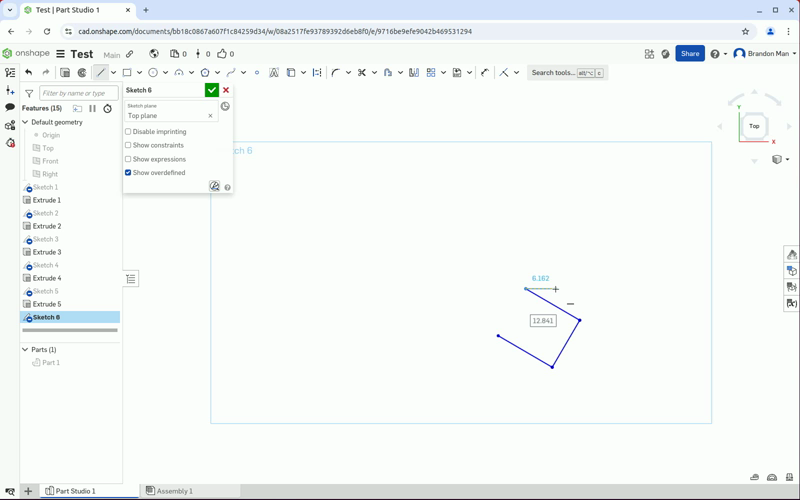
key_down(shift)
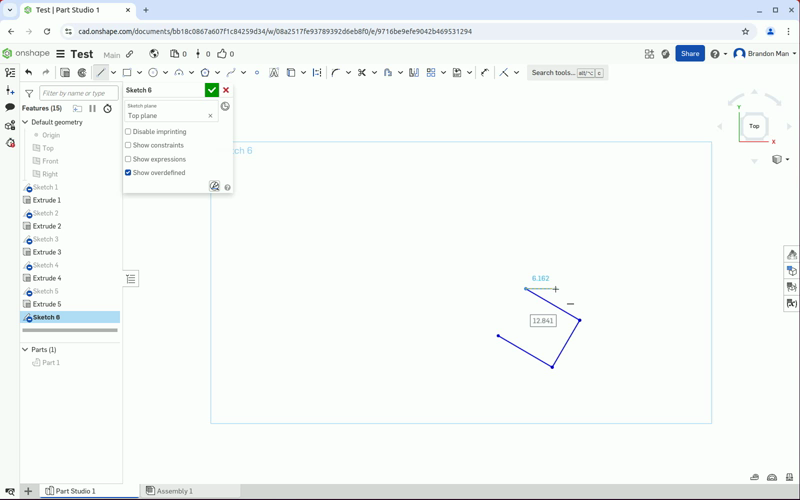
mouse_move(498, 335)
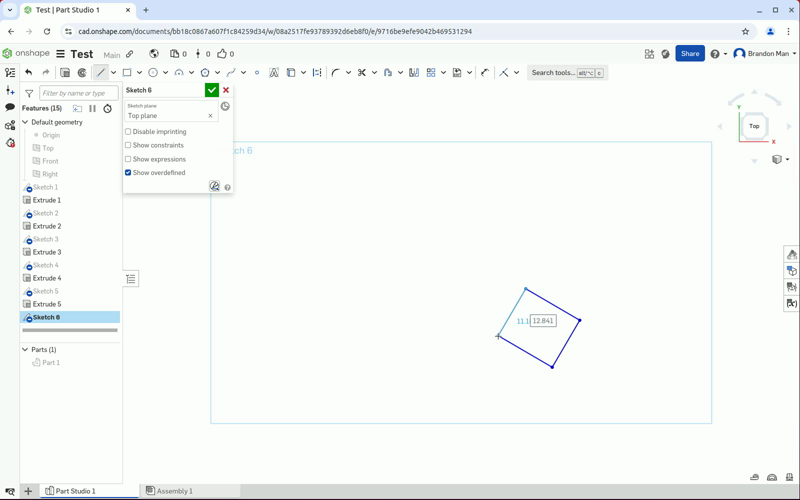
key_up(shift)
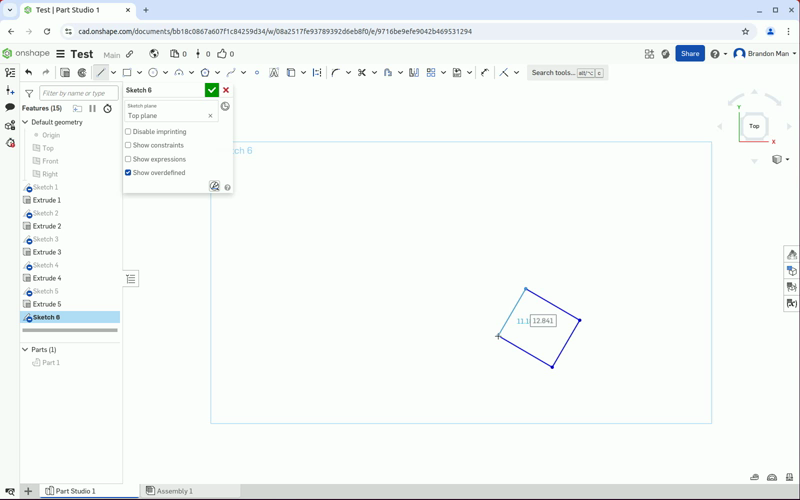
click(498, 335)
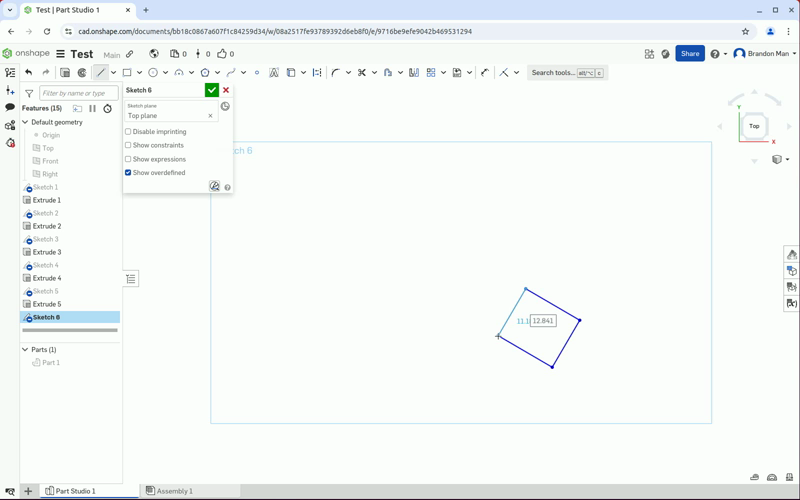
key(esc)
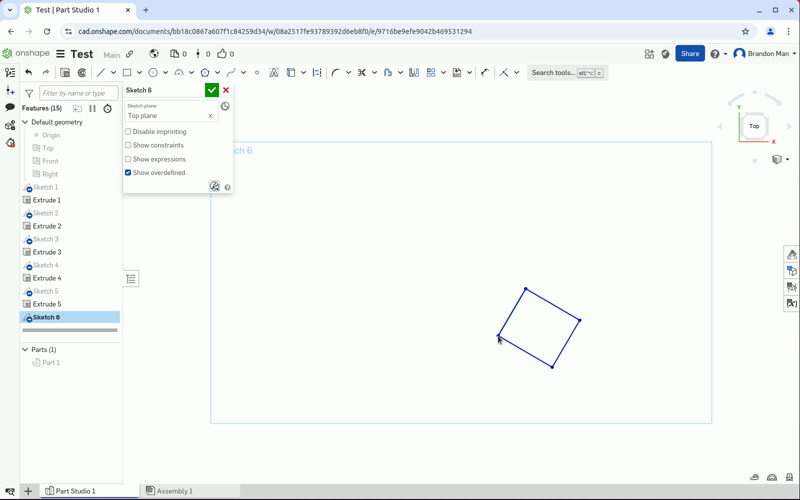
mouse_move(541, 333)
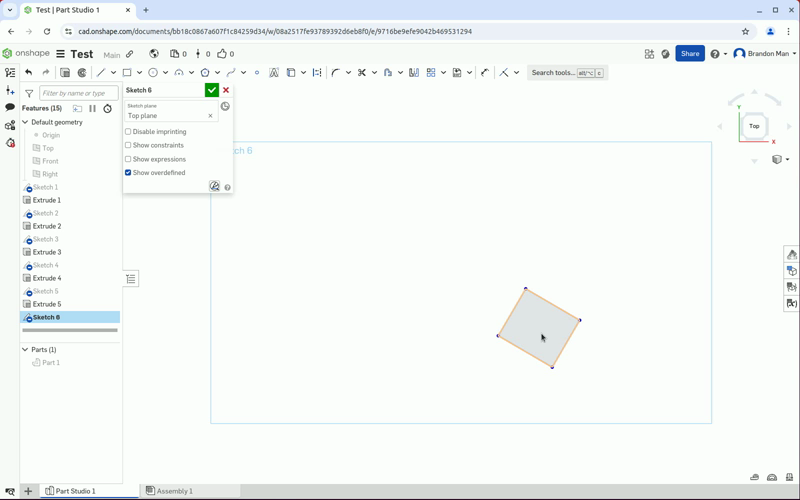
click(541, 333)
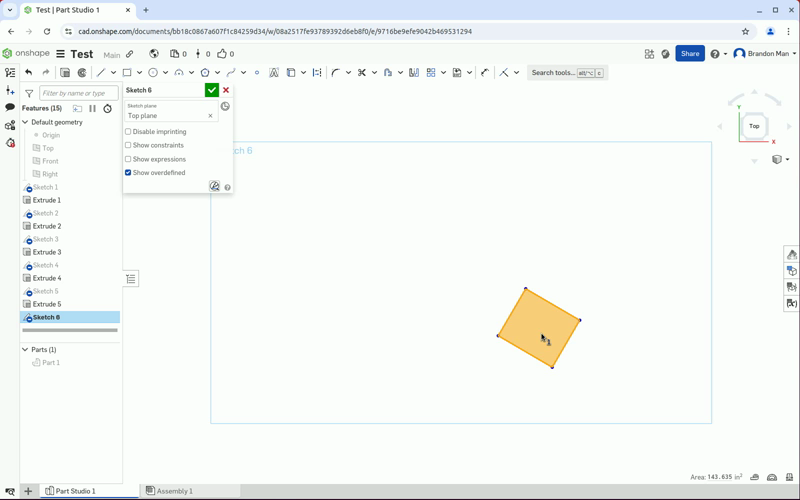
mouse_move(73, 352)
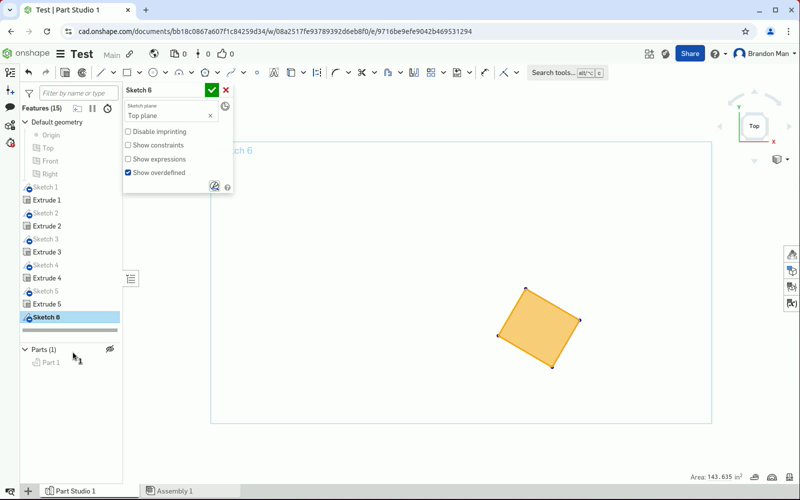
key(shift+y)
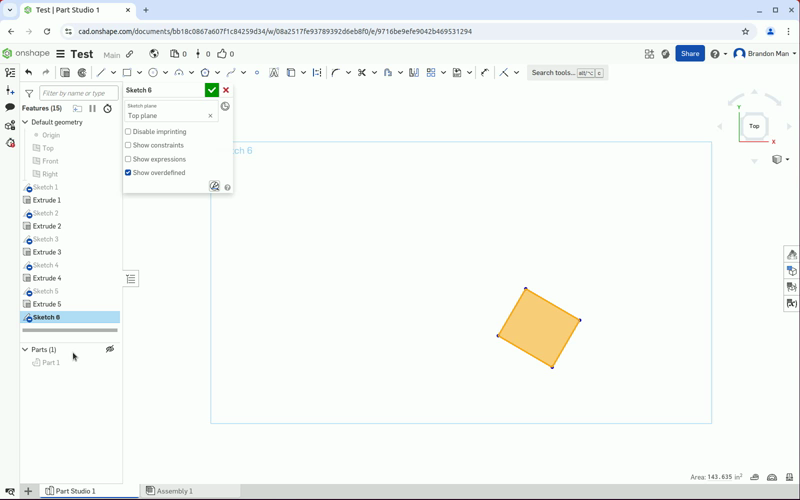
key(shift+e)
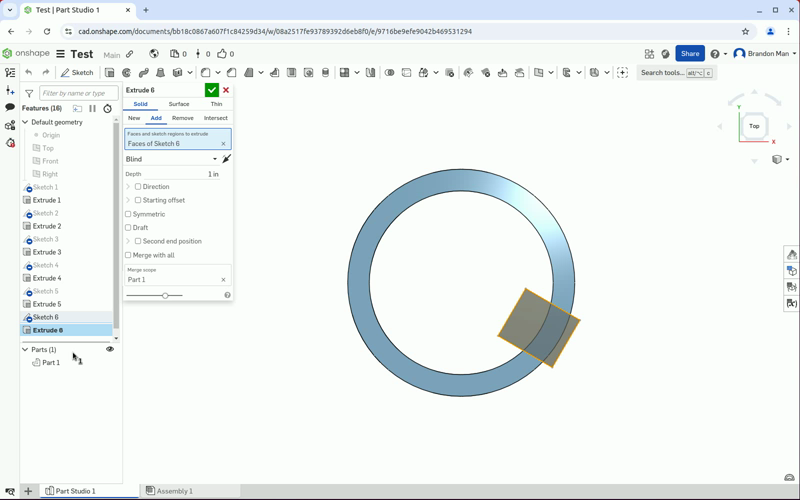
mouse_move(143, 106)
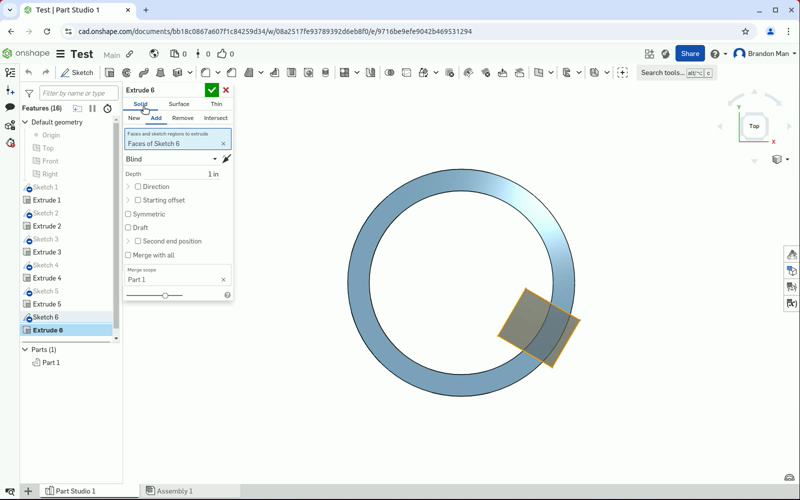
click(143, 106)
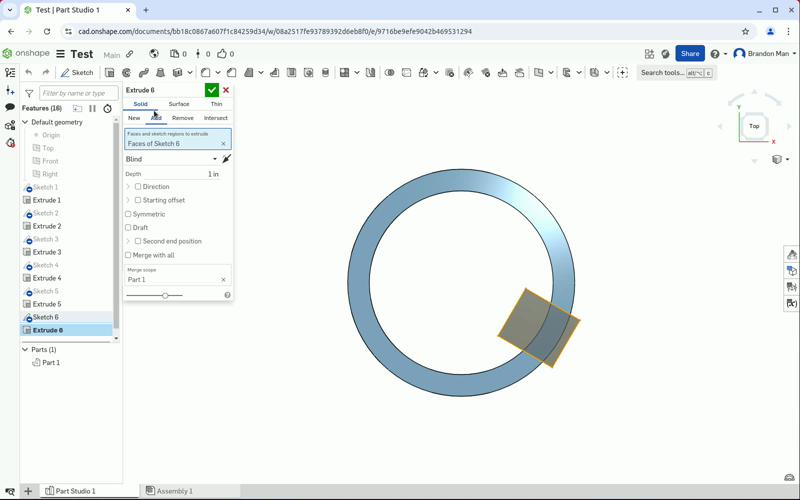
mouse_move(186, 120)
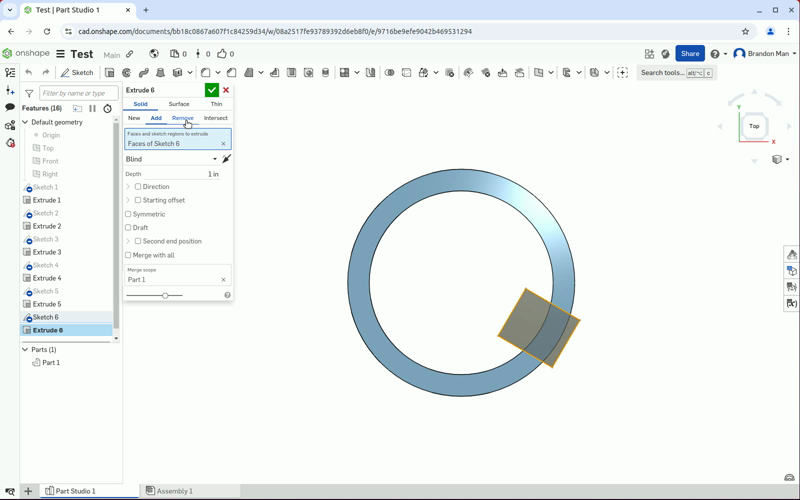
click(186, 120)
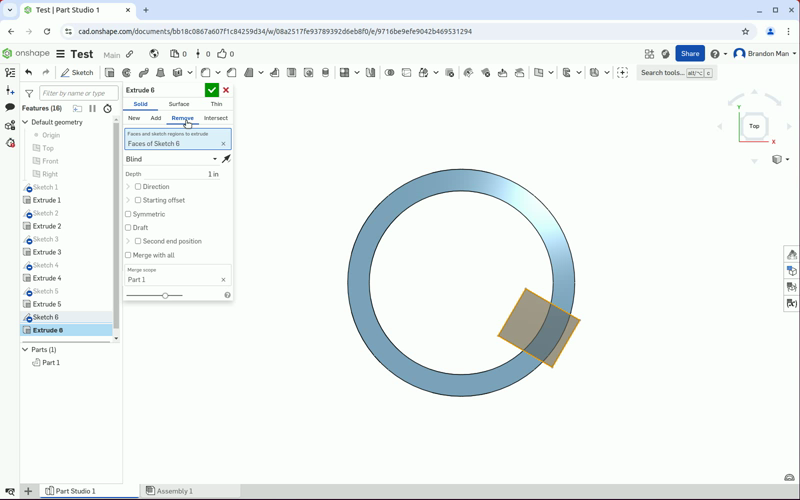
key(tab, 4)
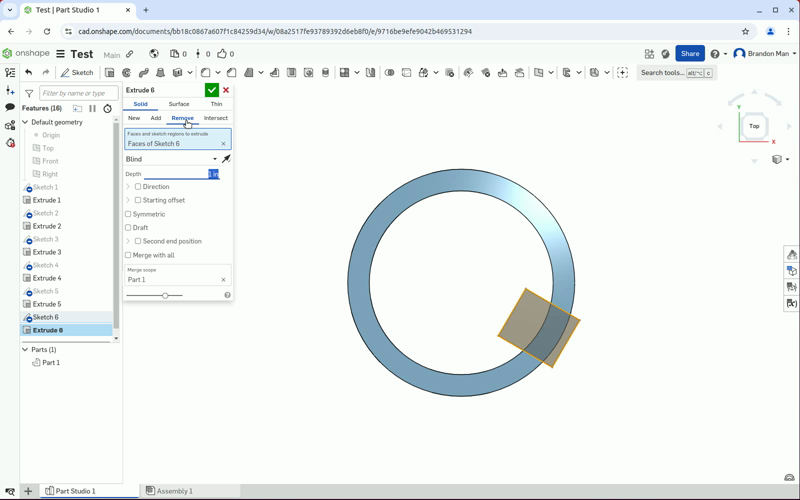
text(30.33)
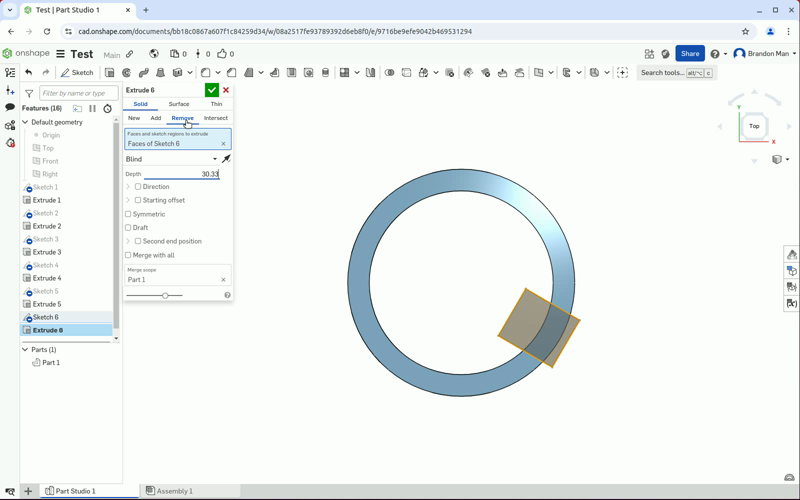
key(tab, 3)
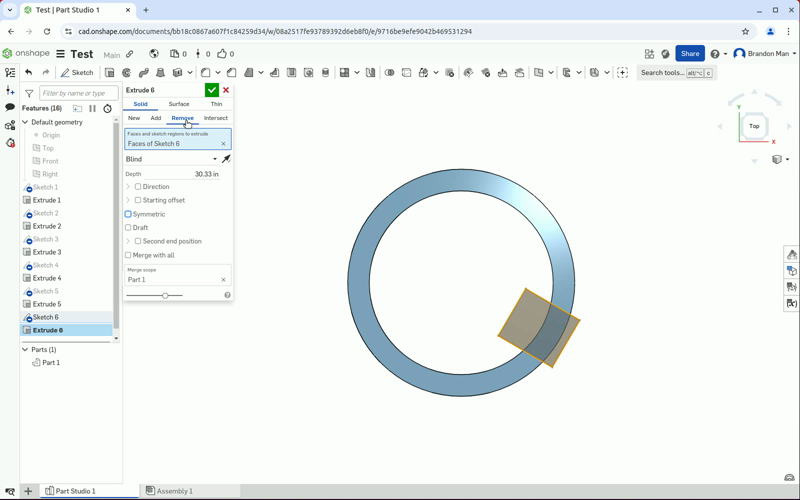
key(space)
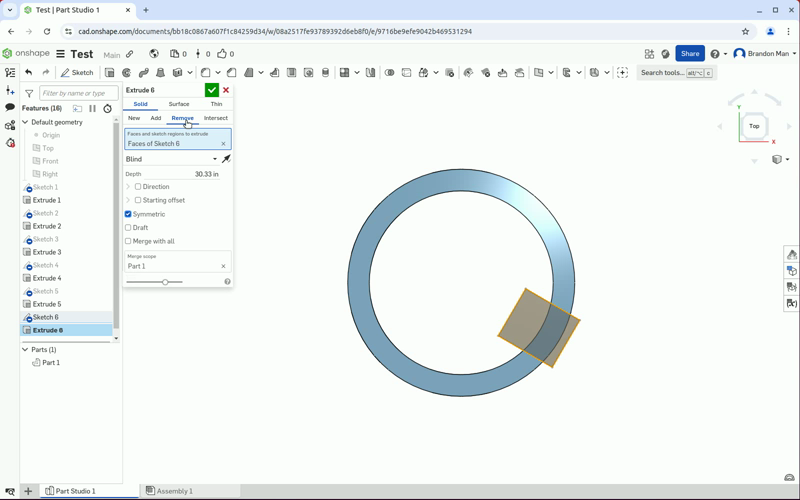
key(tab, 2)
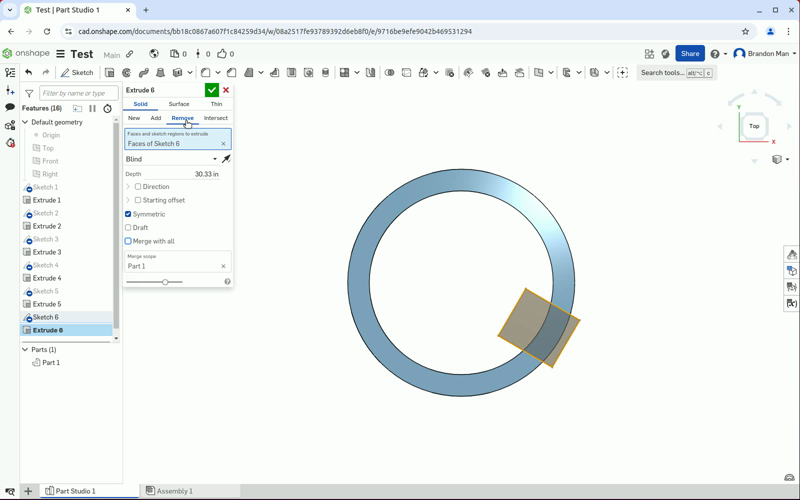
key(space)
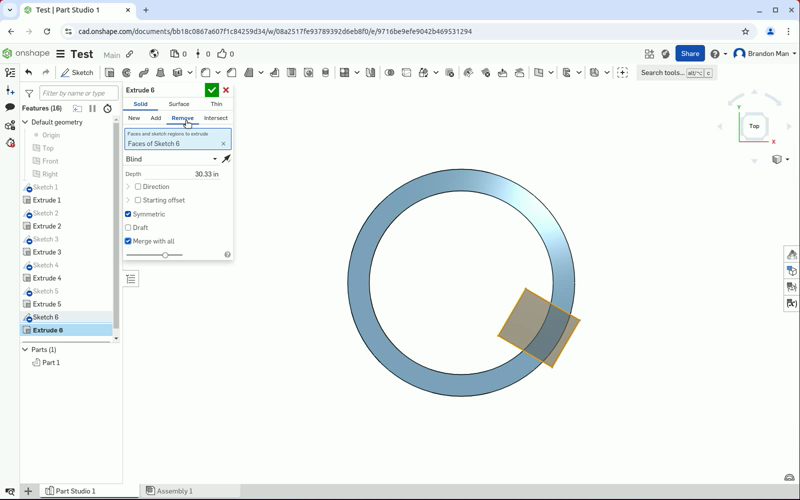
key(enter)
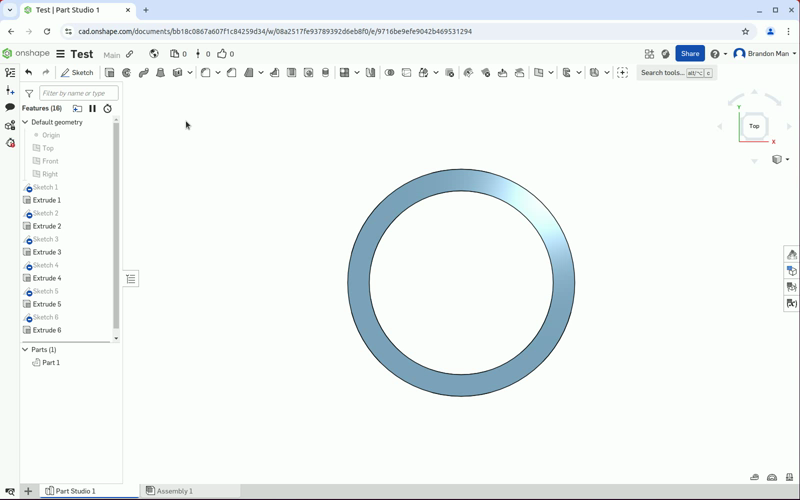
key(shift+h)
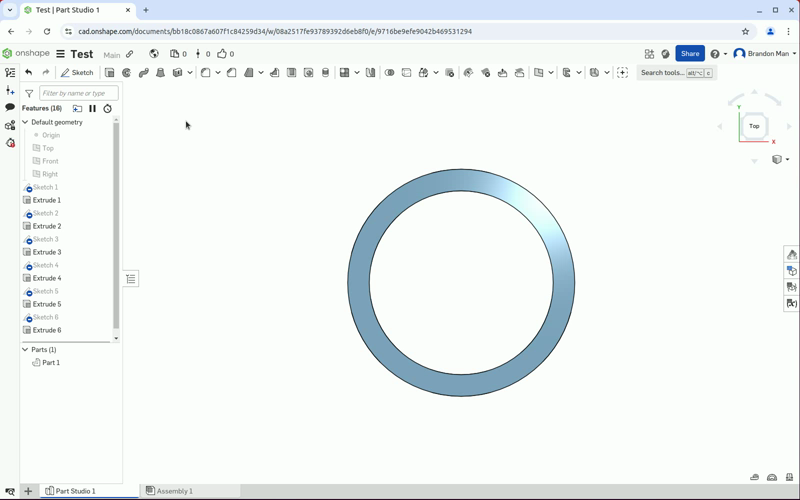
key(shift+h)
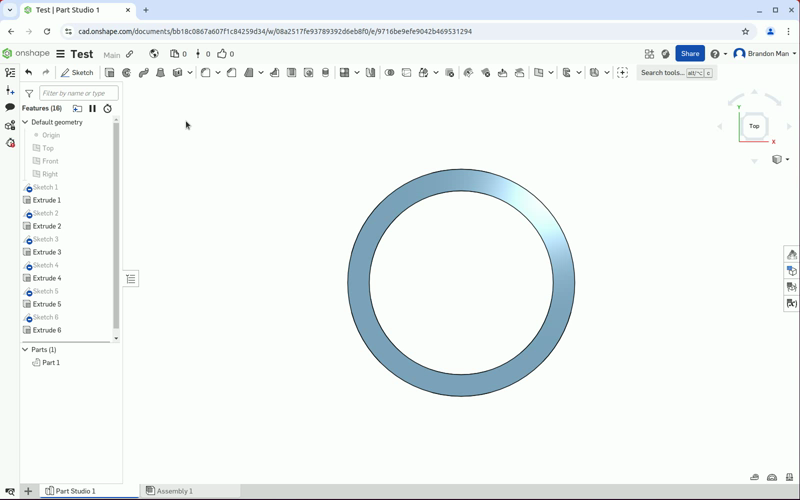
mouse_move(69, 189)
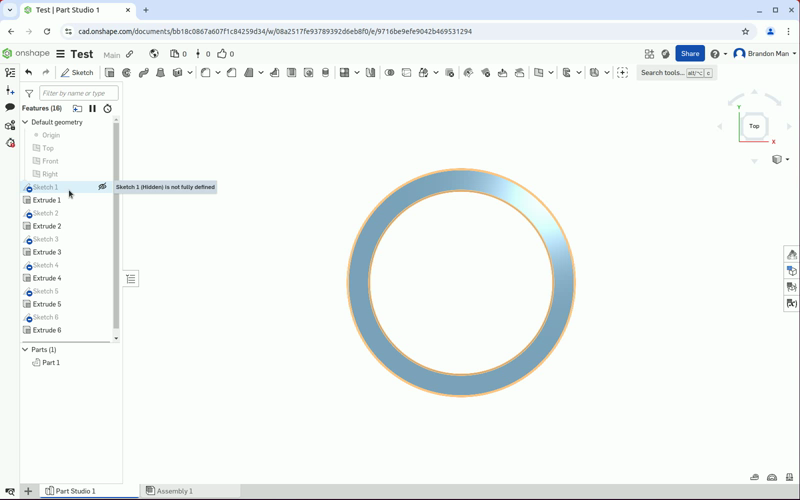
click(69, 189)
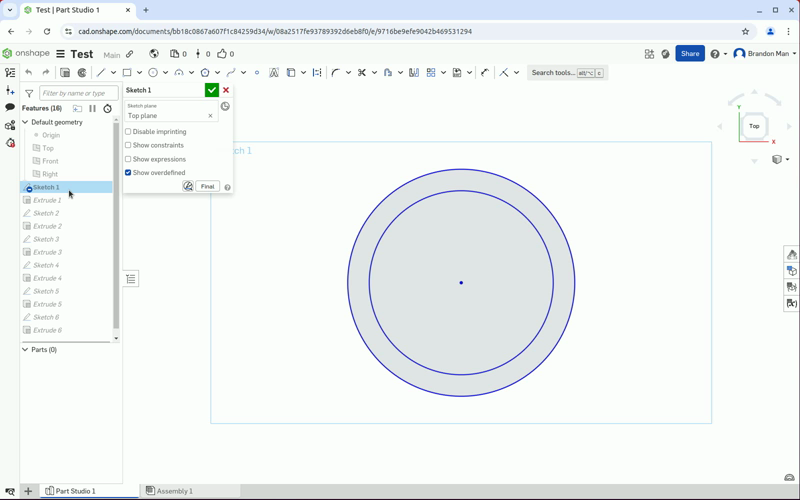
mouse_move(229, 92)
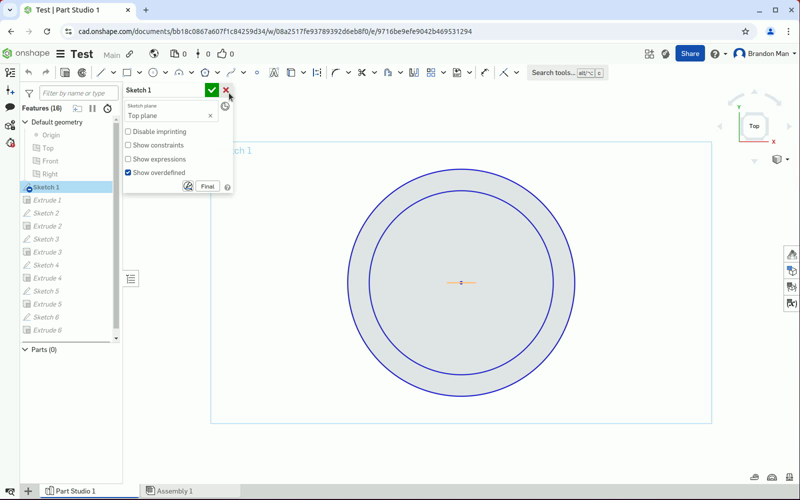
click(229, 92)
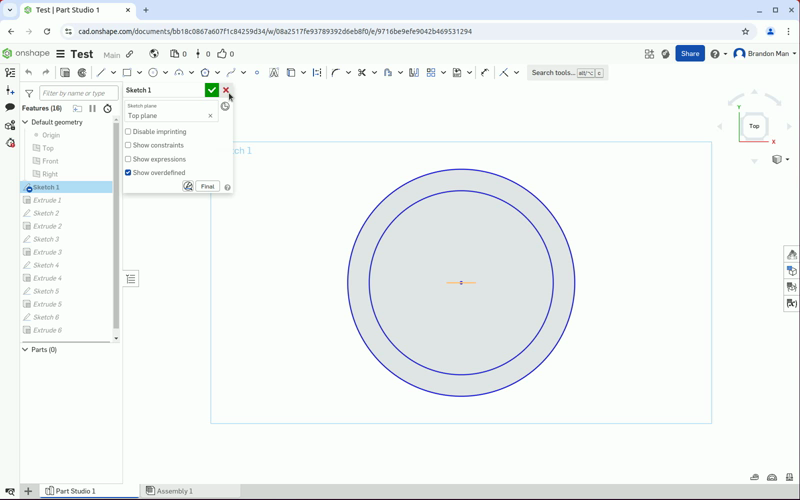
key(shift+s)
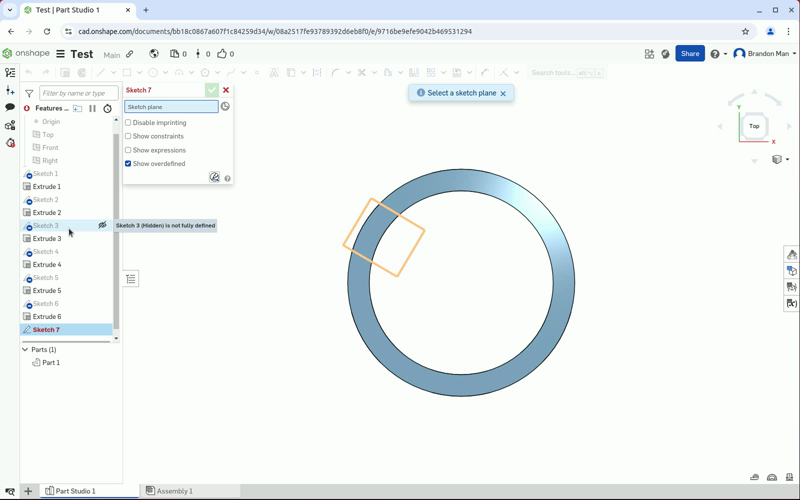
scroll(3)
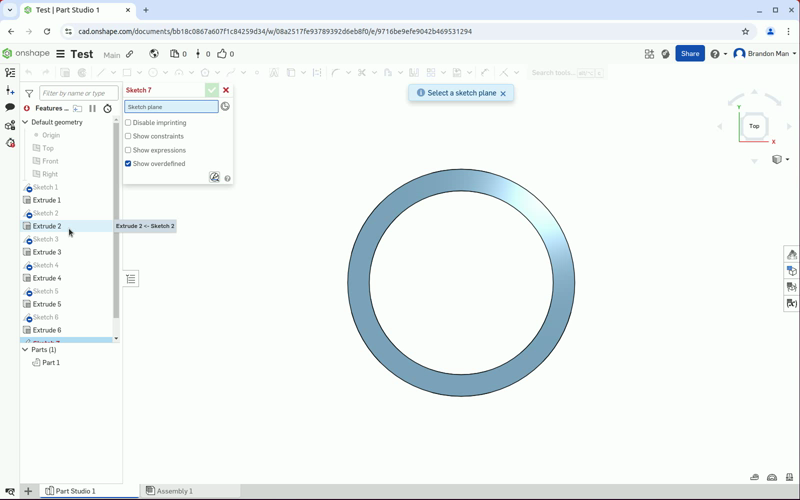
mouse_move(69, 150)
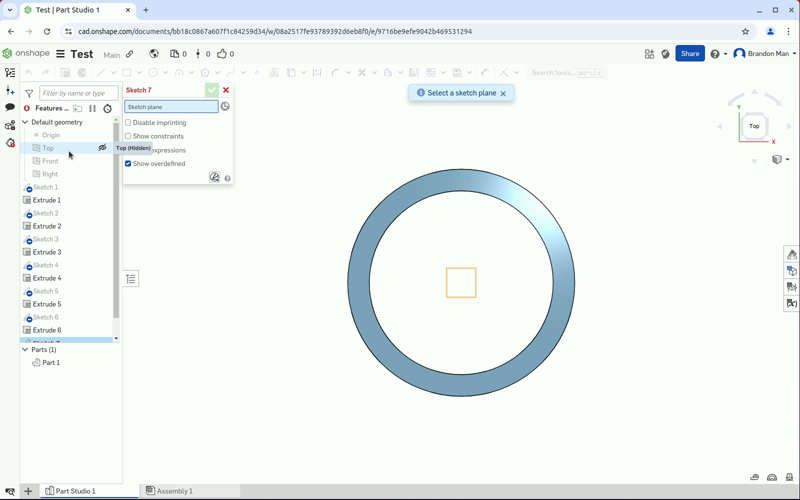
click(69, 150)
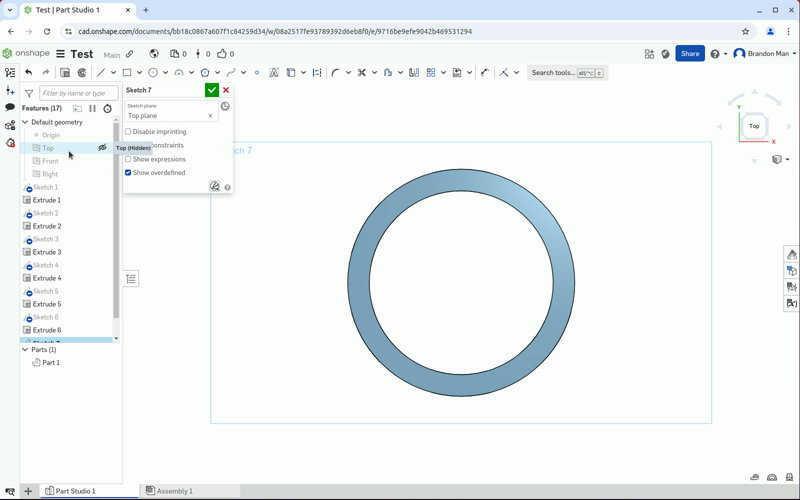
mouse_move(73, 352)
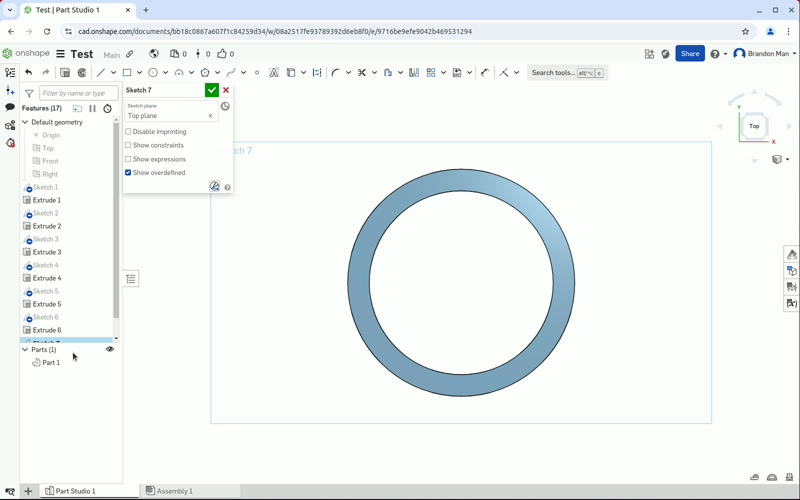
key(y)
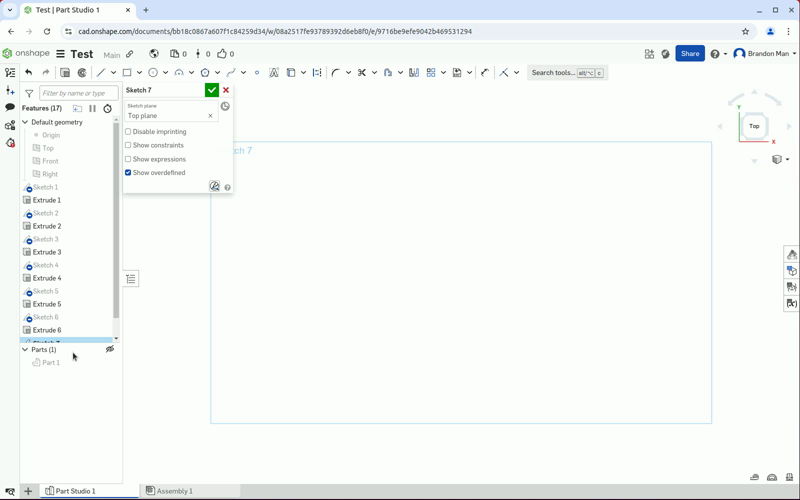
key(l)
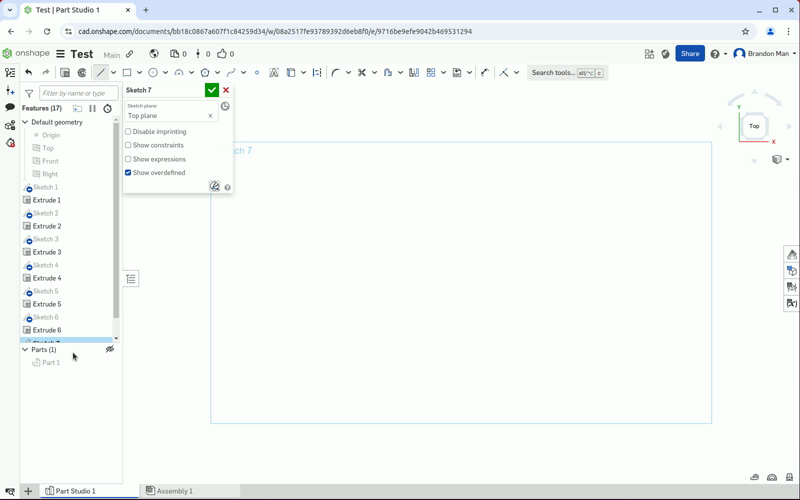
key_down(shift)
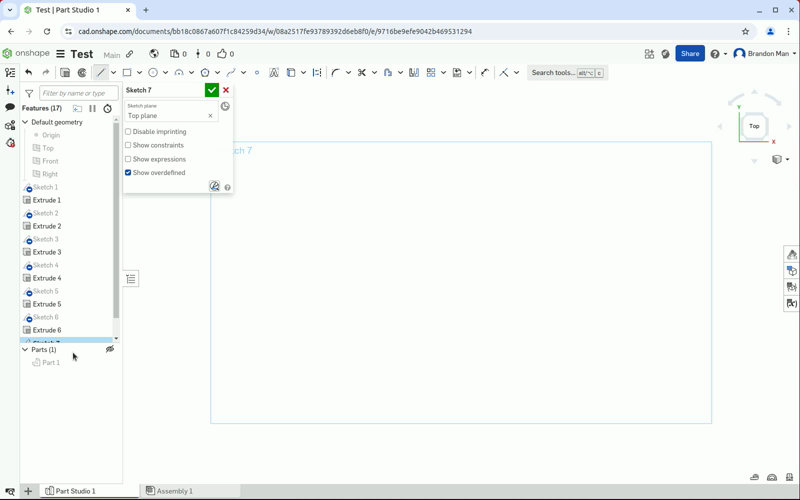
mouse_move(498, 230)
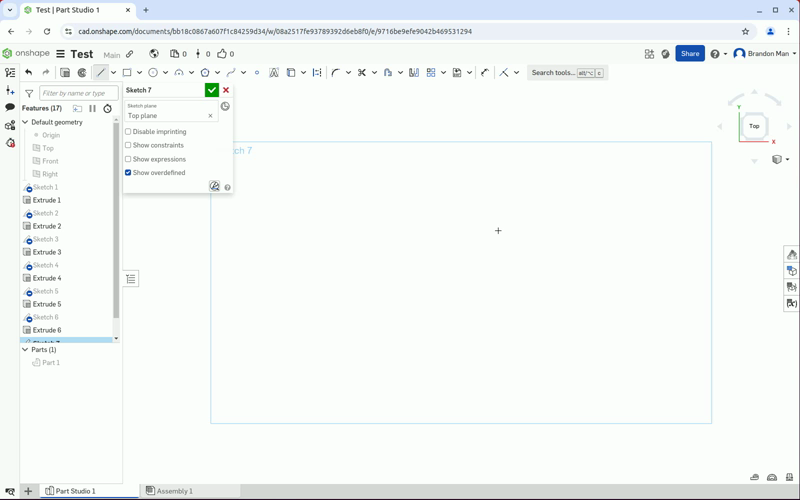
click(498, 230)
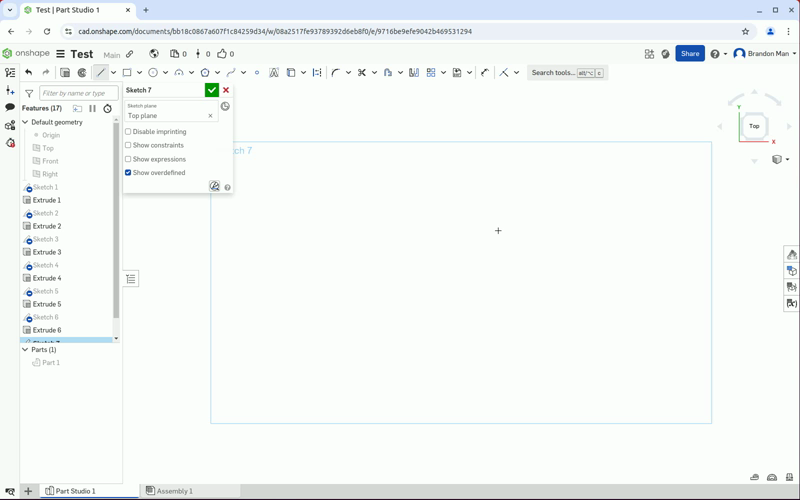
key_up(shift)
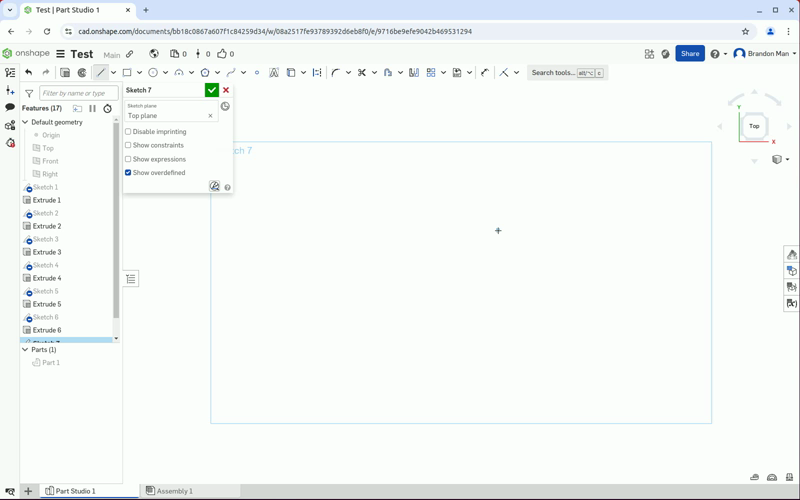
key_down(shift)
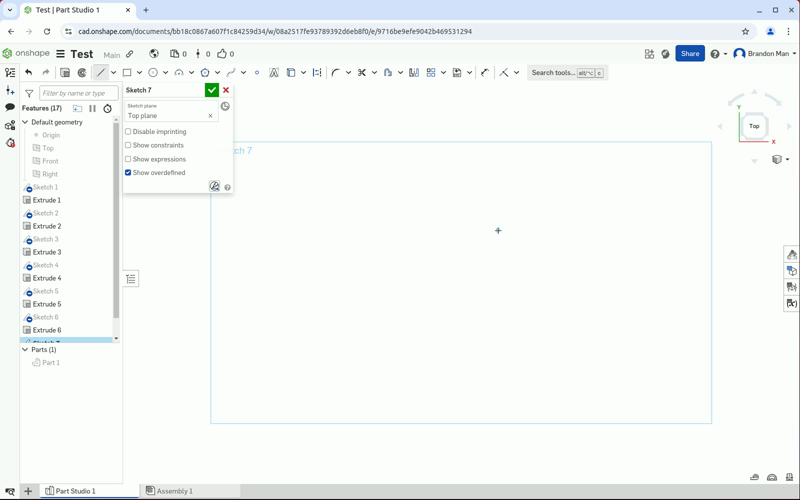
mouse_move(528, 230)
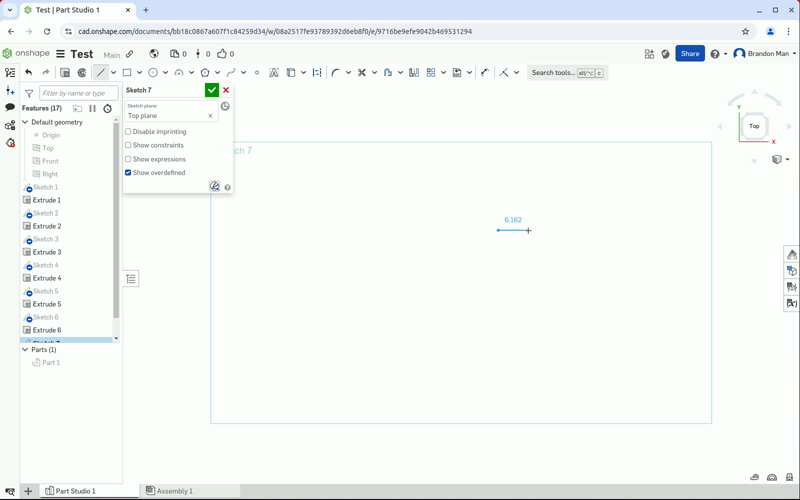
mouse_move(525, 277)
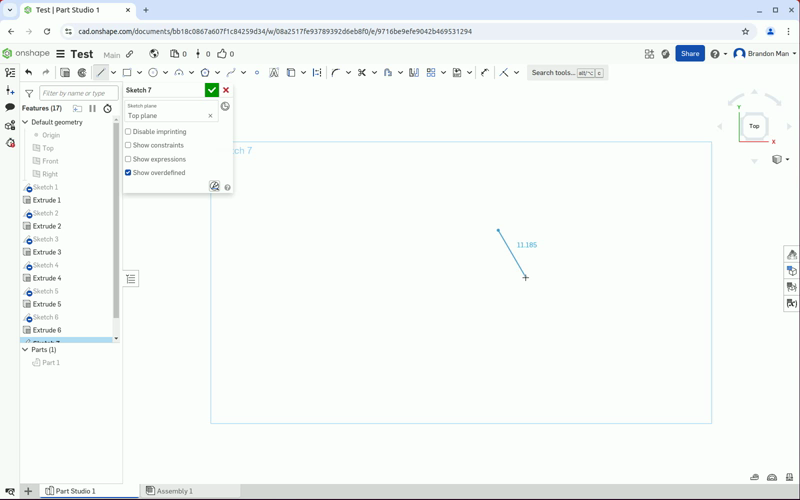
click(525, 277)
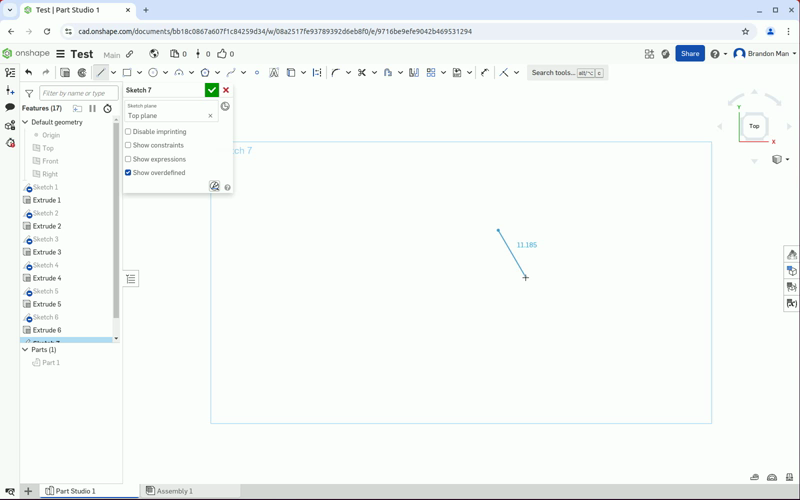
key_up(shift)
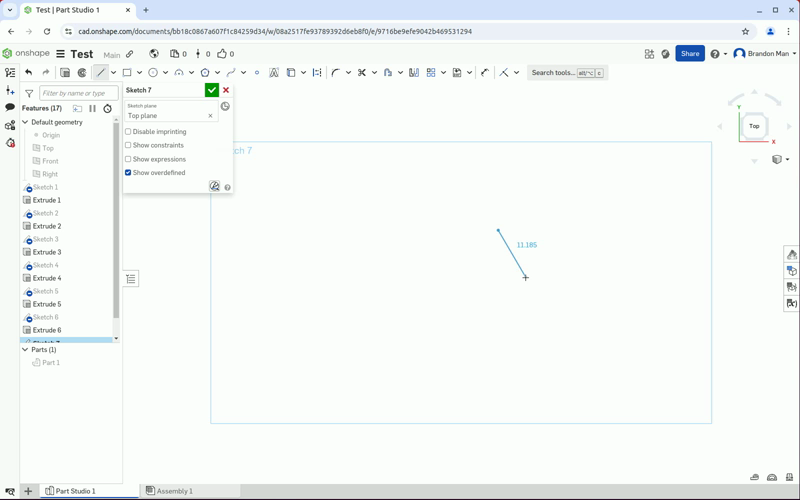
key_down(shift)
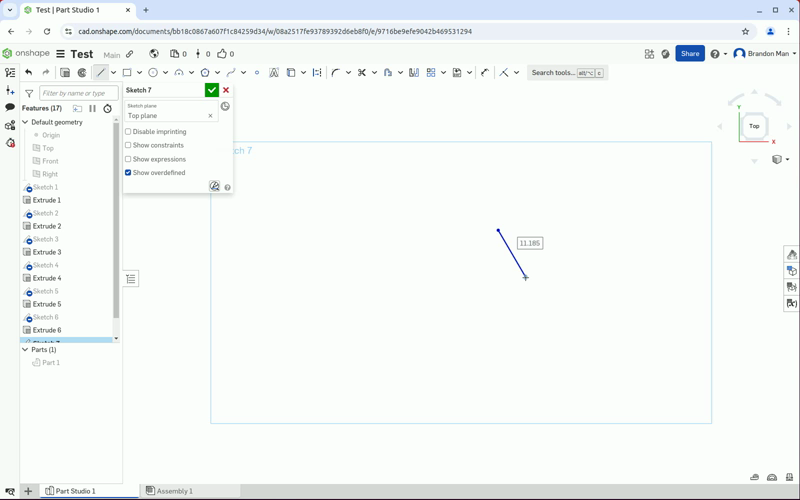
mouse_move(579, 245)
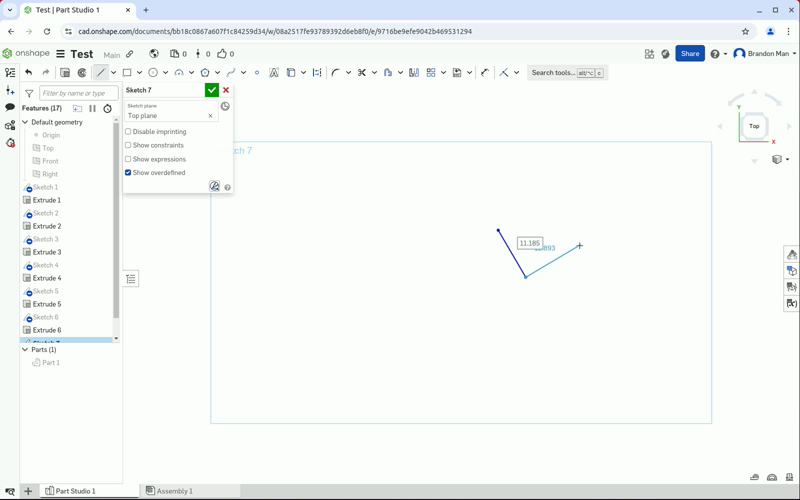
click(579, 245)
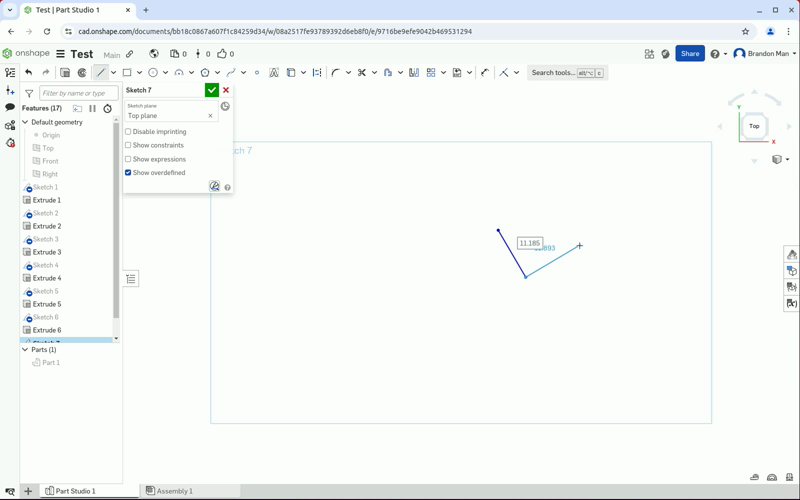
key_up(shift)
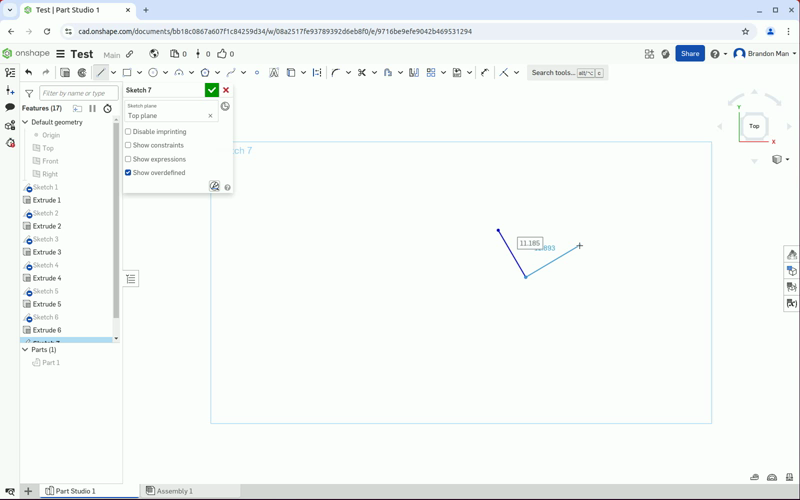
key_down(shift)
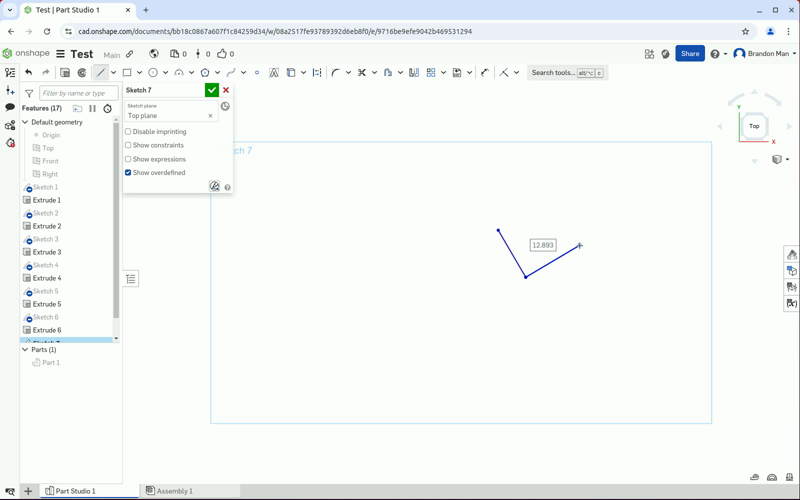
mouse_move(589, 245)
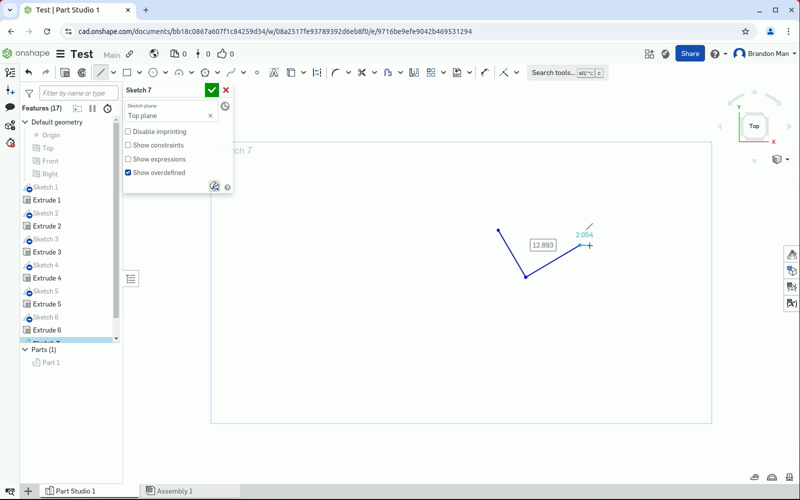
mouse_move(552, 198)
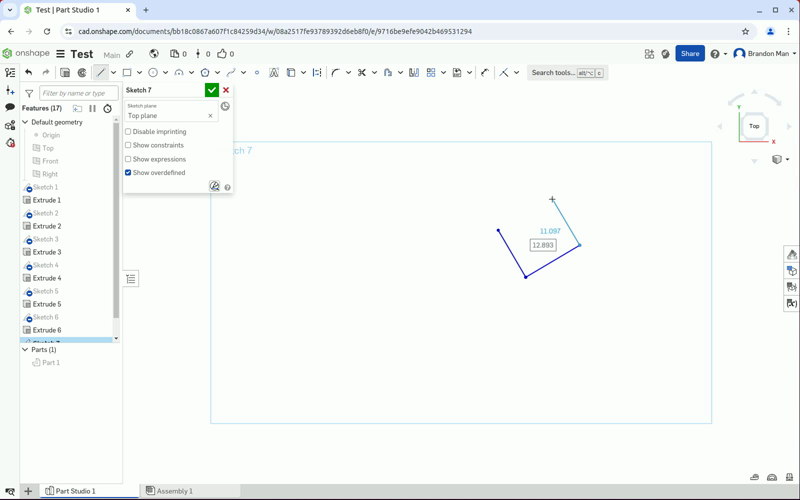
click(552, 198)
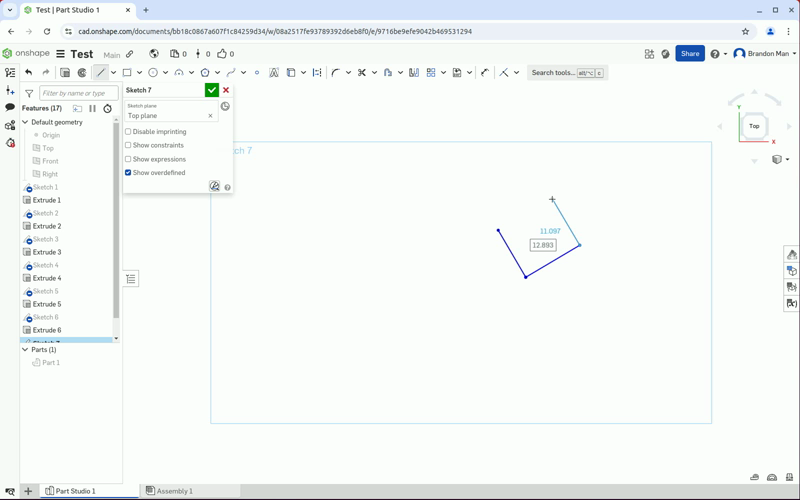
key_up(shift)
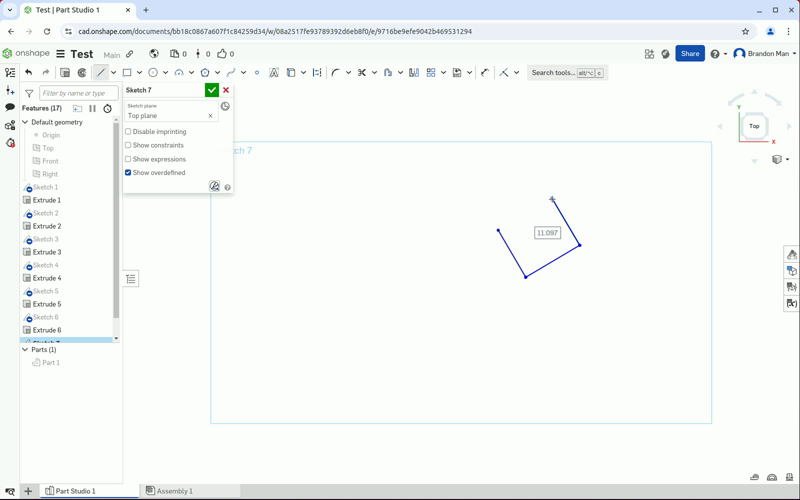
key_down(shift)
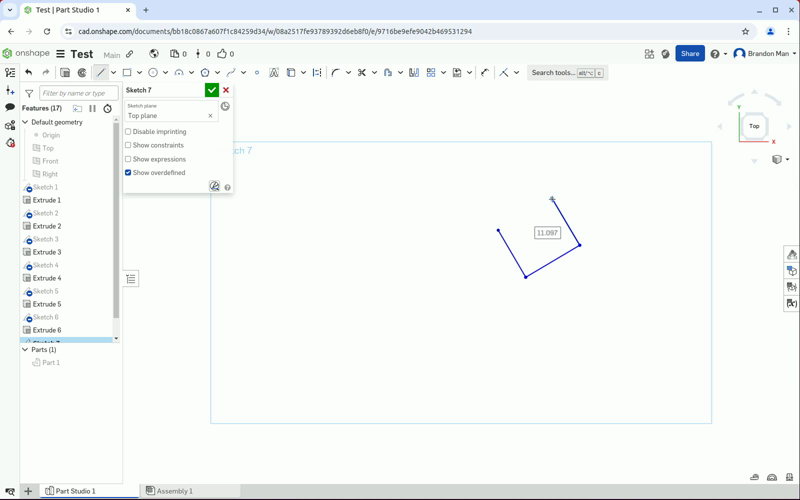
mouse_move(498, 230)
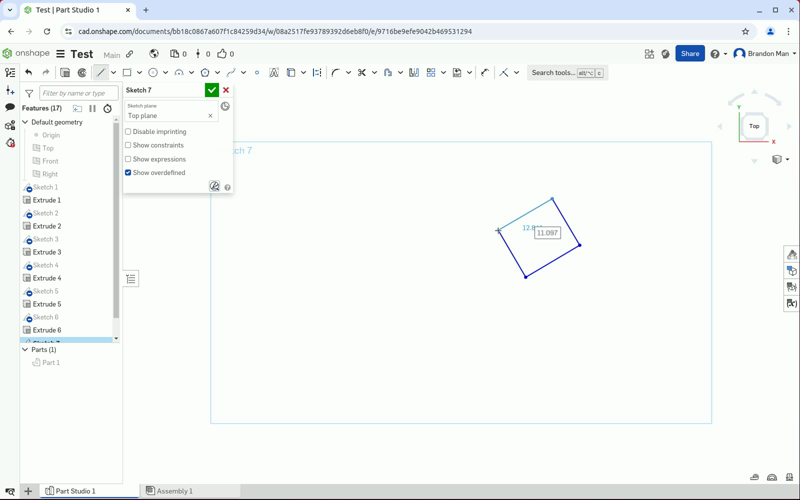
key_up(shift)
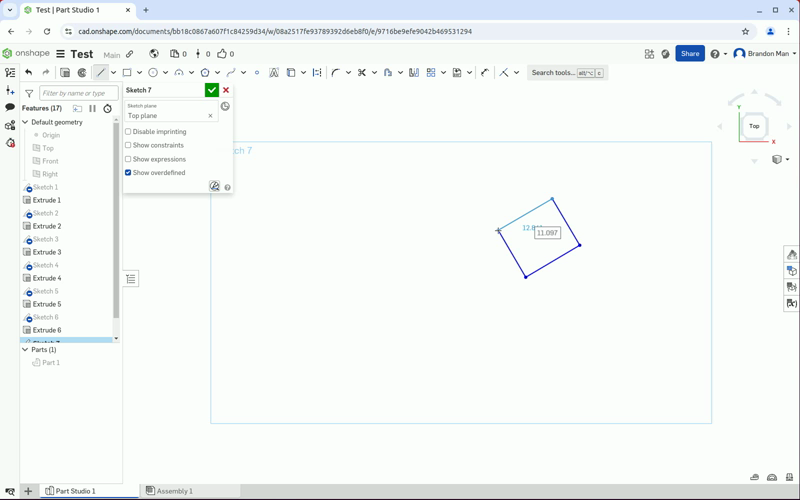
click(498, 230)
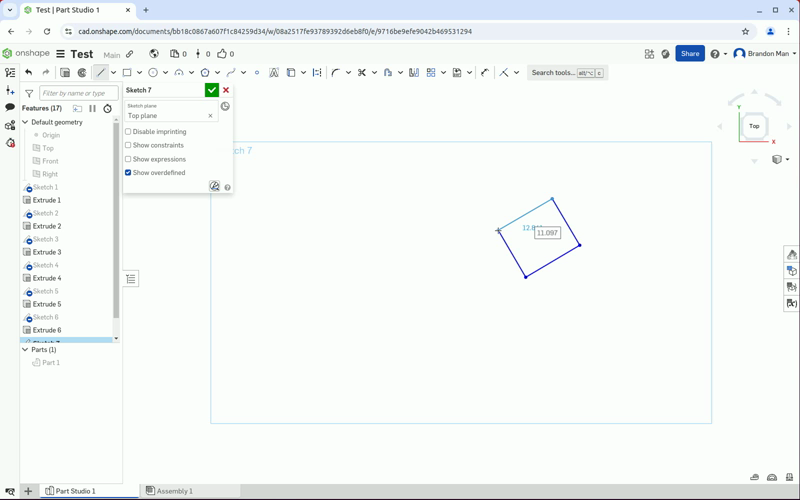
key(esc)
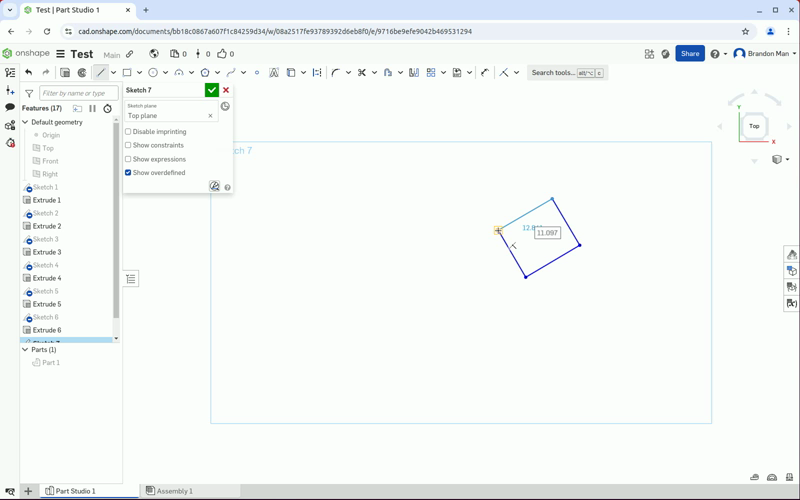
mouse_move(516, 232)
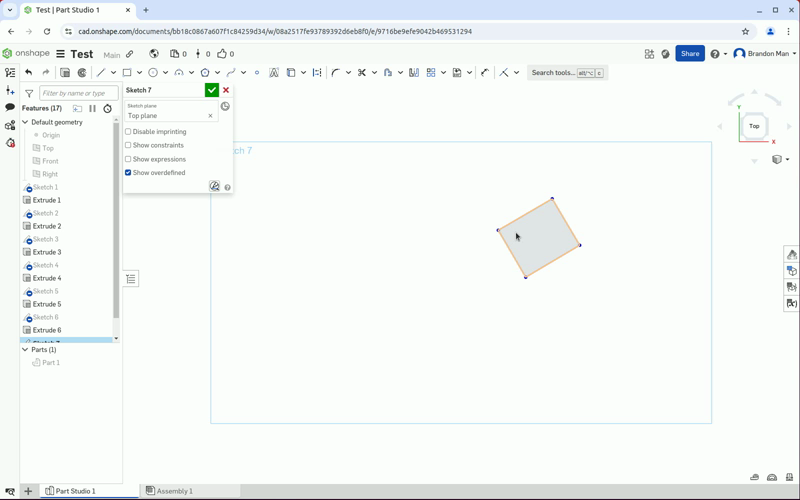
click(516, 232)
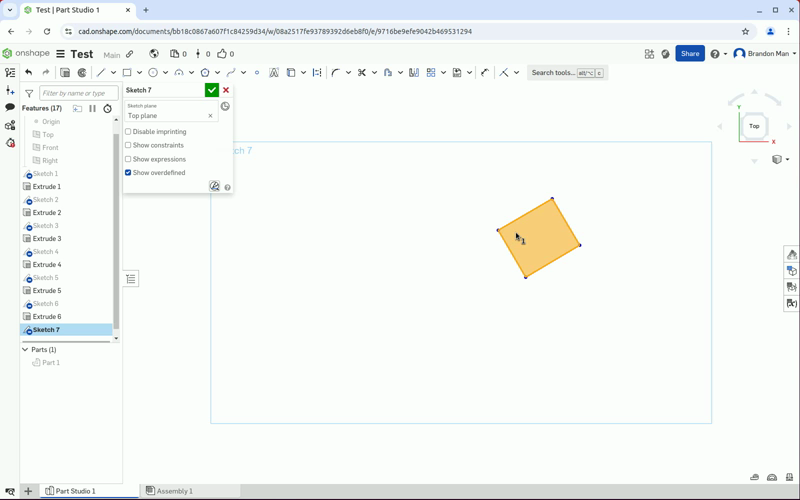
mouse_move(73, 352)
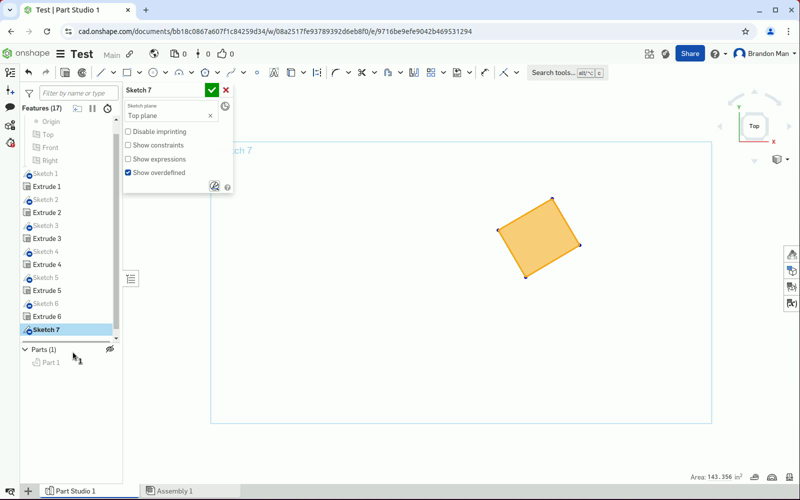
key(shift+y)
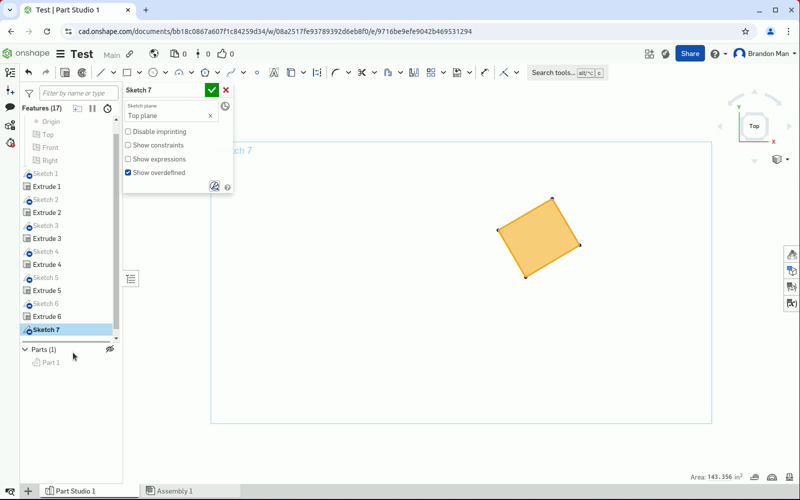
key(shift+e)
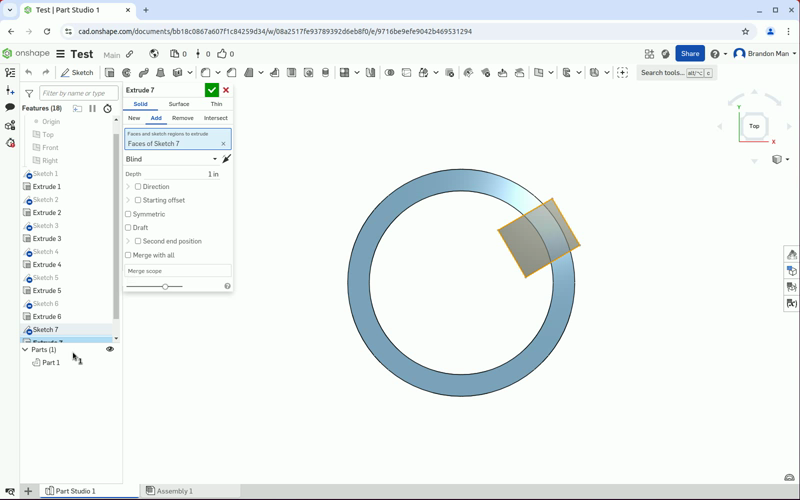
mouse_move(143, 106)
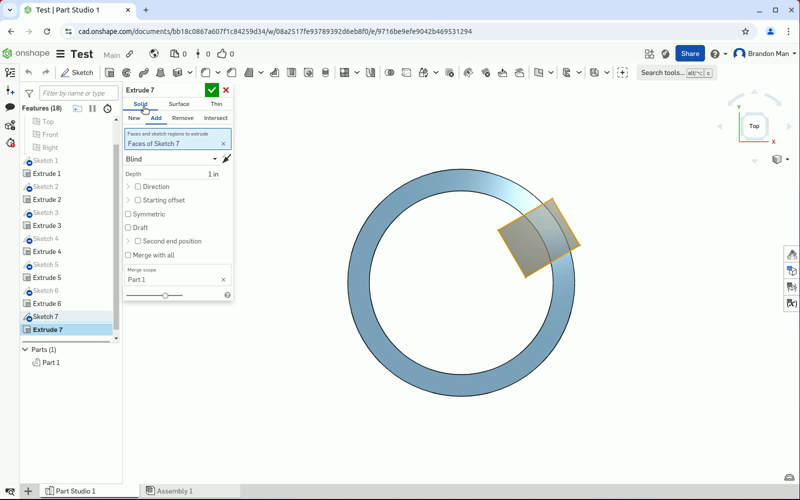
click(143, 106)
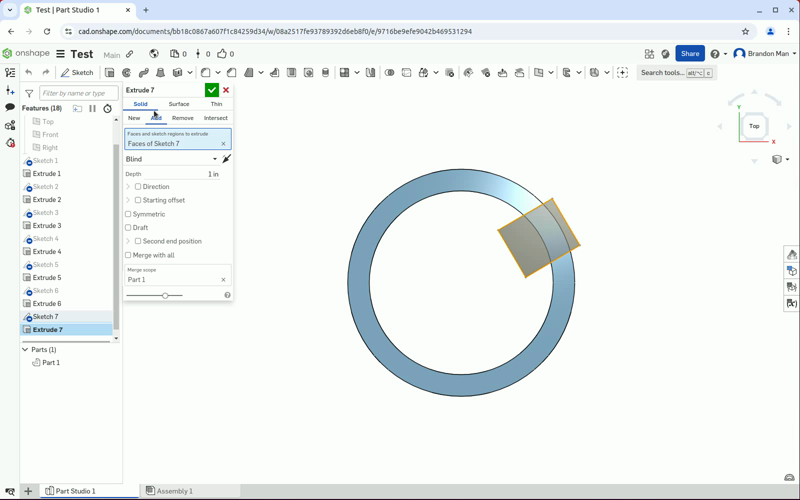
mouse_move(186, 120)
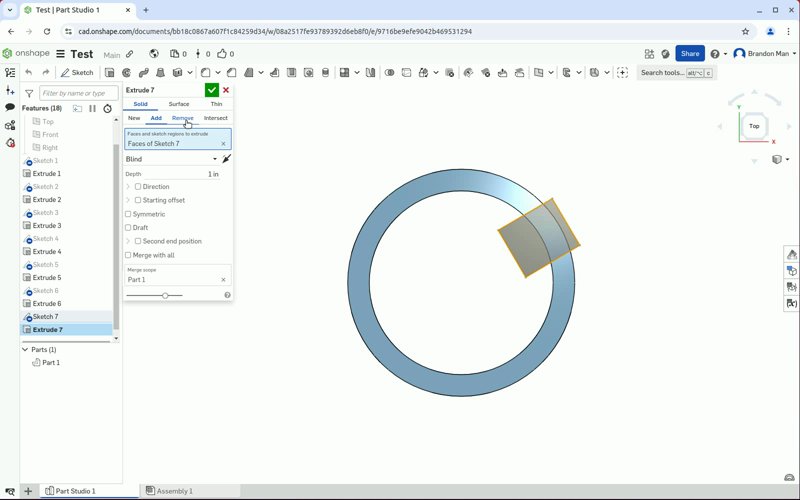
click(186, 120)
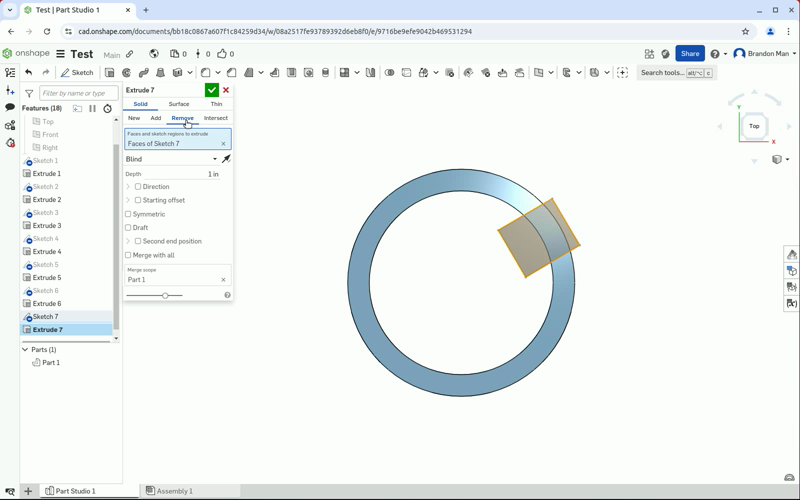
key(tab, 4)
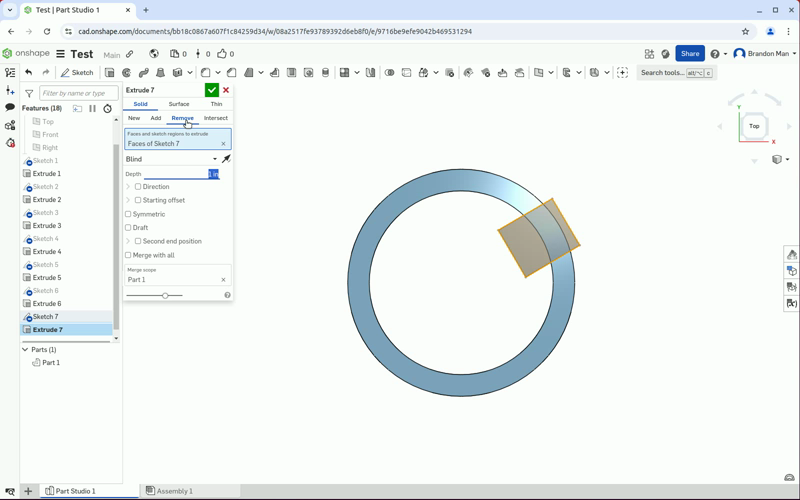
text(30.33)
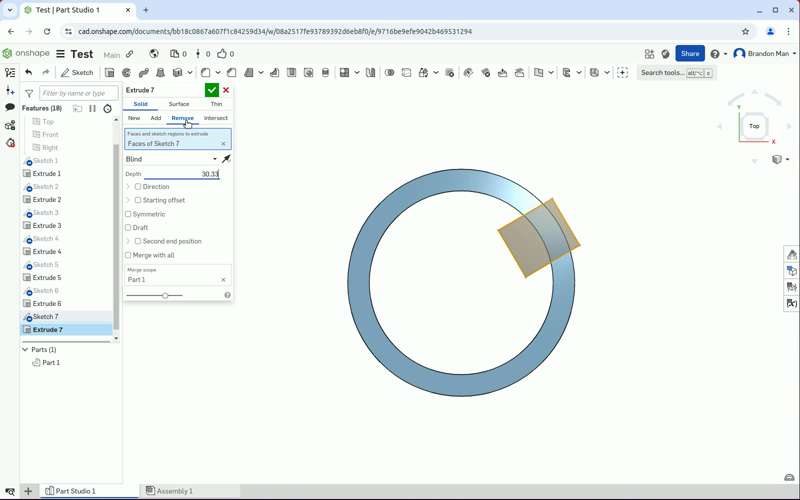
key(tab, 3)
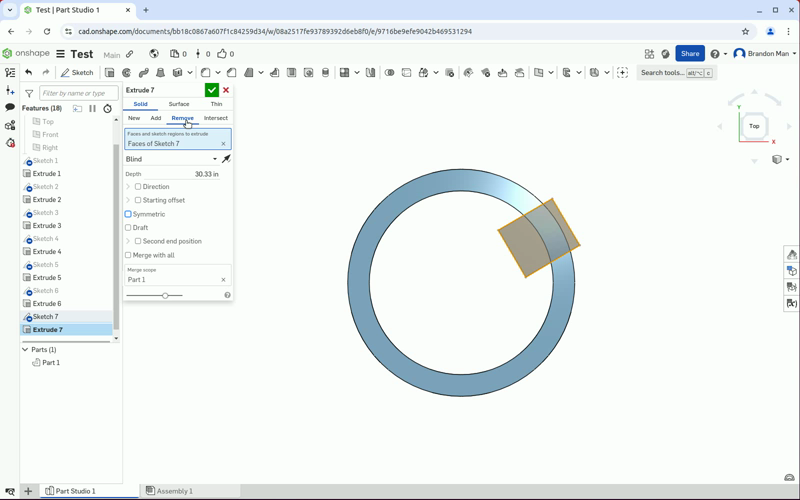
key(space)
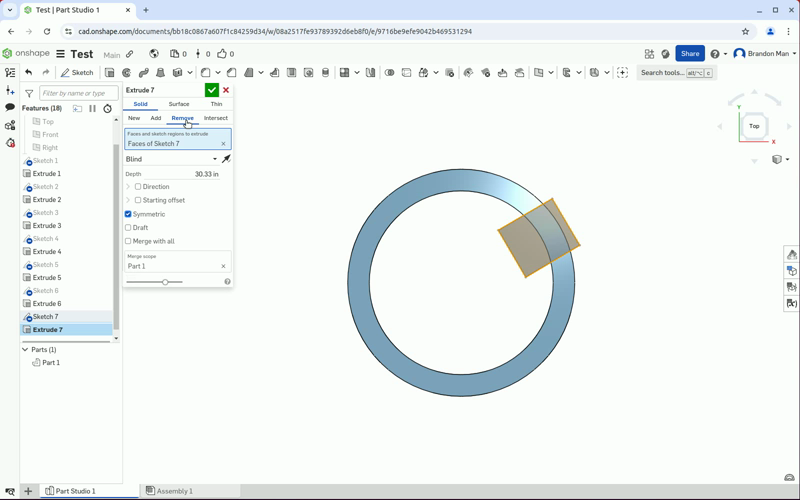
key(tab, 2)
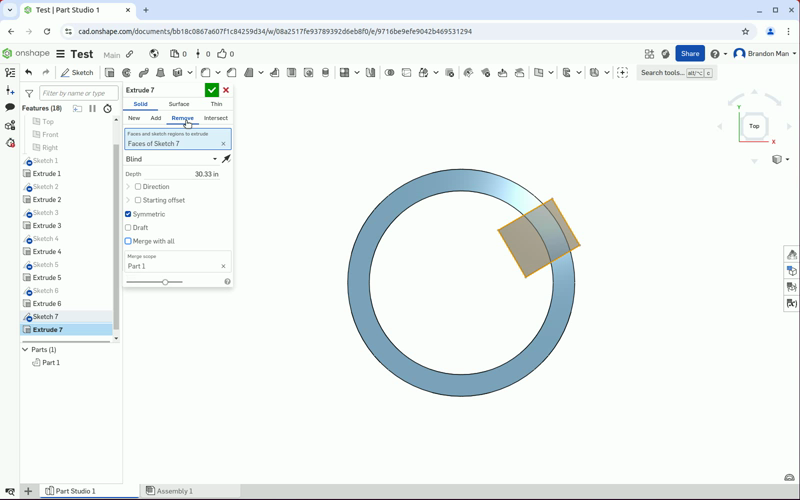
key(space)
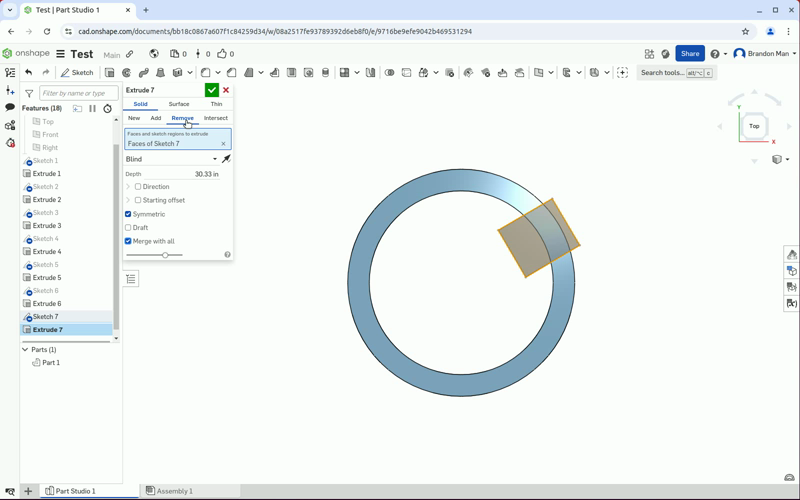
key(enter)
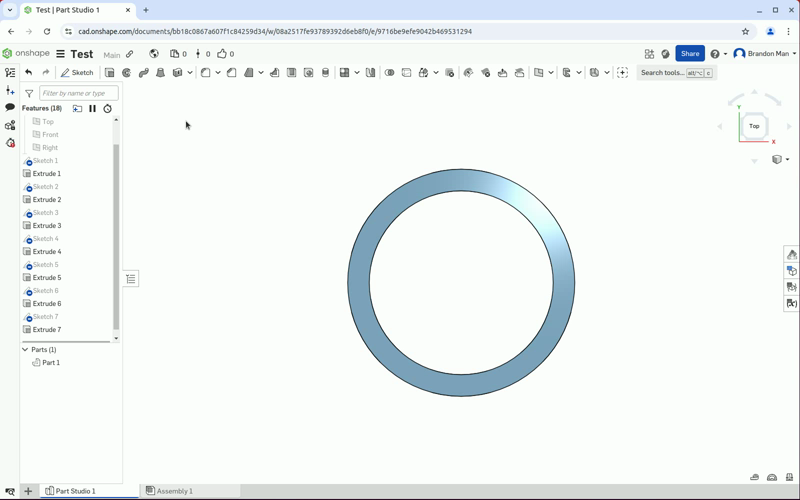
key(shift+h)
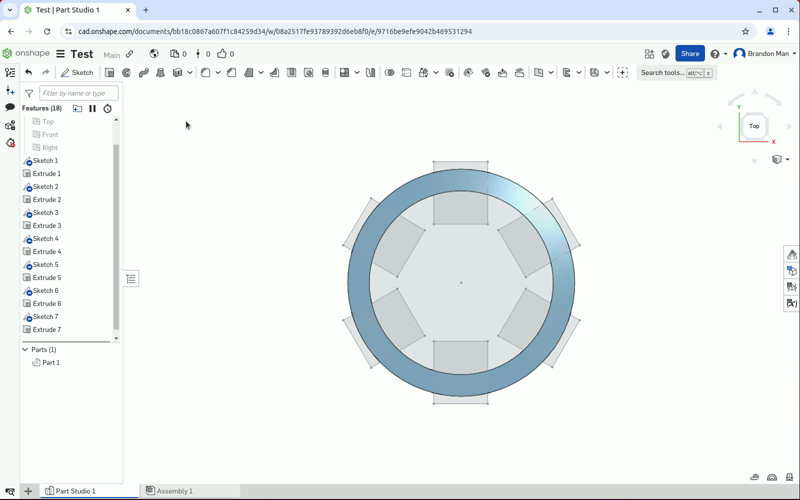
key(shift+h)
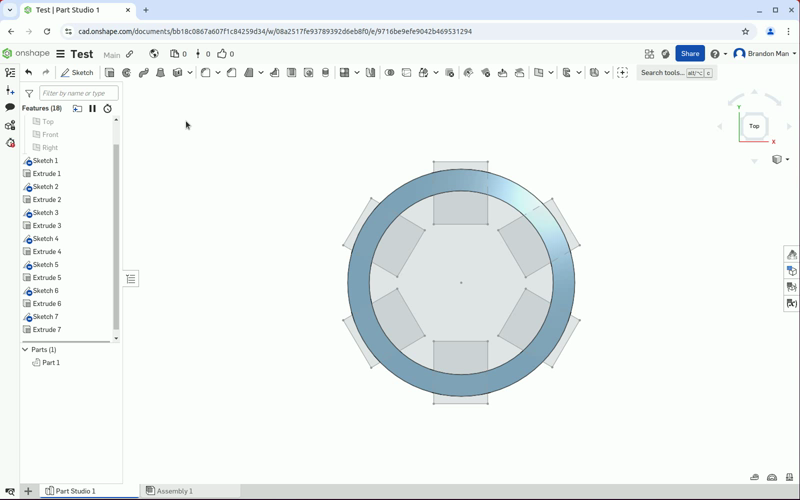
key(shift+7)
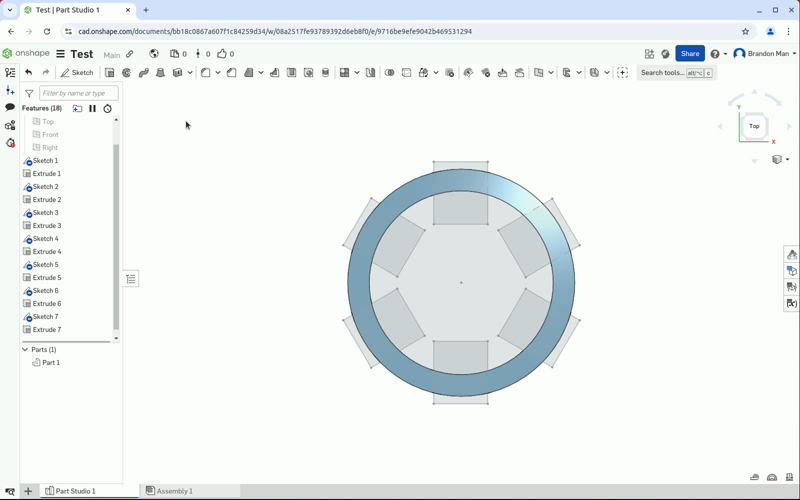
key(up, 3)
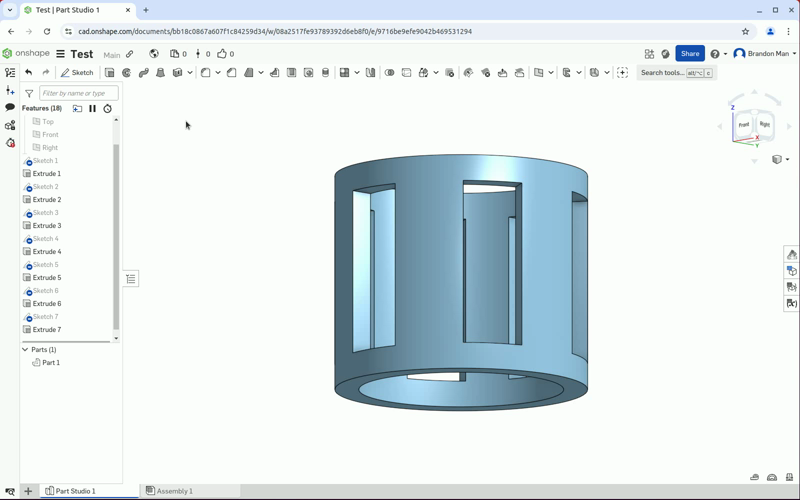
key(left, 3)
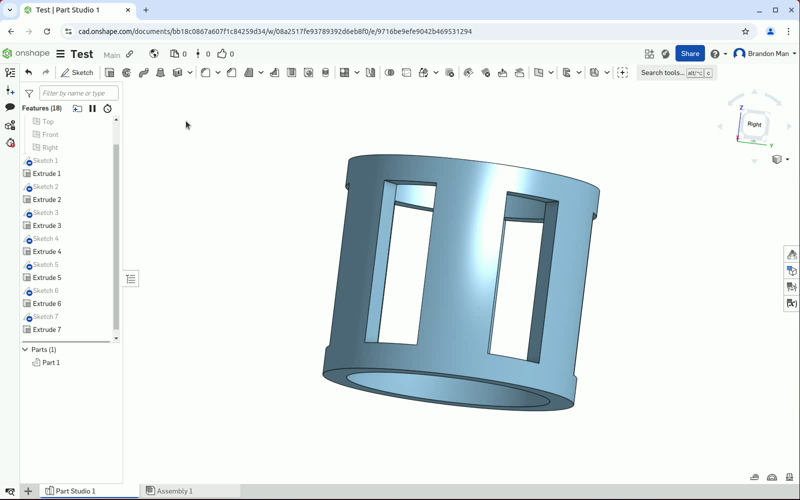
key(right, 3)
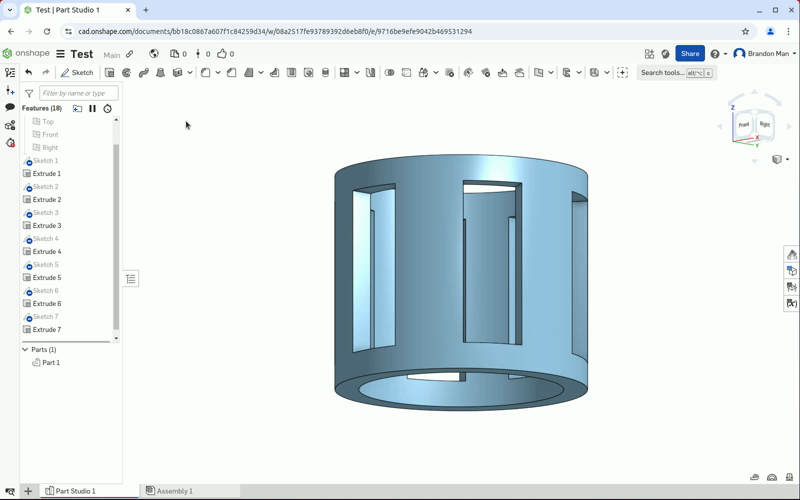
key(down, 3)
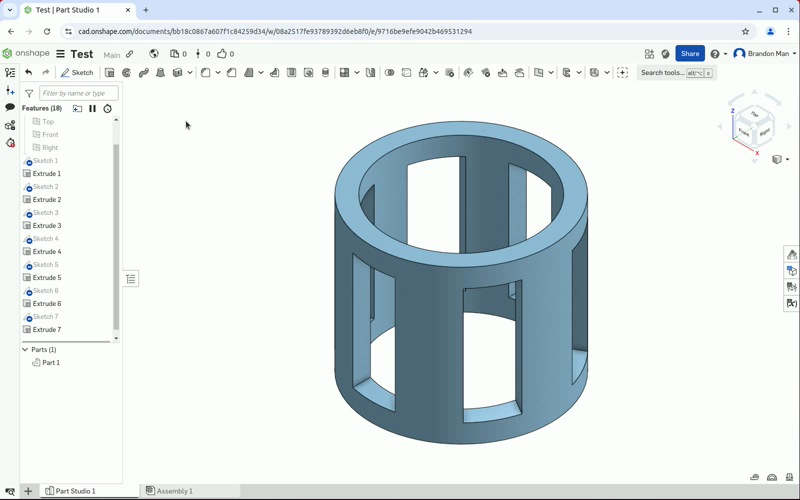
mouse_move(69, 163)
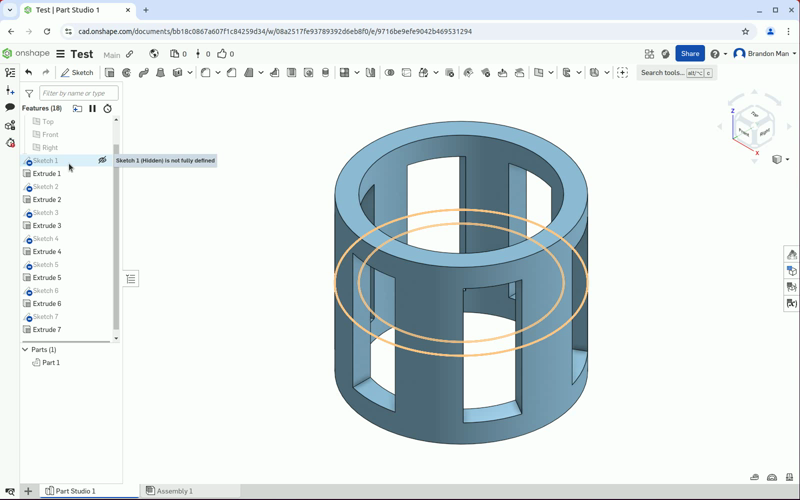
click(69, 163)